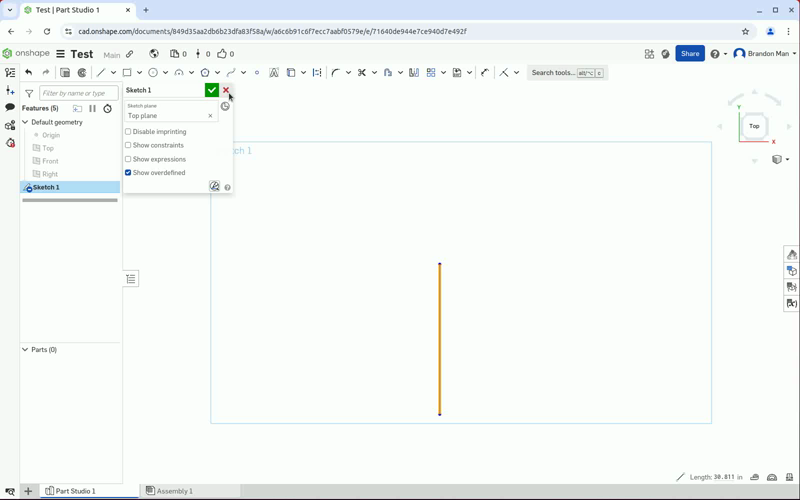
key(shift+h)
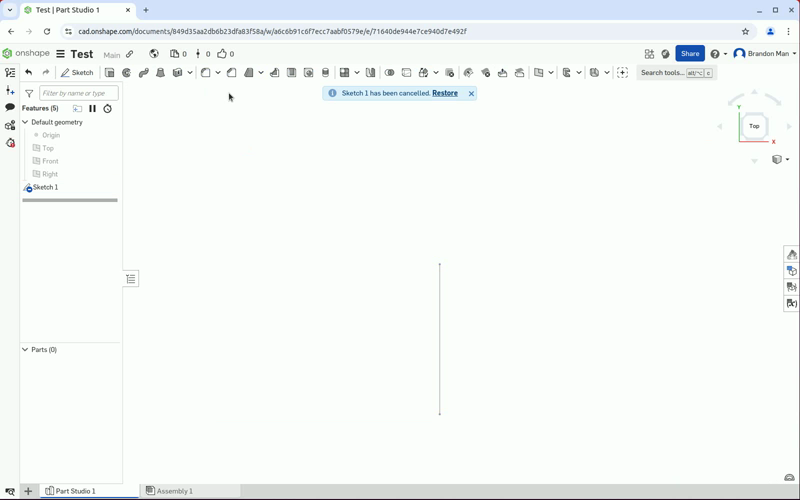
key(shift+s)
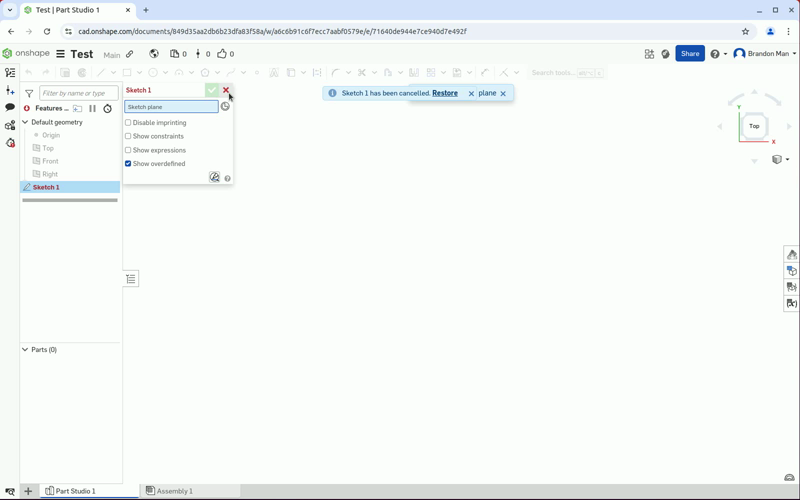
mouse_move(73, 150)
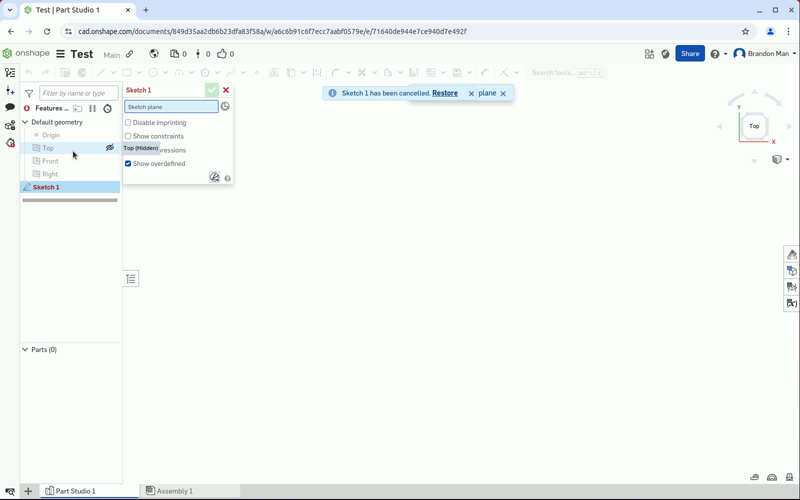
click(73, 150)
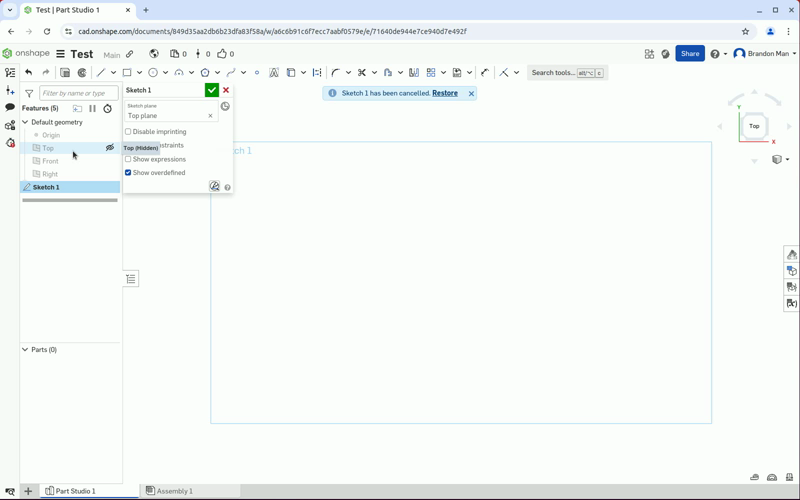
mouse_move(73, 352)
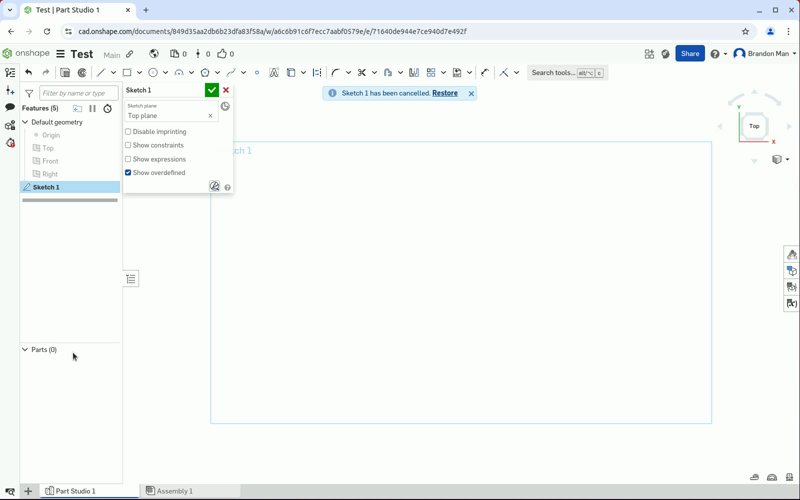
key(y)
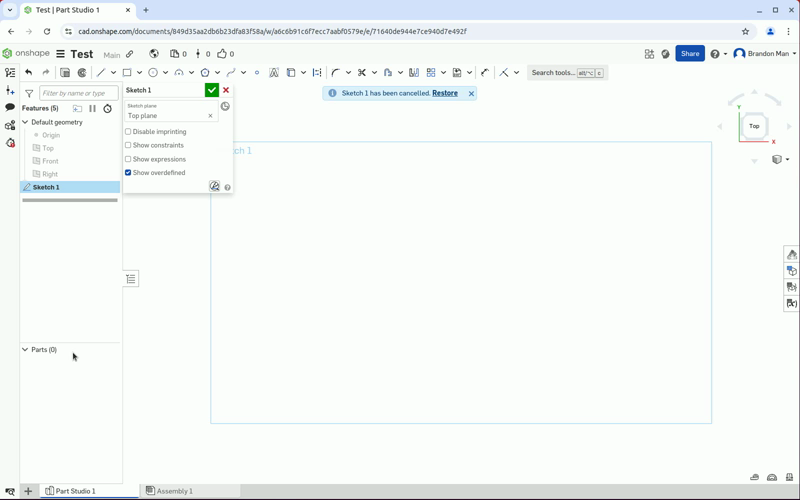
key(c)
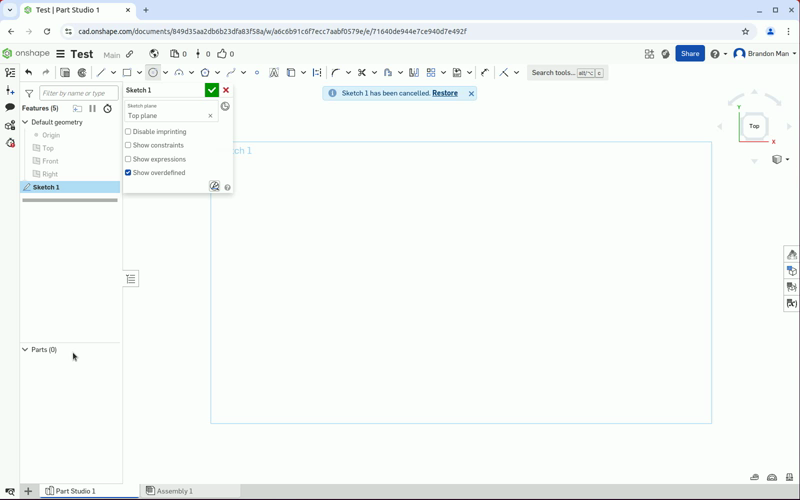
key_down(shift)
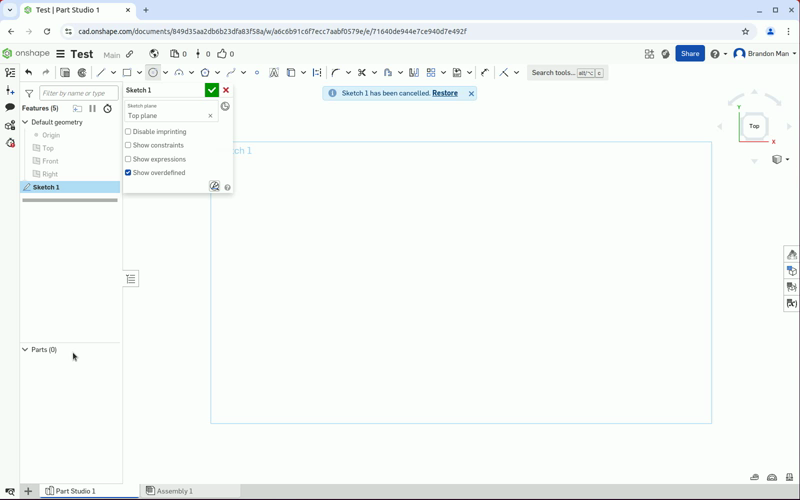
mouse_move(460, 282)
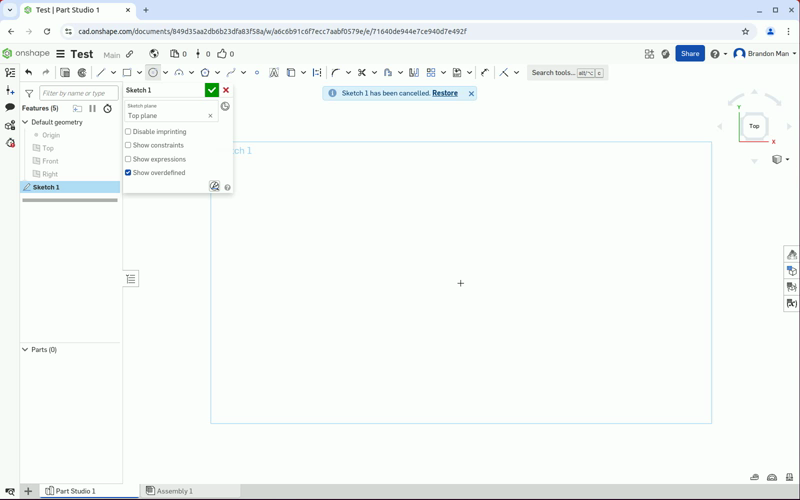
click(460, 282)
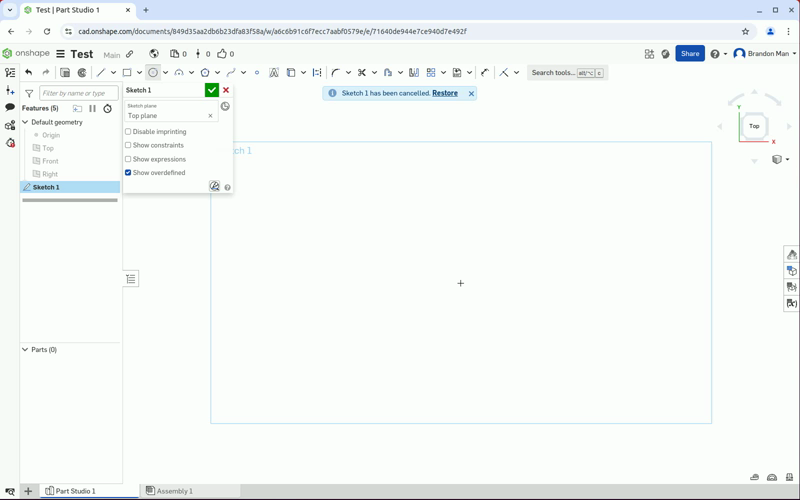
key_up(shift)
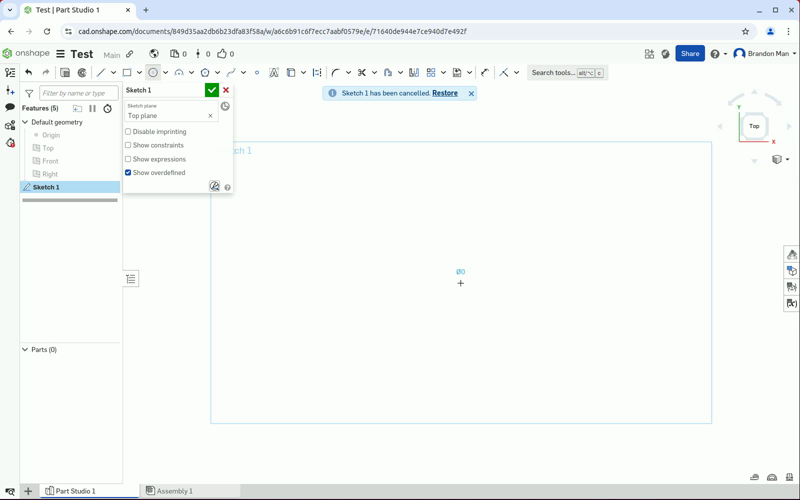
mouse_move(491, 282)
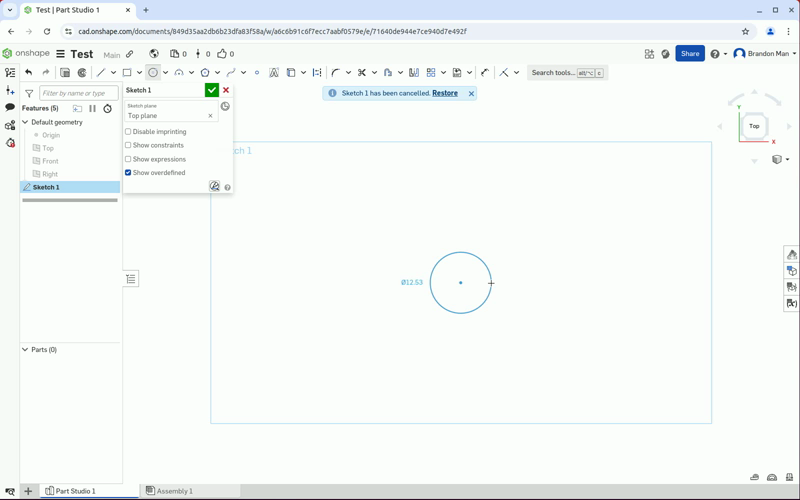
click(491, 282)
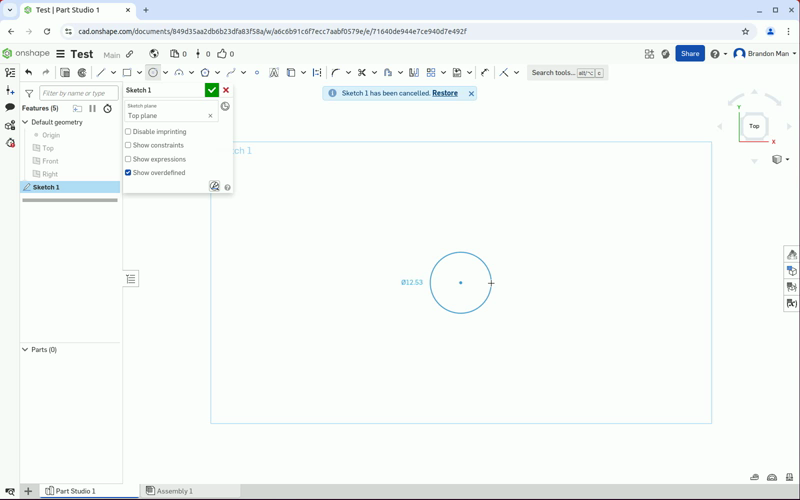
key(esc)
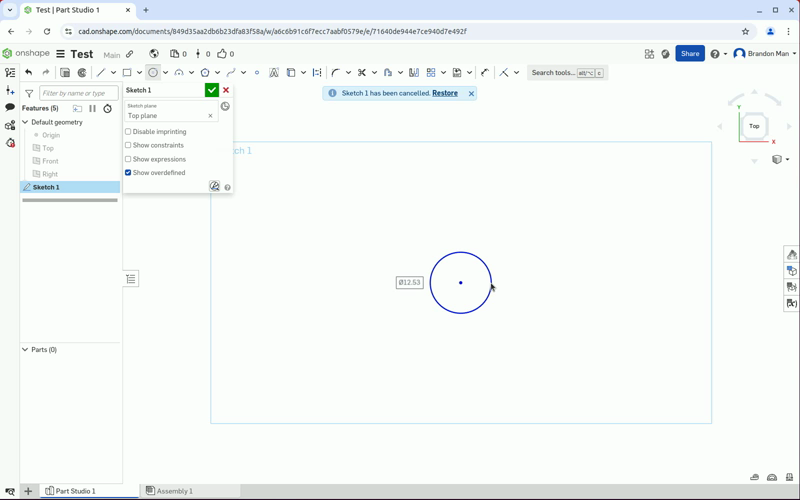
key(c)
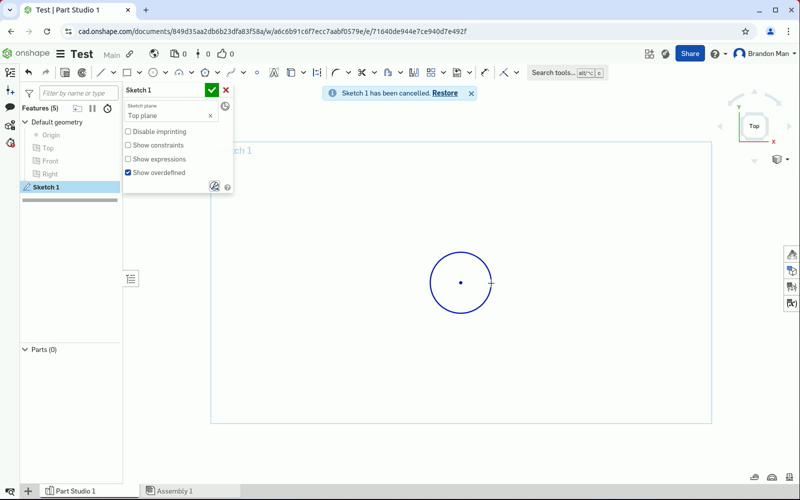
key_down(shift)
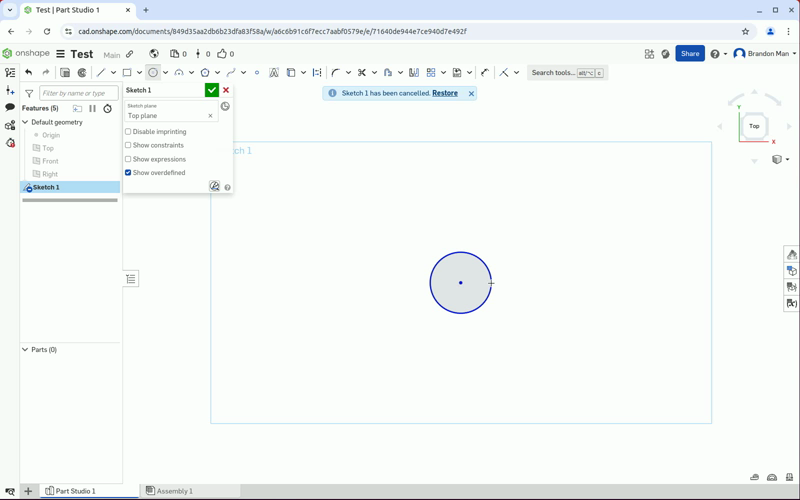
mouse_move(460, 282)
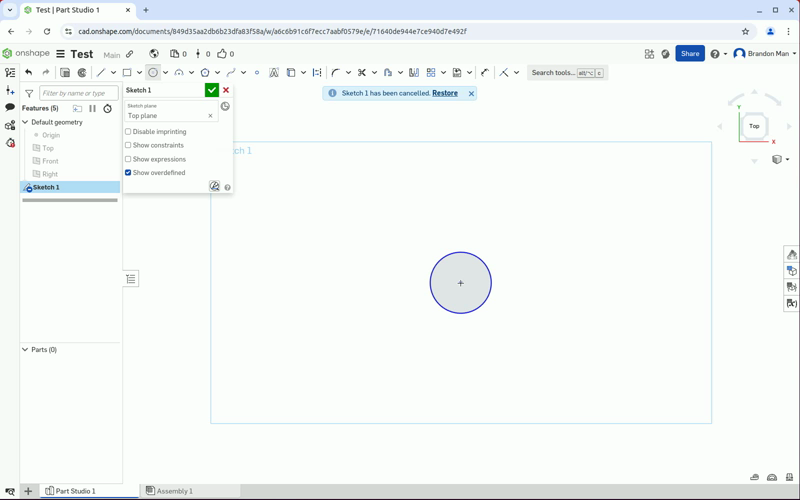
click(460, 282)
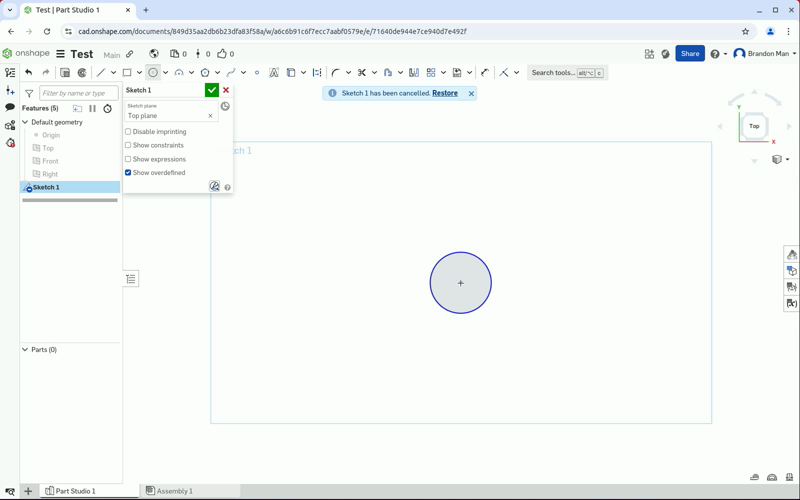
key_up(shift)
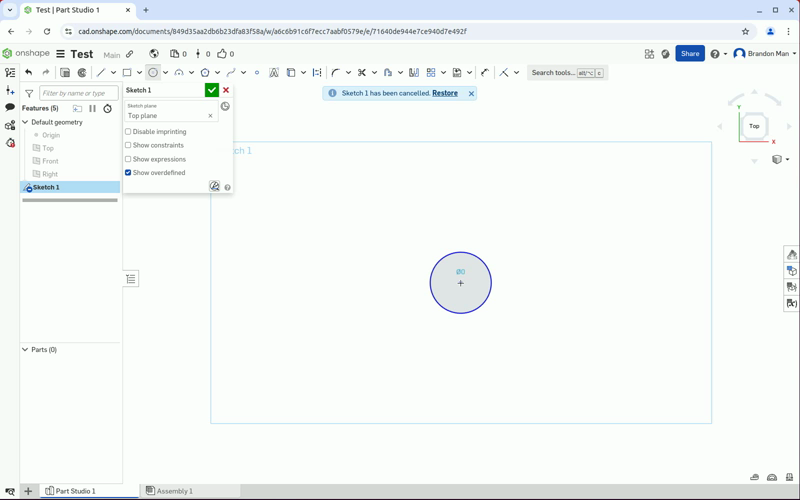
mouse_move(473, 282)
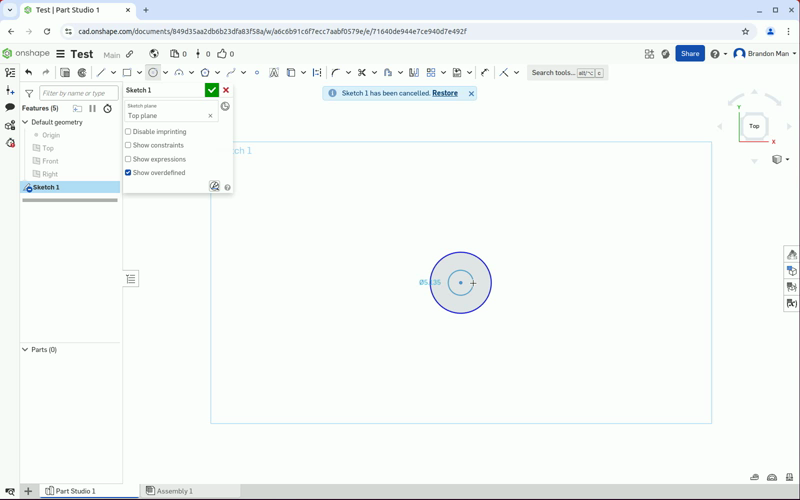
click(473, 282)
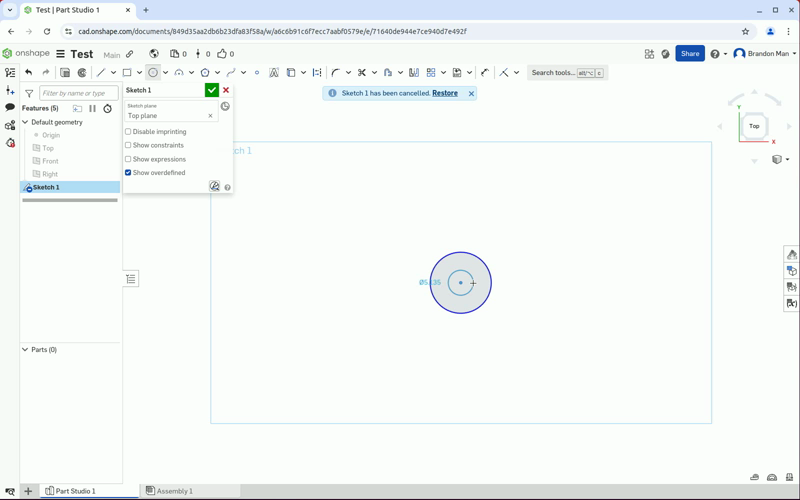
key(esc)
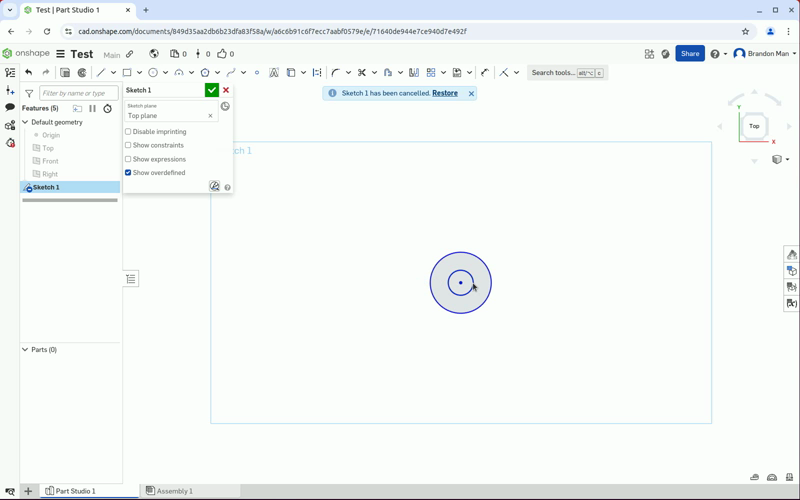
mouse_move(463, 255)
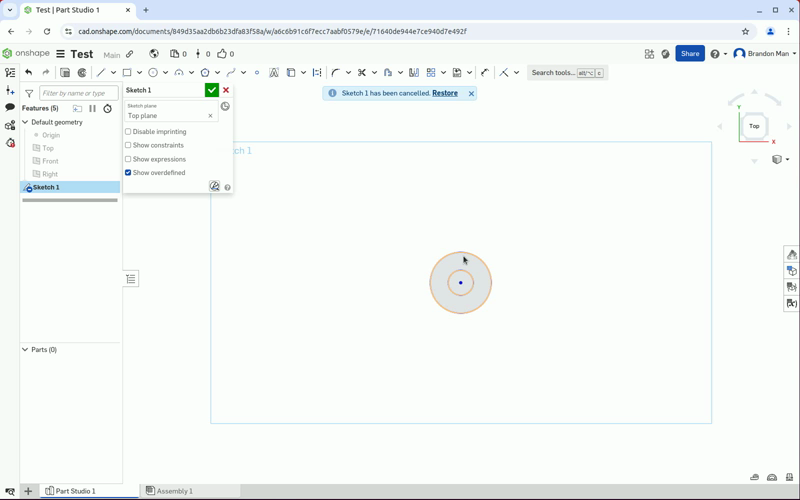
click(463, 255)
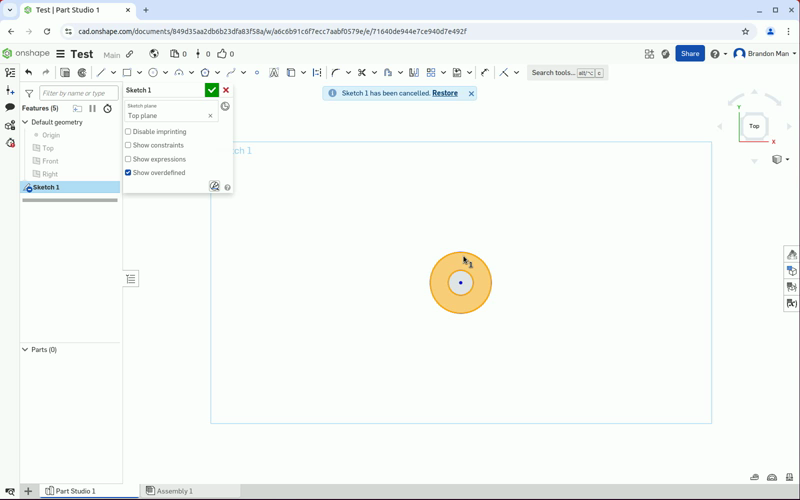
mouse_move(73, 352)
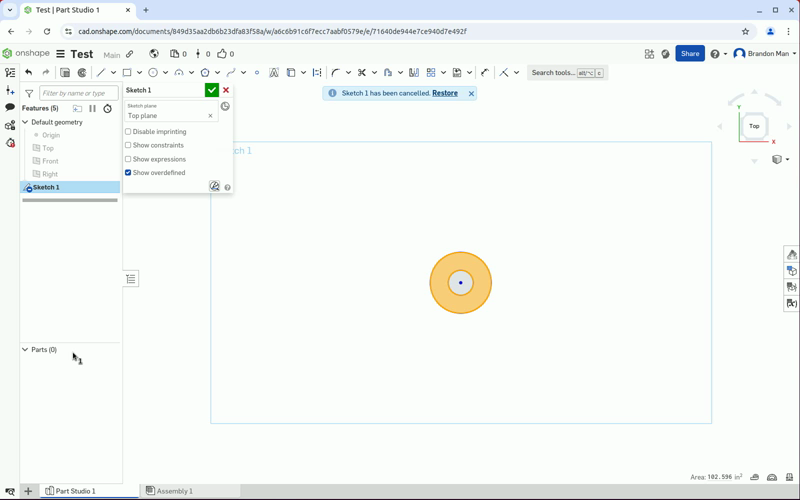
key(shift+y)
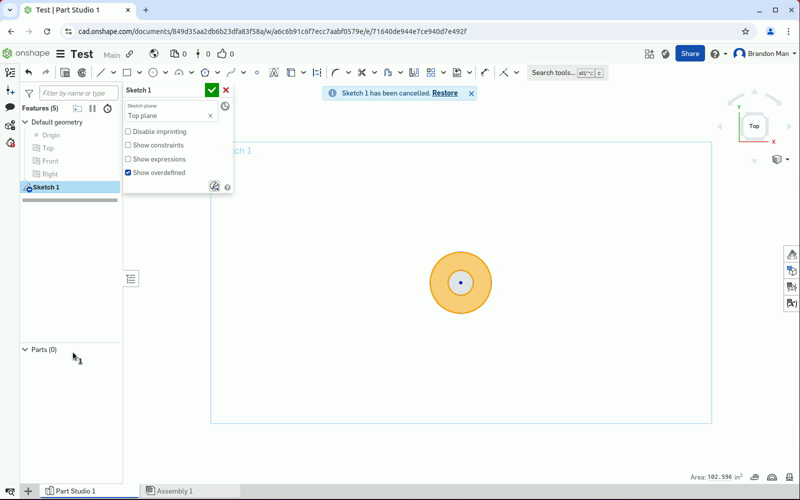
key(shift+e)
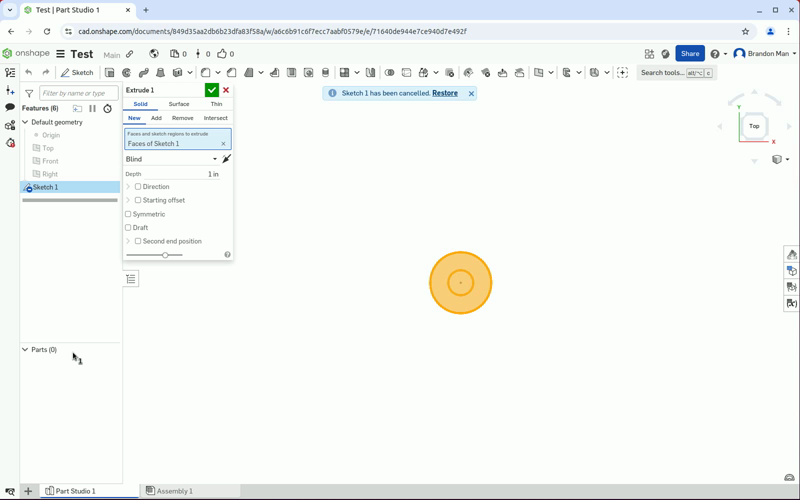
mouse_move(143, 106)
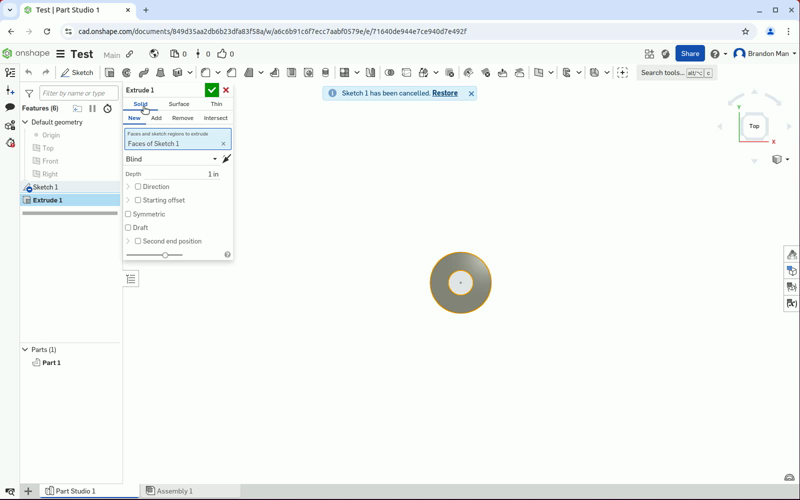
click(143, 106)
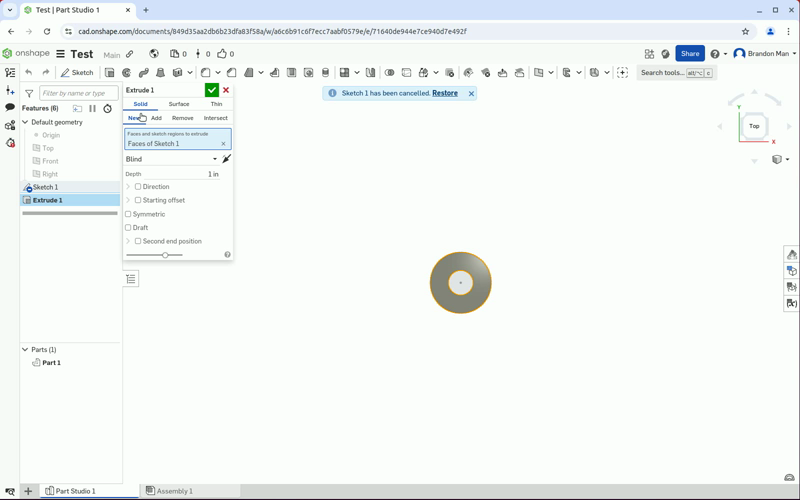
mouse_move(137, 120)
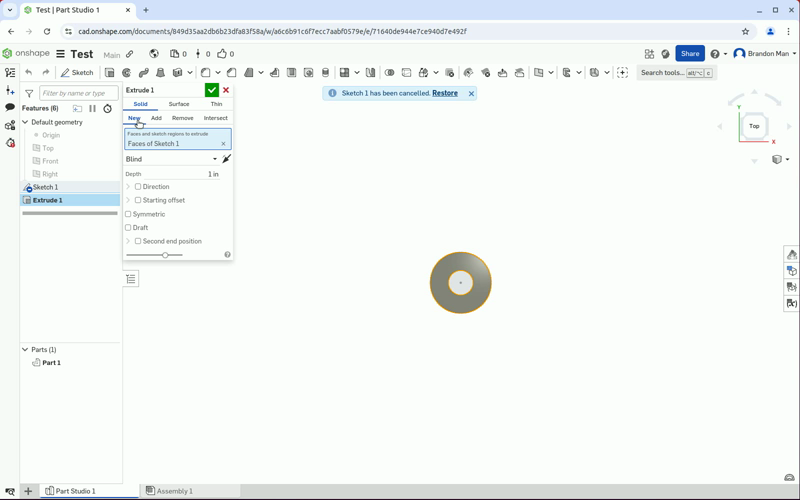
click(137, 120)
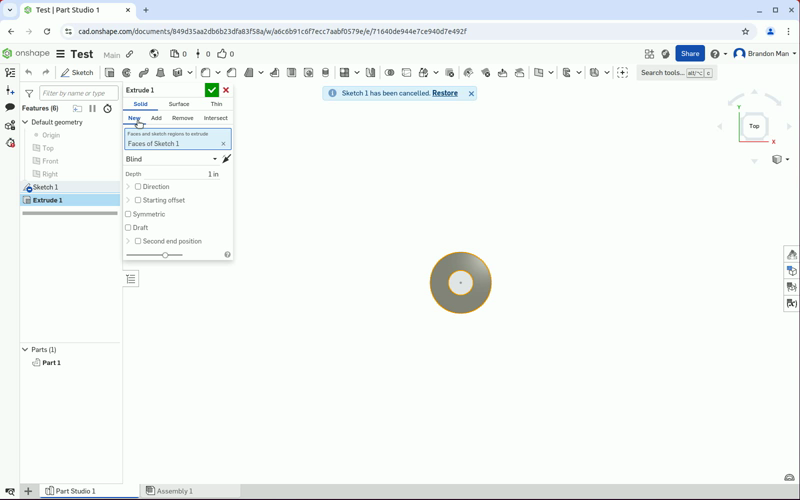
key(tab, 4)
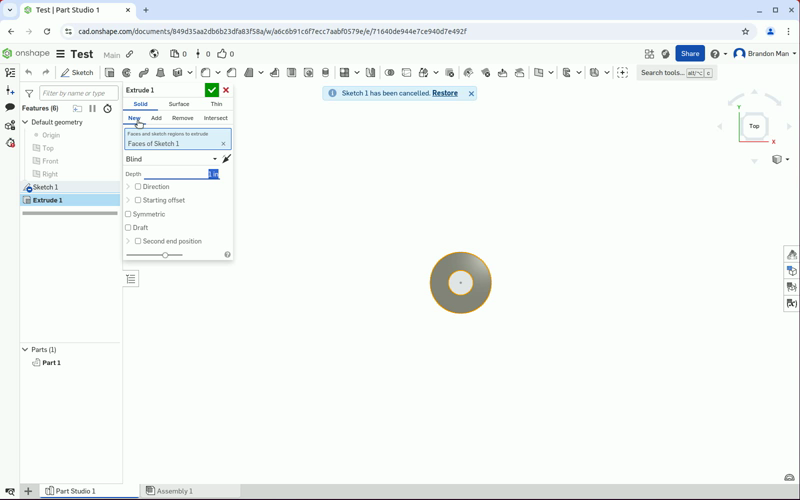
text(4.332)
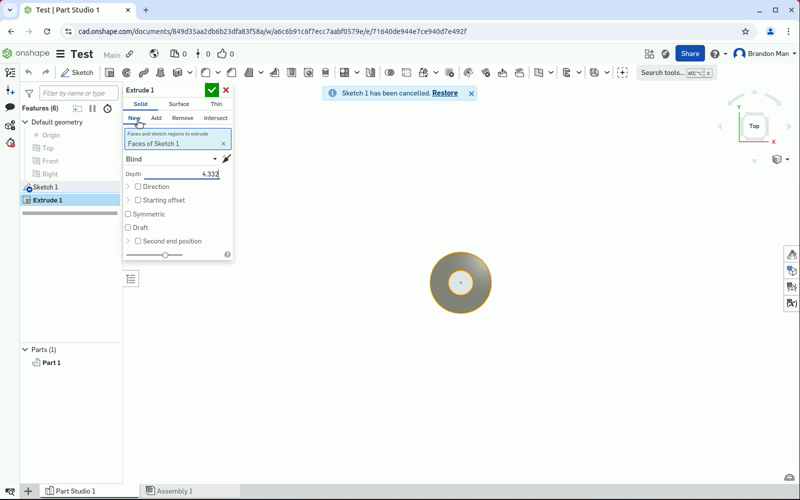
key(tab, 3)
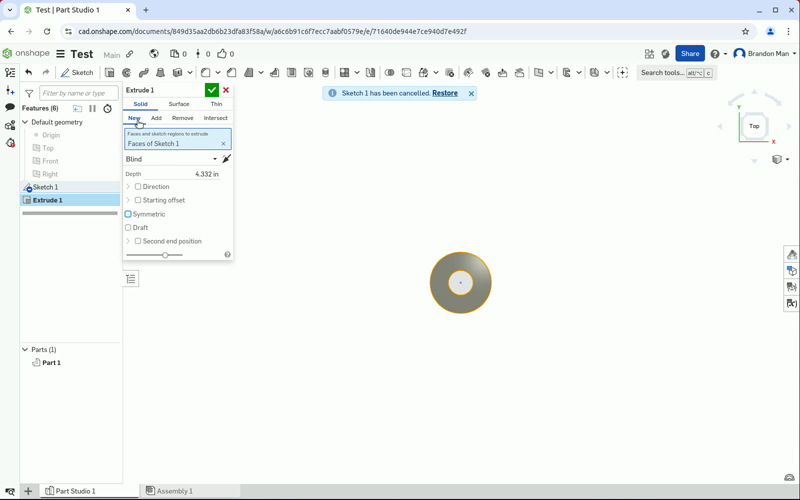
key(space)
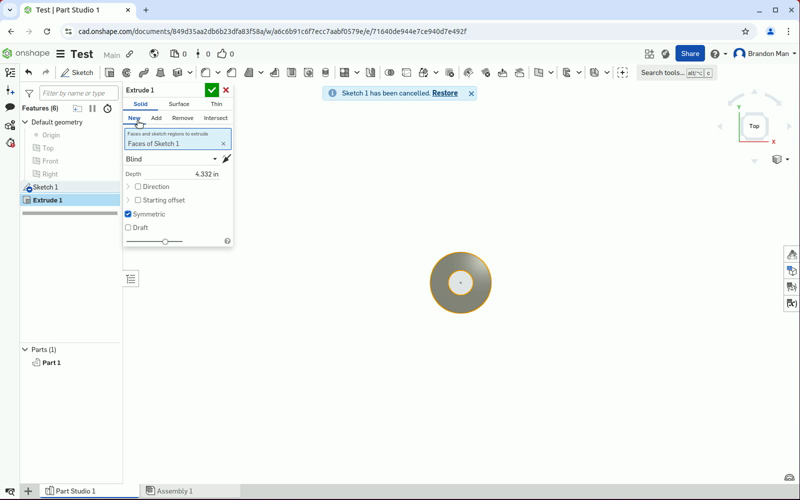
key(enter)
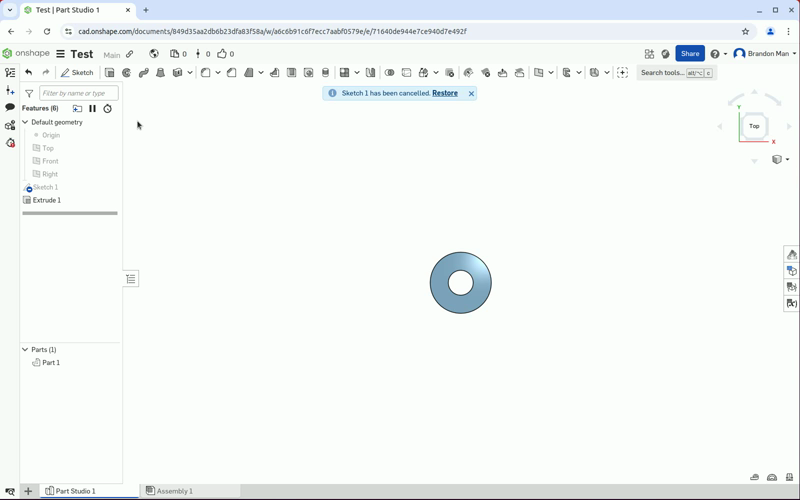
key(shift+h)
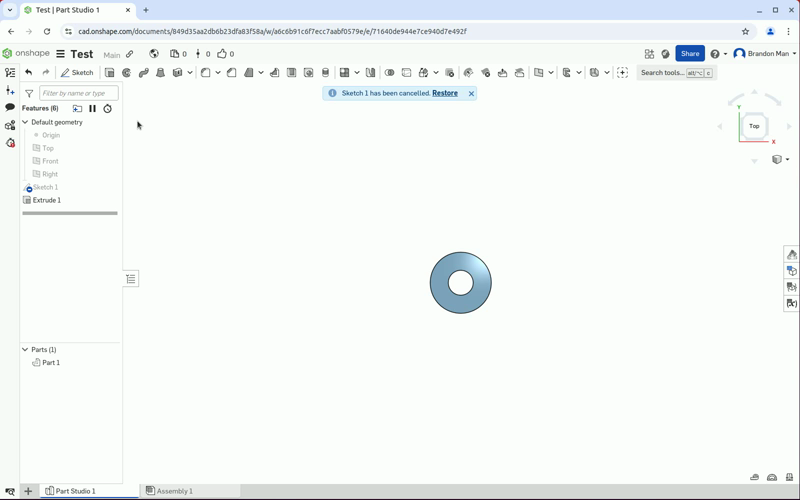
key(shift+h)
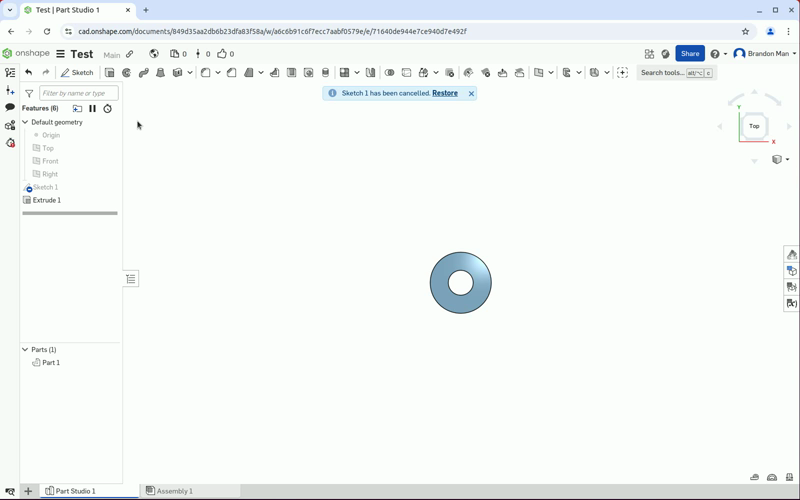
mouse_move(73, 189)
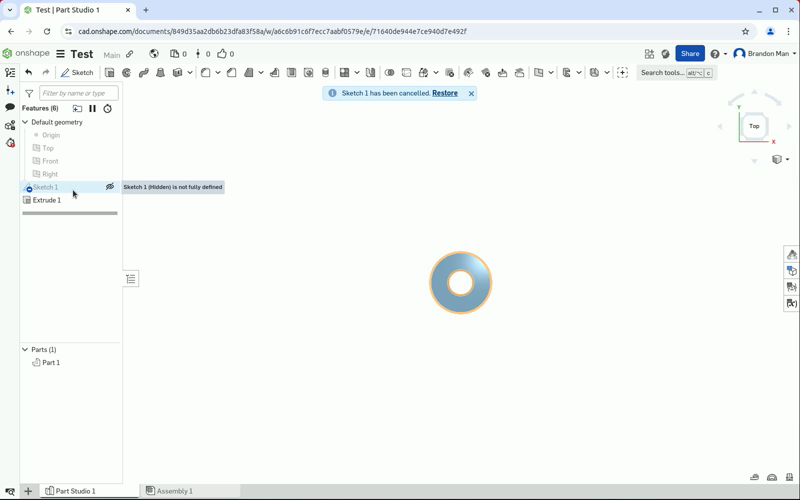
click(73, 189)
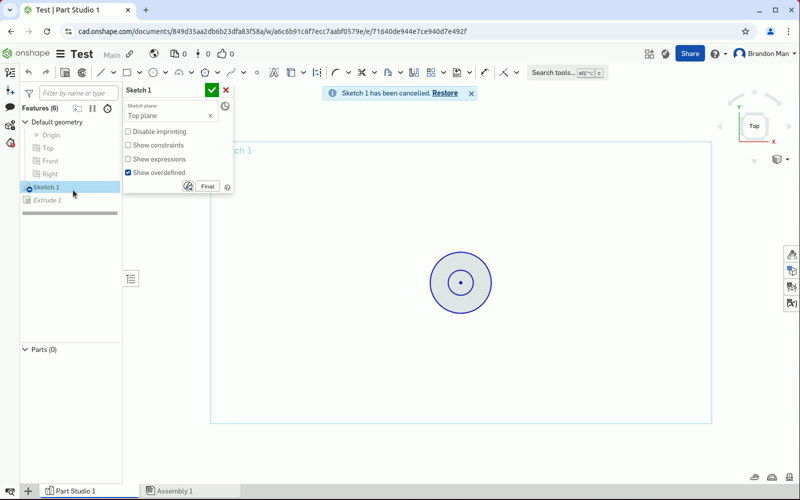
mouse_move(229, 92)
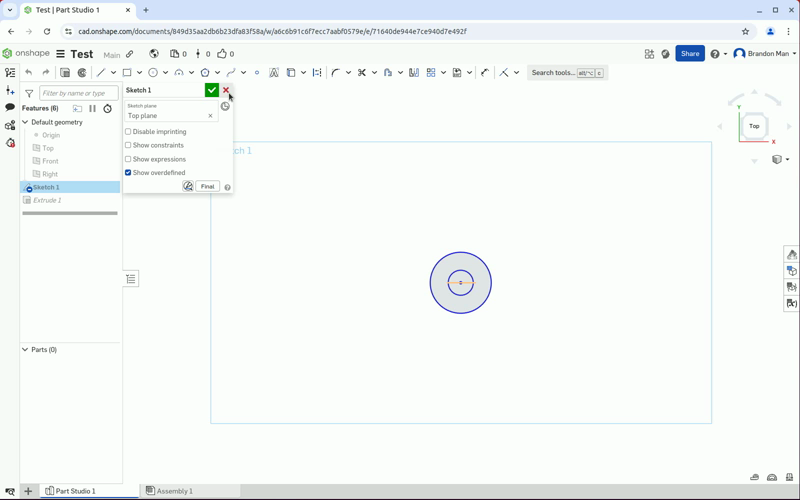
click(229, 92)
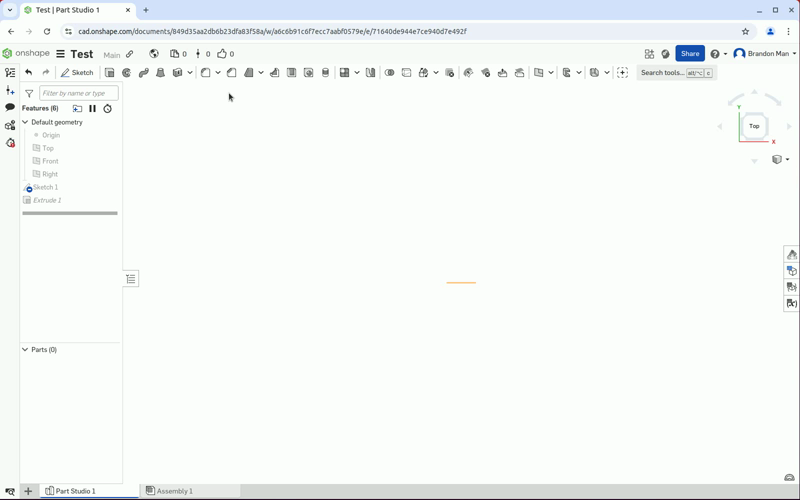
mouse_move(73, 352)
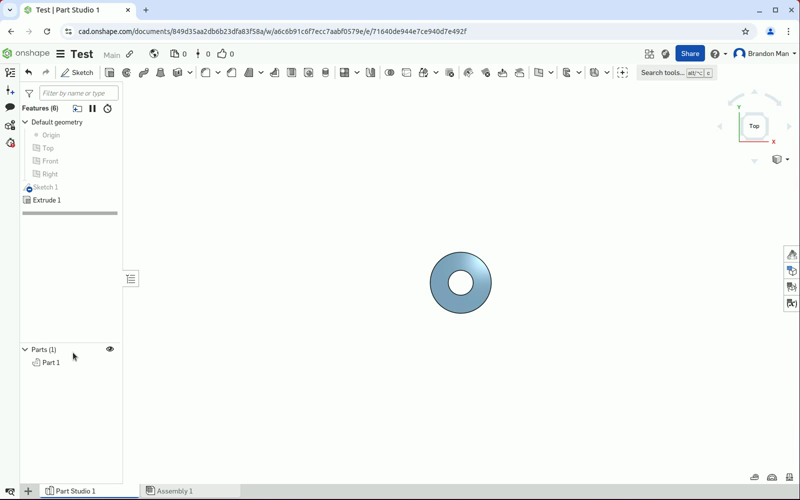
key(y)
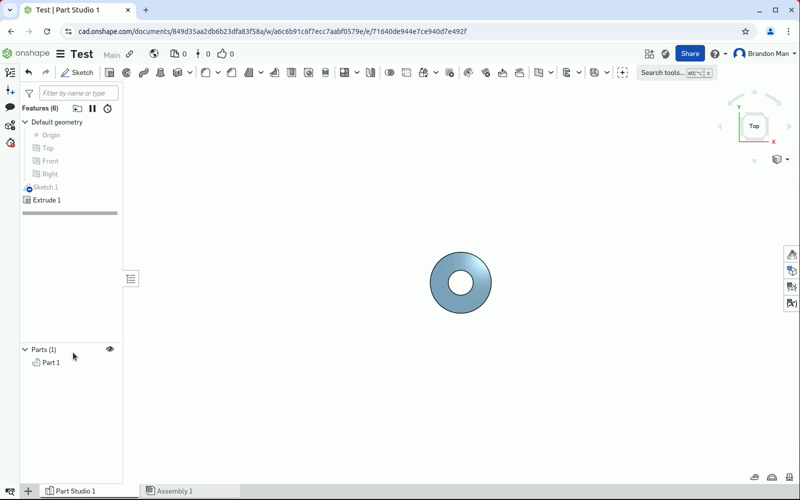
key(shift+p)
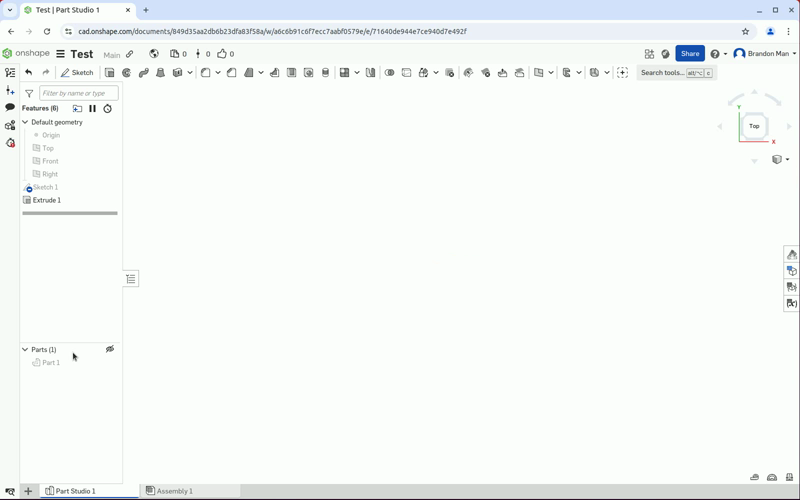
key(space)
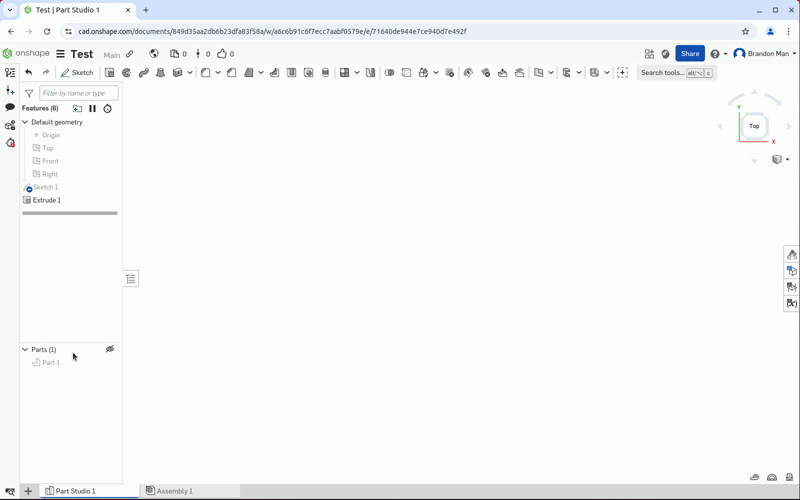
key_down(shift)
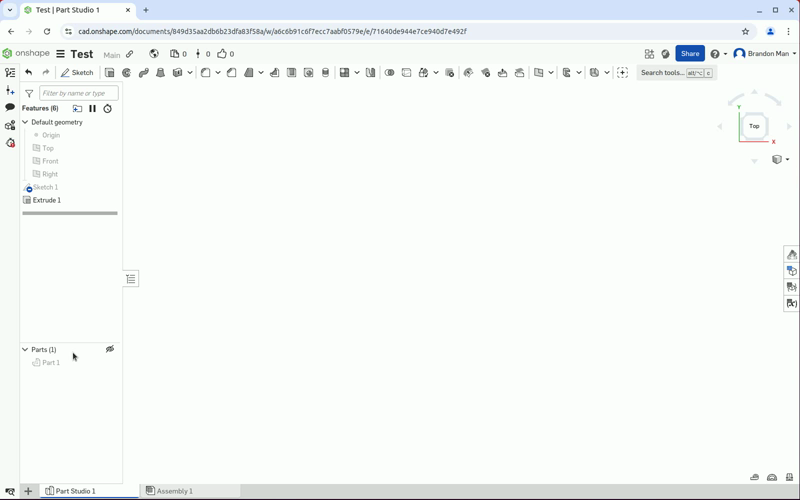
key(up)
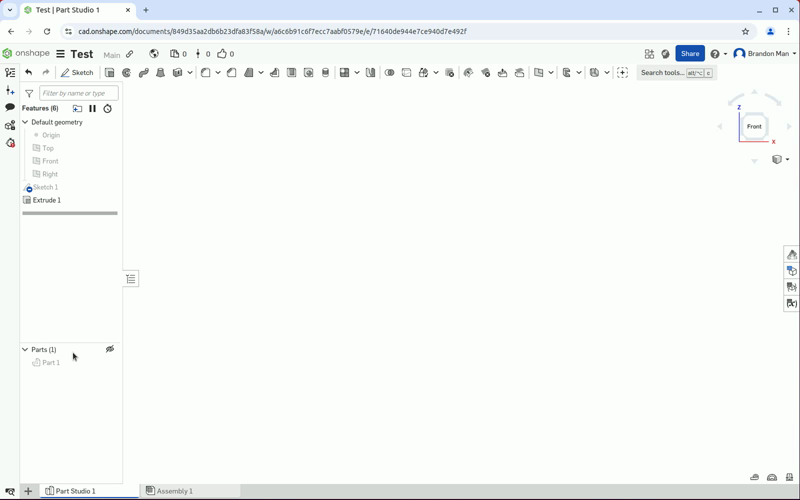
key_up(shift)
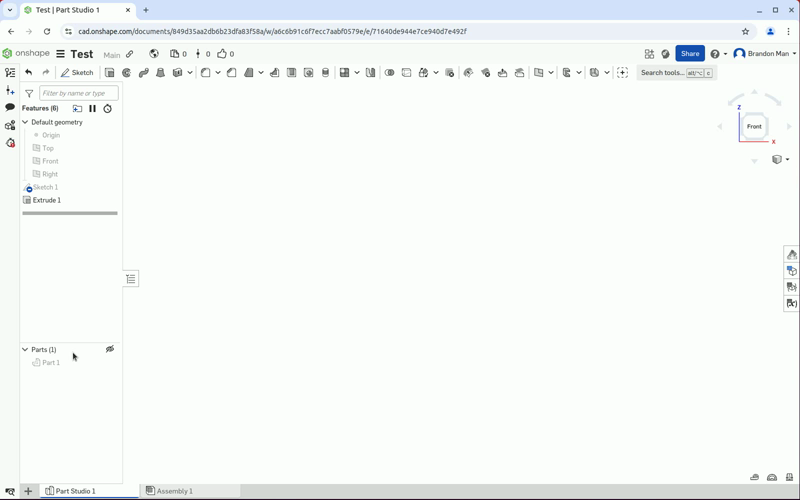
mouse_move(73, 352)
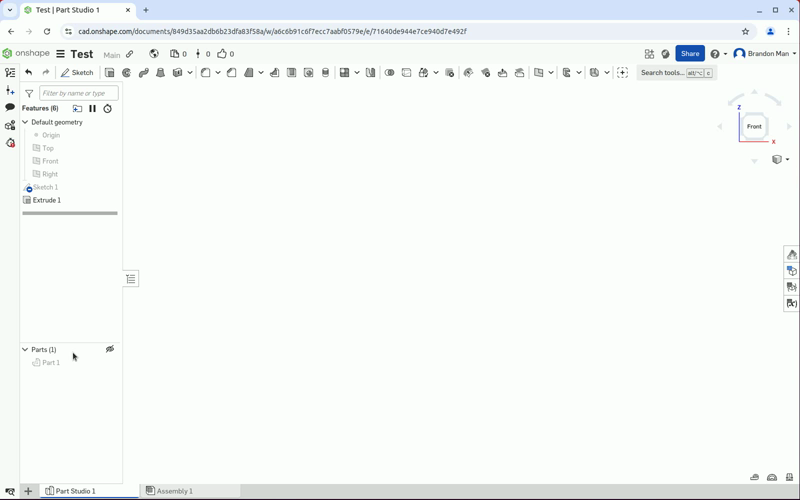
key(shift+y)
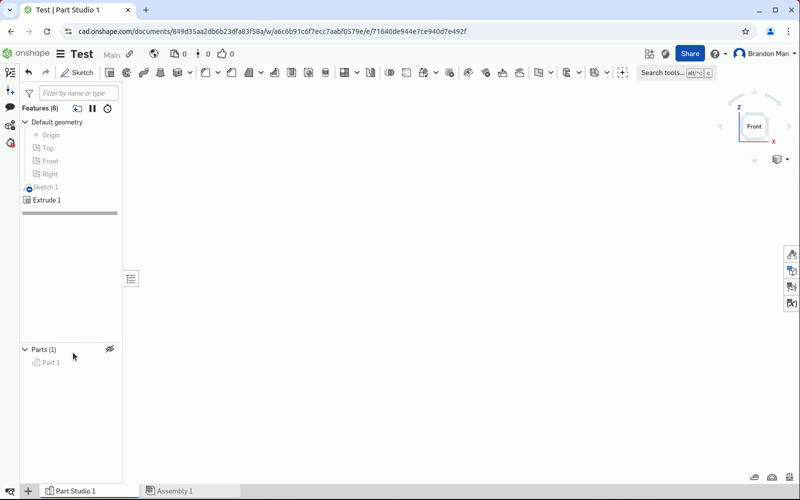
key(shift+s)
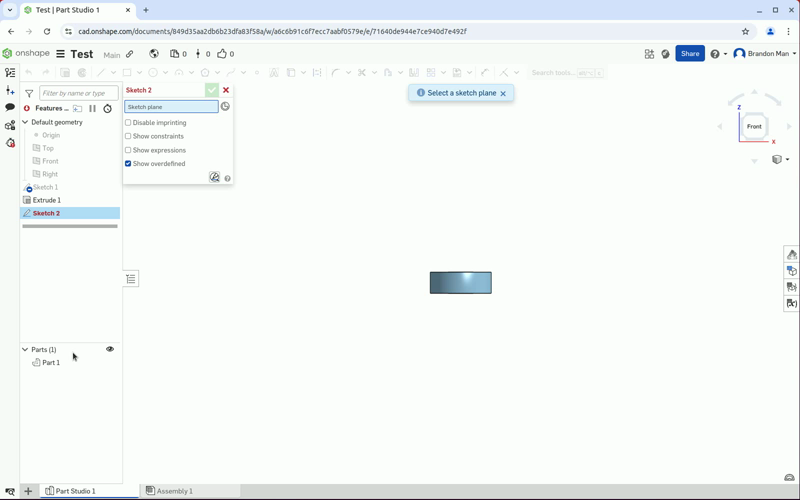
mouse_move(73, 163)
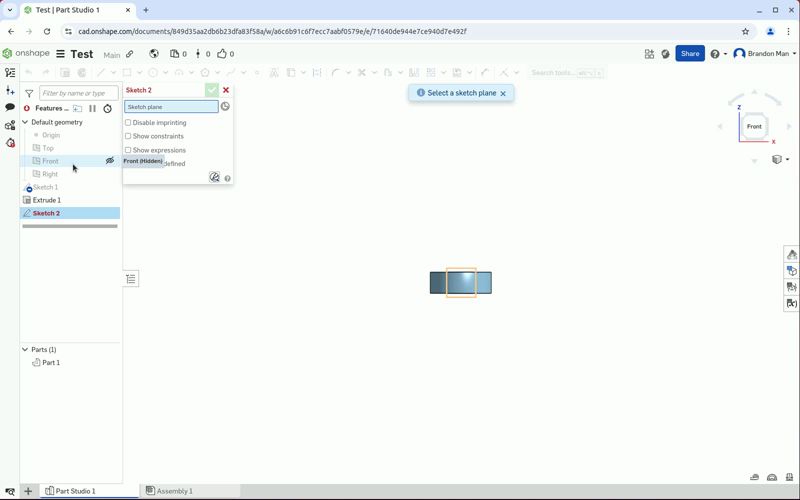
click(73, 163)
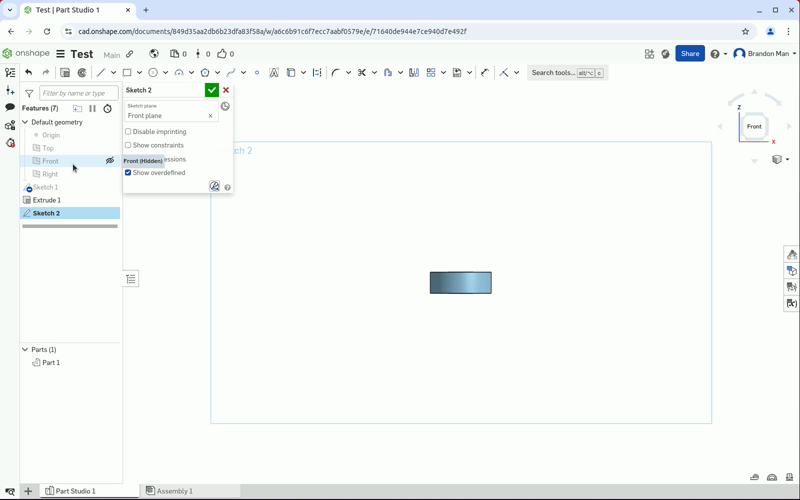
mouse_move(73, 352)
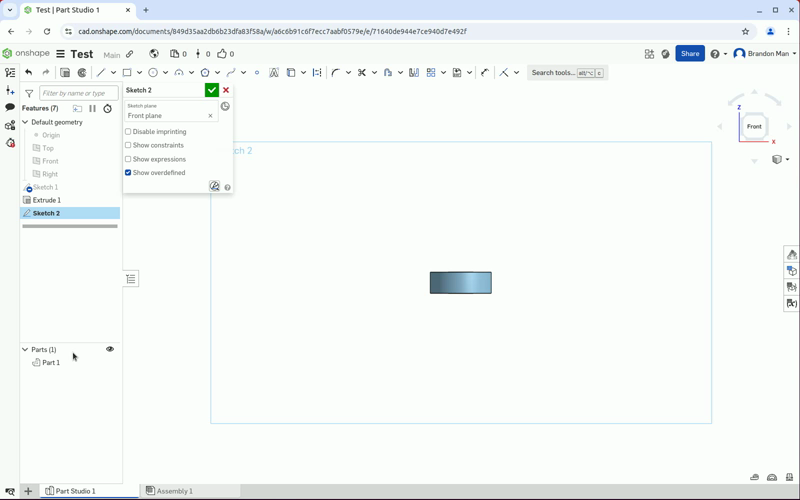
key(y)
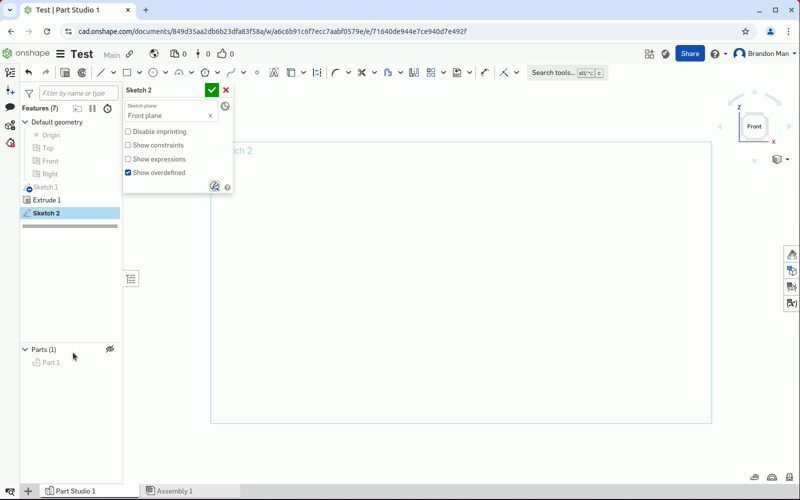
key(l)
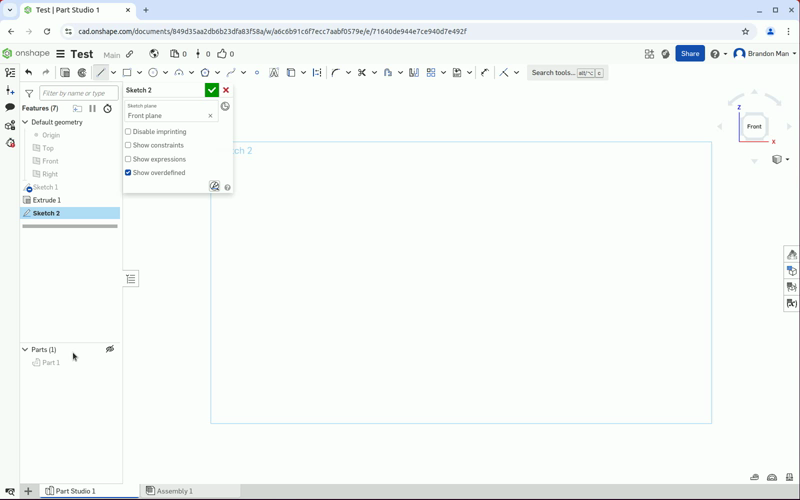
key_down(shift)
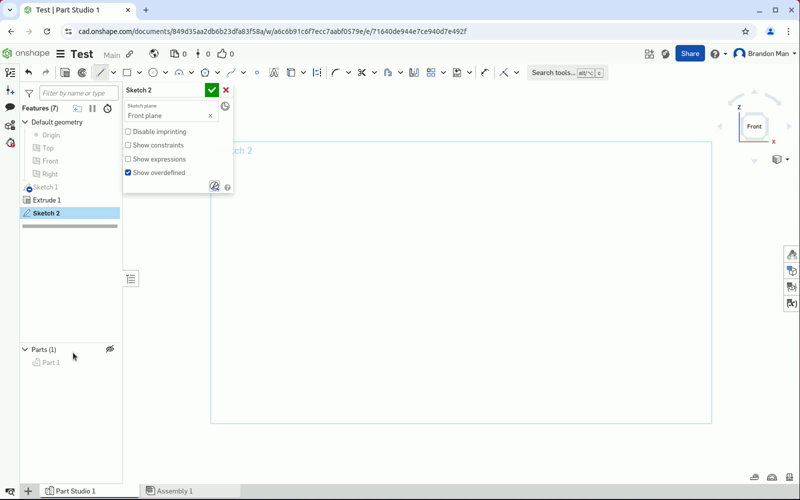
mouse_move(452, 293)
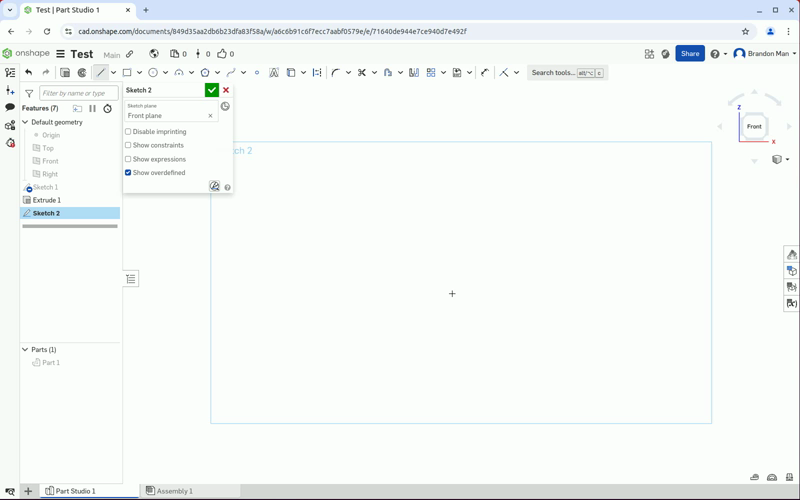
click(452, 293)
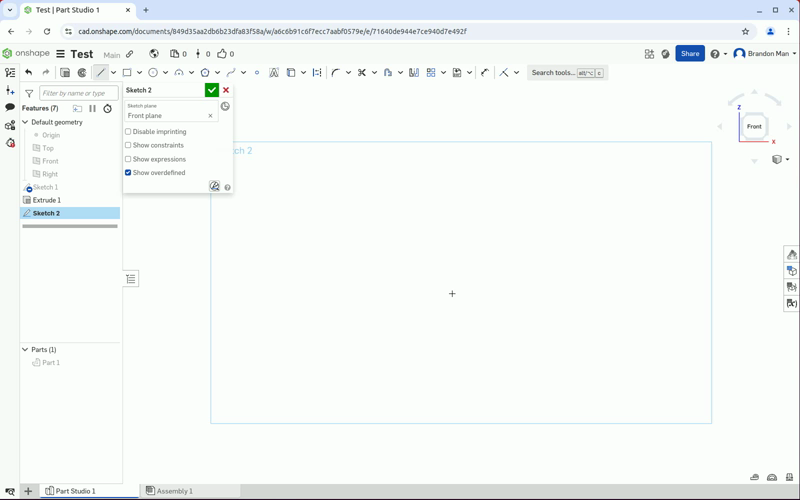
key_up(shift)
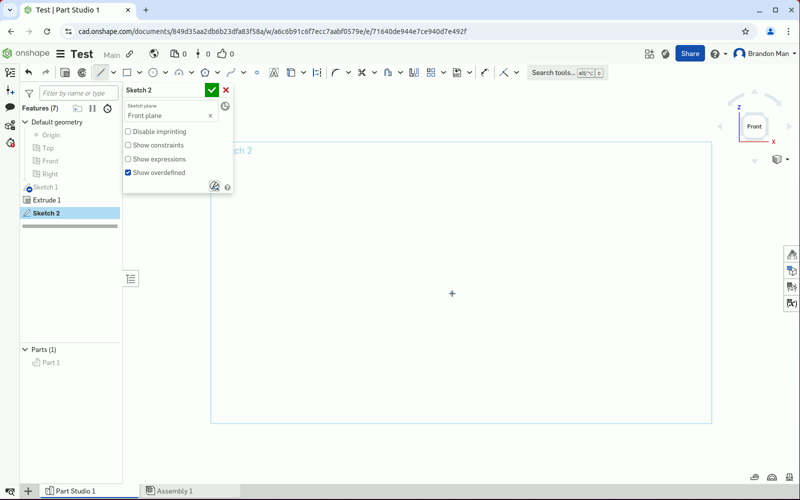
key_down(shift)
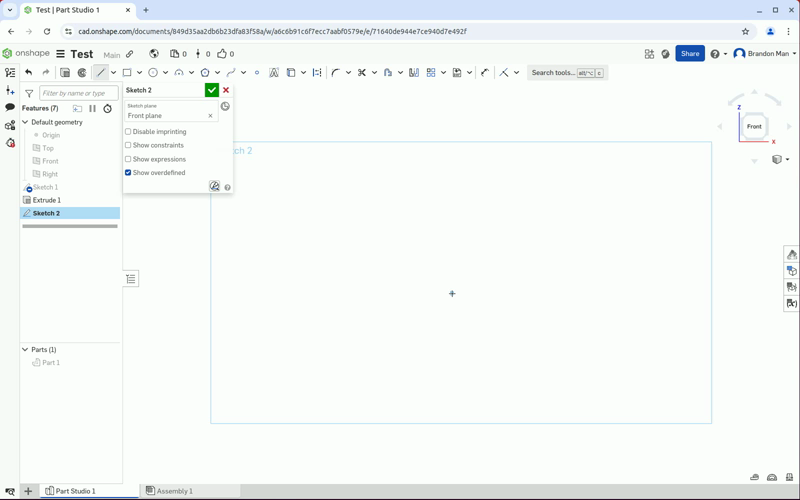
mouse_move(482, 293)
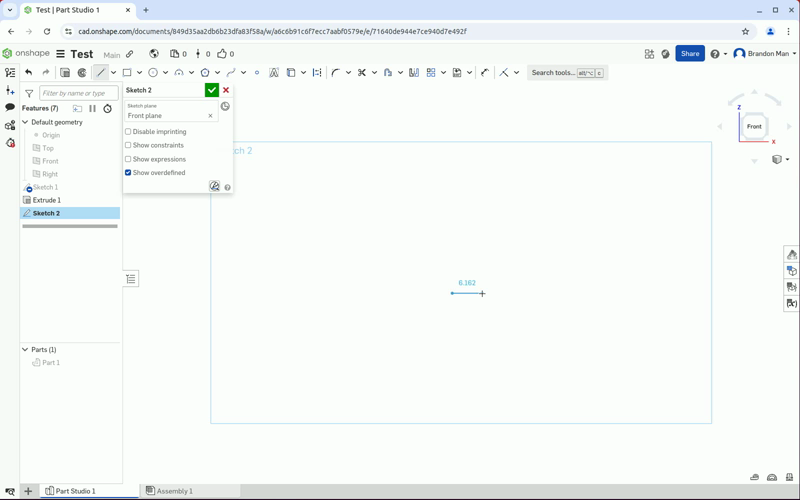
mouse_move(468, 293)
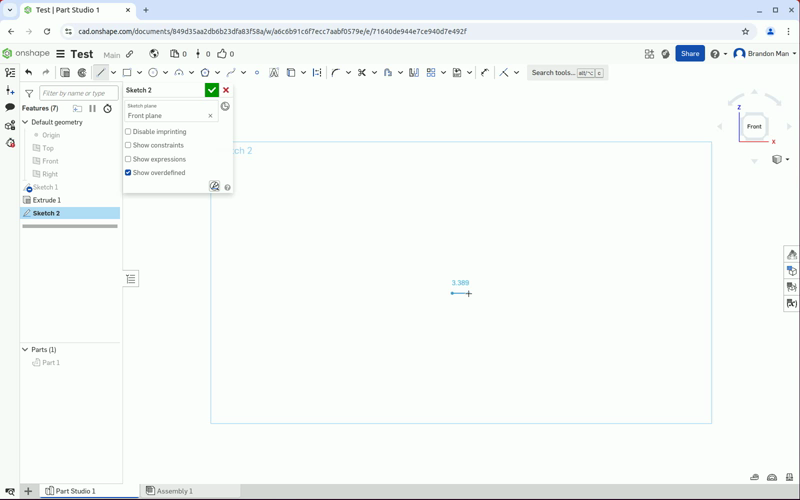
click(468, 293)
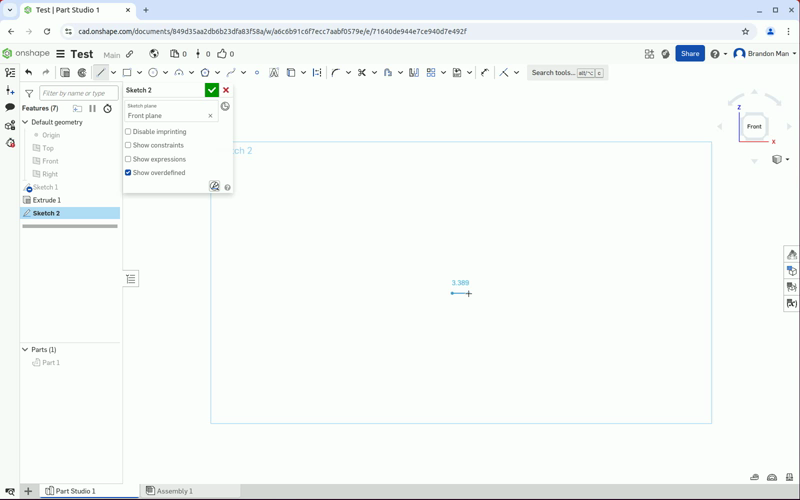
key_up(shift)
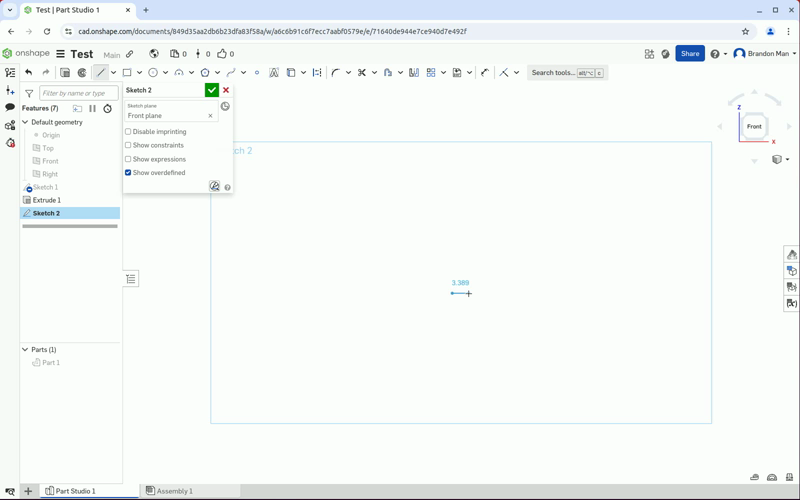
key_down(shift)
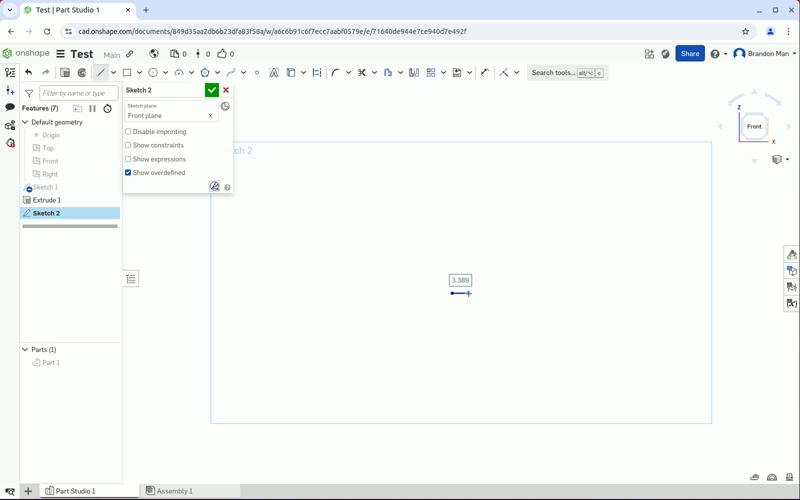
mouse_move(498, 293)
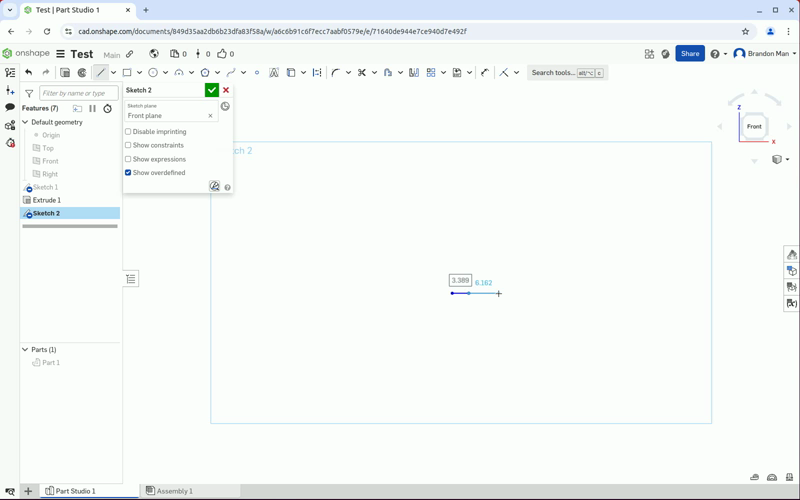
mouse_move(468, 282)
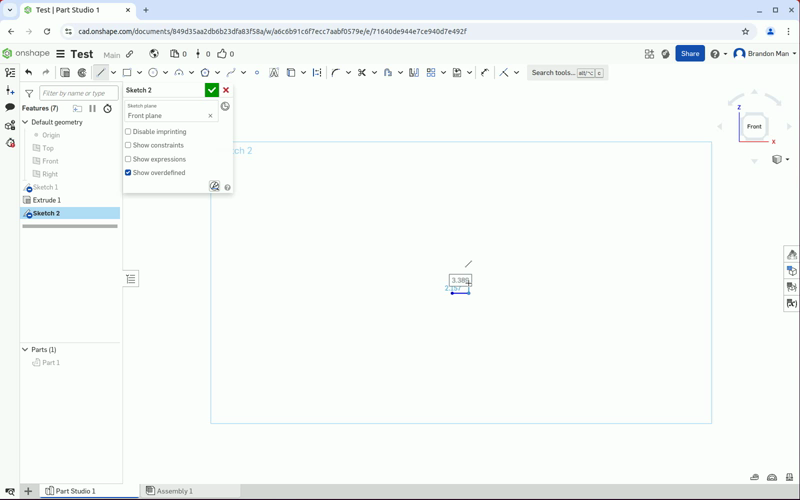
click(468, 282)
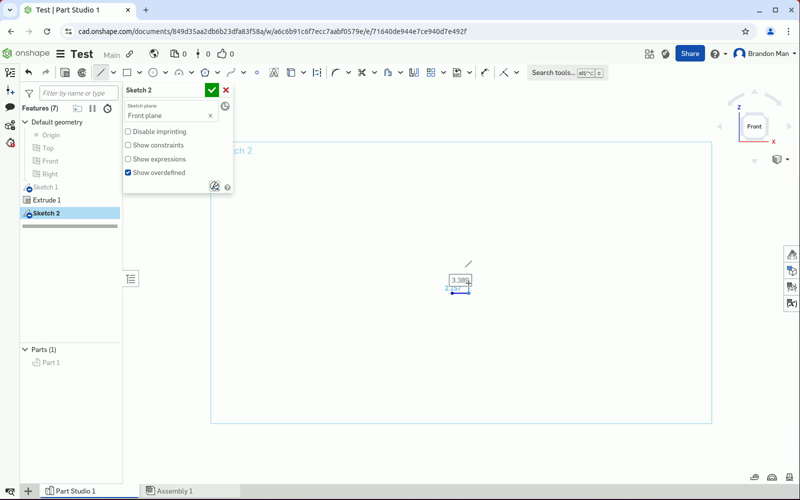
key_up(shift)
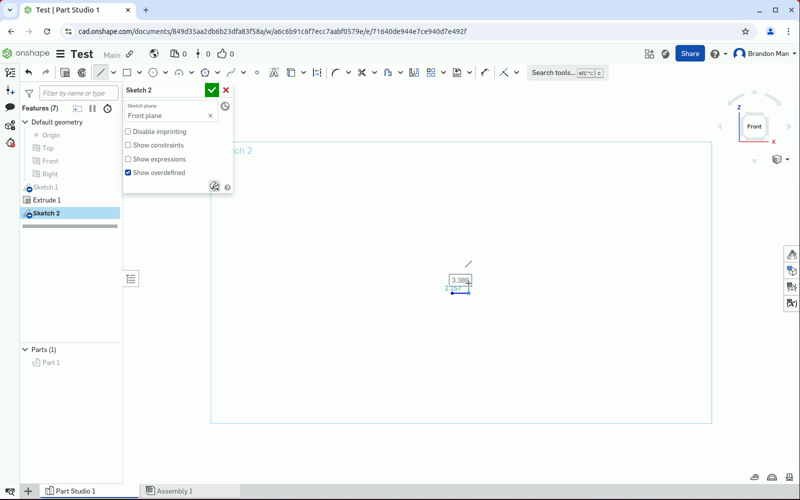
key_down(shift)
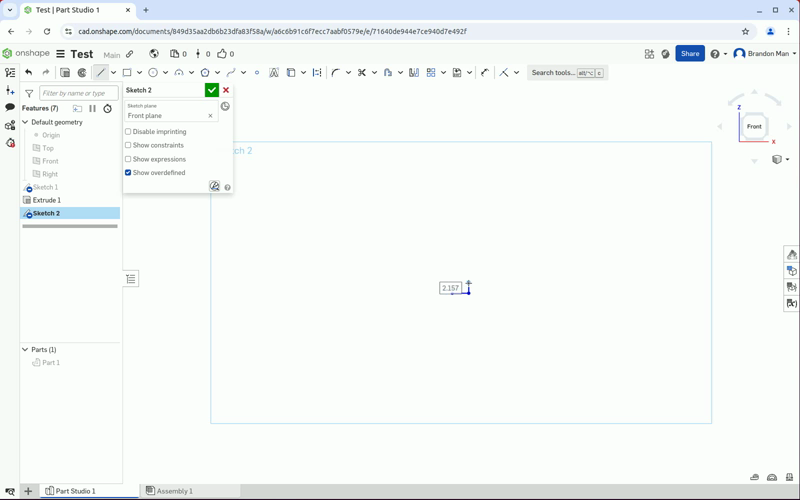
mouse_move(498, 282)
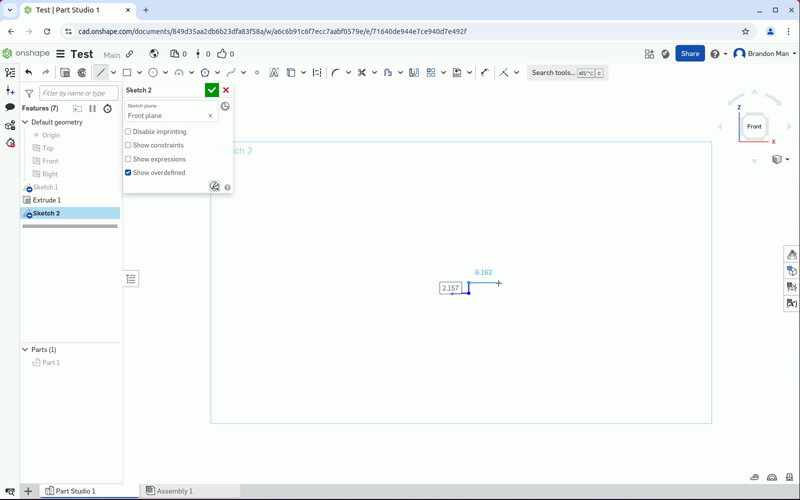
mouse_move(460, 282)
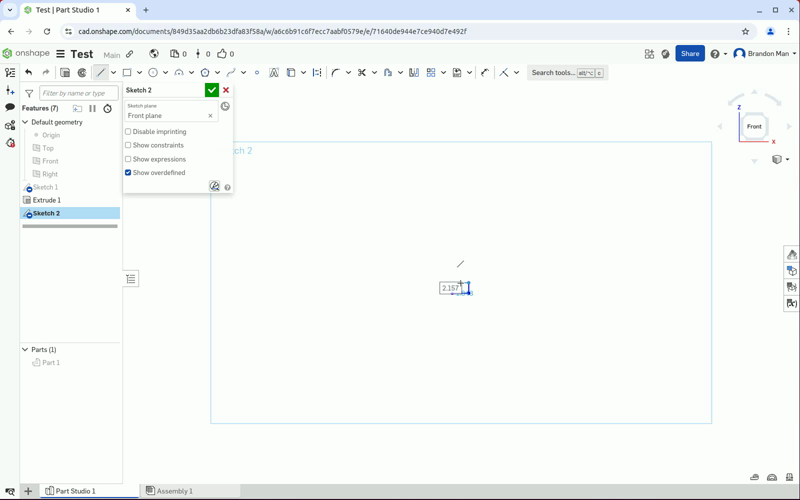
click(460, 282)
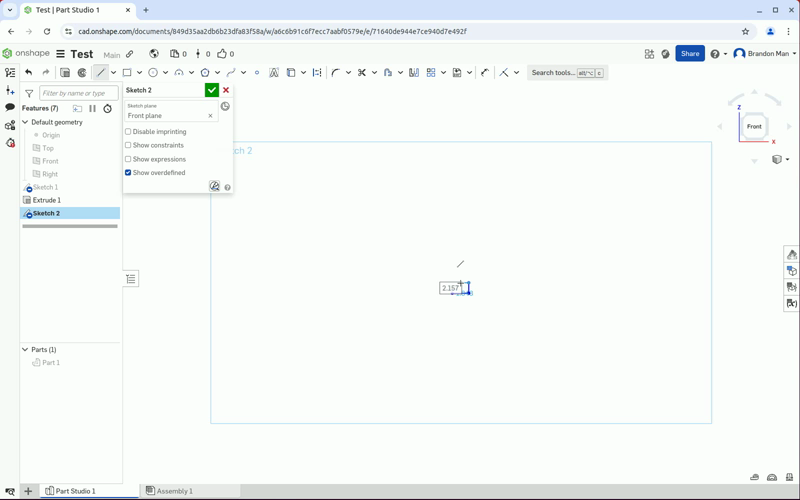
key_up(shift)
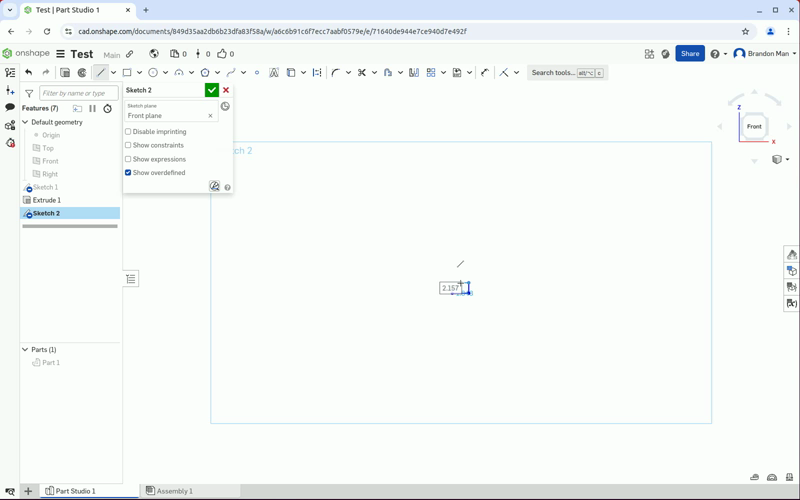
key_down(shift)
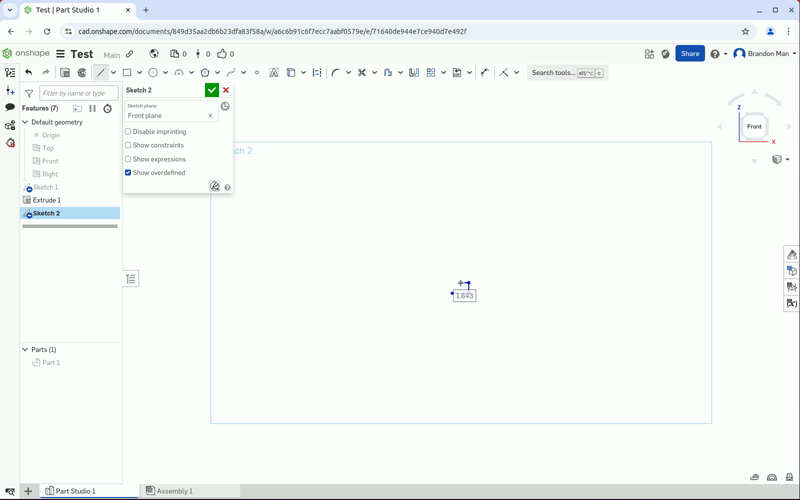
mouse_move(490, 282)
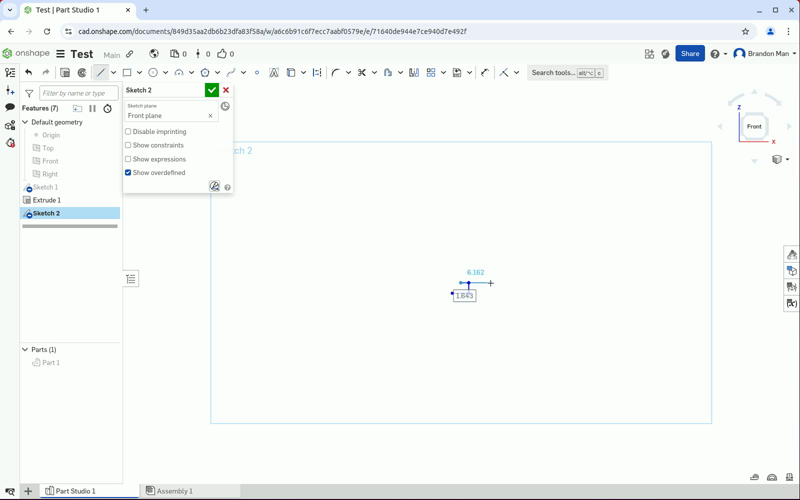
mouse_move(452, 282)
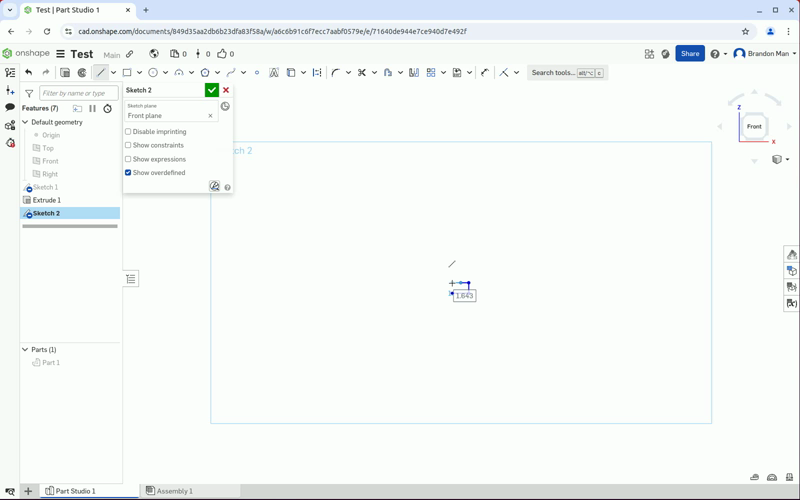
click(452, 282)
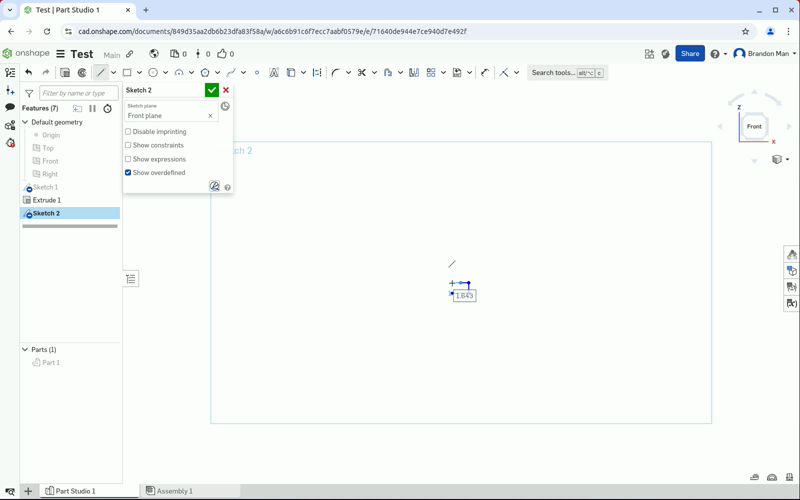
key_up(shift)
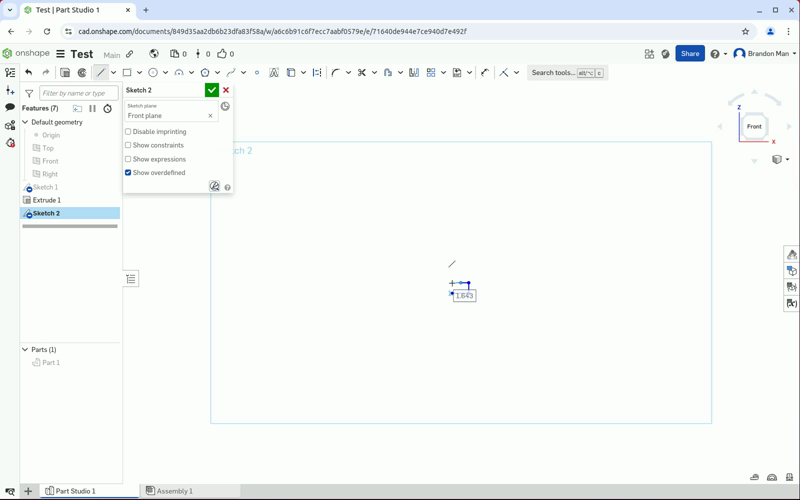
mouse_move(482, 282)
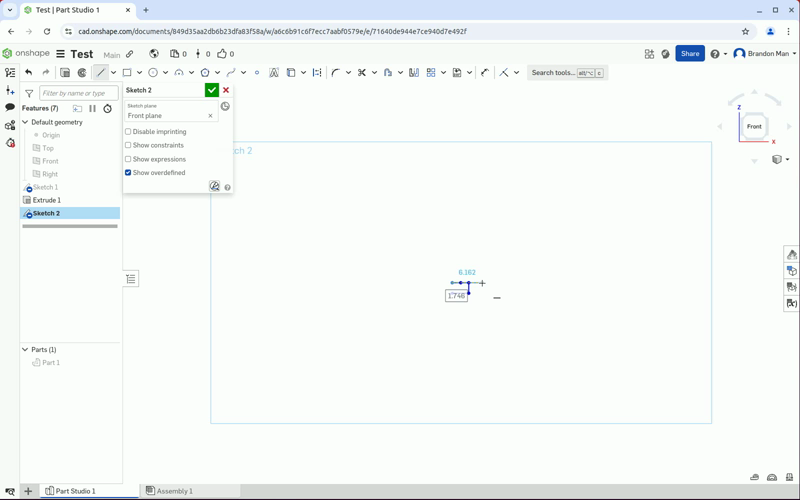
key_down(shift)
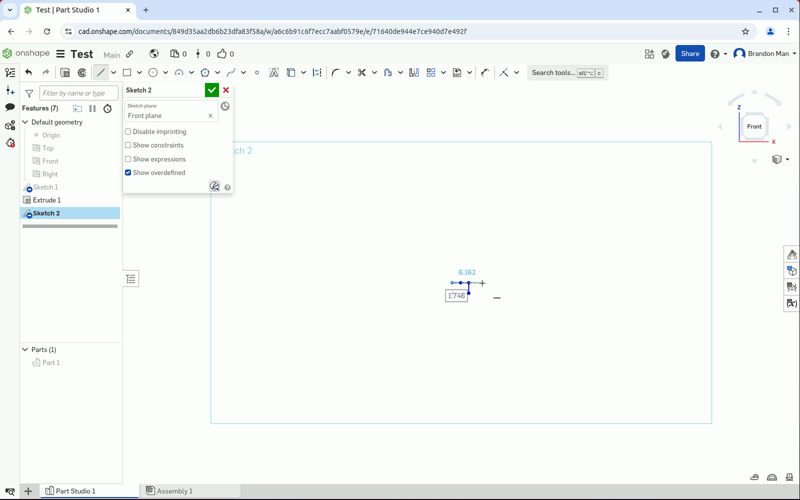
mouse_move(452, 293)
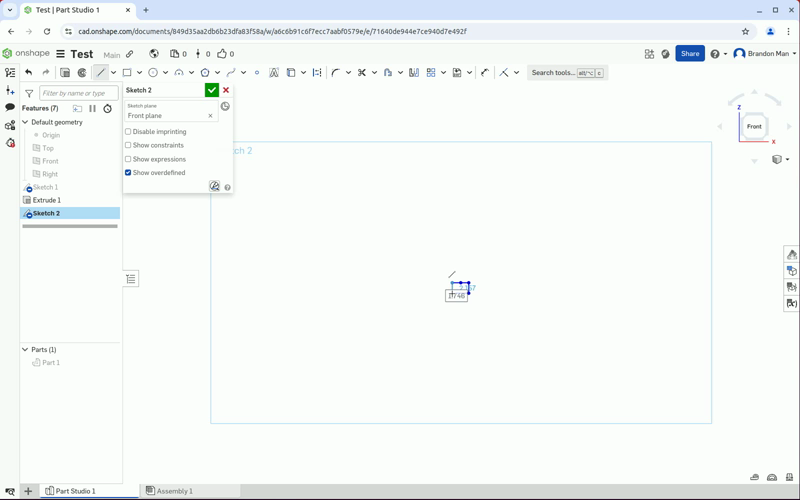
key_up(shift)
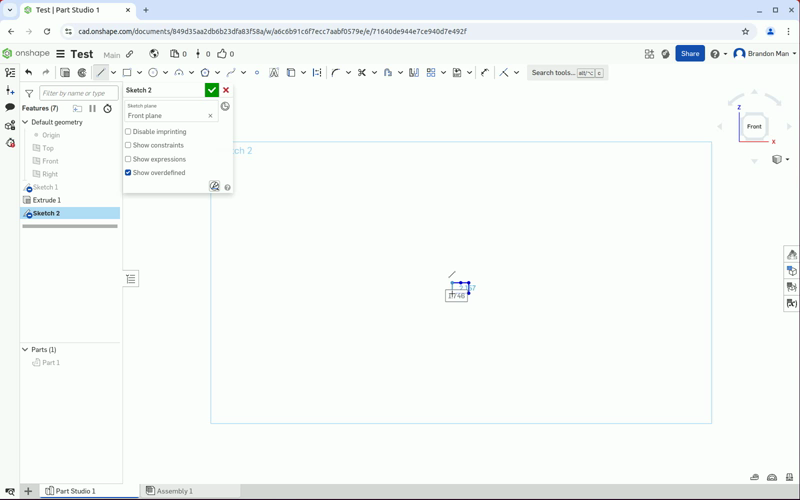
click(452, 293)
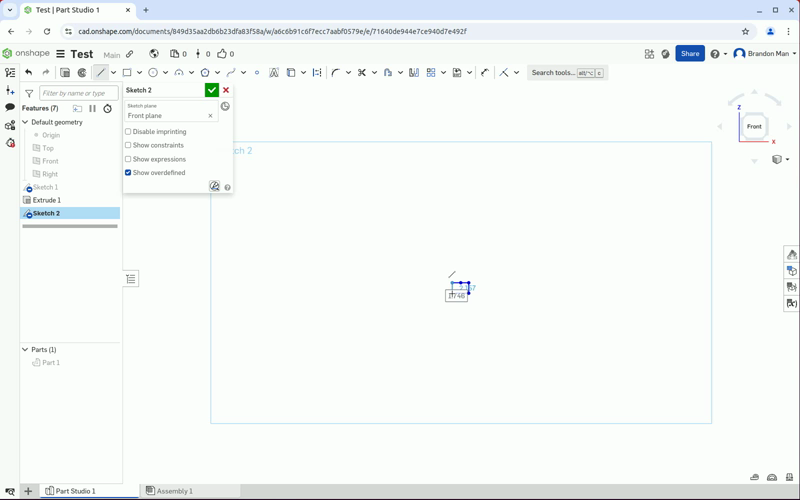
key(esc)
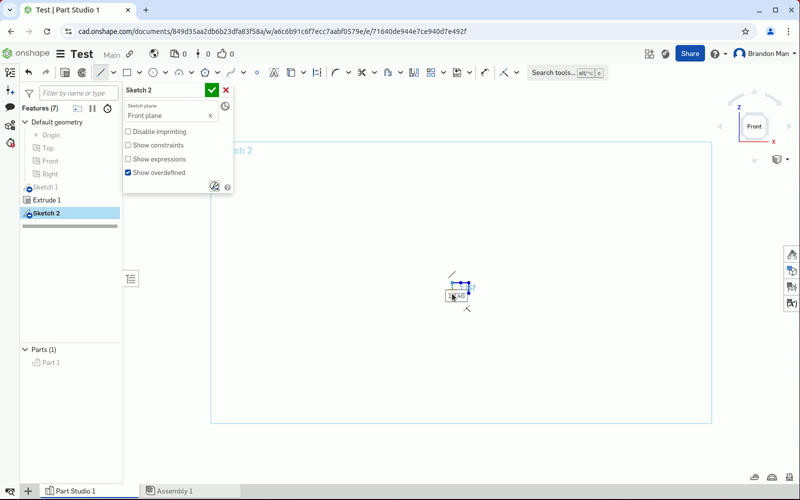
mouse_move(468, 287)
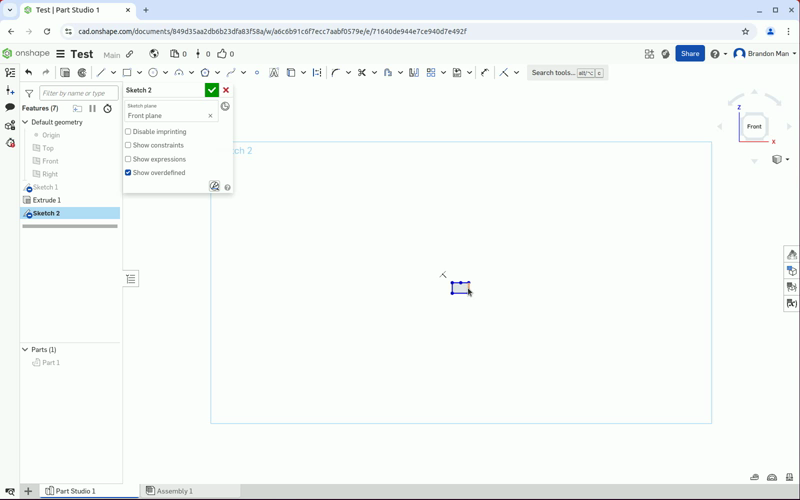
scroll(6)
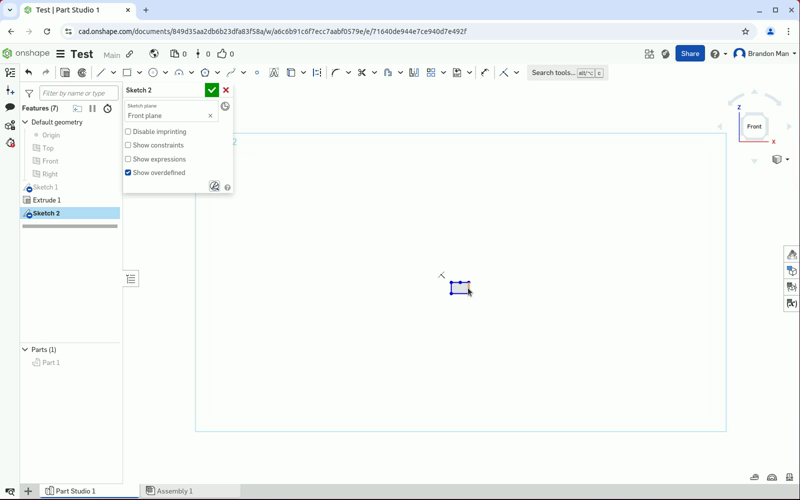
scroll(6)
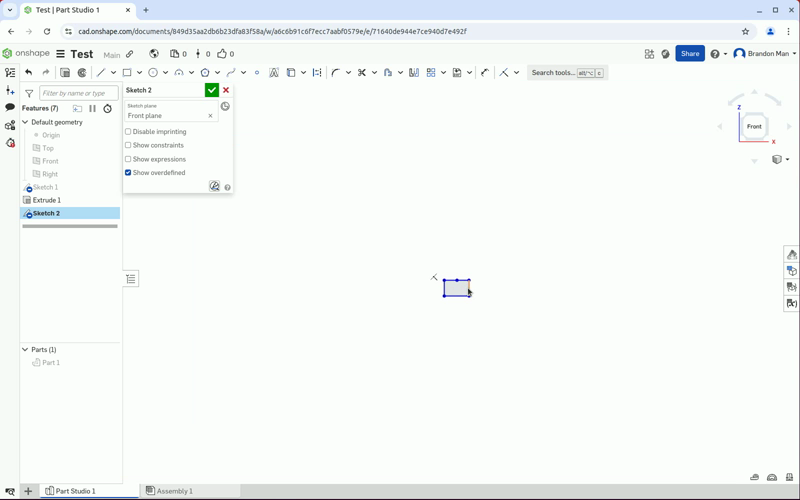
scroll(6)
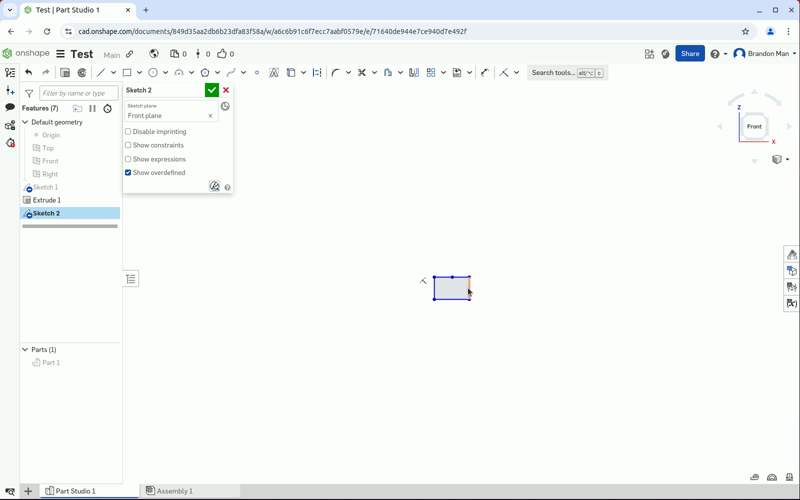
scroll(6)
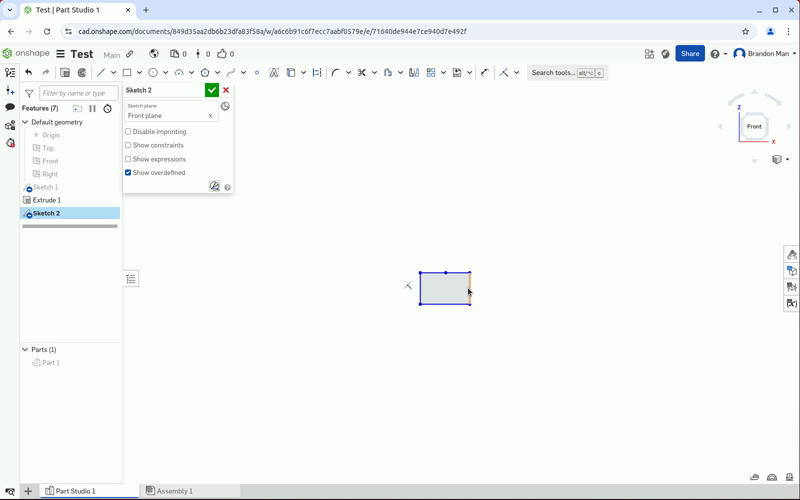
scroll(6)
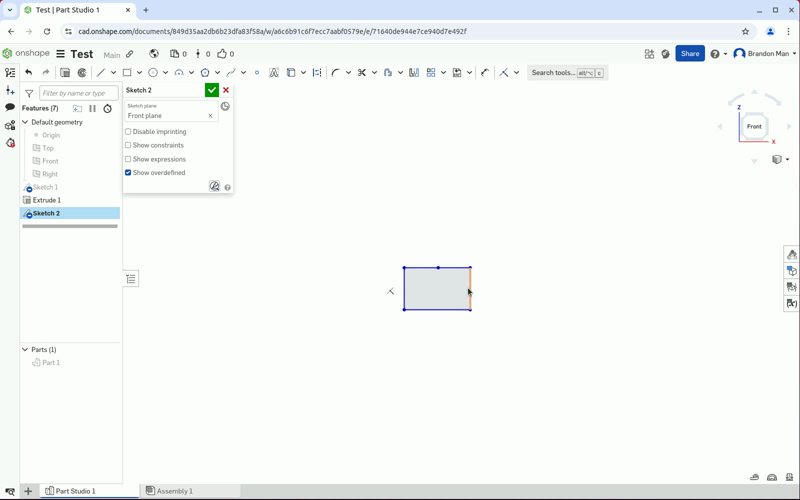
scroll(6)
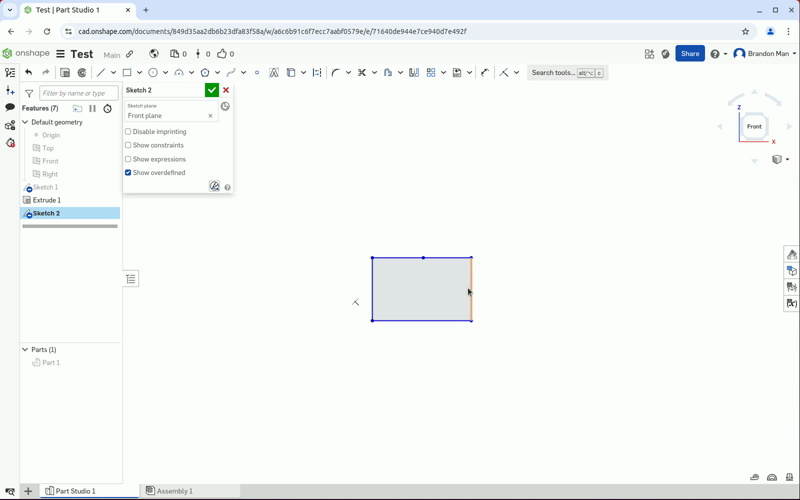
scroll(6)
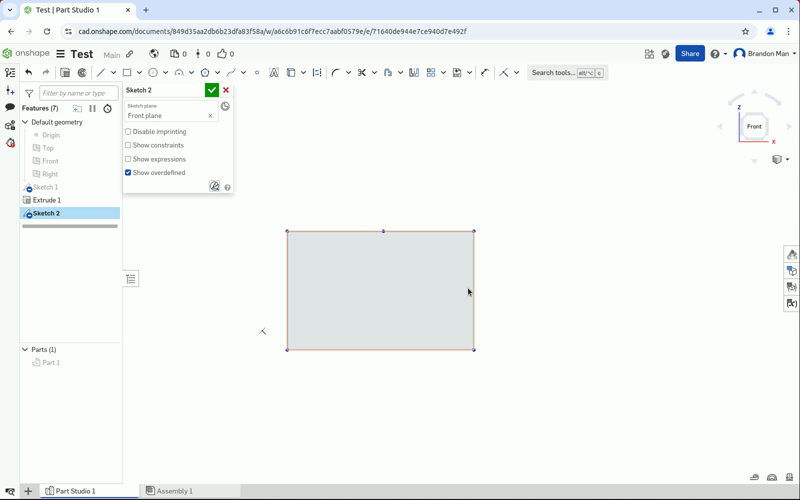
click(468, 287)
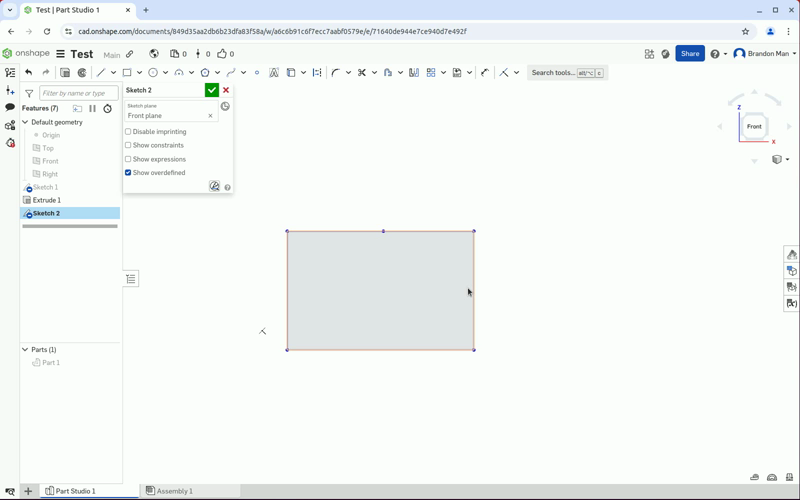
scroll(-6)
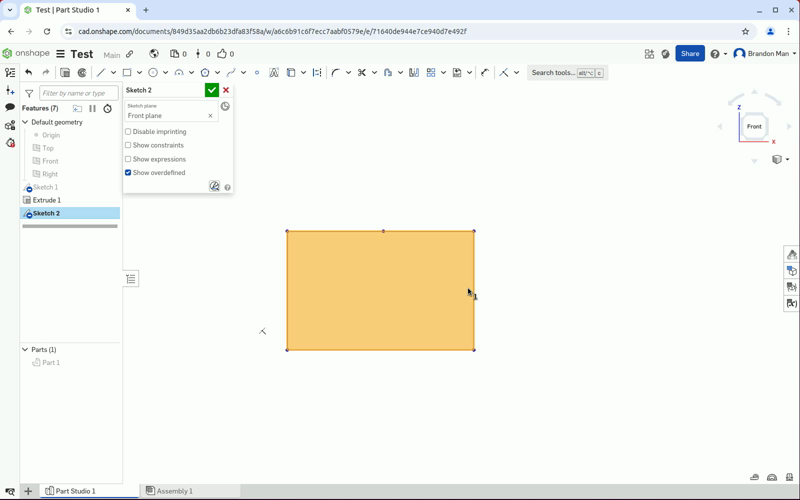
scroll(-6)
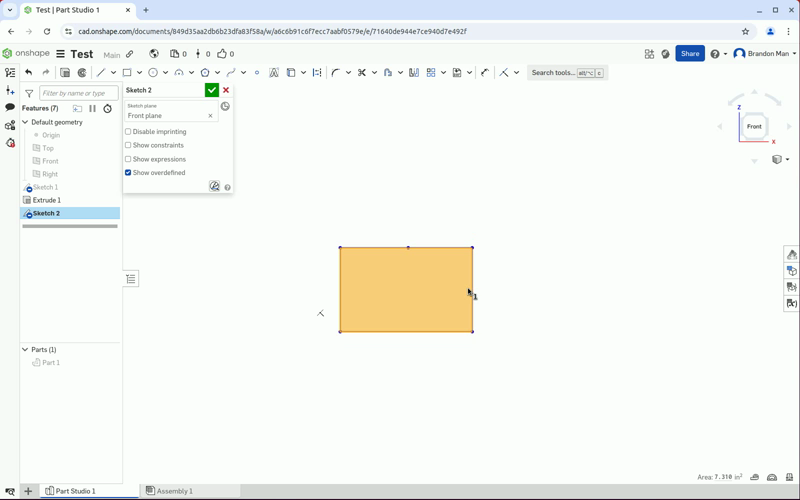
scroll(-6)
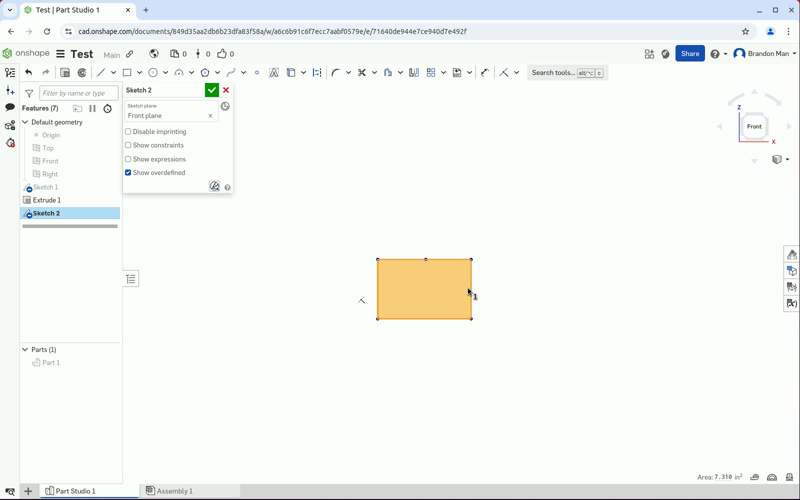
scroll(-6)
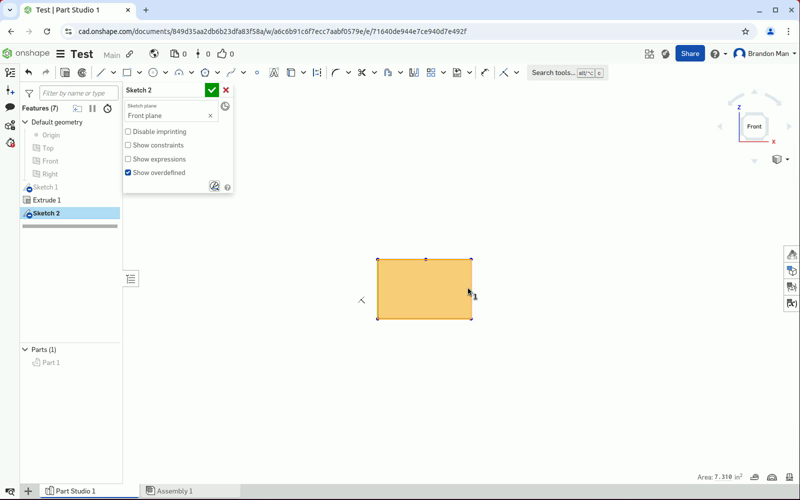
scroll(-6)
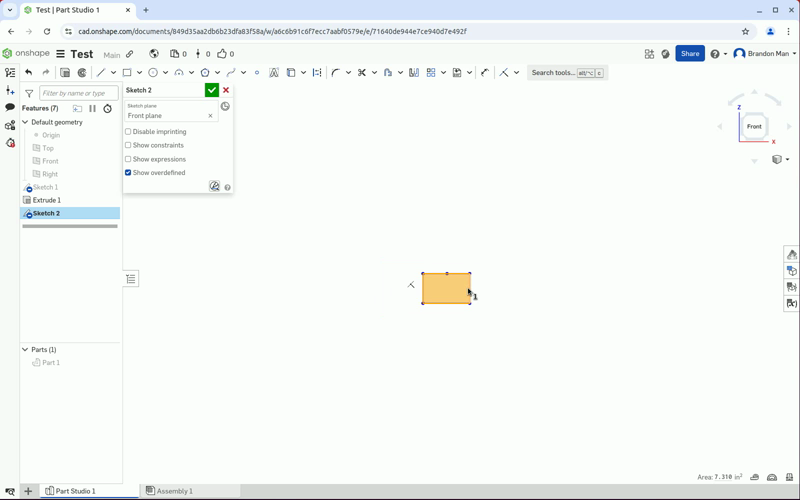
scroll(-6)
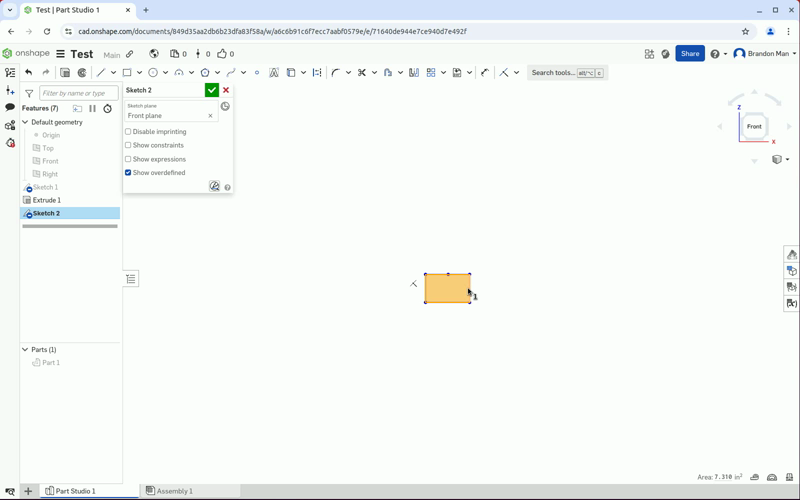
scroll(-6)
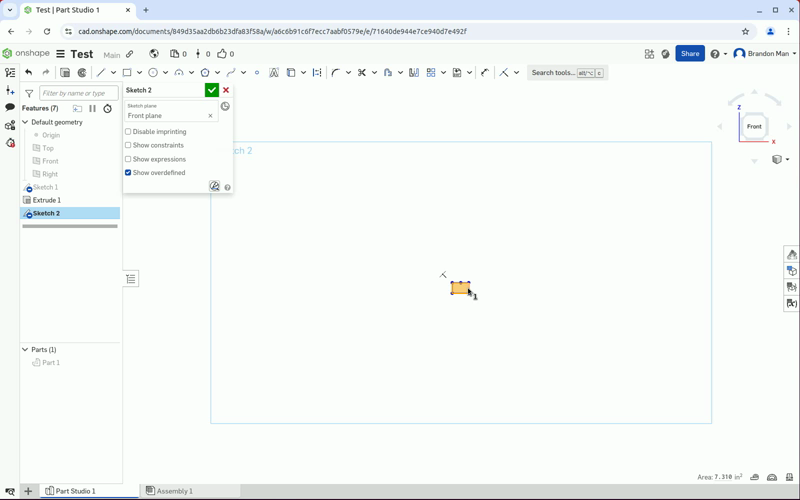
mouse_move(73, 352)
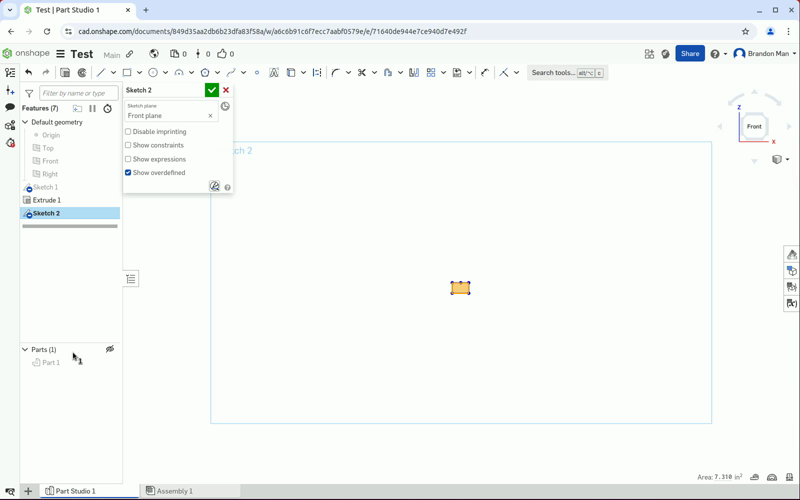
key(shift+y)
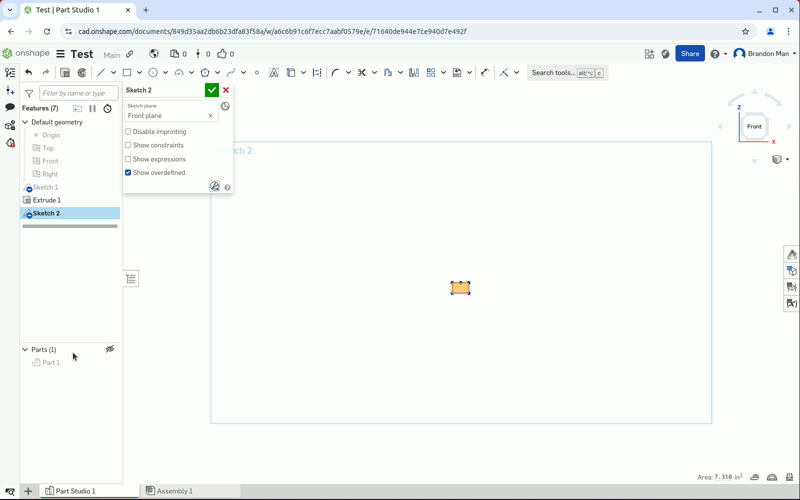
key(shift+e)
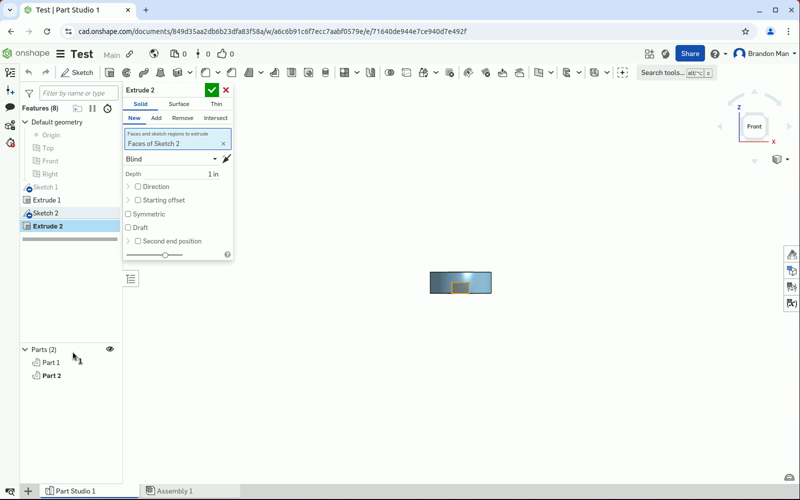
mouse_move(143, 106)
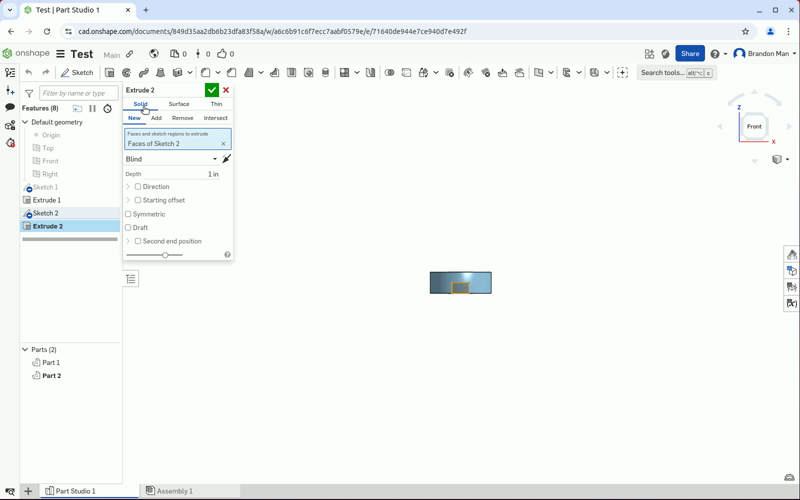
click(143, 106)
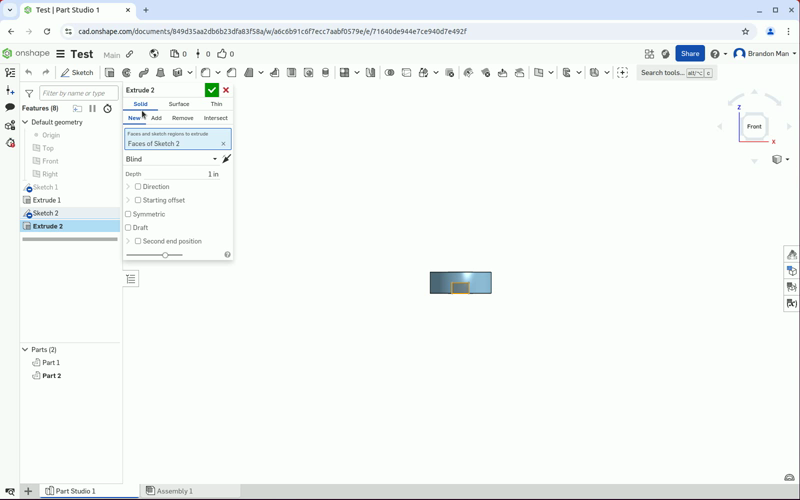
mouse_move(137, 120)
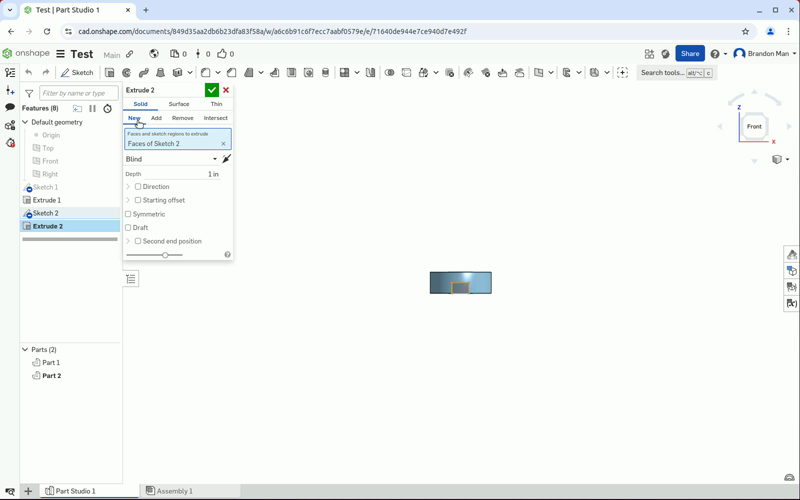
click(137, 120)
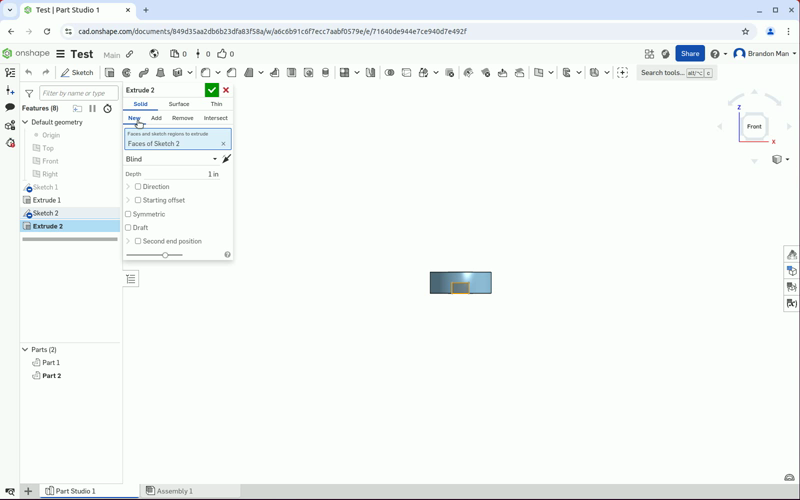
key(tab, 4)
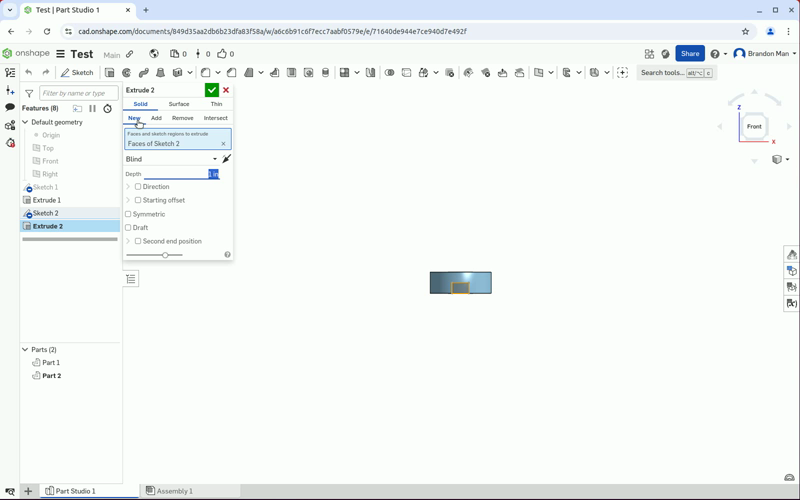
text(7.943)
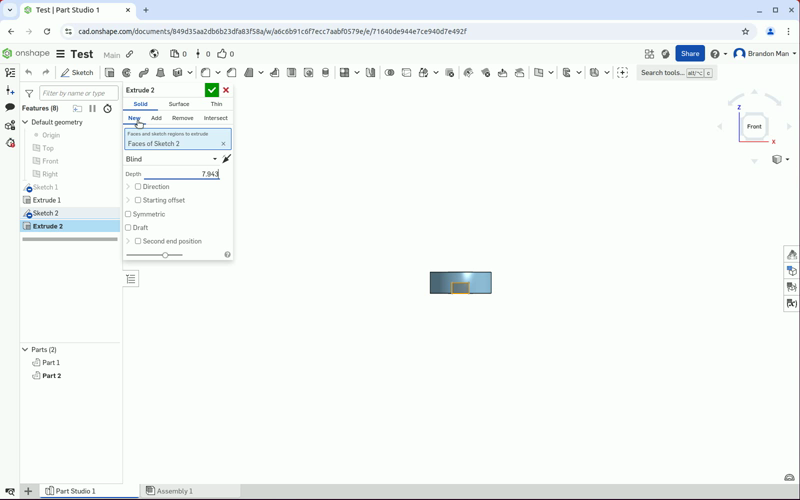
key(enter)
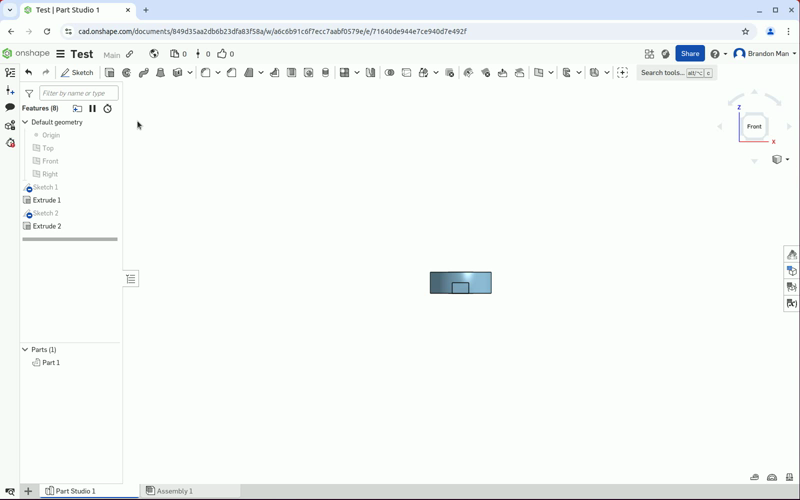
key(shift+h)
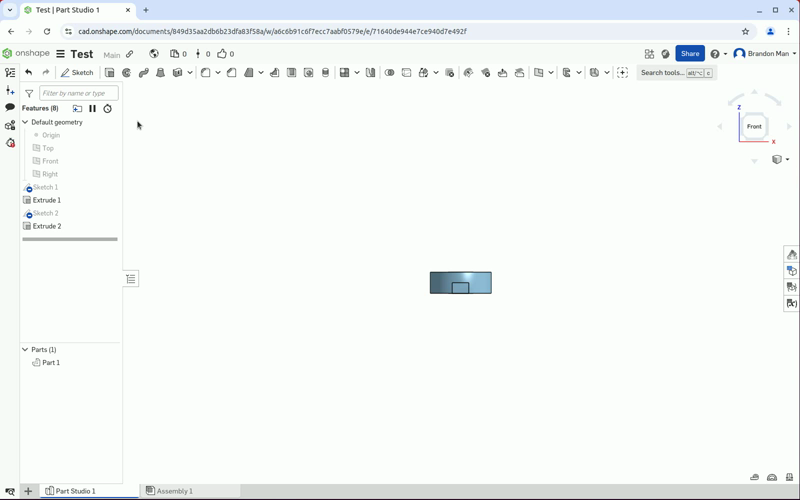
key(shift+h)
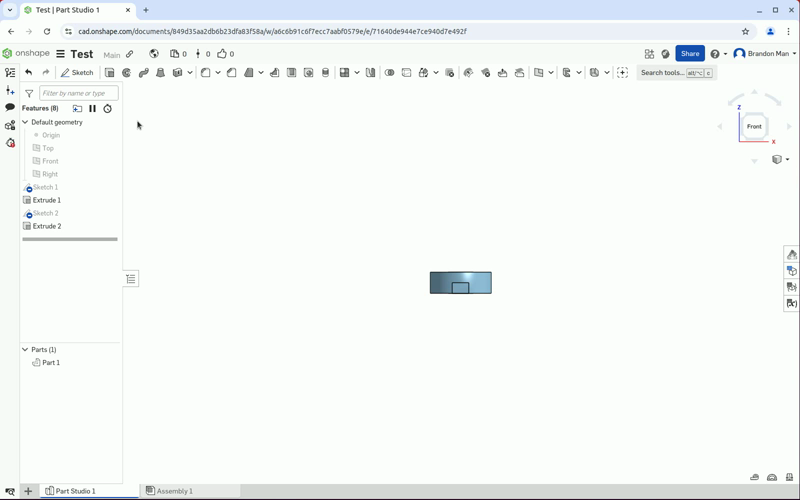
mouse_move(73, 189)
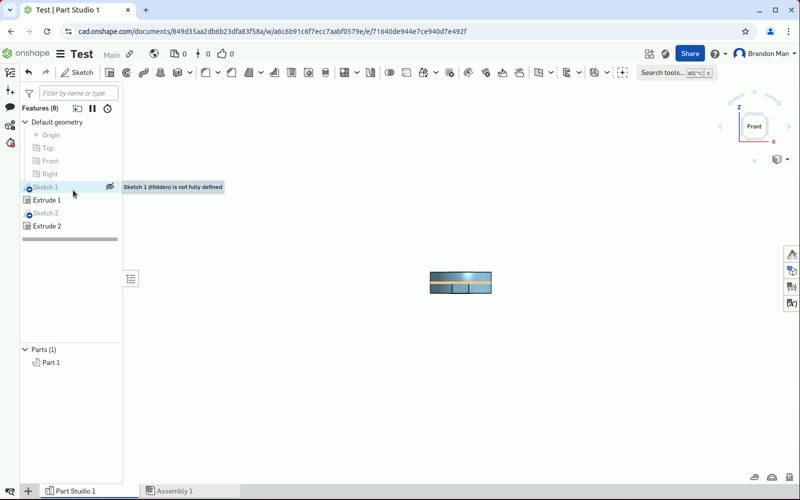
click(73, 189)
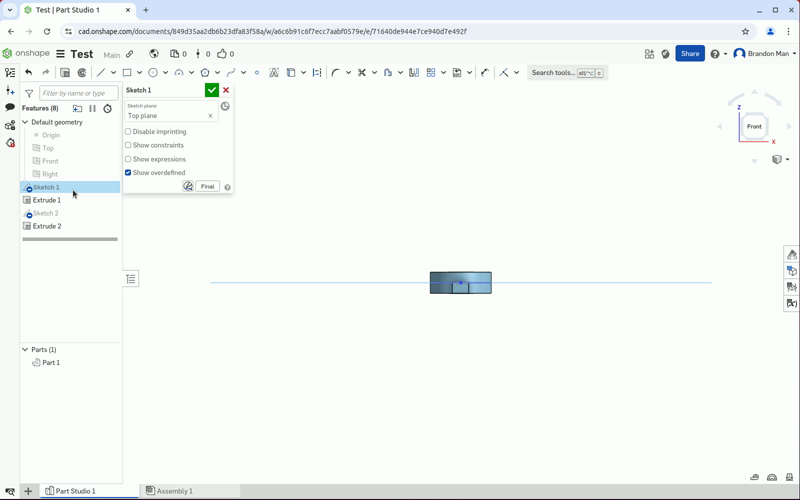
mouse_move(229, 92)
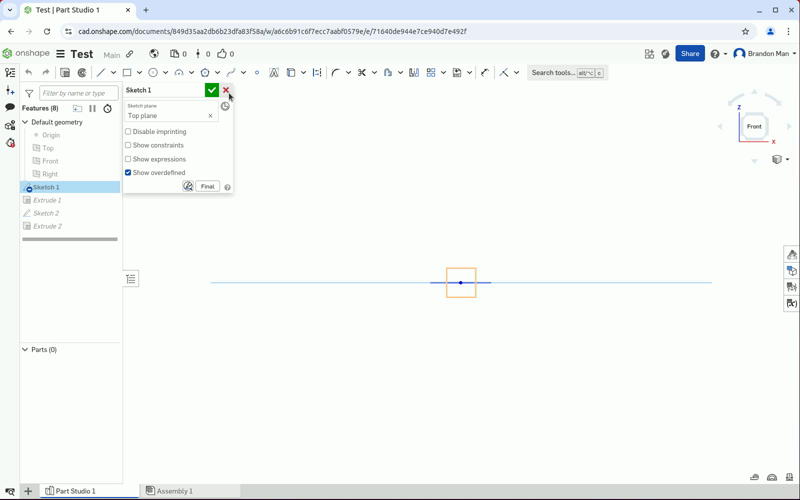
click(229, 92)
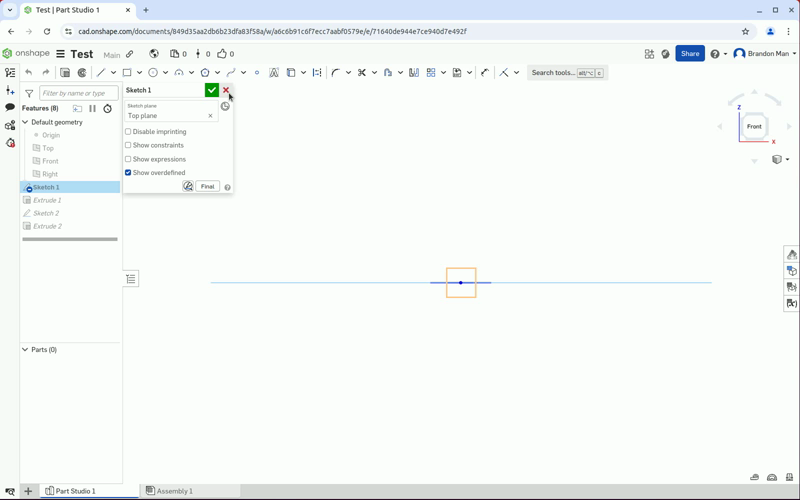
key(shift+s)
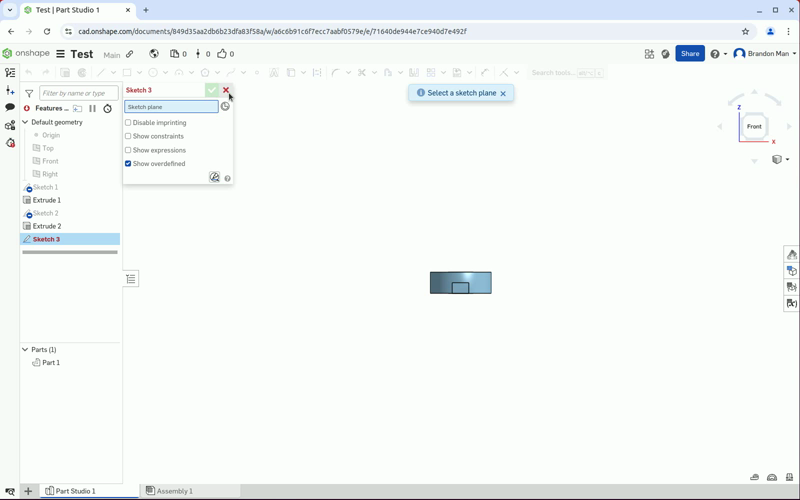
mouse_move(73, 163)
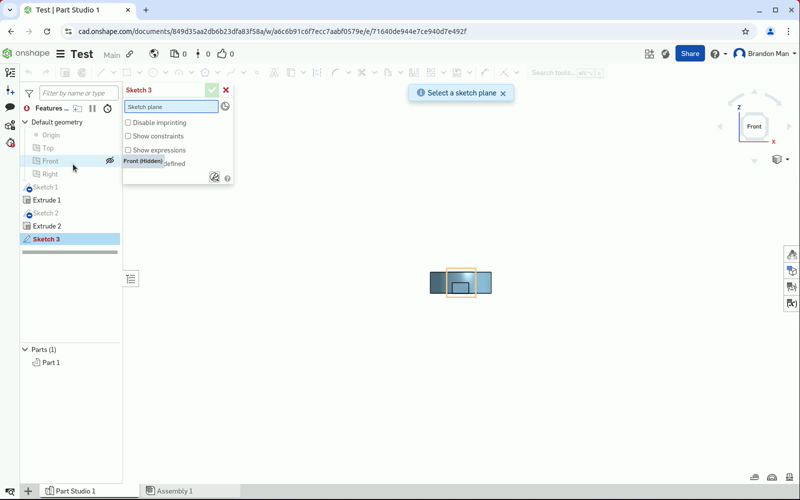
click(73, 163)
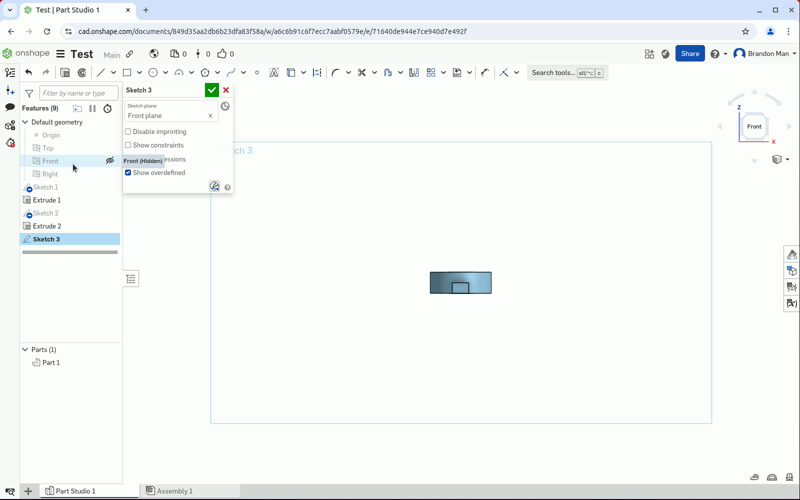
mouse_move(73, 352)
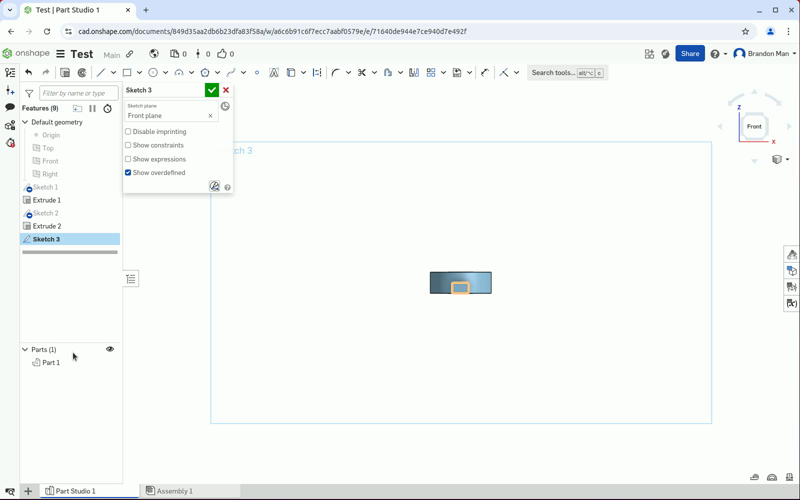
key(y)
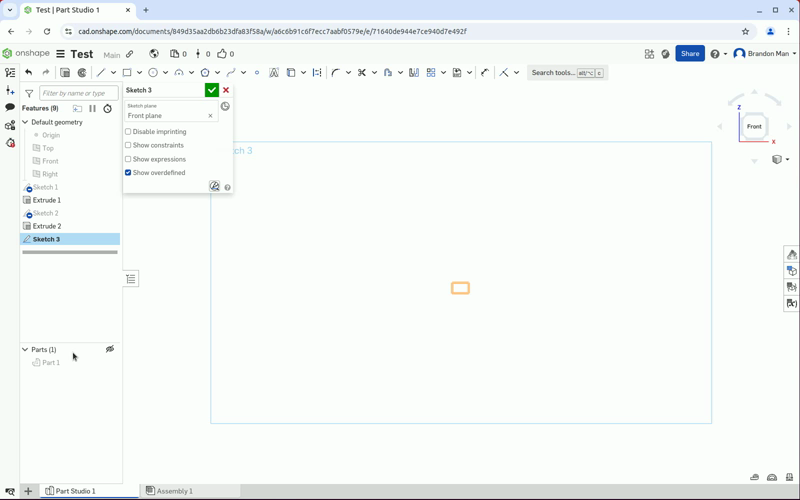
key(l)
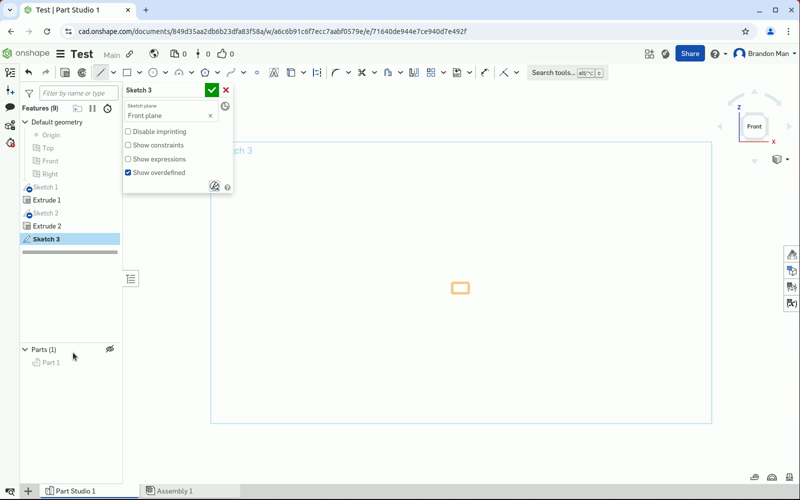
key_down(shift)
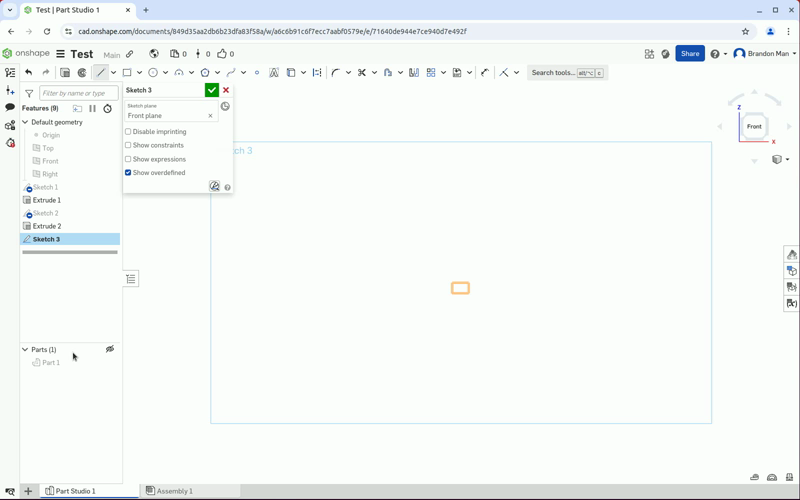
mouse_move(452, 282)
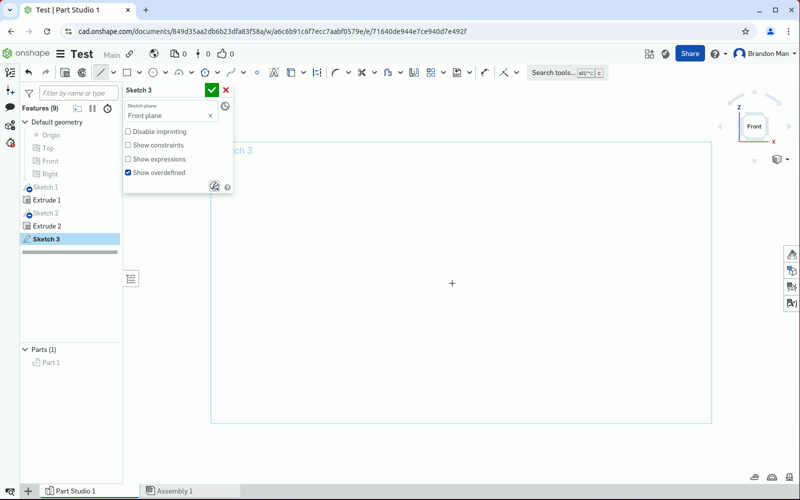
click(452, 282)
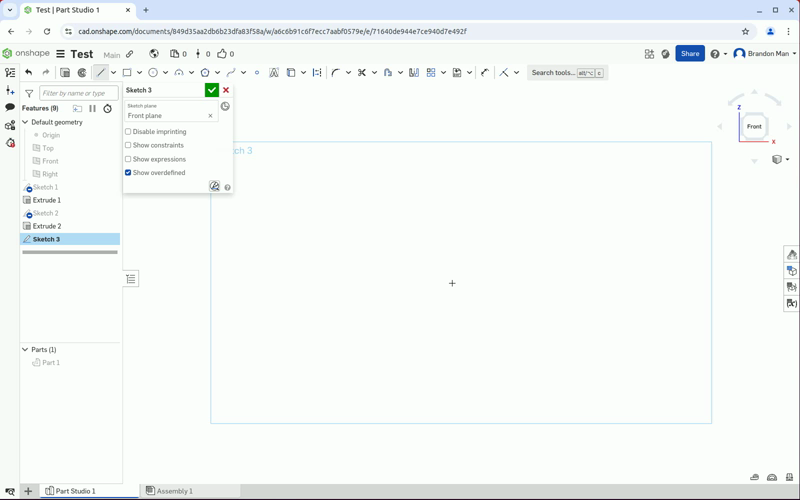
key_up(shift)
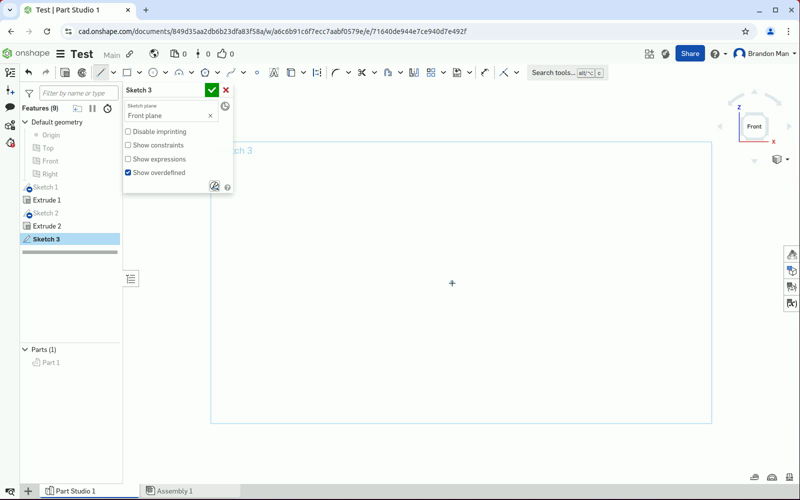
key_down(shift)
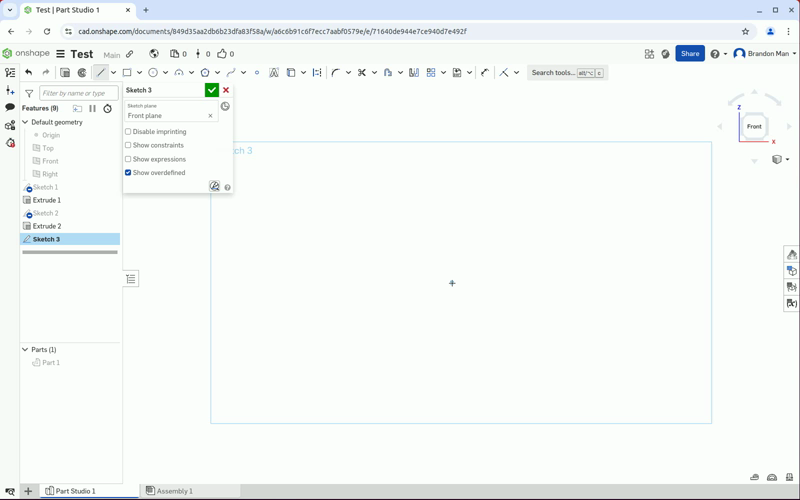
mouse_move(482, 282)
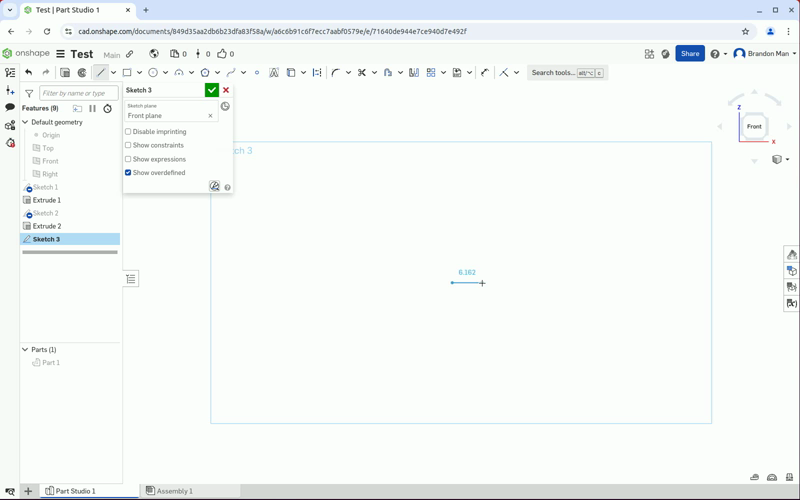
mouse_move(460, 282)
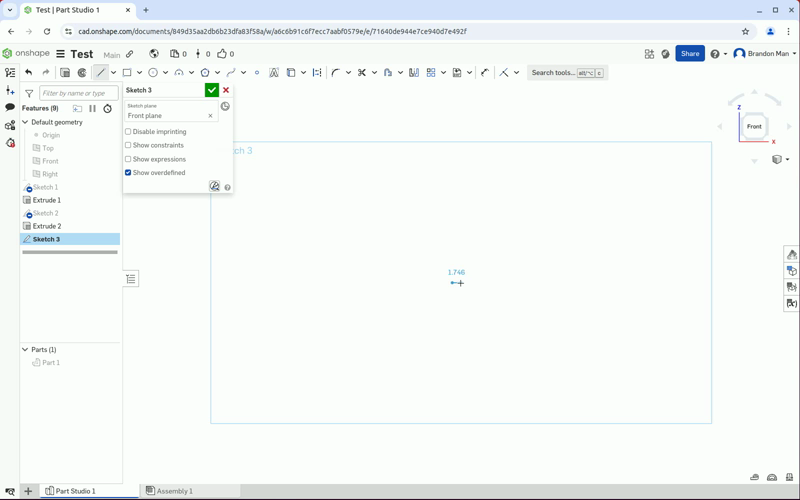
click(460, 282)
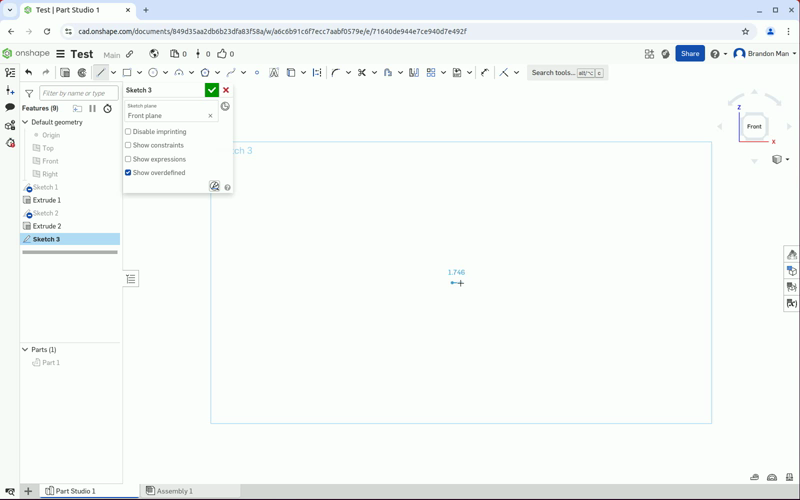
key_up(shift)
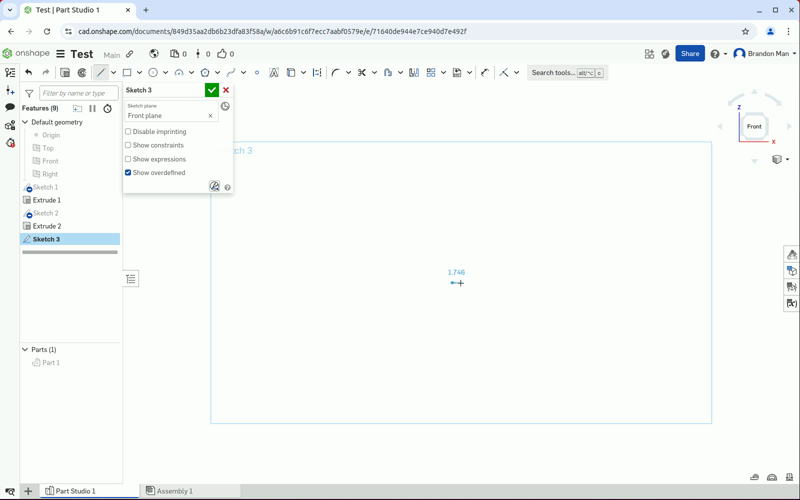
key_down(shift)
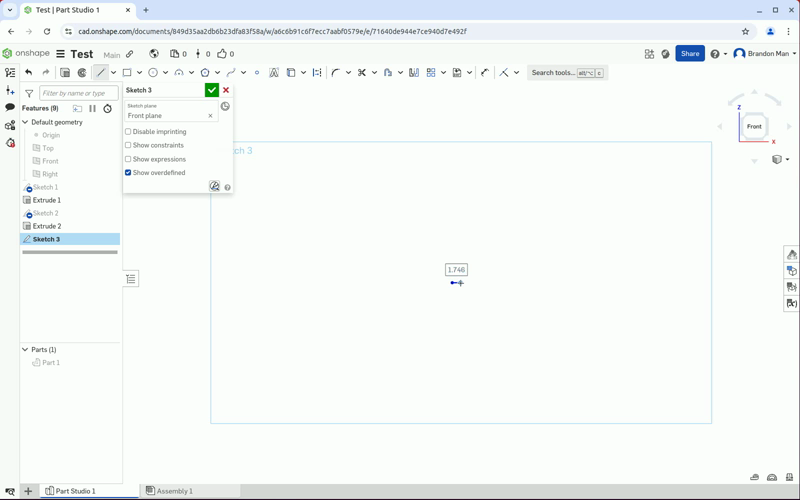
mouse_move(490, 282)
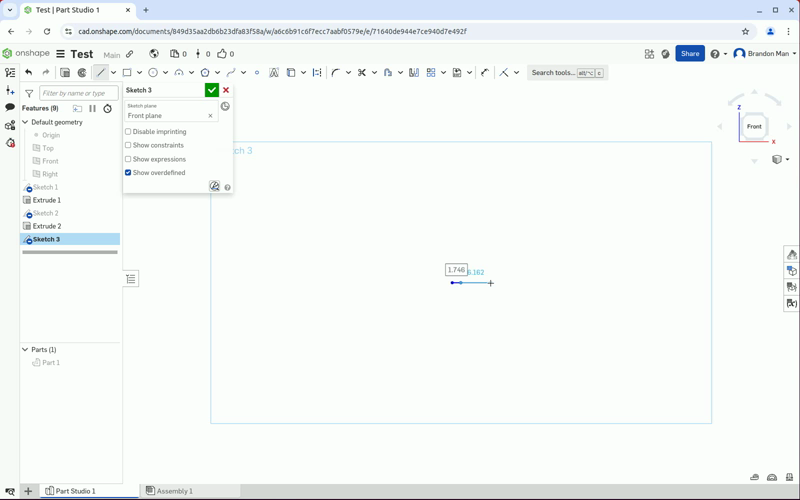
mouse_move(468, 282)
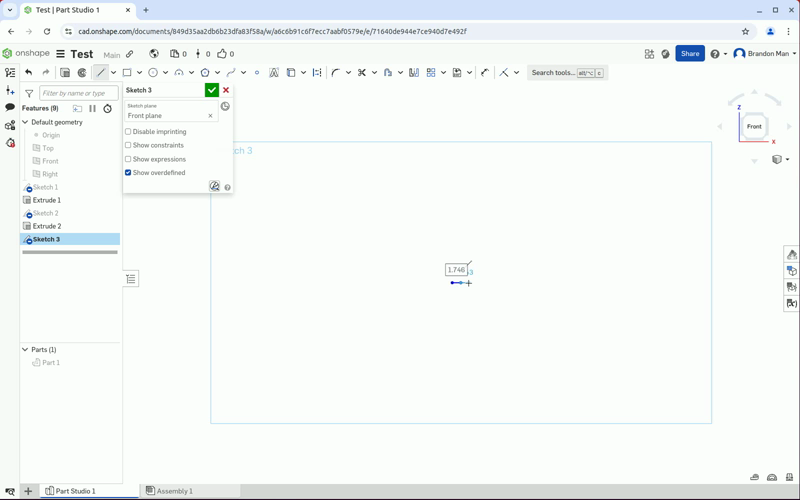
click(468, 282)
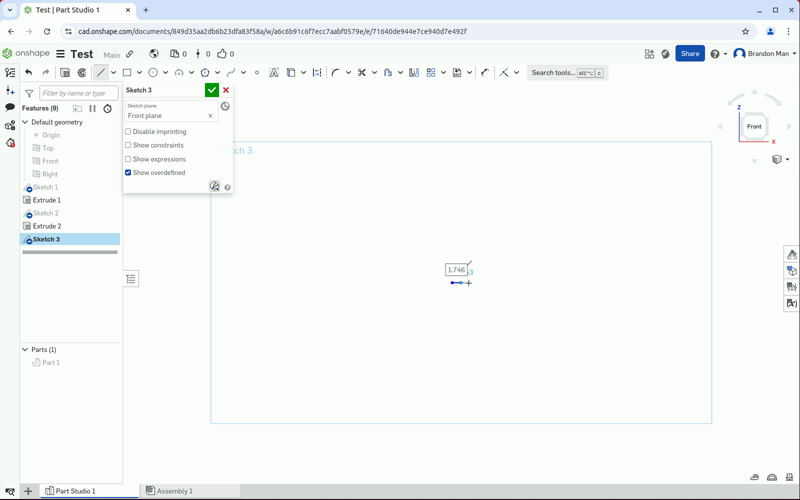
key_up(shift)
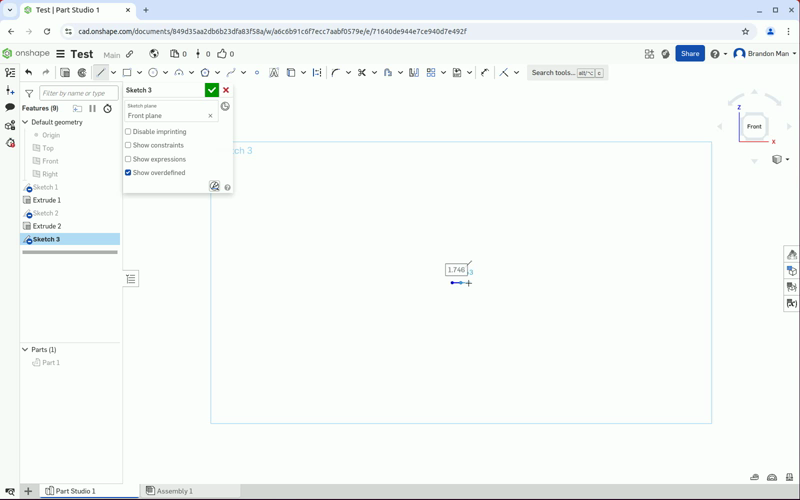
key_down(shift)
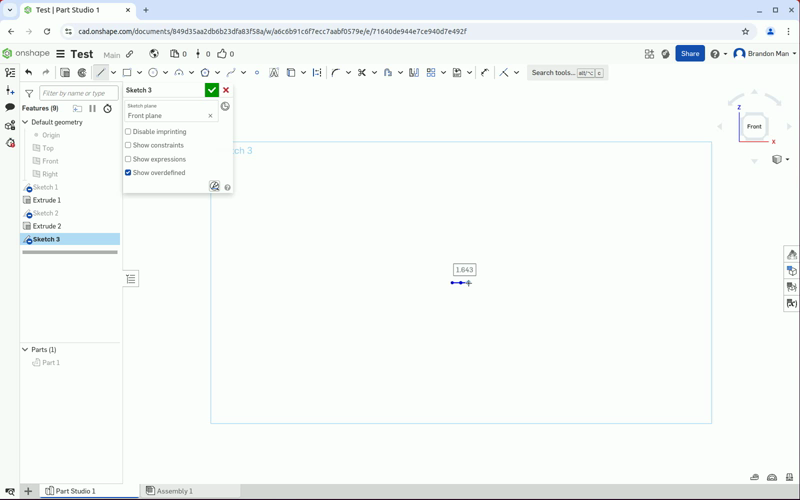
mouse_move(498, 282)
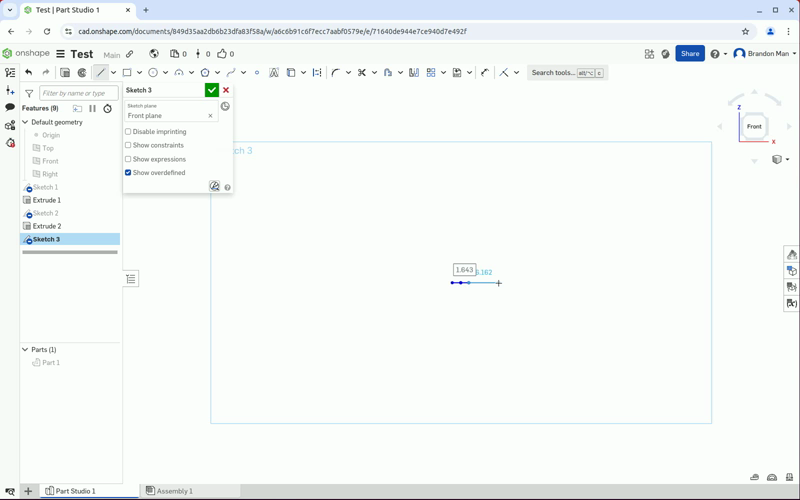
mouse_move(468, 272)
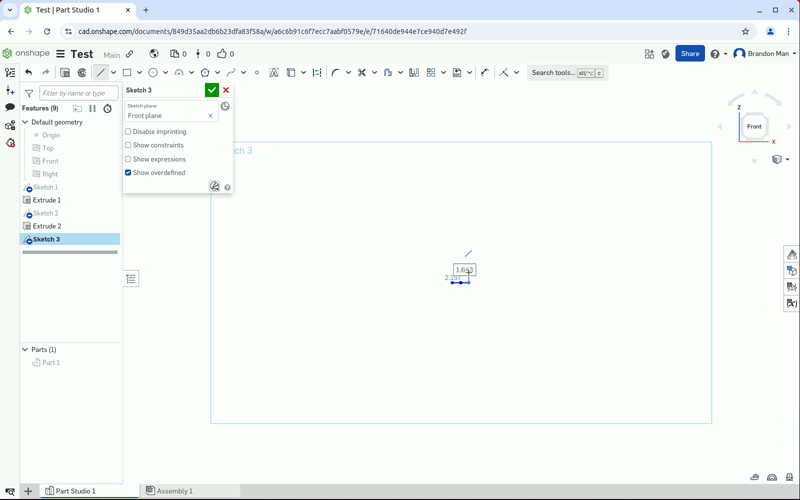
click(468, 272)
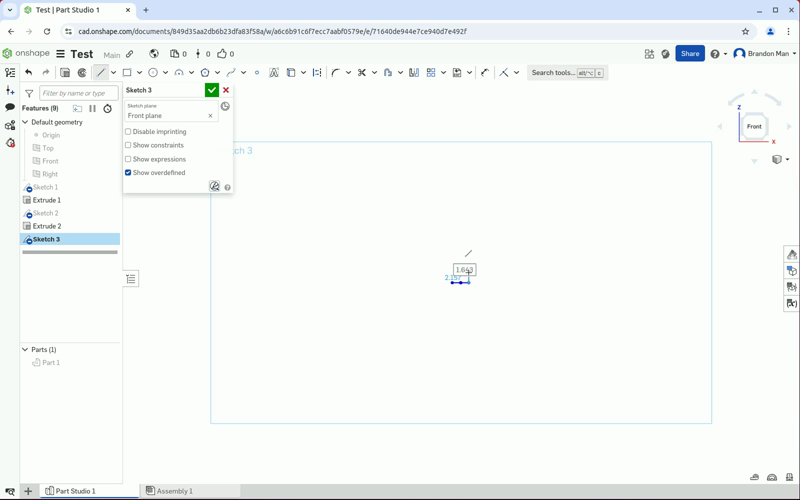
key_up(shift)
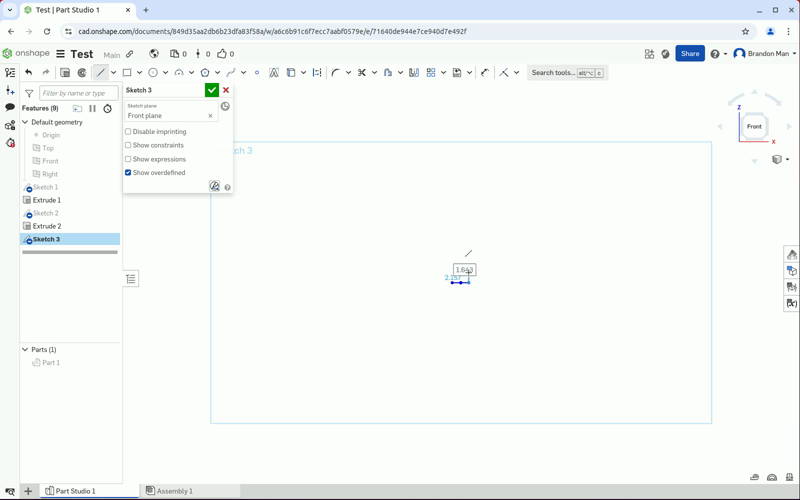
key_down(shift)
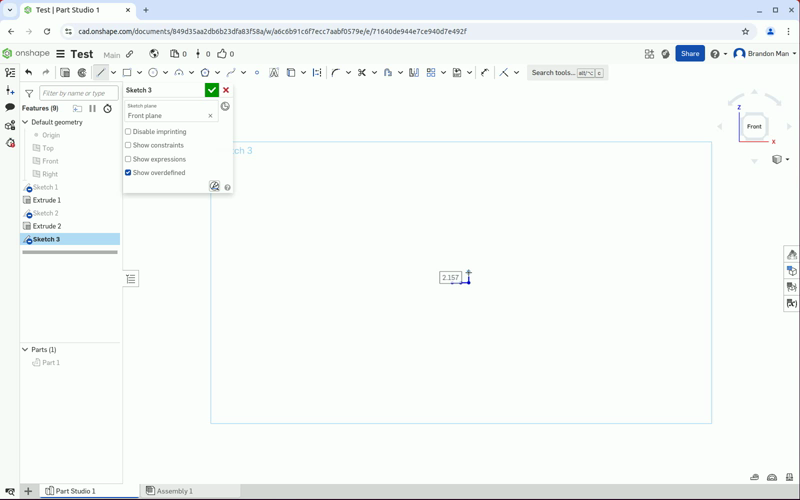
mouse_move(498, 272)
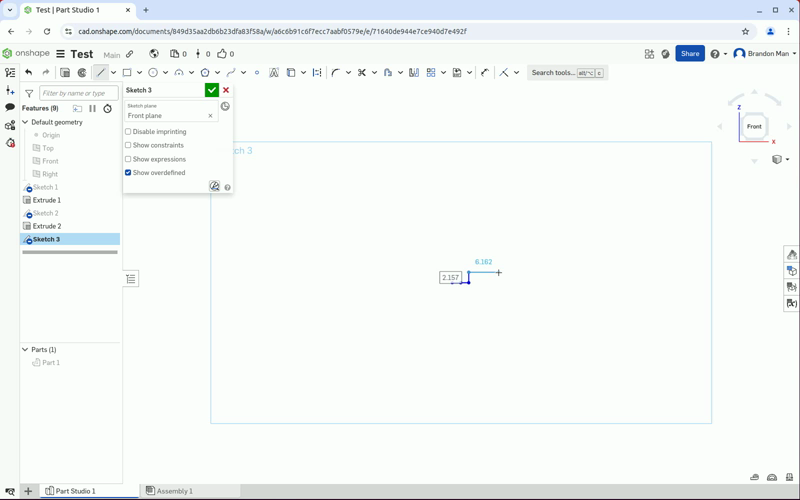
mouse_move(452, 272)
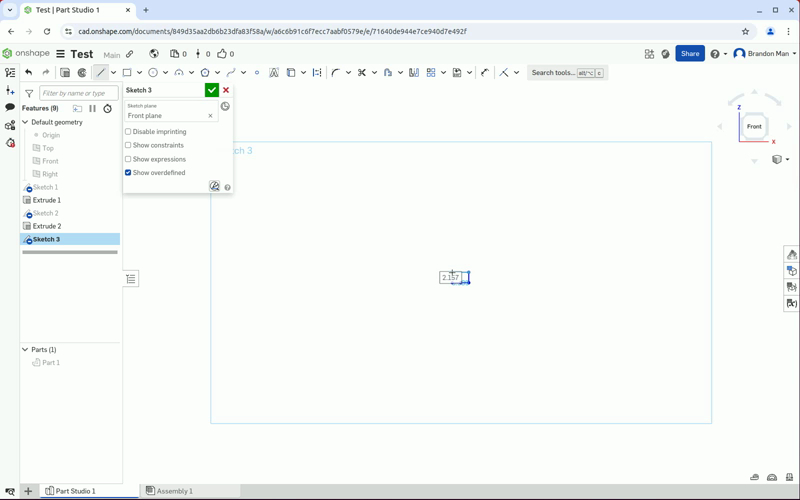
click(452, 272)
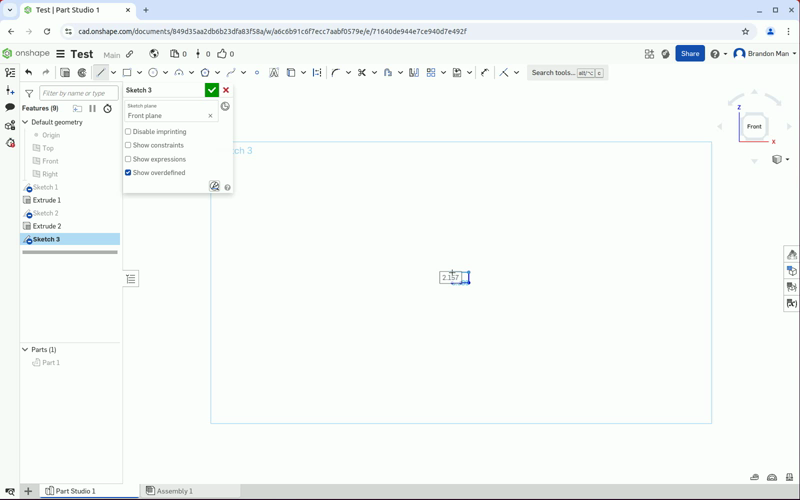
key_up(shift)
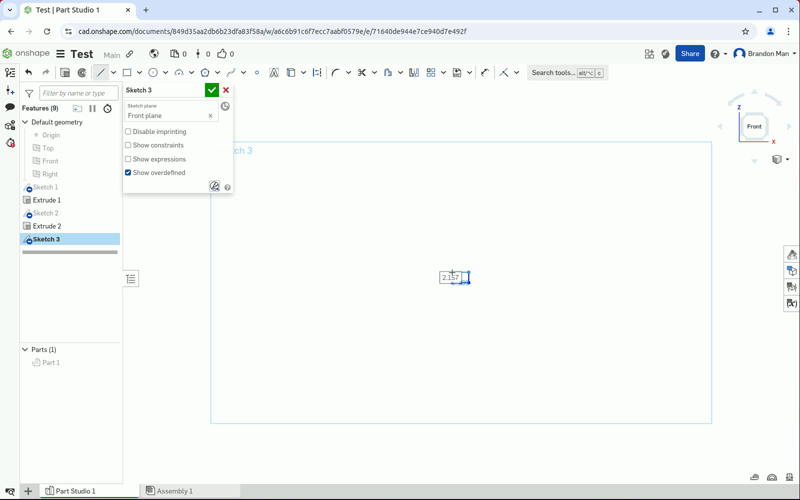
mouse_move(482, 272)
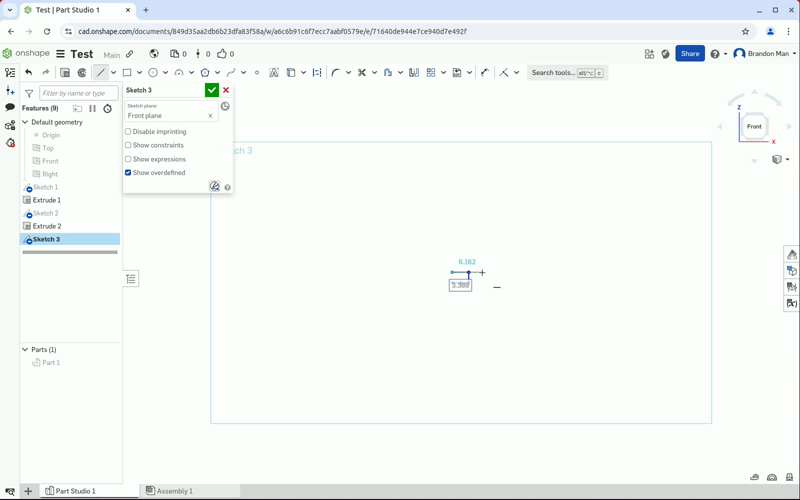
key_down(shift)
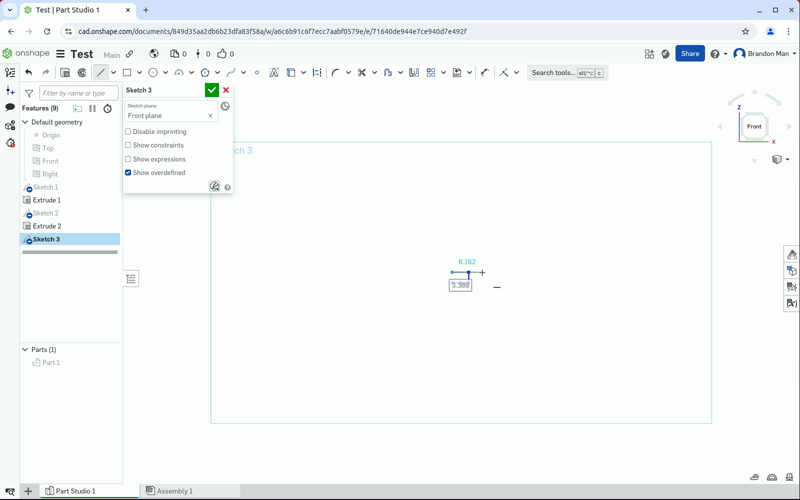
mouse_move(452, 282)
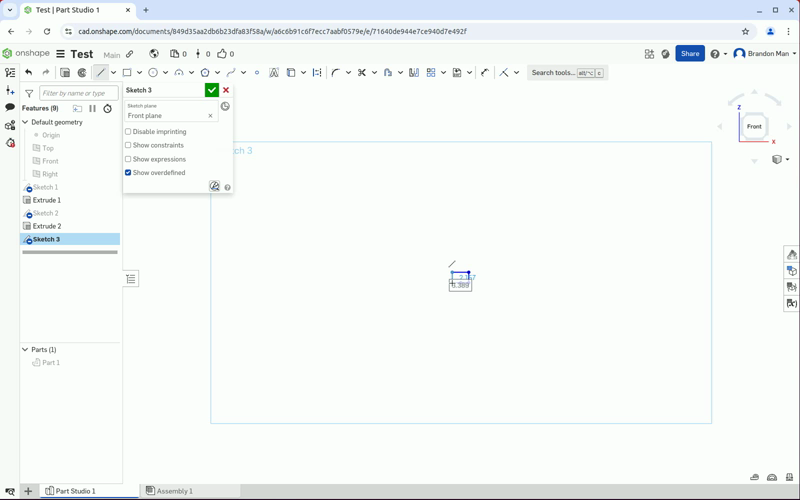
key_up(shift)
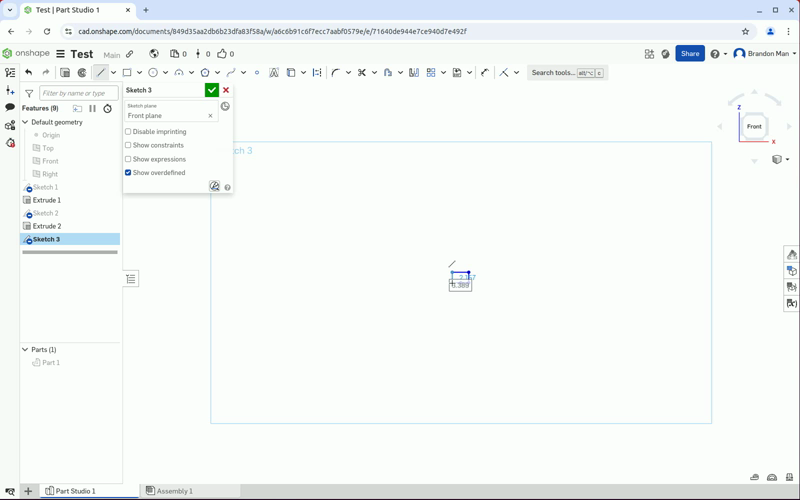
click(452, 282)
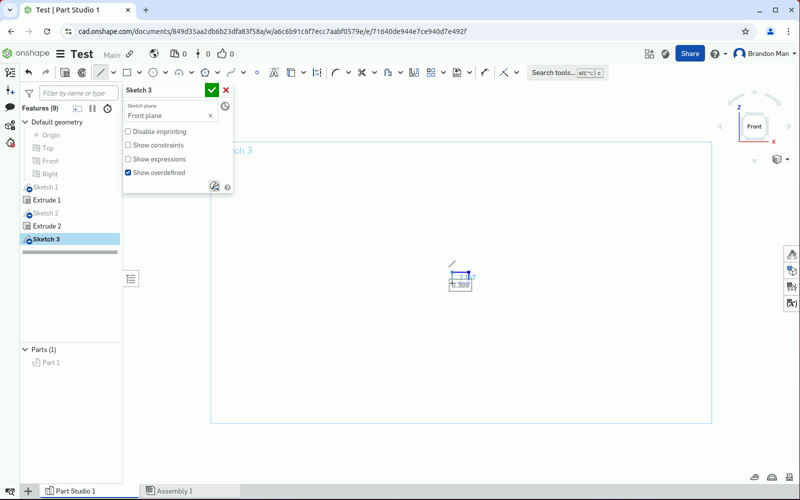
key(esc)
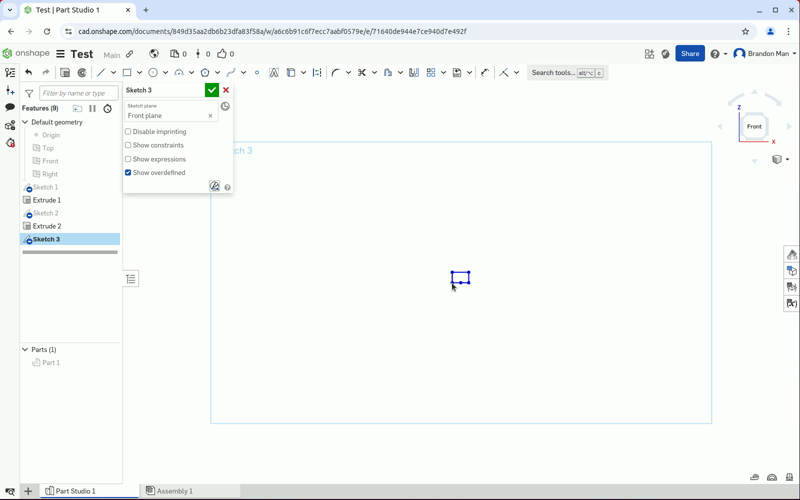
mouse_move(459, 280)
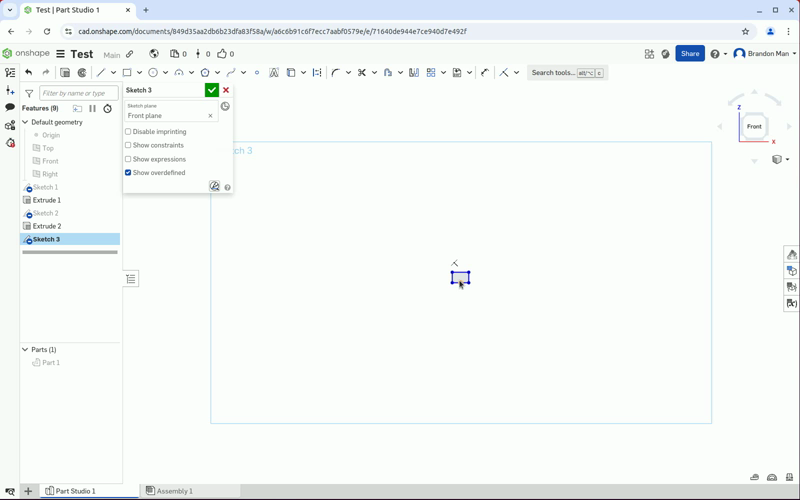
scroll(6)
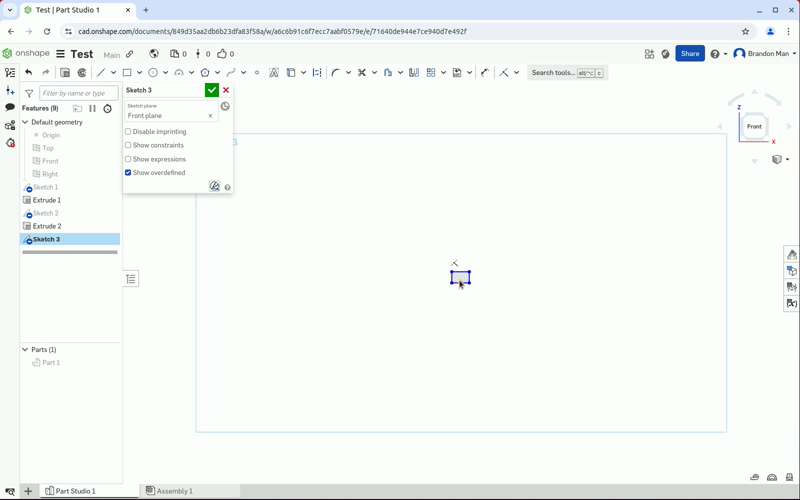
scroll(6)
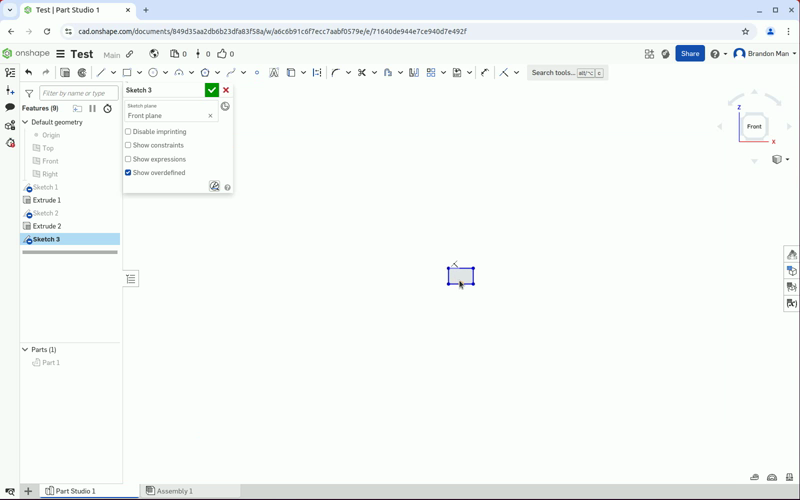
scroll(6)
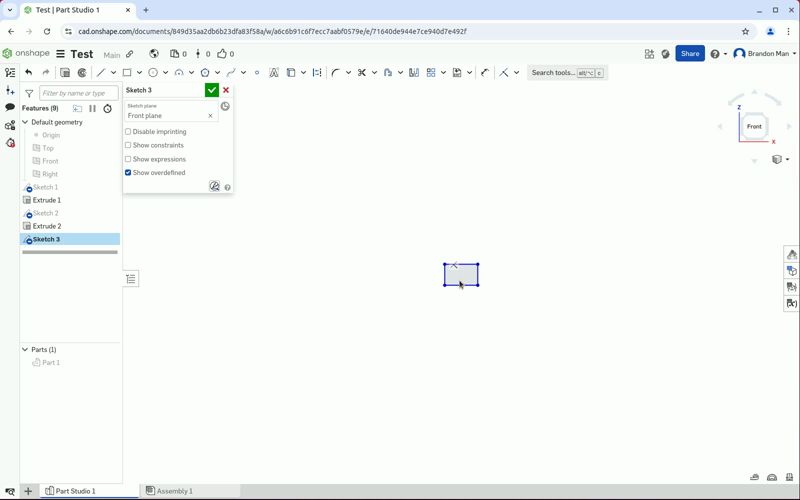
scroll(6)
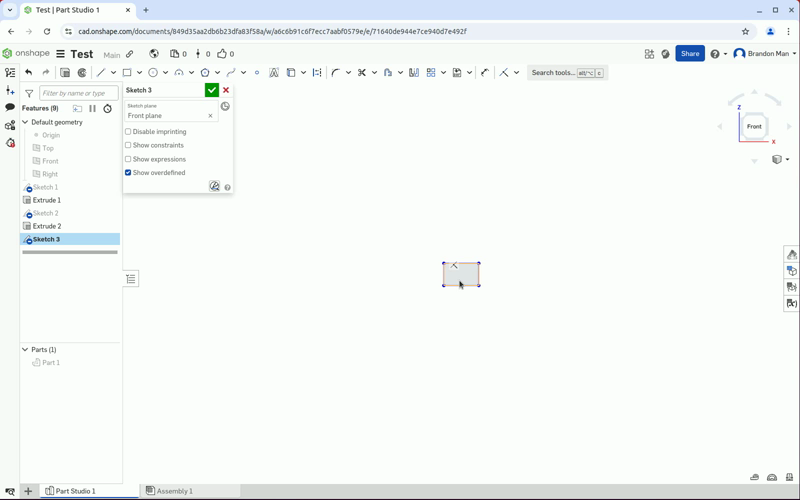
scroll(6)
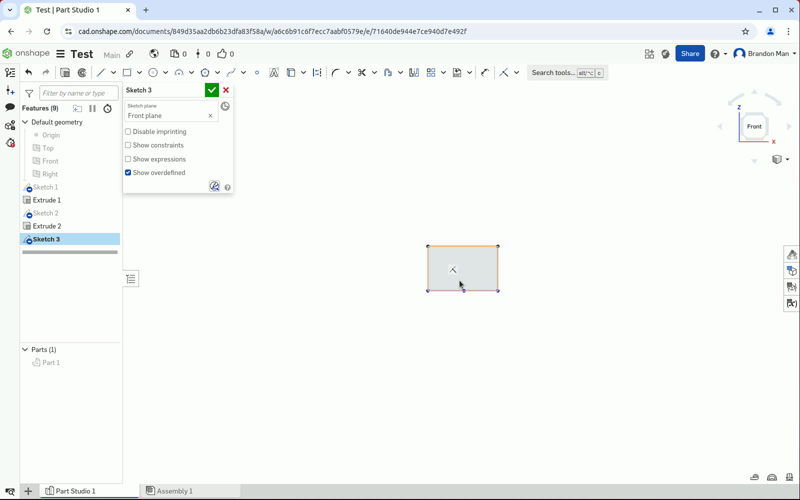
scroll(6)
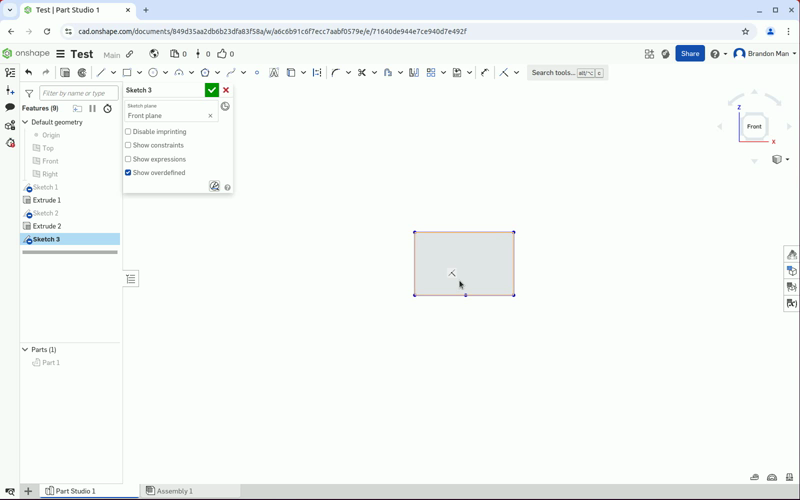
scroll(6)
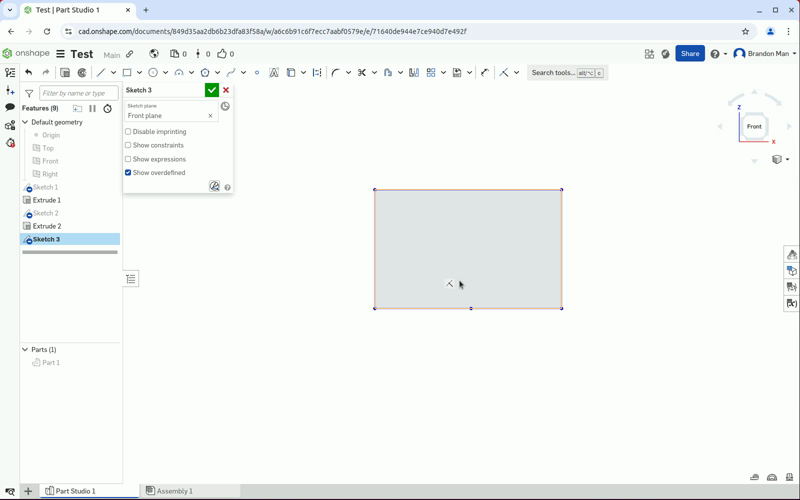
click(459, 280)
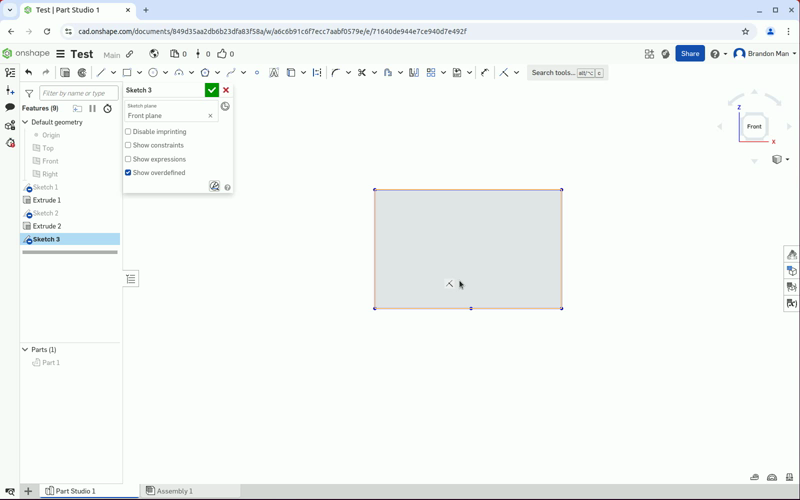
scroll(-6)
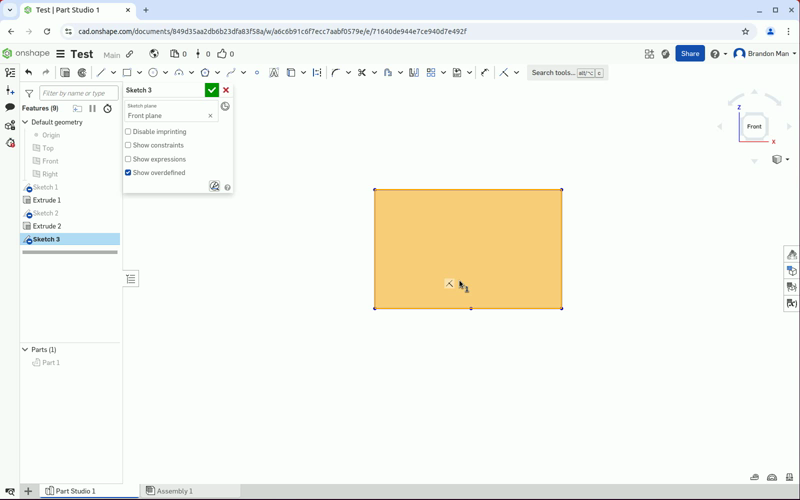
scroll(-6)
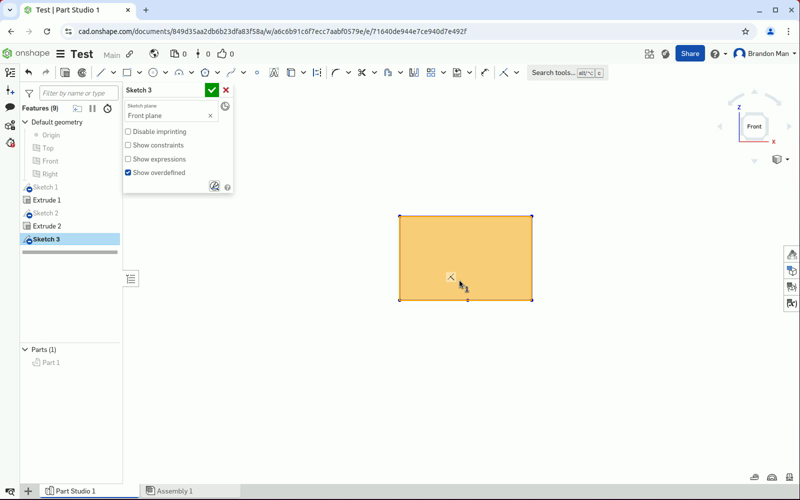
scroll(-6)
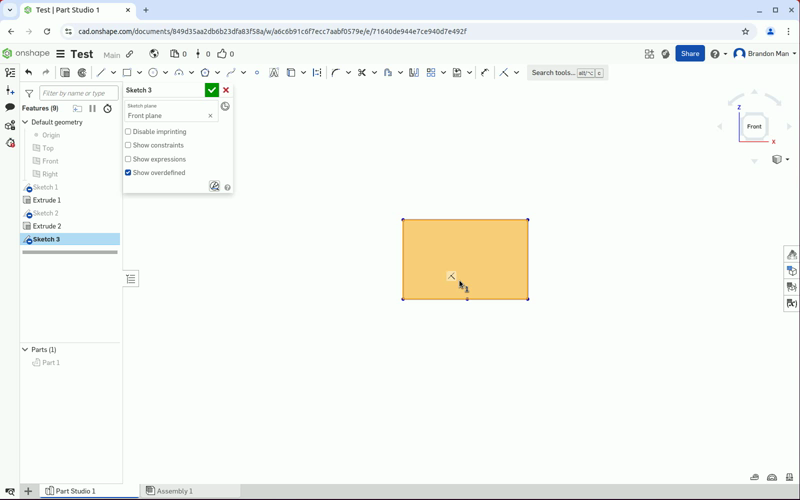
scroll(-6)
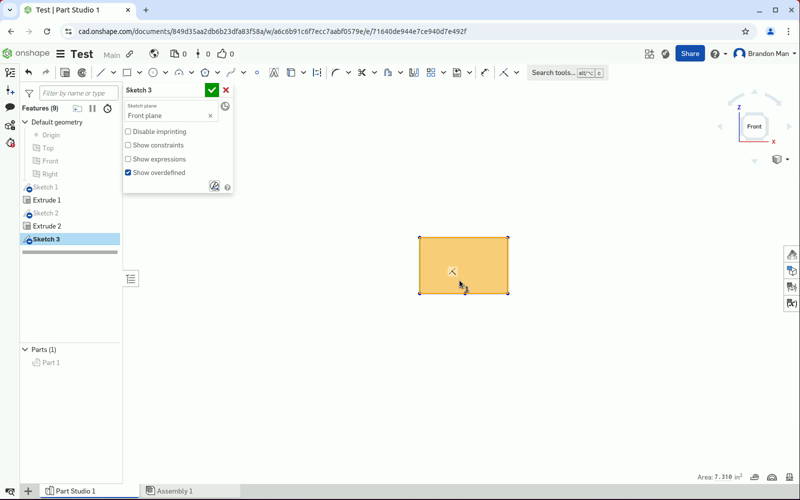
scroll(-6)
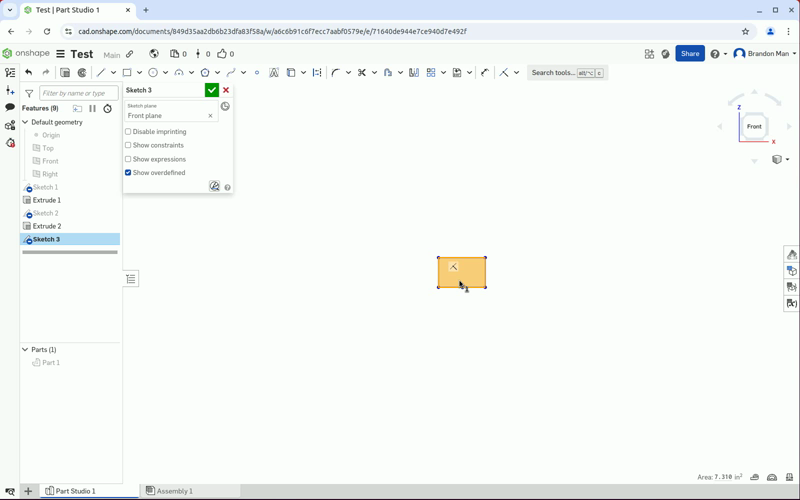
scroll(-6)
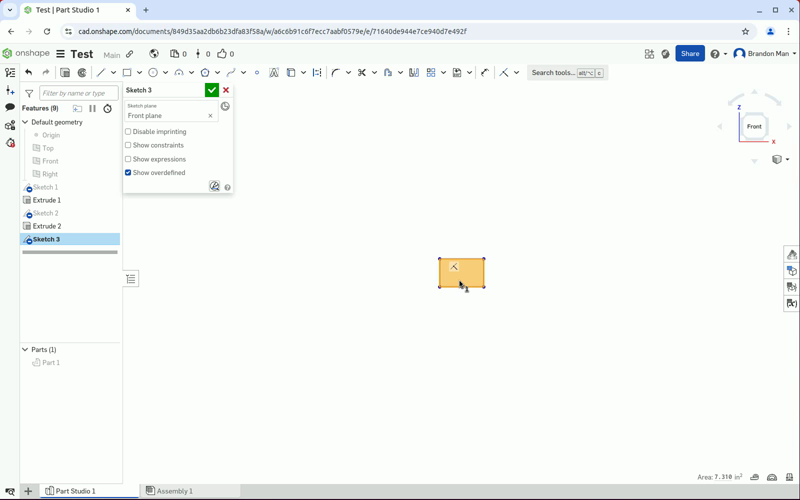
scroll(-6)
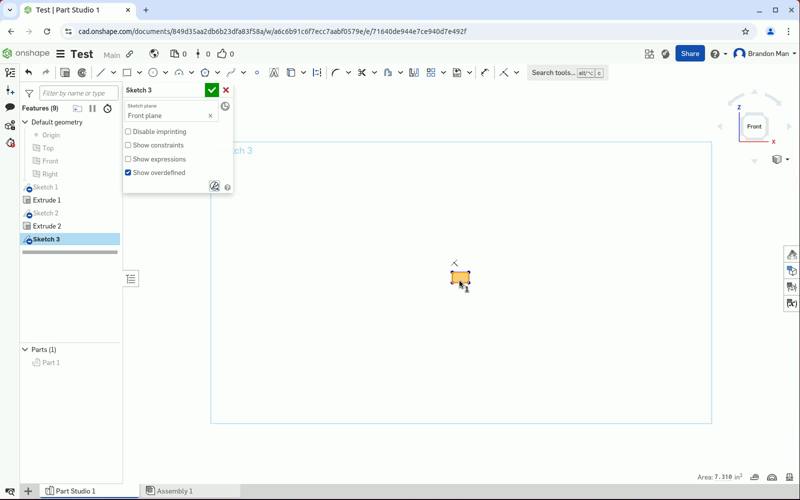
mouse_move(73, 352)
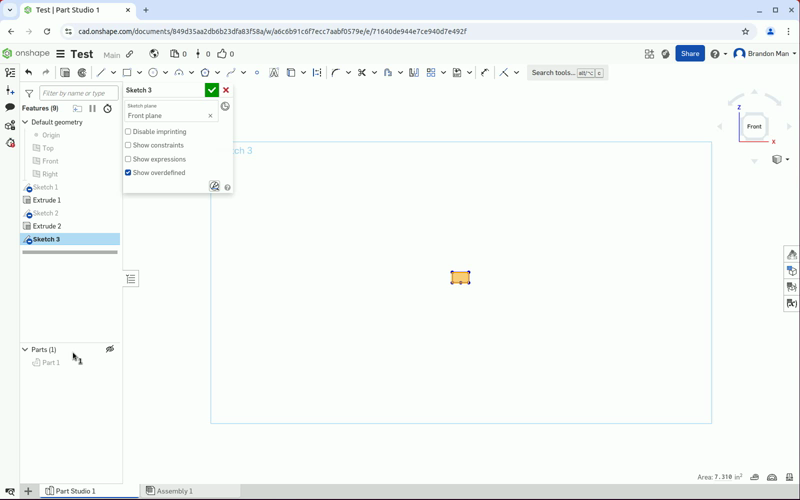
key(shift+y)
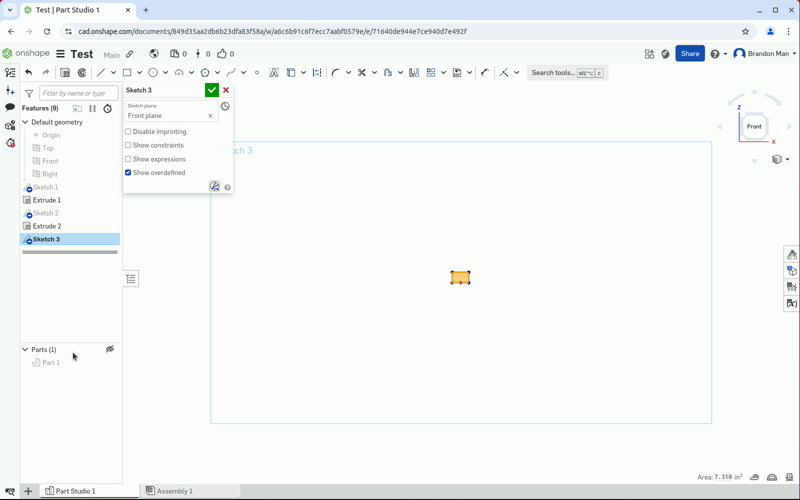
key(shift+e)
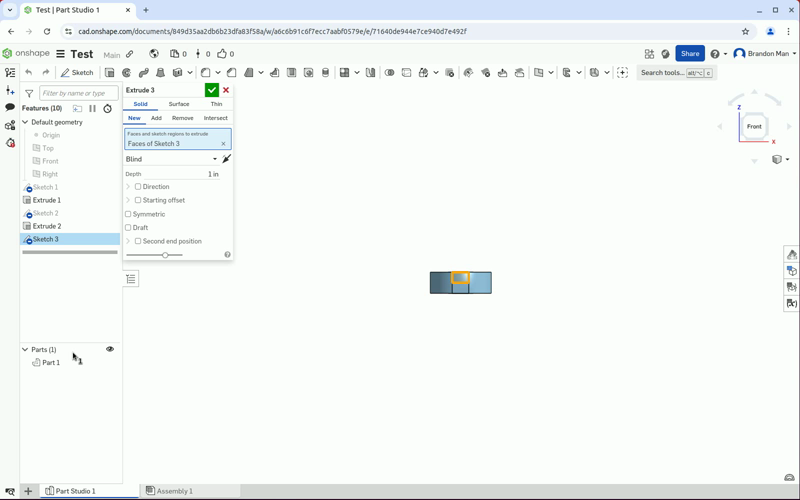
mouse_move(143, 106)
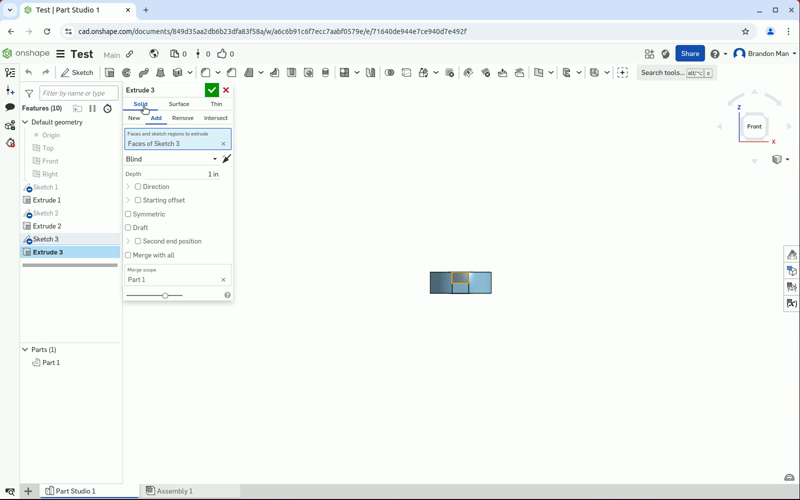
click(143, 106)
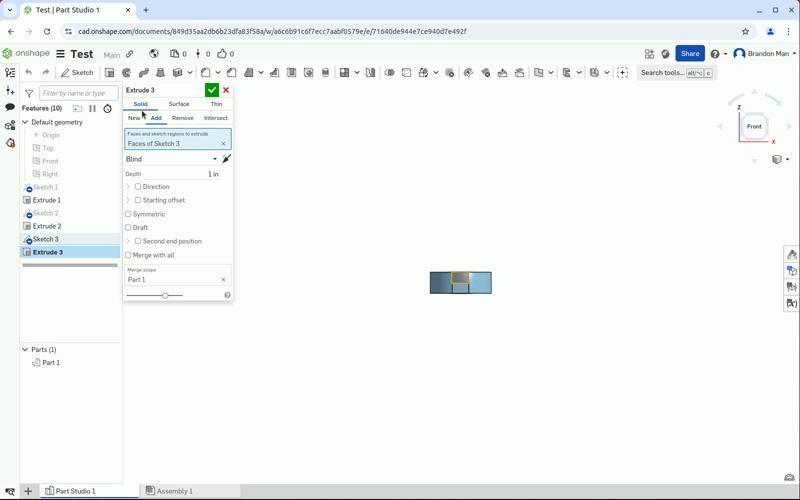
mouse_move(137, 120)
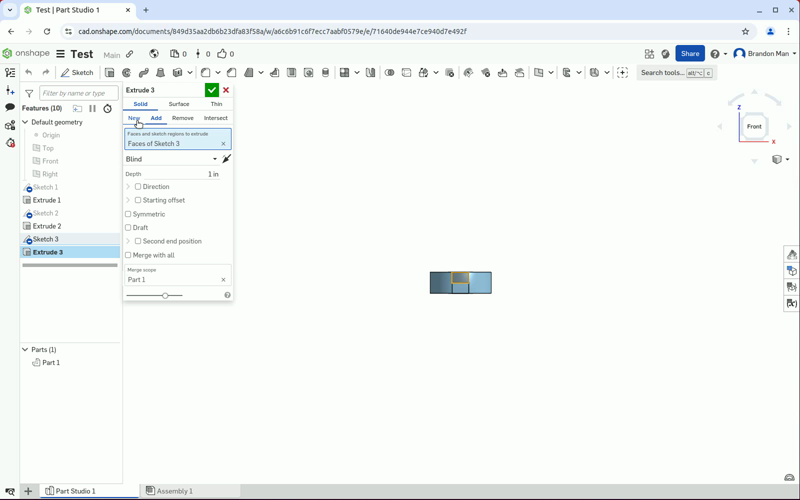
click(137, 120)
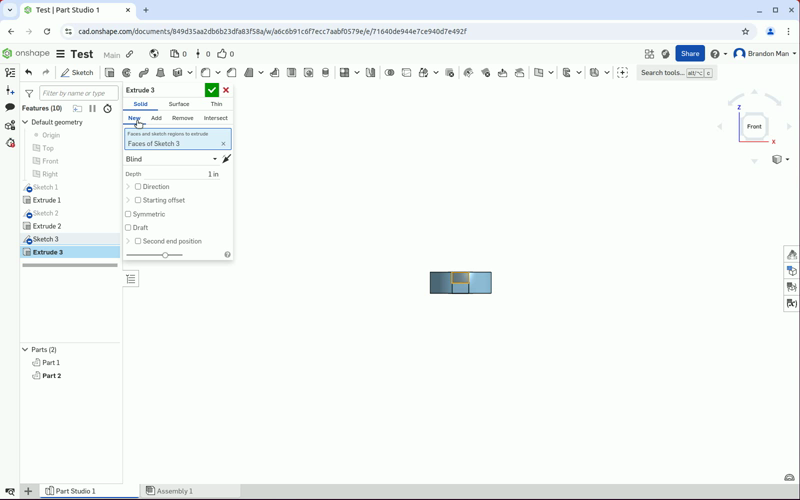
key(tab, 4)
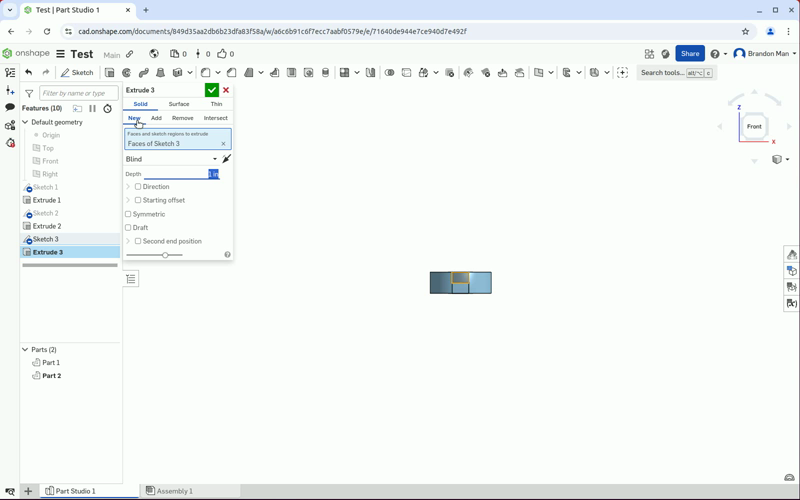
text(7.943)
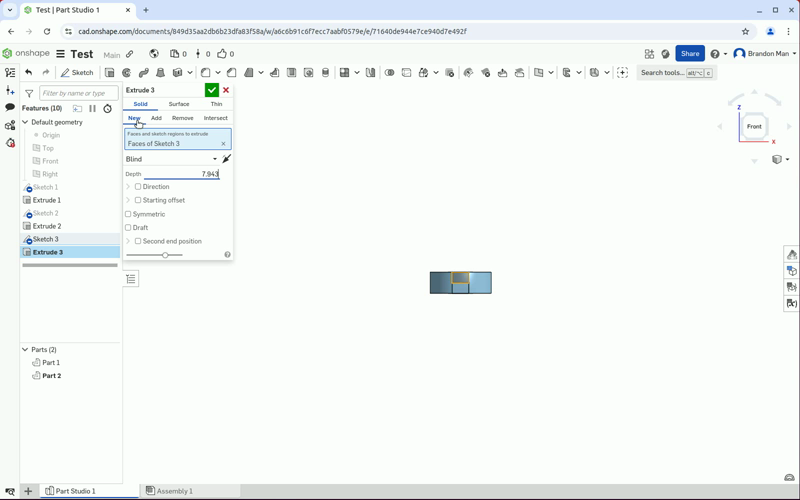
key(enter)
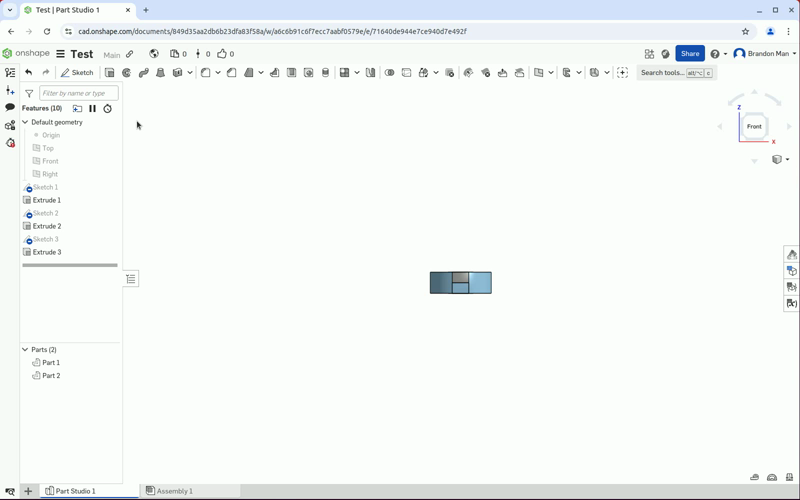
key(shift+h)
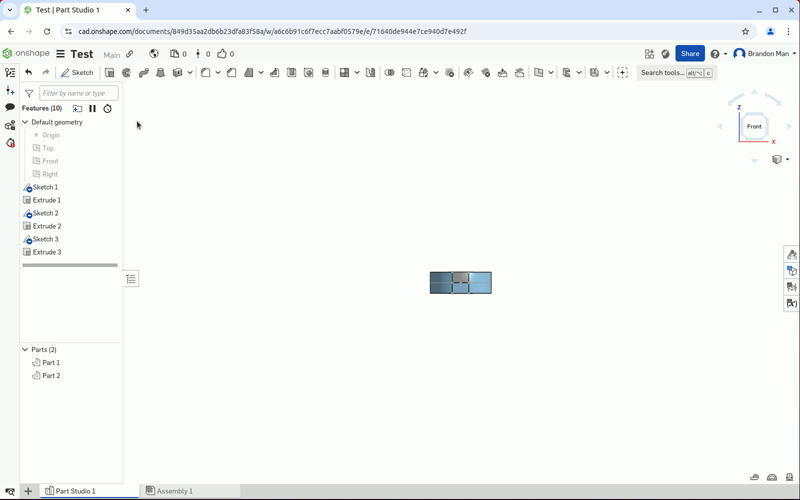
key(shift+h)
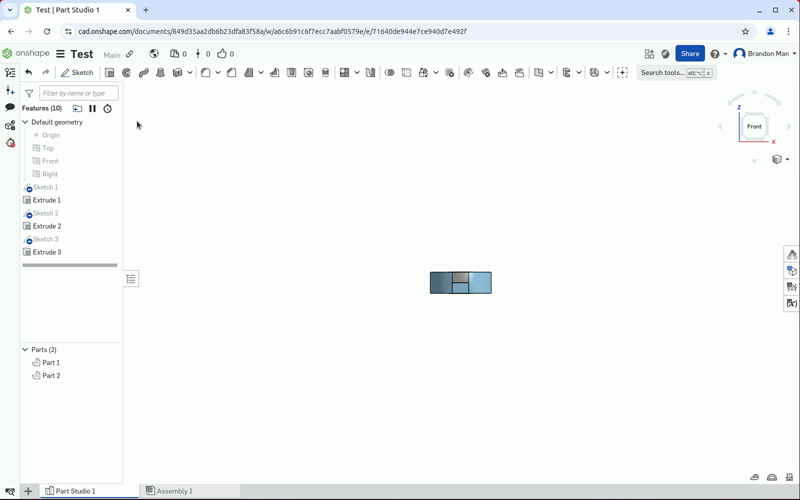
mouse_move(73, 189)
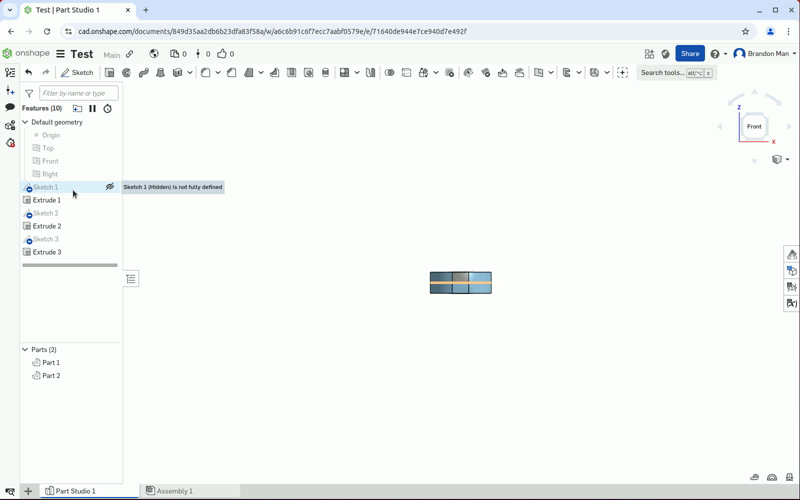
click(73, 189)
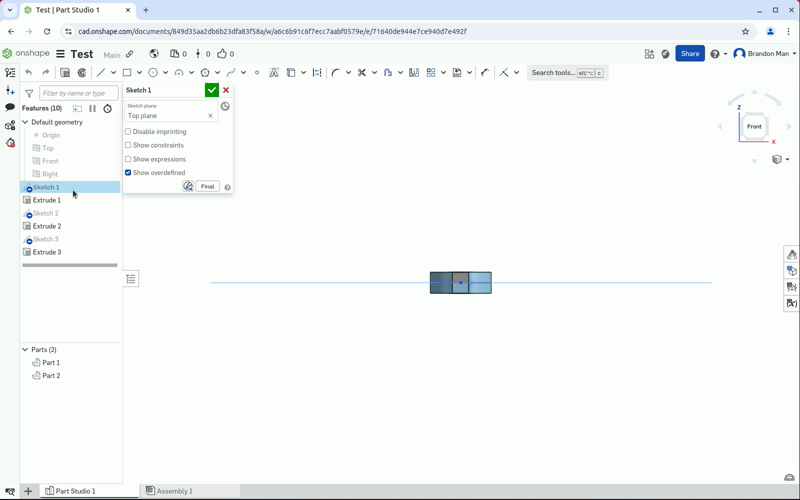
mouse_move(229, 92)
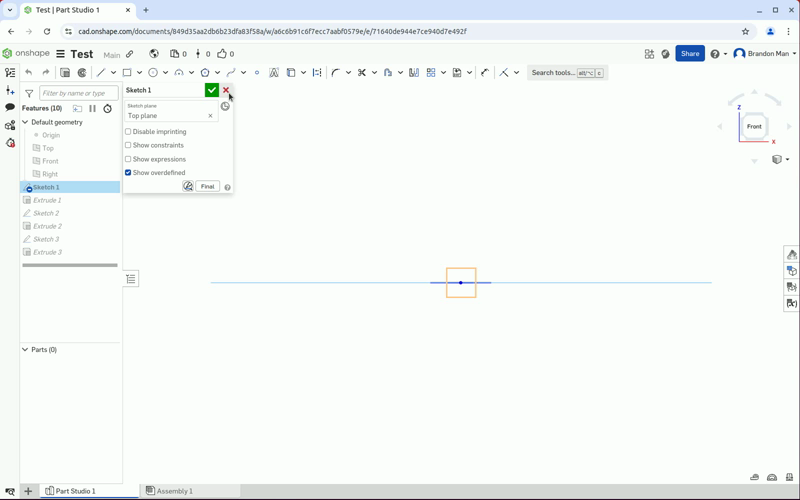
click(229, 92)
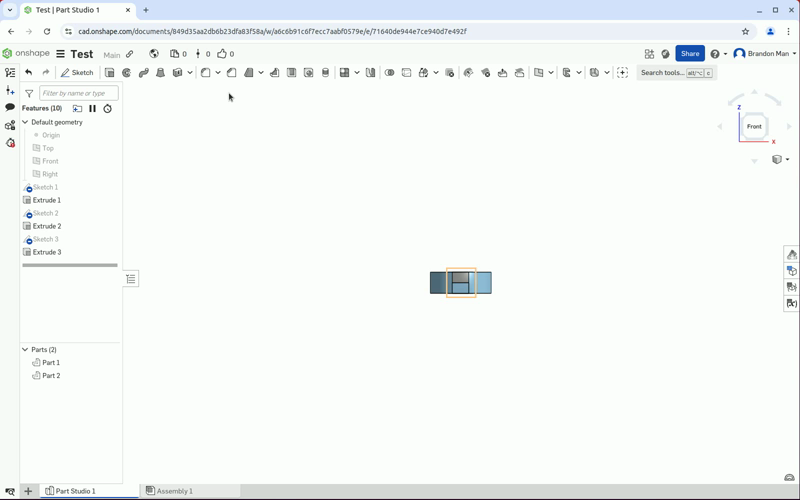
mouse_move(73, 352)
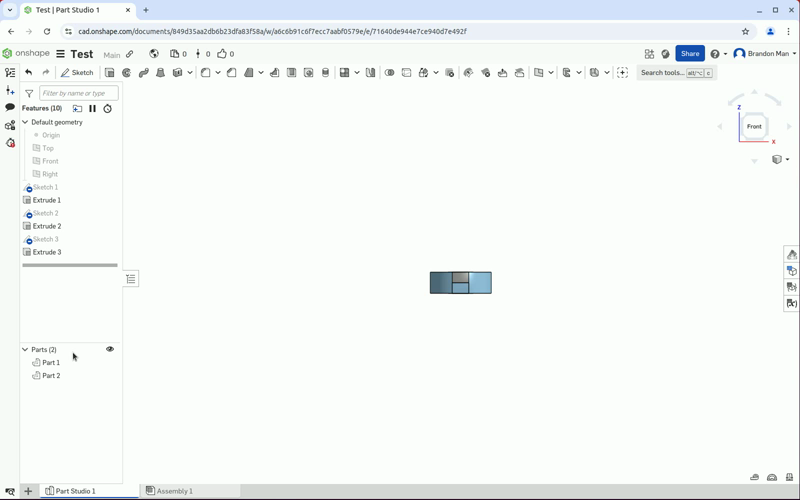
key(y)
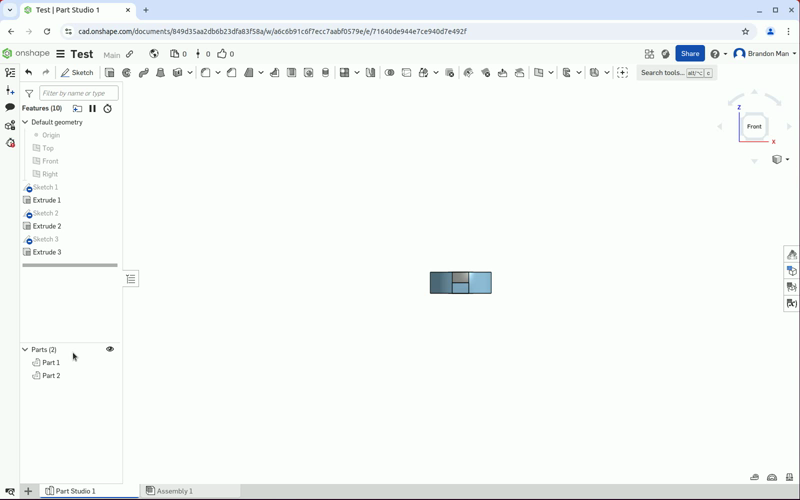
key(shift+p)
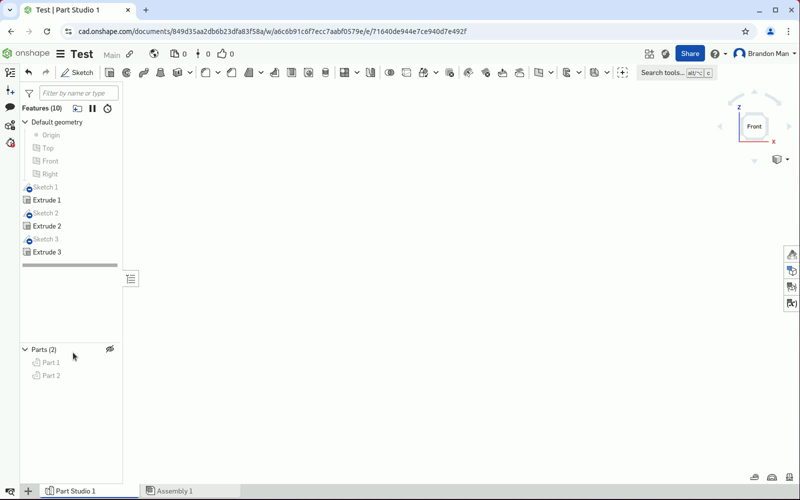
key(space)
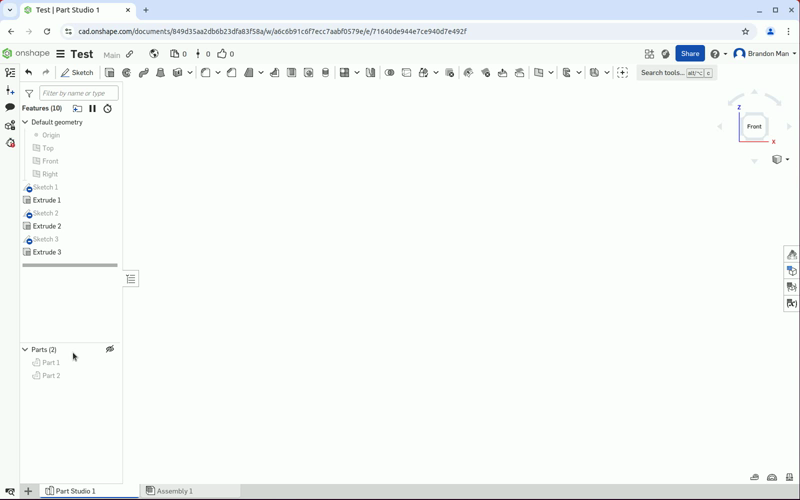
key_down(shift)
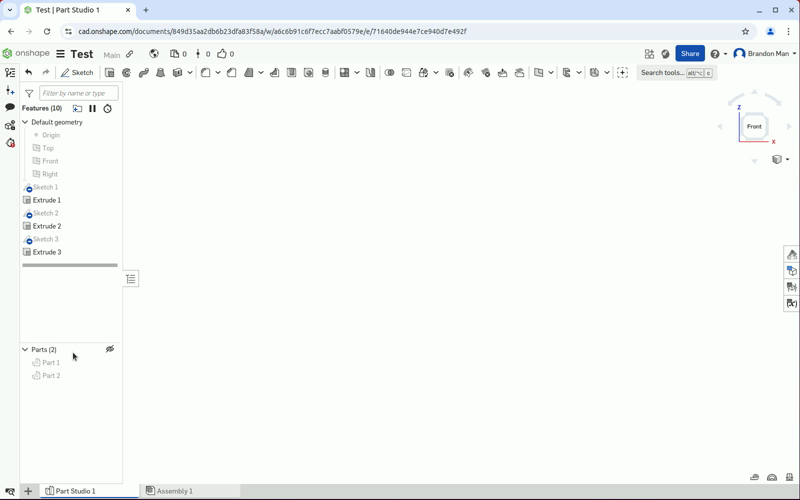
key(down)
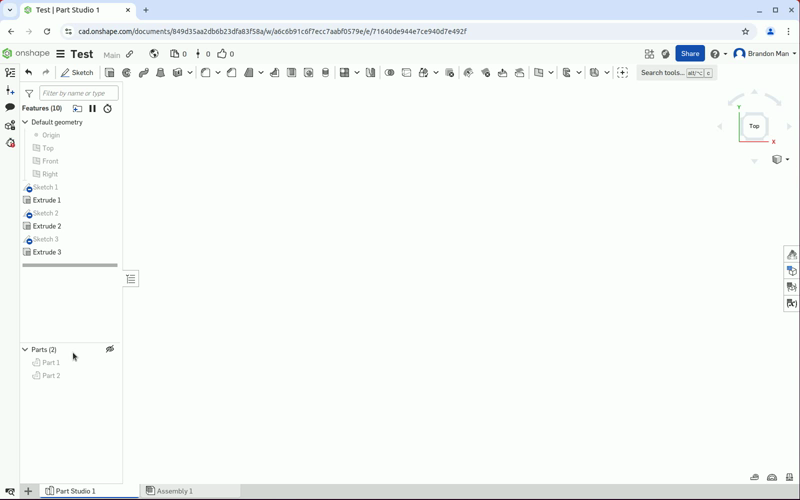
key_up(shift)
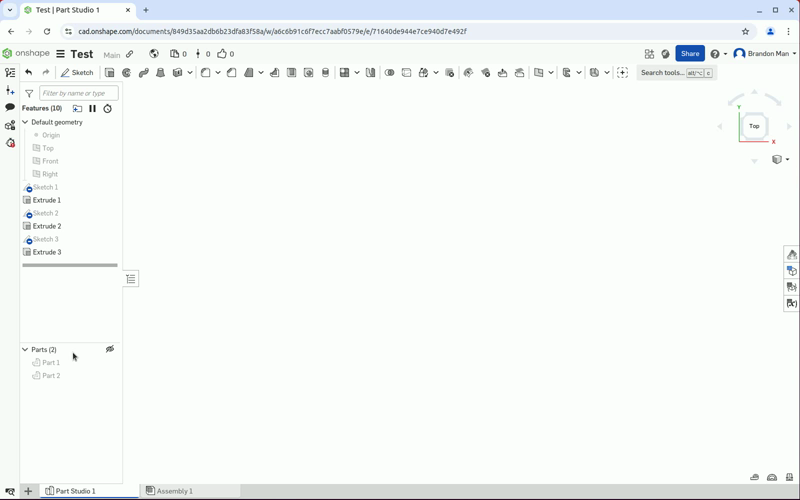
mouse_move(73, 352)
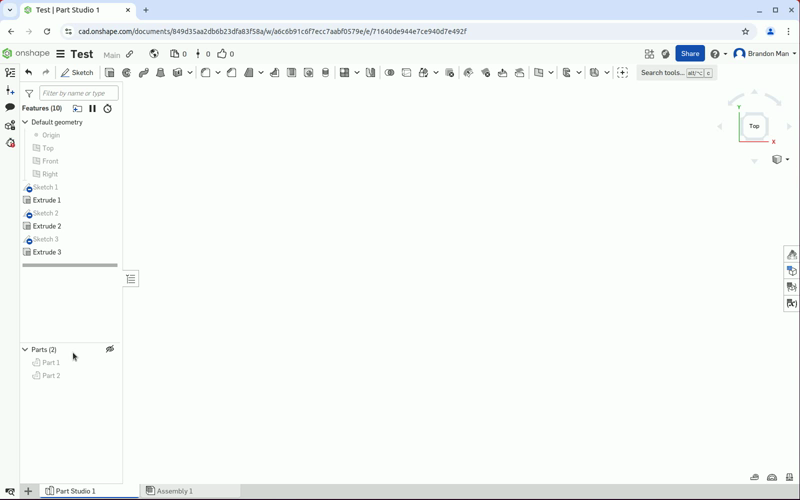
key(shift+y)
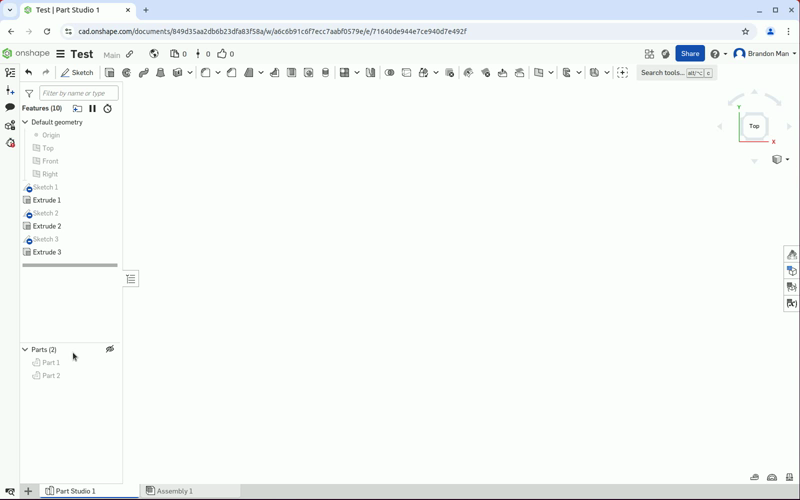
key(shift+s)
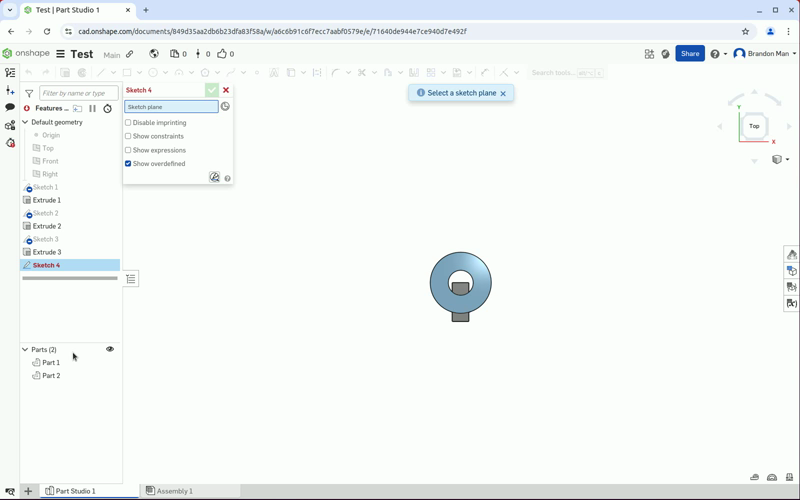
mouse_move(73, 150)
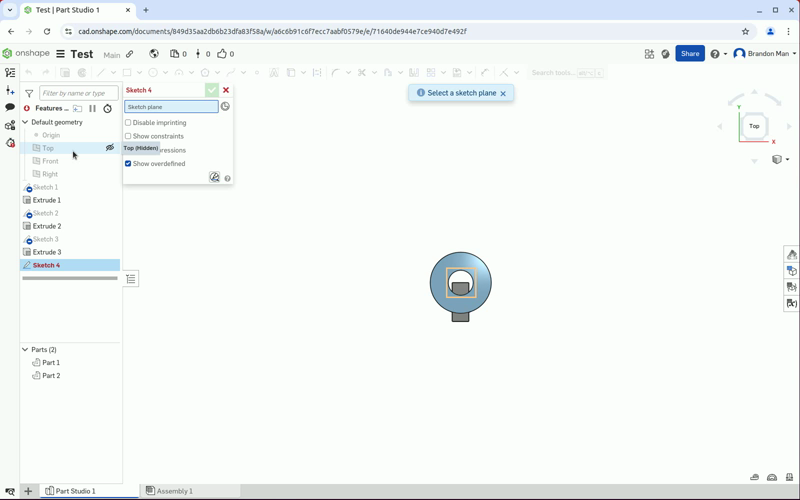
click(73, 150)
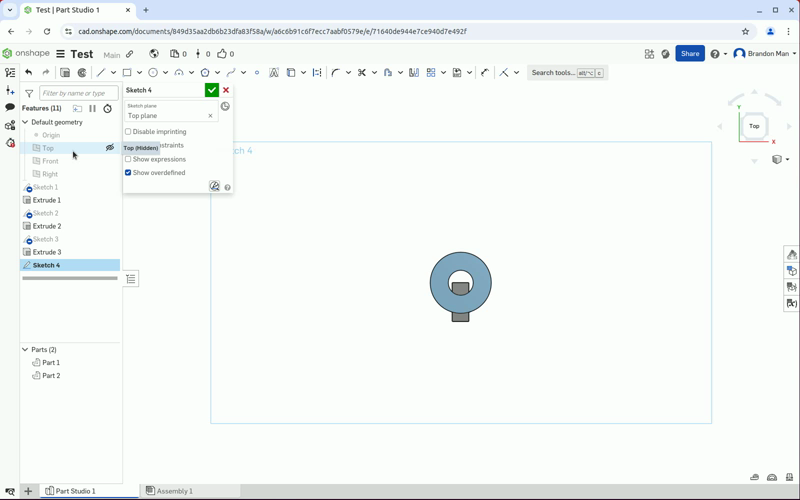
mouse_move(73, 352)
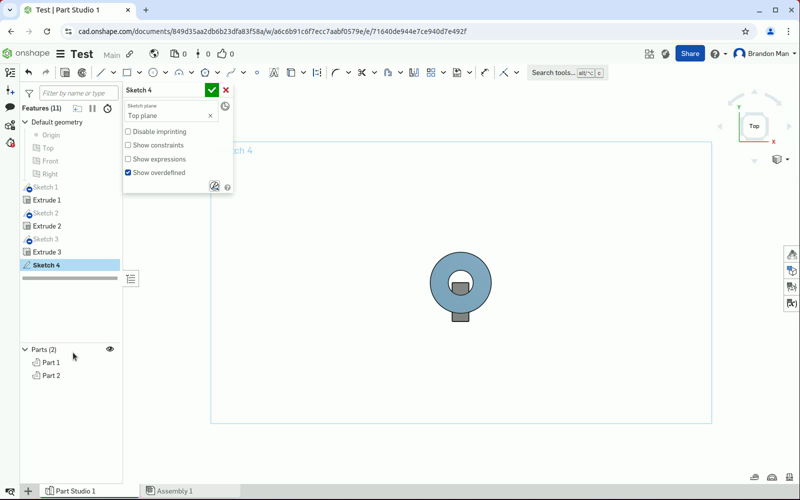
key(y)
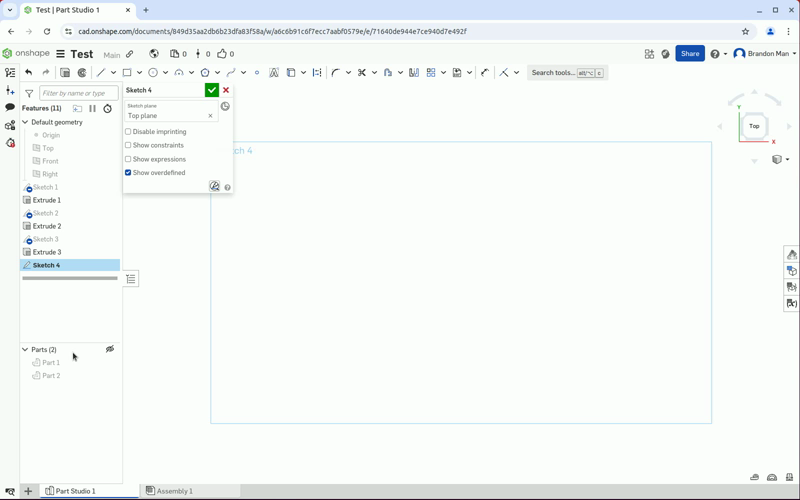
key(l)
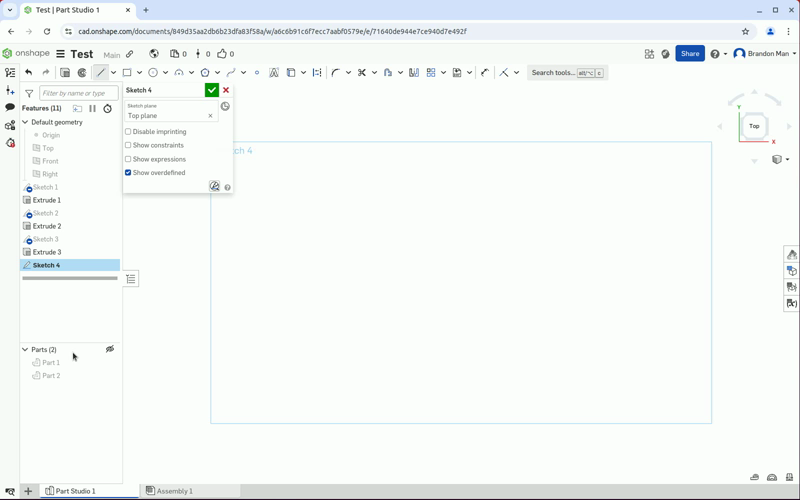
key_down(shift)
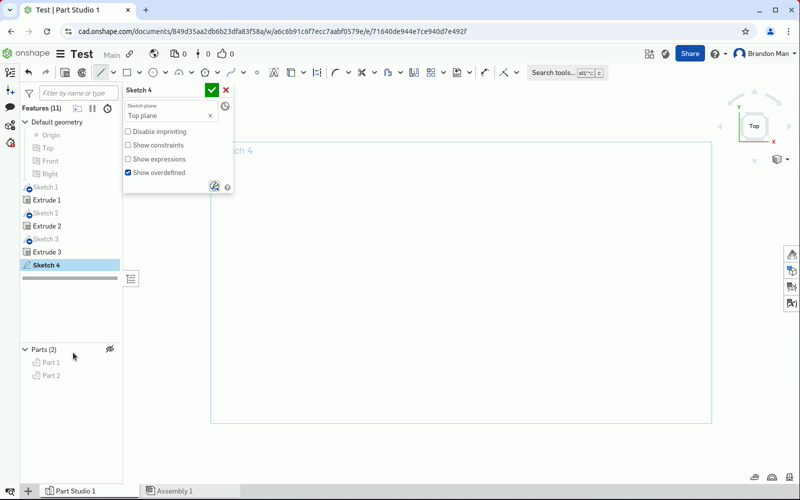
mouse_move(413, 286)
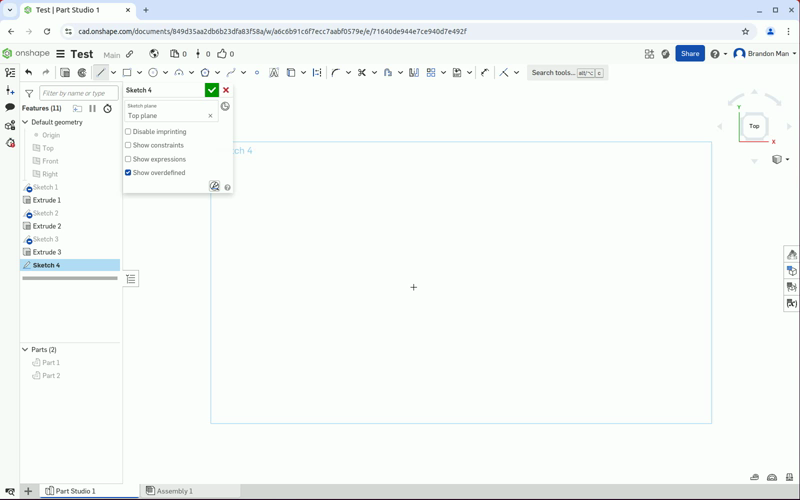
click(413, 286)
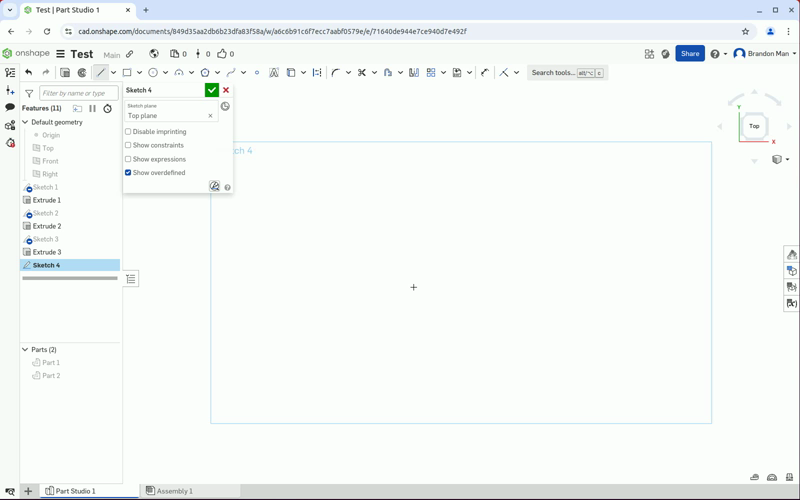
key_up(shift)
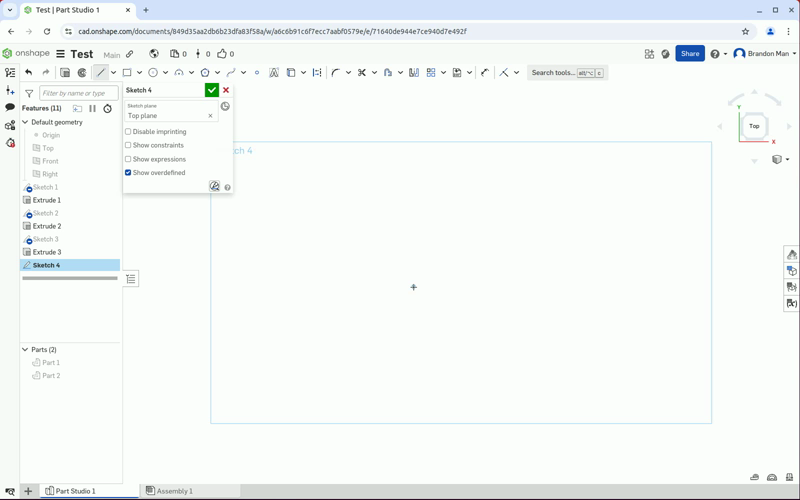
key_down(shift)
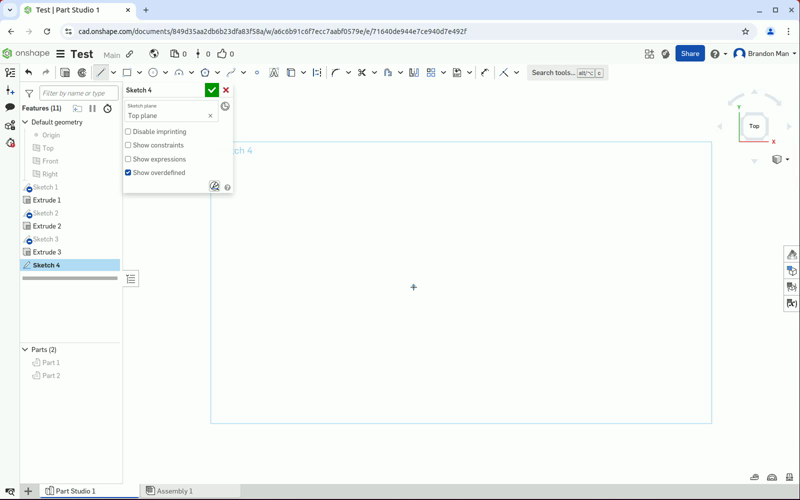
mouse_move(428, 363)
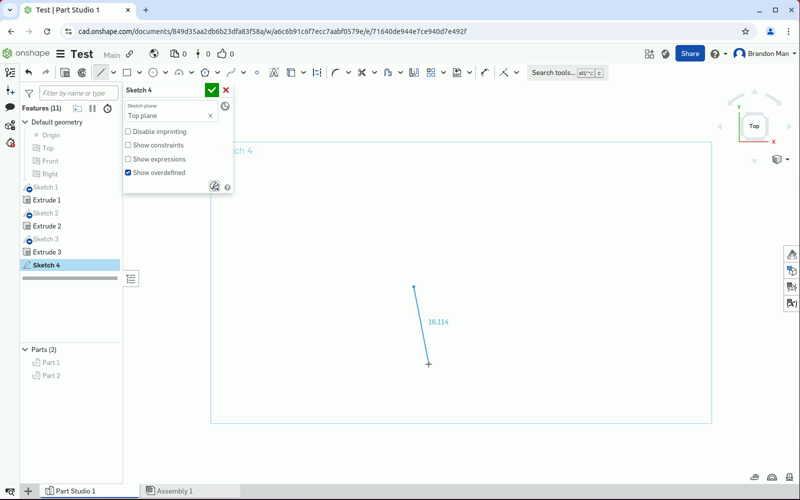
click(428, 363)
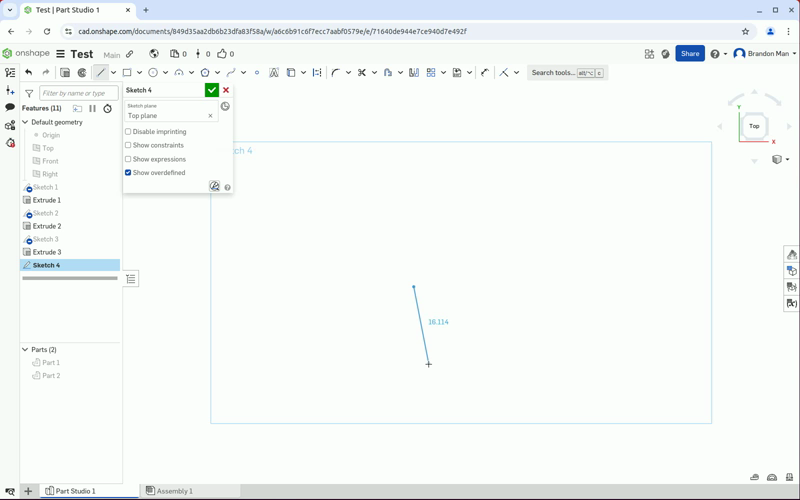
key_up(shift)
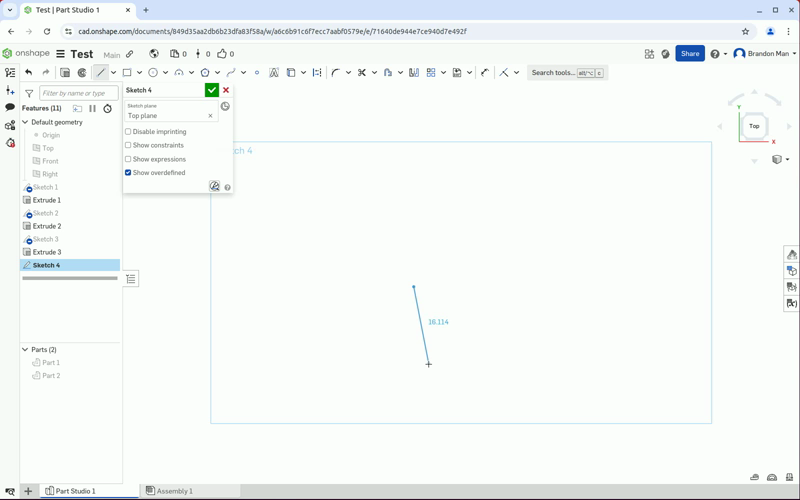
key(esc)
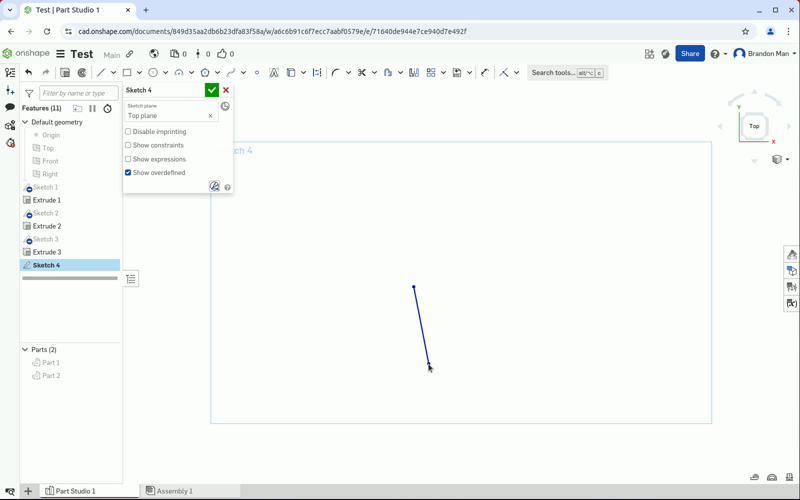
key(a)
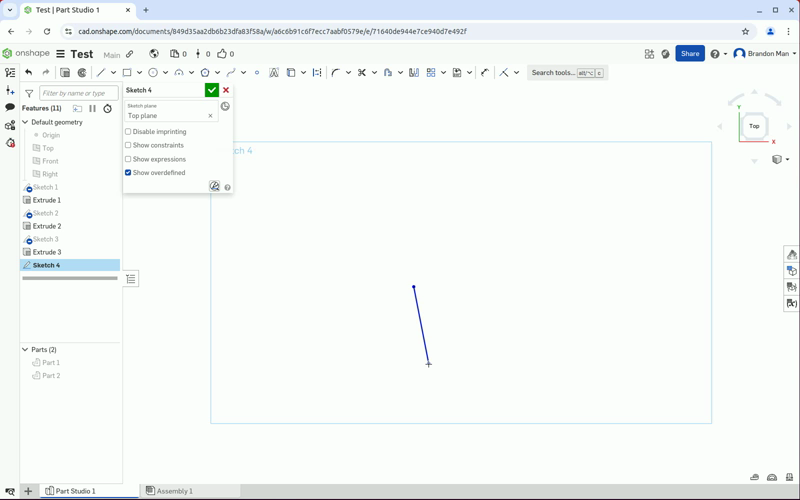
mouse_move(428, 363)
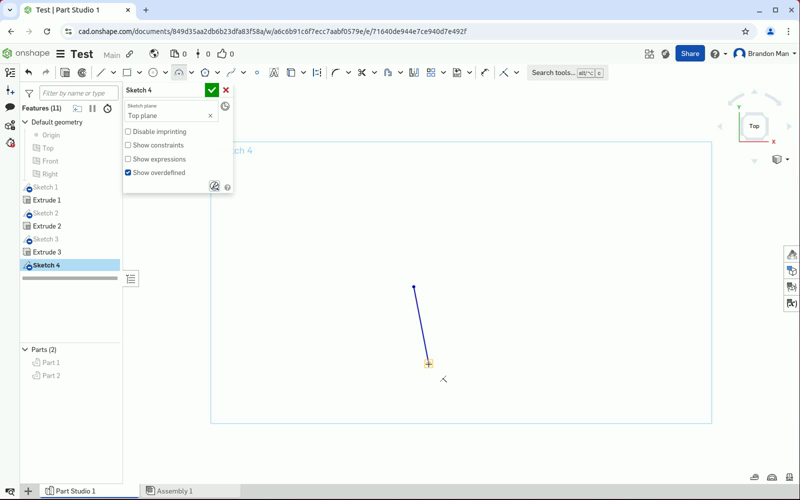
click(428, 363)
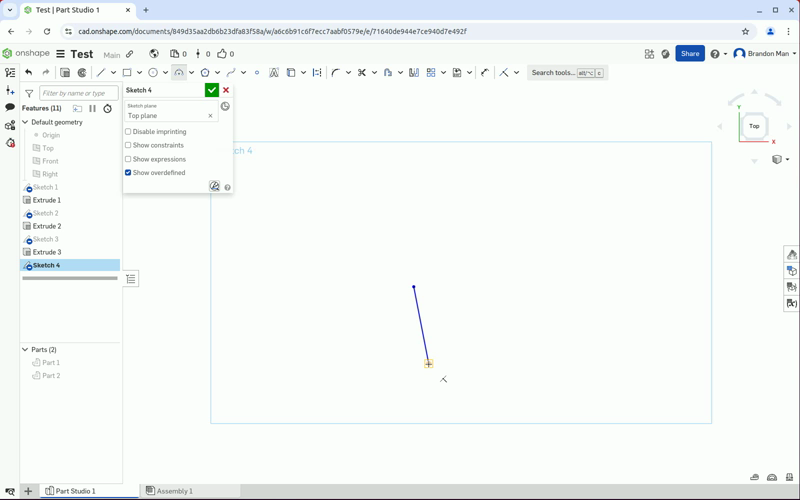
key_down(shift)
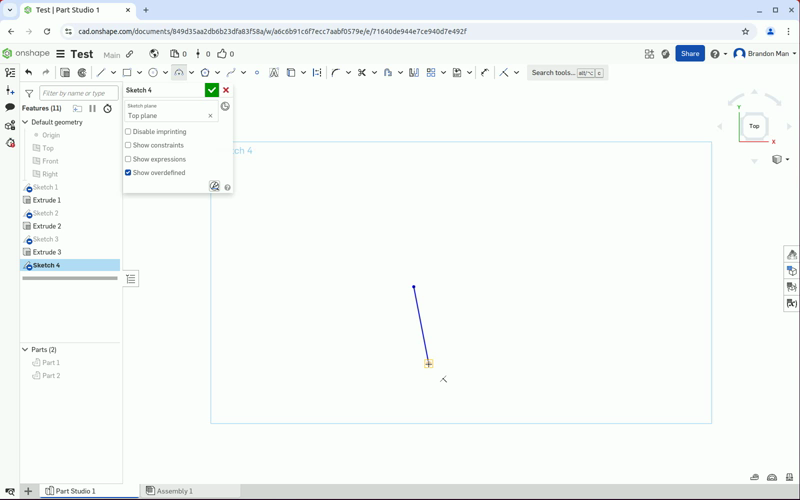
mouse_move(493, 363)
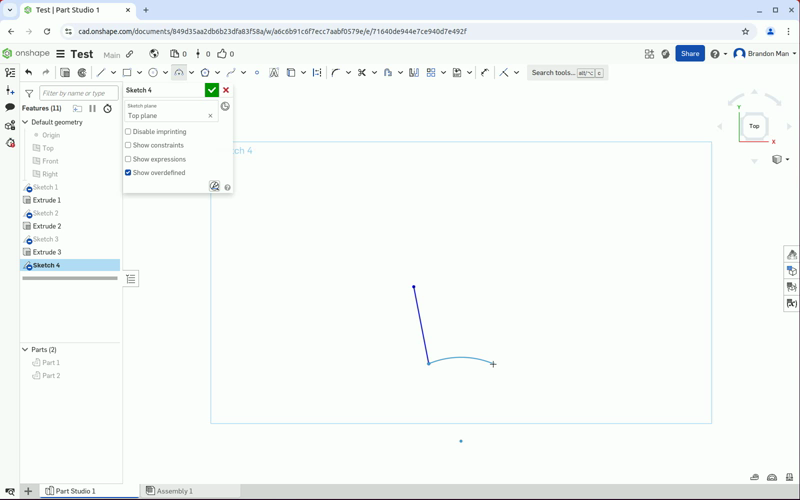
click(493, 363)
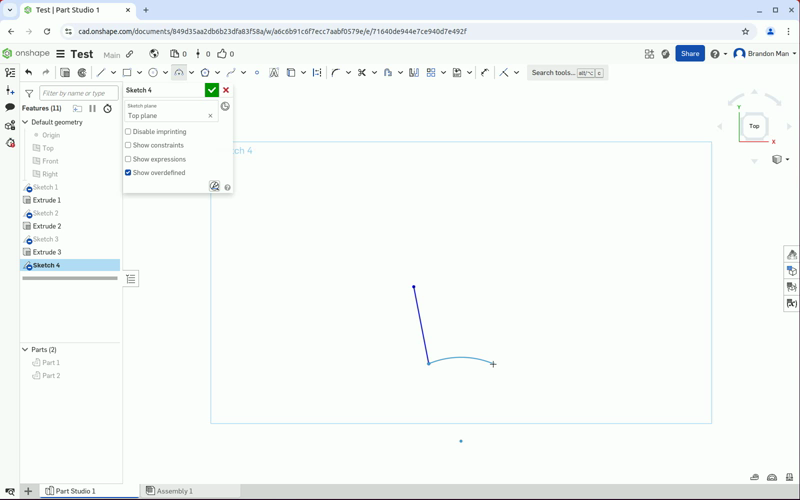
mouse_move(461, 331)
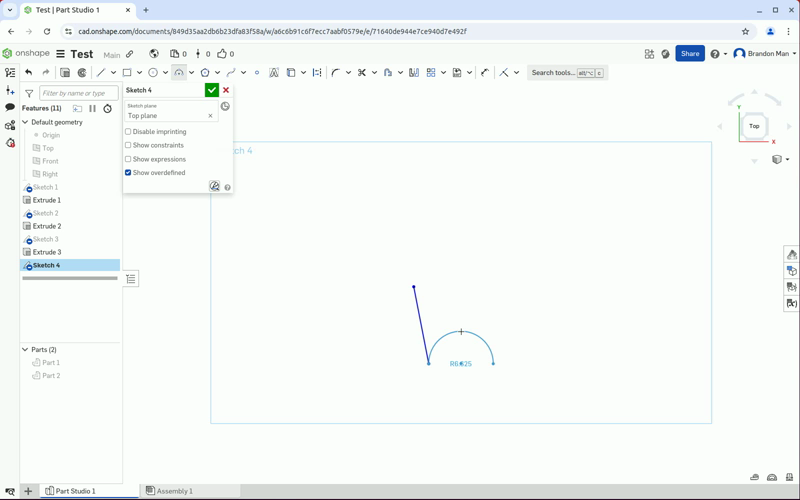
click(461, 331)
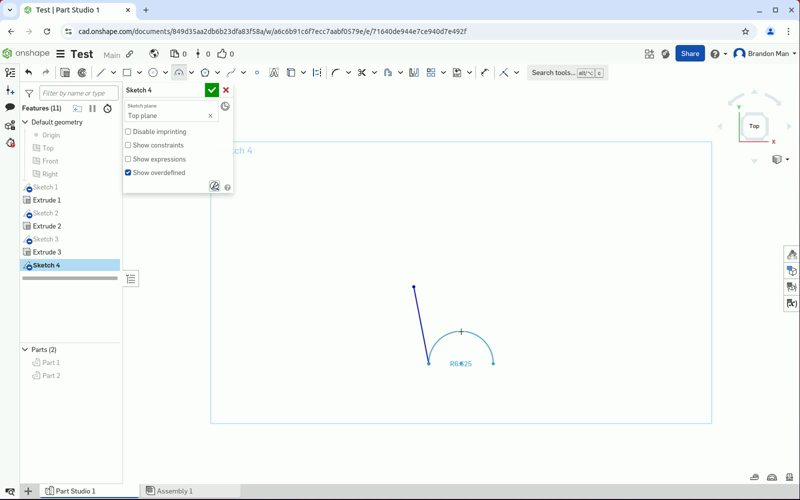
key_up(shift)
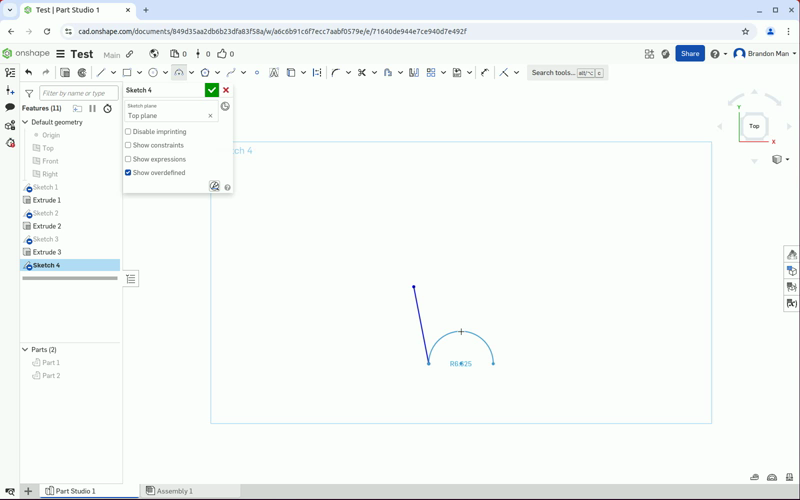
key(esc)
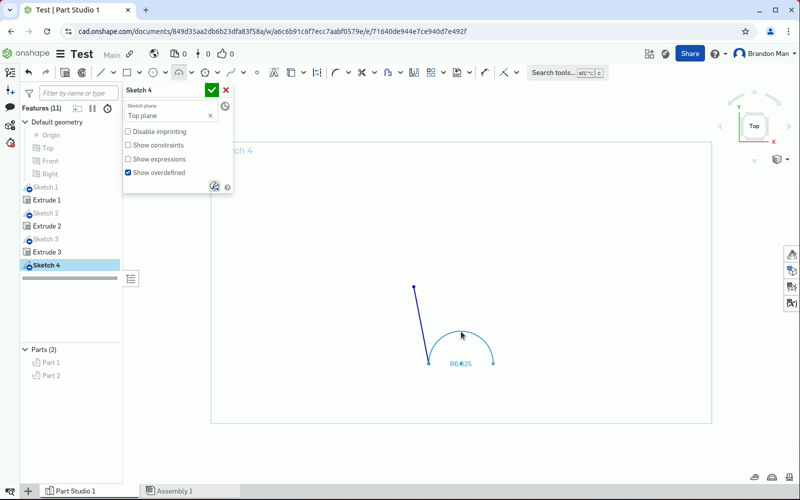
key(l)
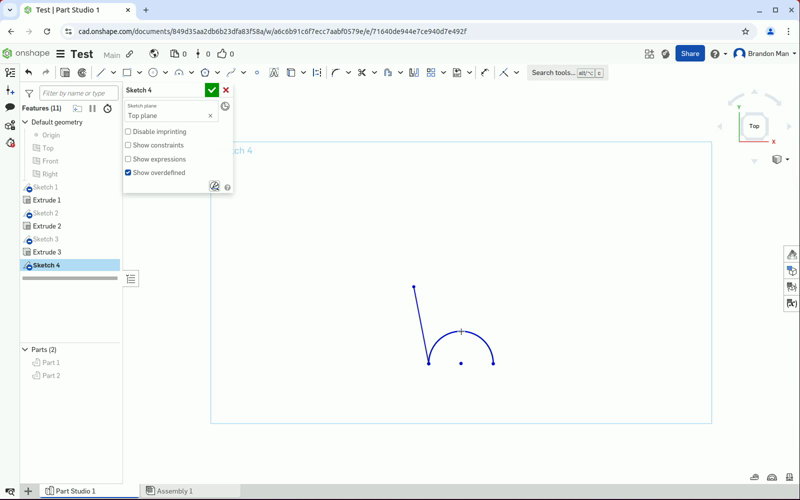
mouse_move(493, 363)
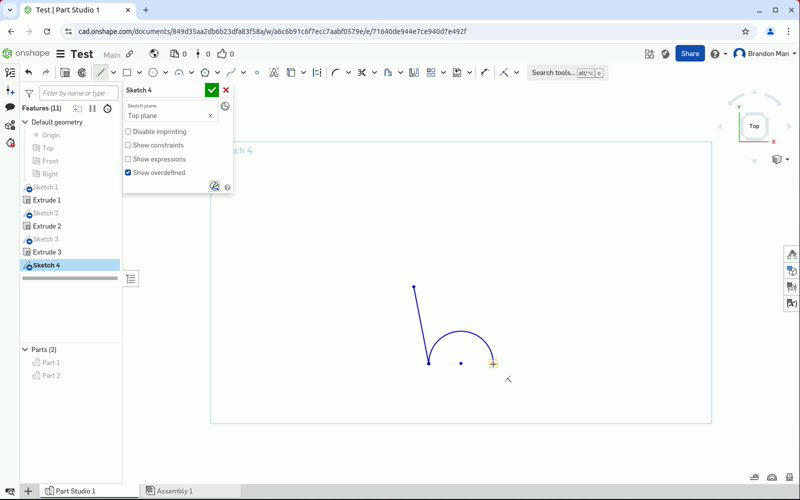
click(493, 363)
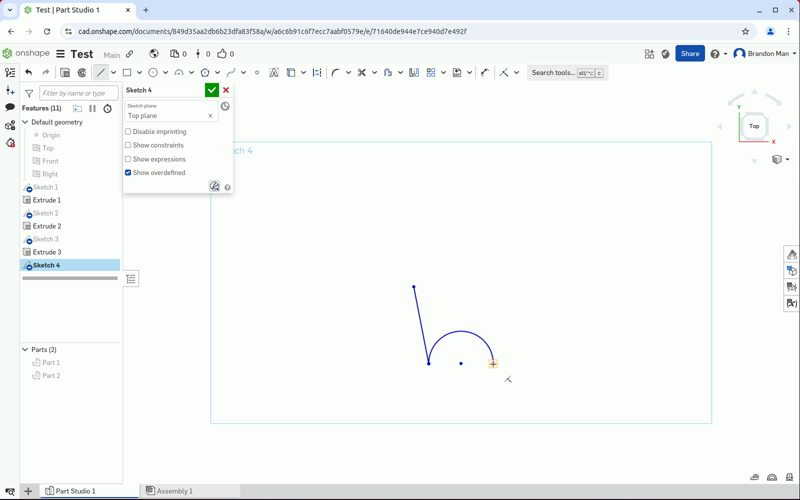
key_down(shift)
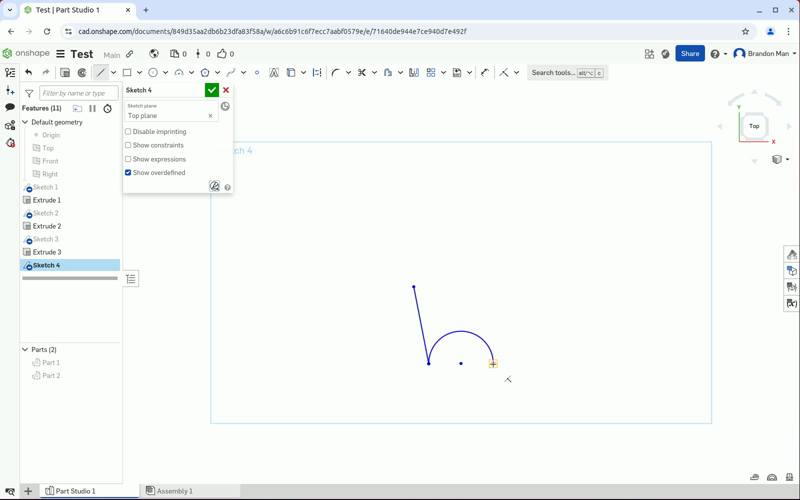
mouse_move(507, 286)
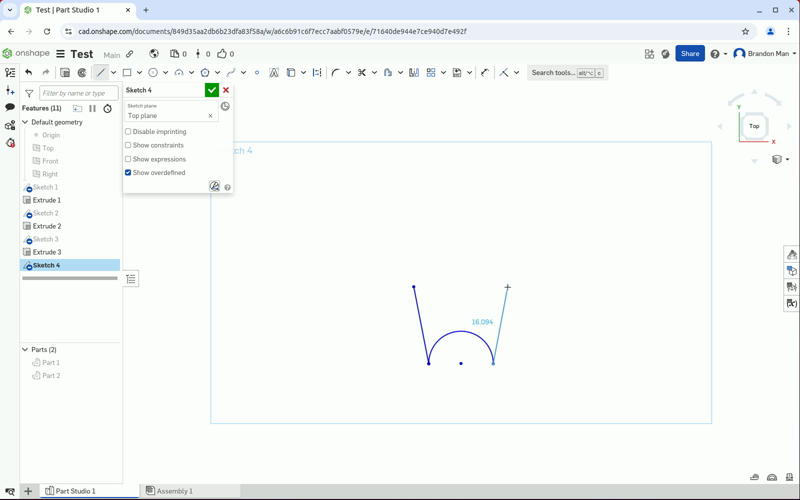
click(507, 286)
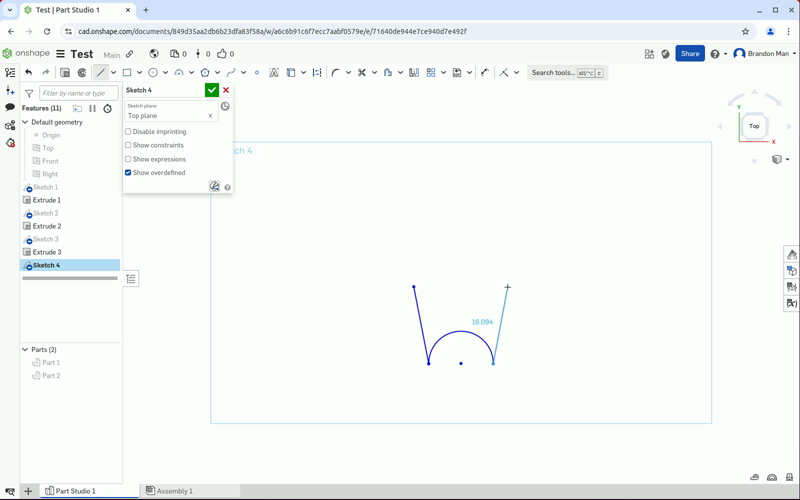
key_up(shift)
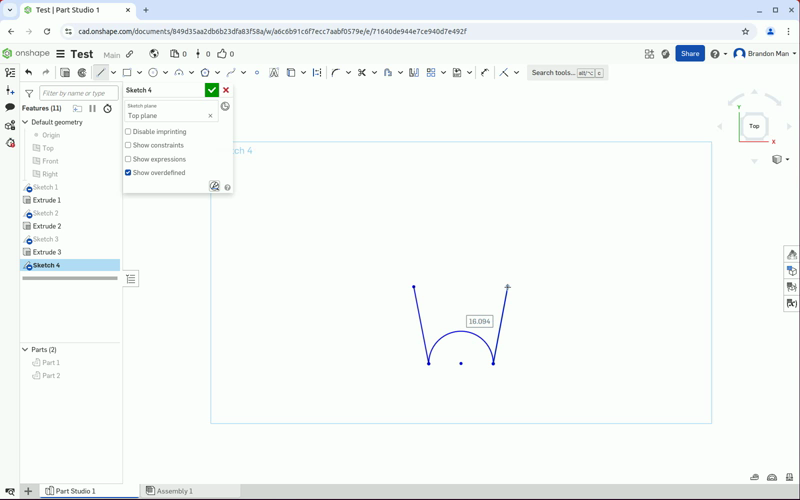
key(esc)
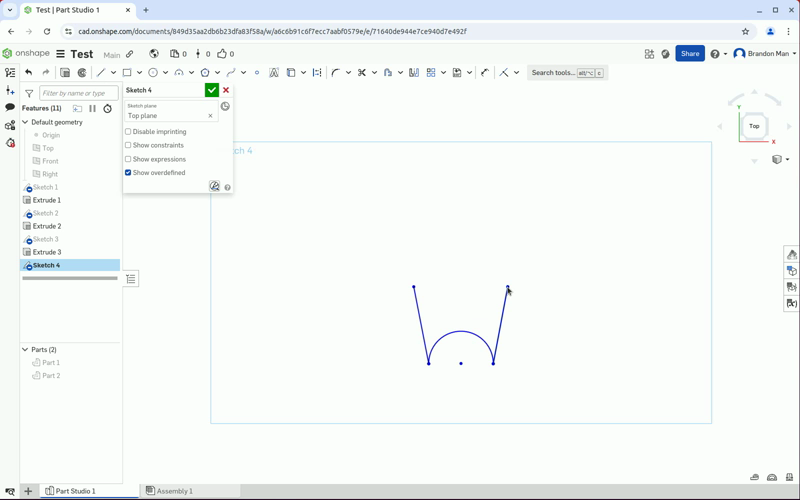
key(a)
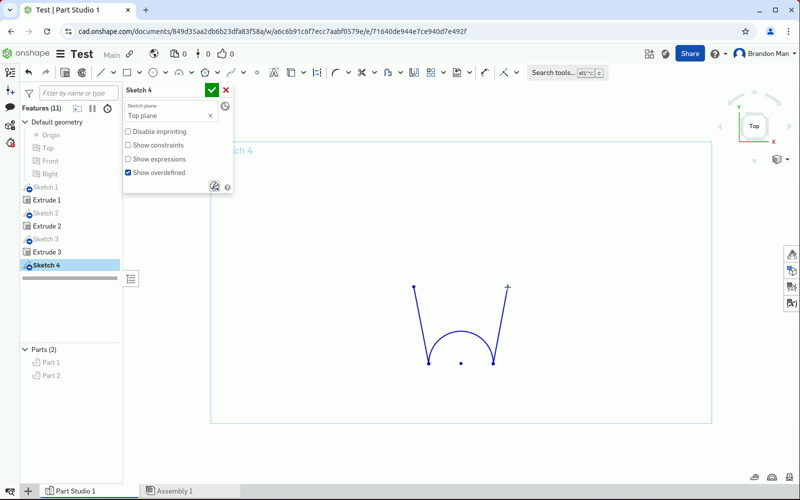
mouse_move(507, 286)
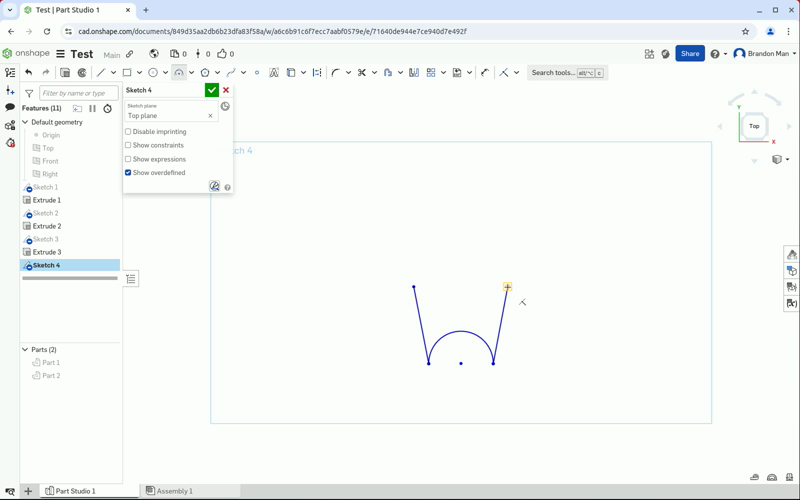
click(507, 286)
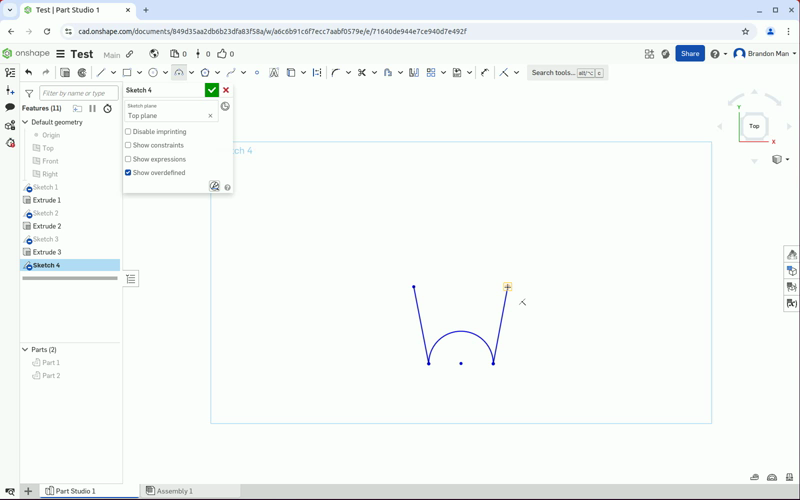
key_down(shift)
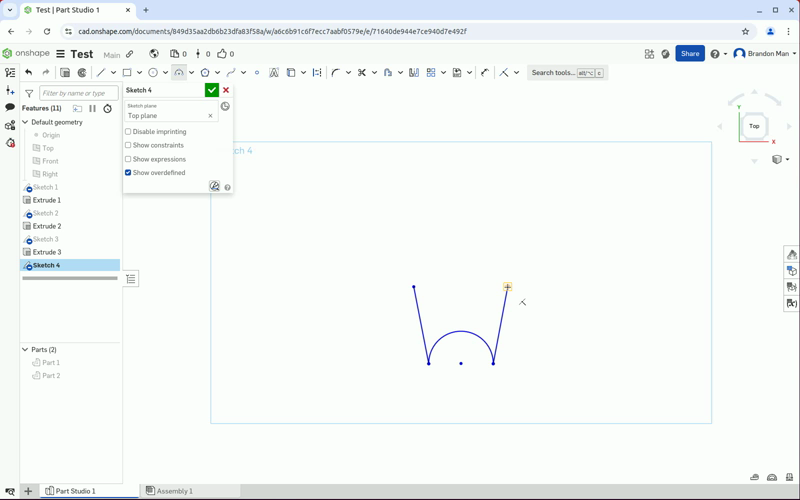
mouse_move(506, 275)
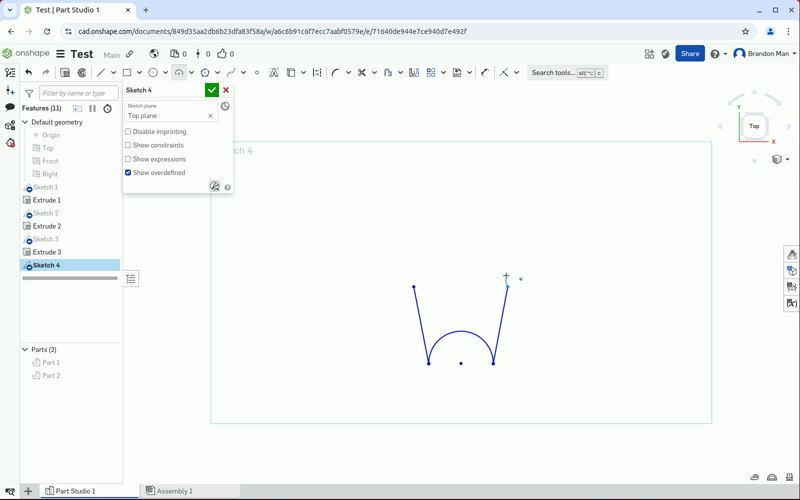
click(506, 275)
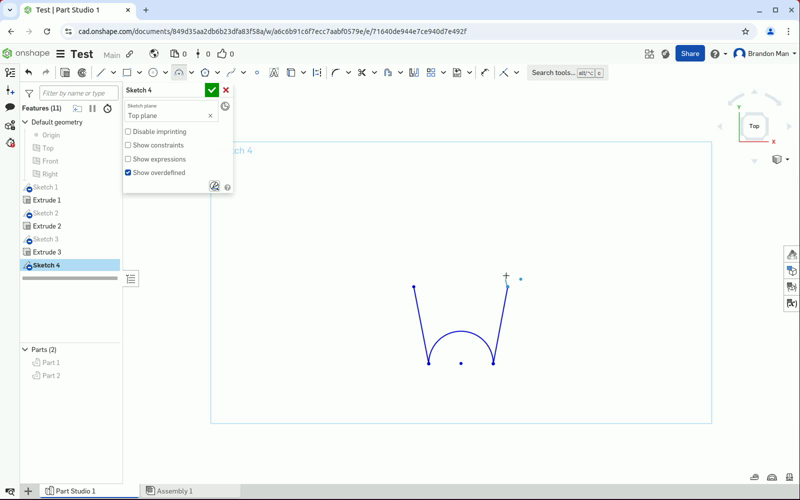
mouse_move(475, 287)
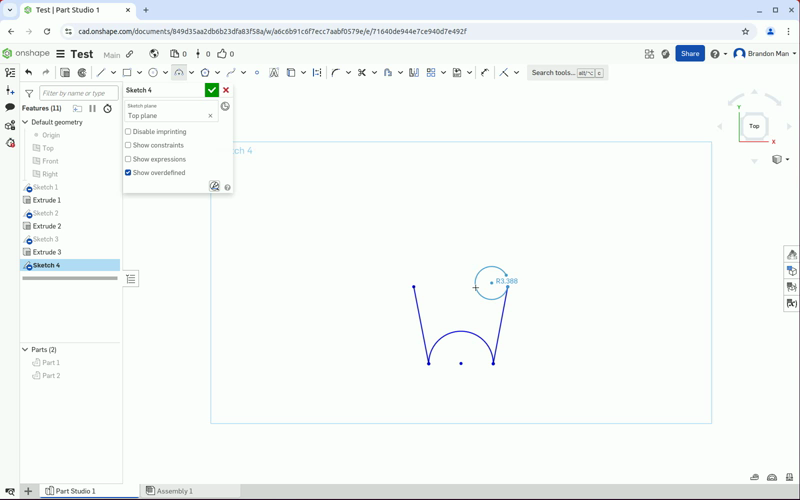
click(475, 287)
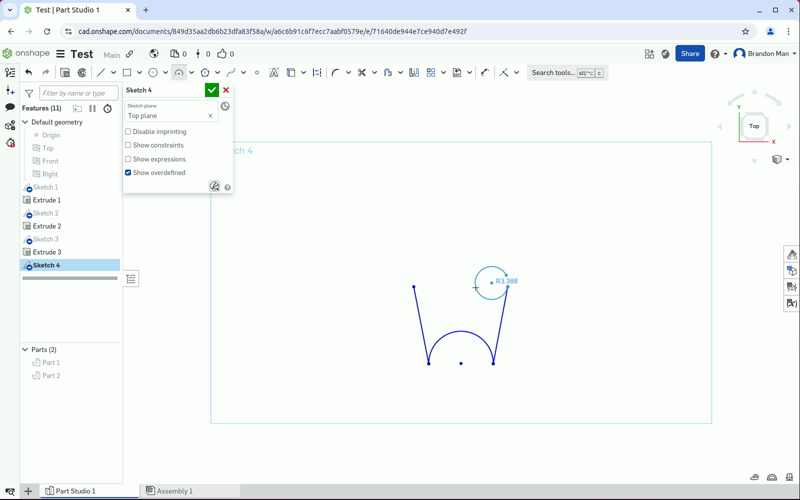
key_up(shift)
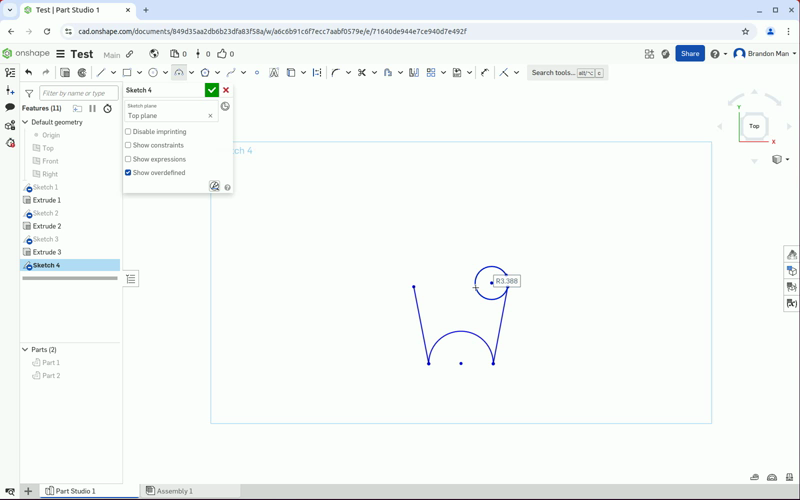
key(esc)
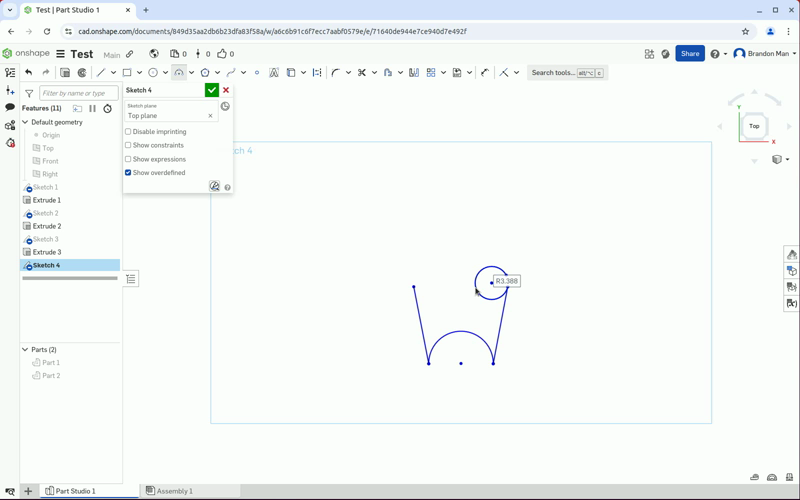
key(l)
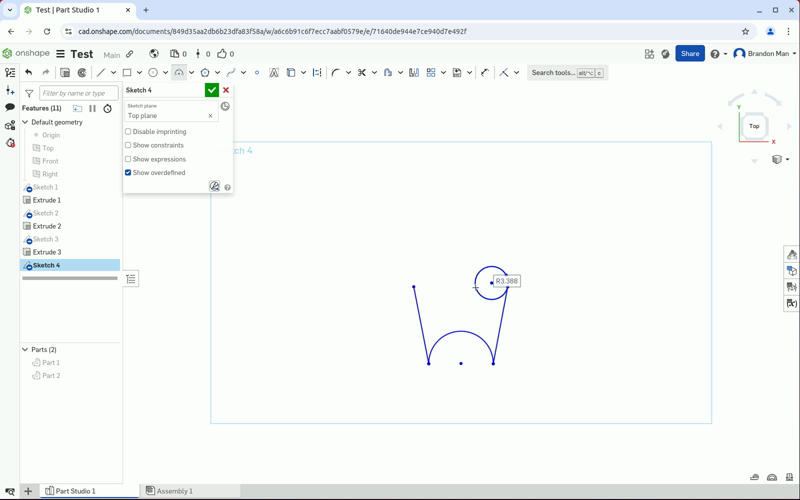
mouse_move(506, 275)
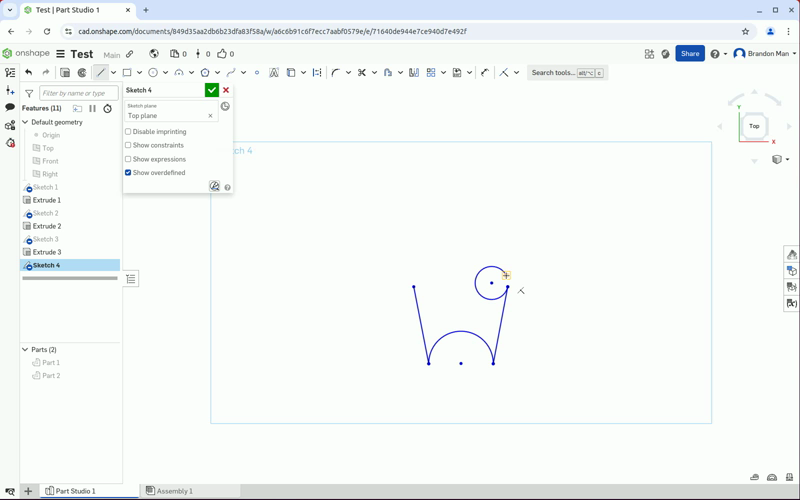
click(506, 275)
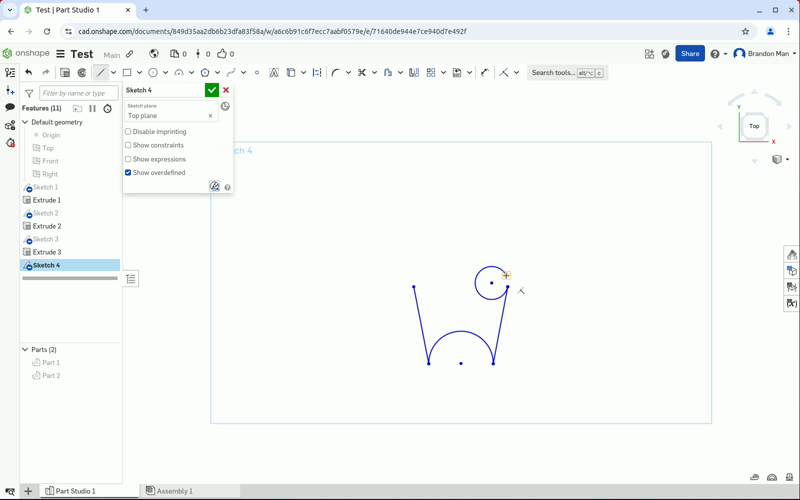
key_down(shift)
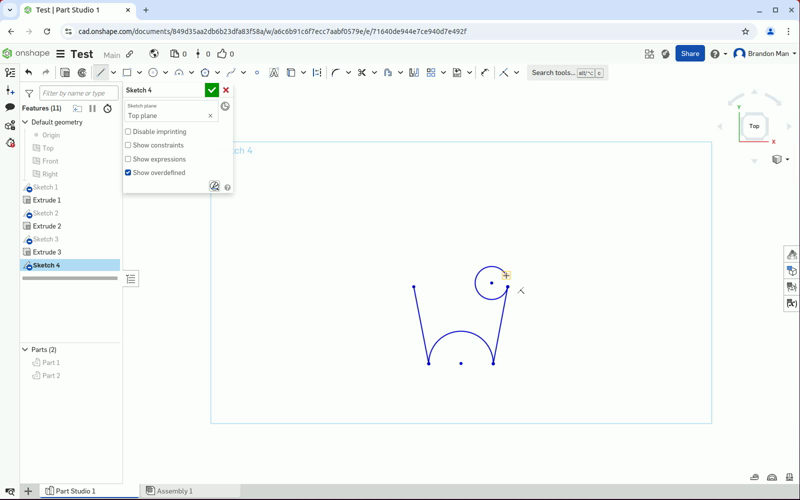
mouse_move(476, 218)
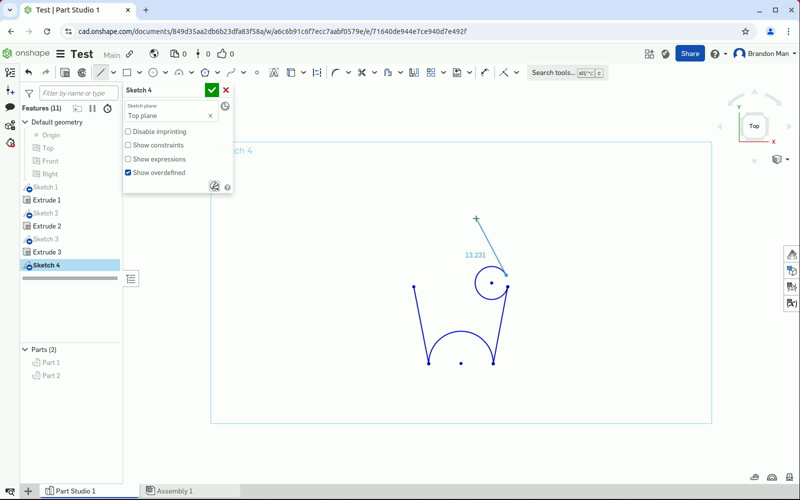
click(476, 218)
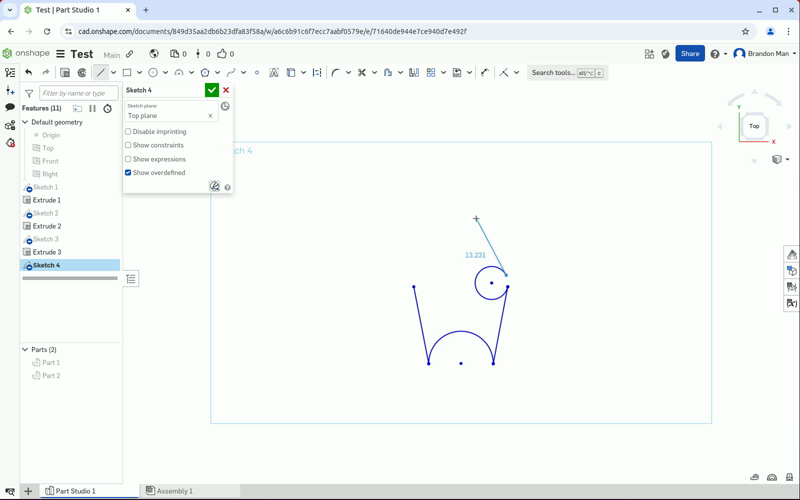
key_up(shift)
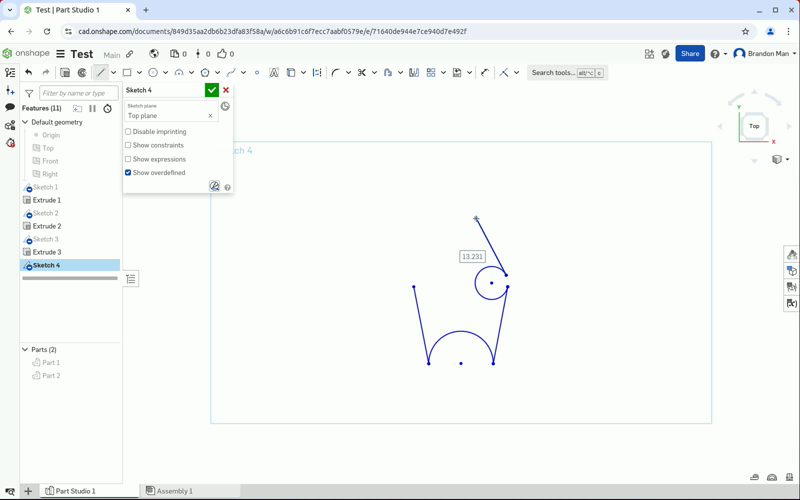
key(esc)
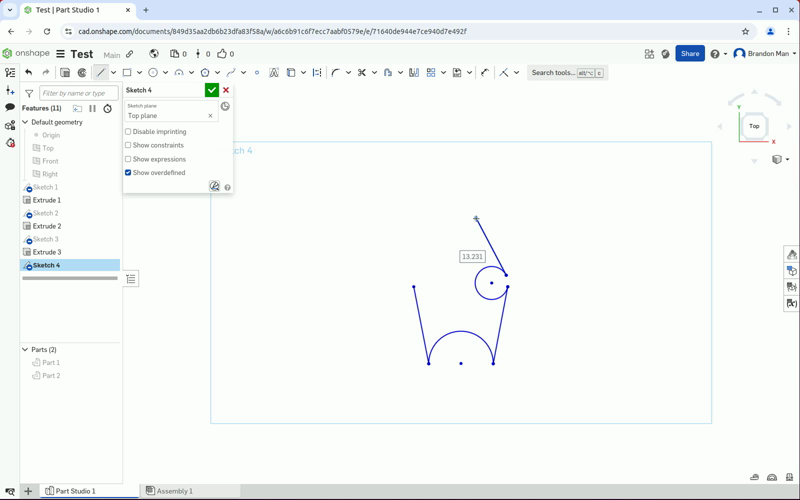
key(a)
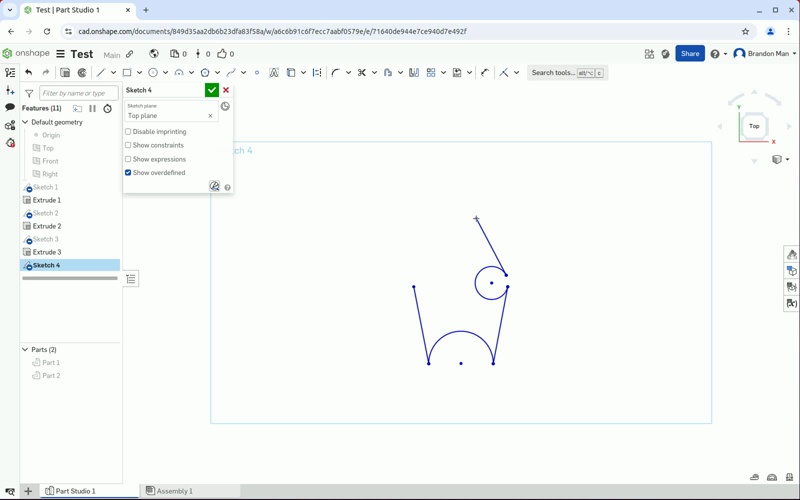
mouse_move(476, 218)
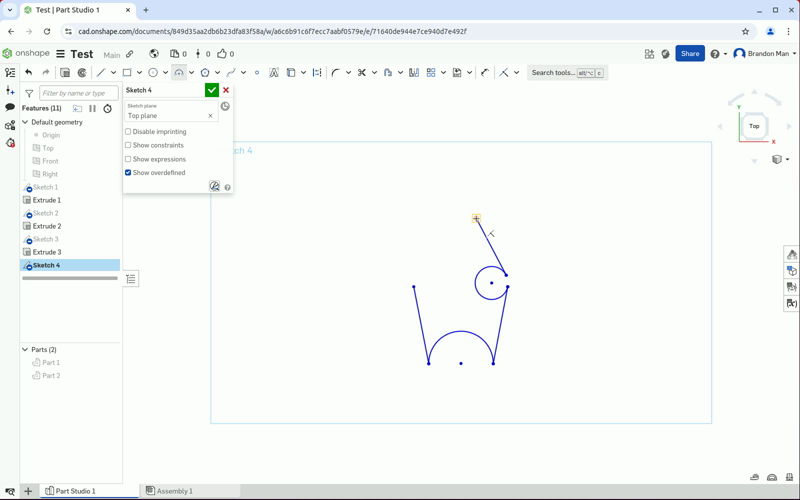
click(476, 218)
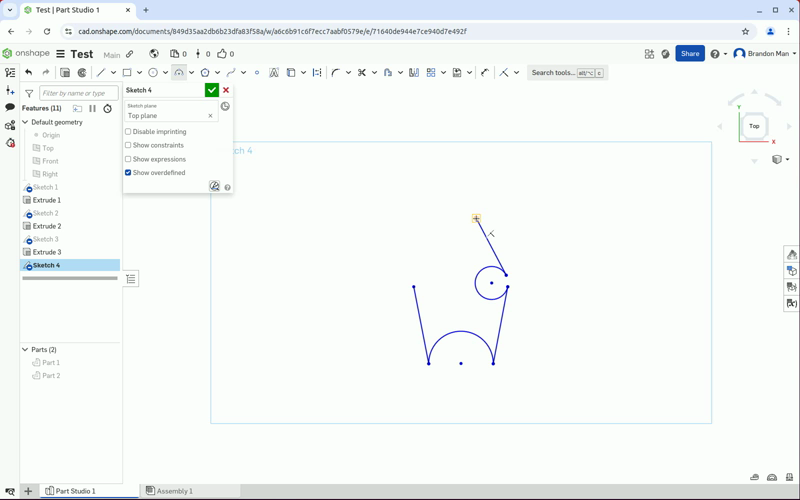
key_down(shift)
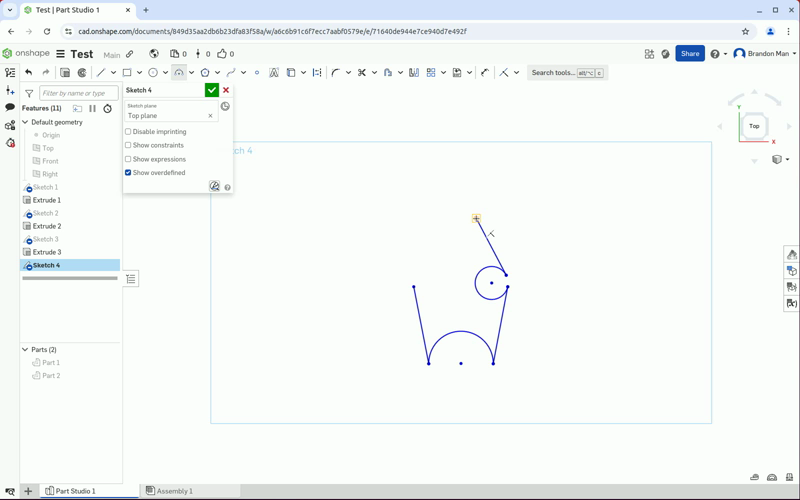
mouse_move(445, 218)
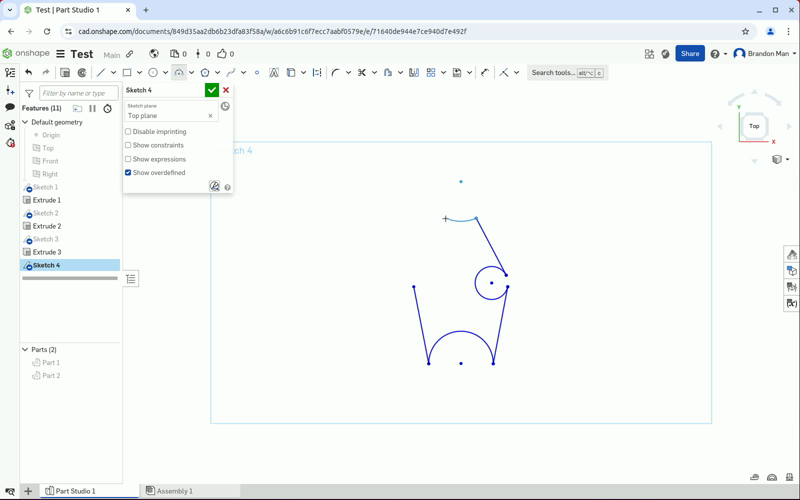
click(445, 218)
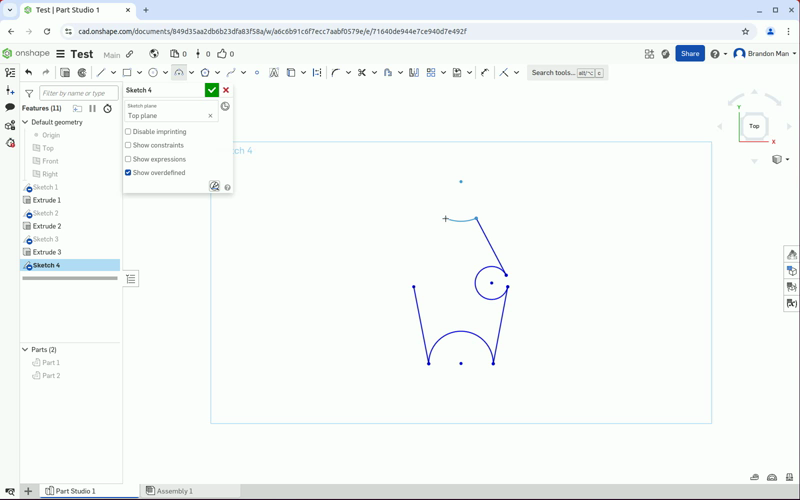
mouse_move(461, 243)
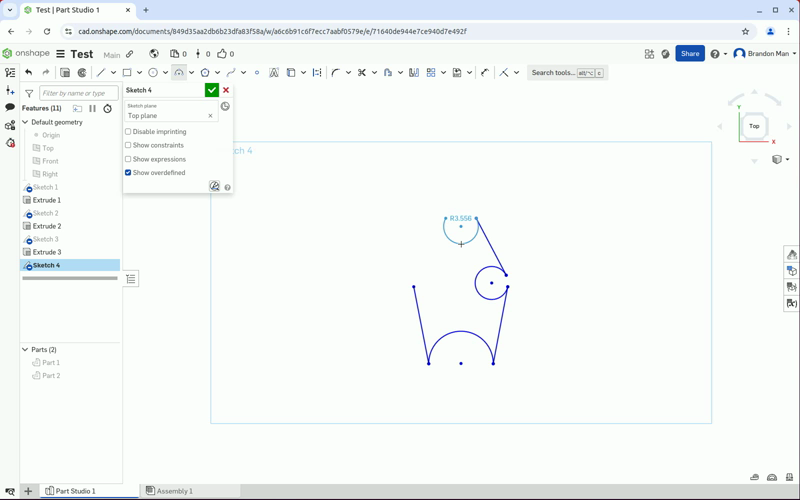
click(461, 243)
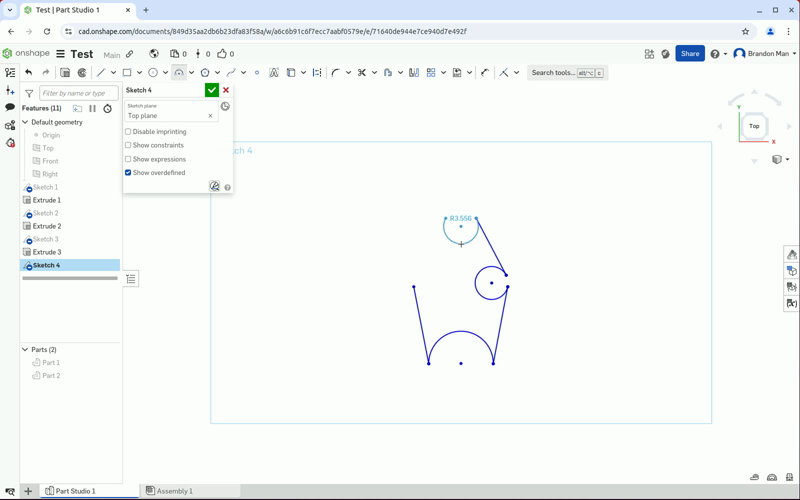
key_up(shift)
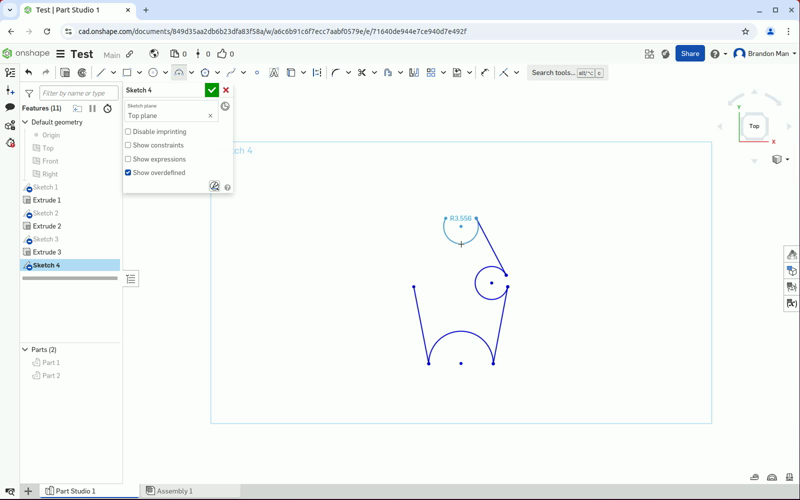
key(esc)
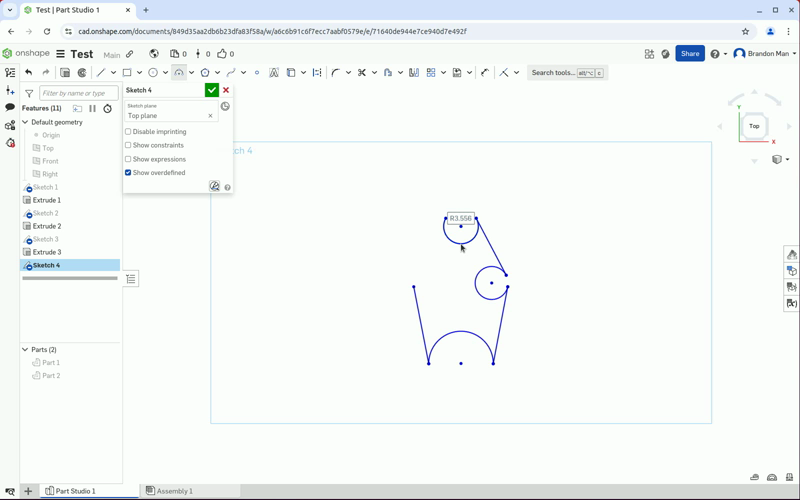
key(l)
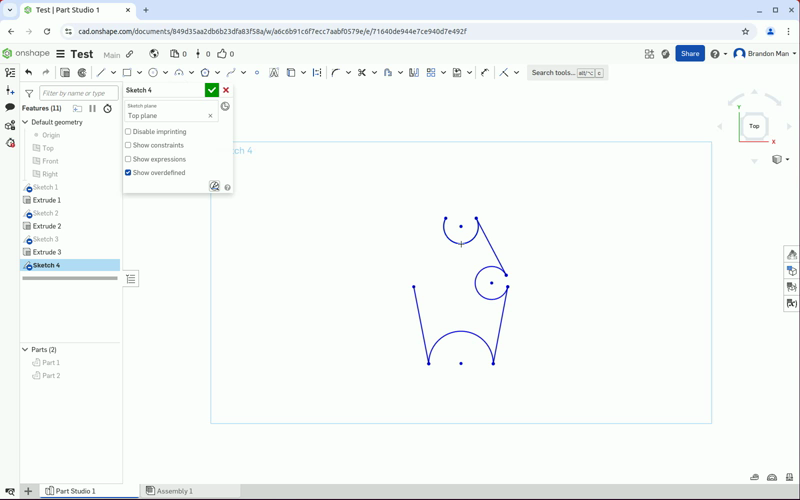
mouse_move(445, 218)
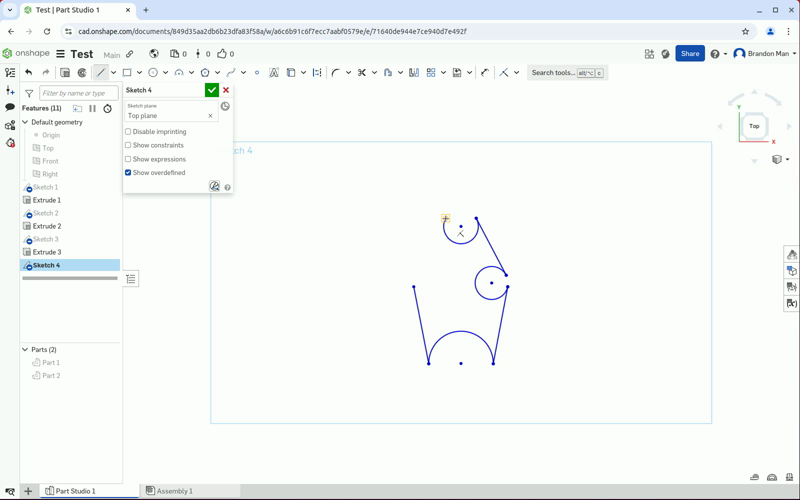
click(445, 218)
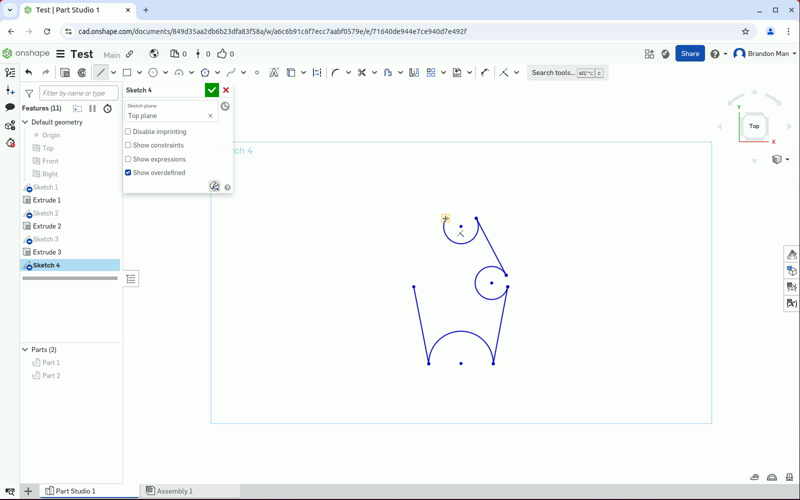
key_down(shift)
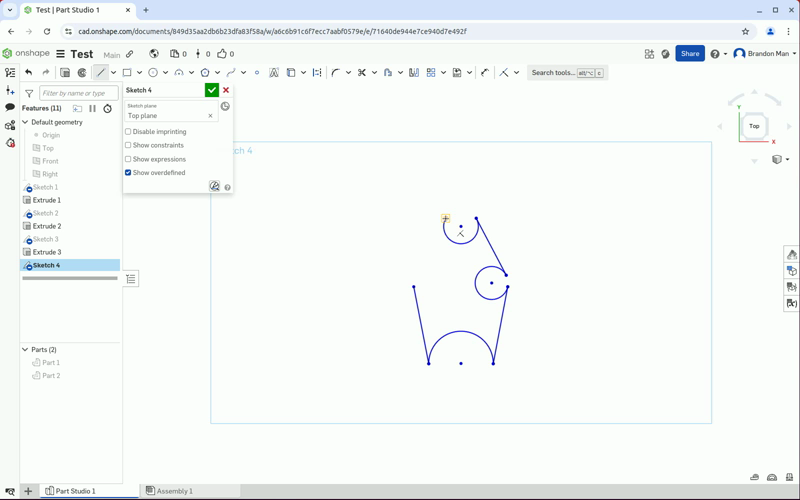
mouse_move(416, 275)
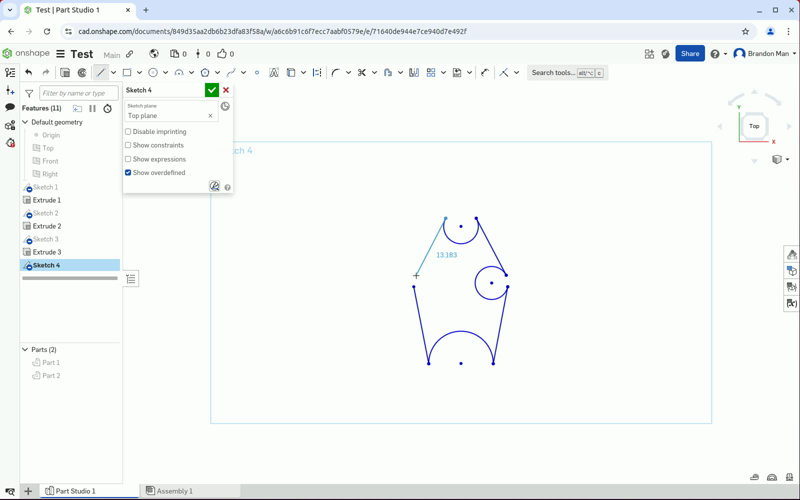
click(416, 275)
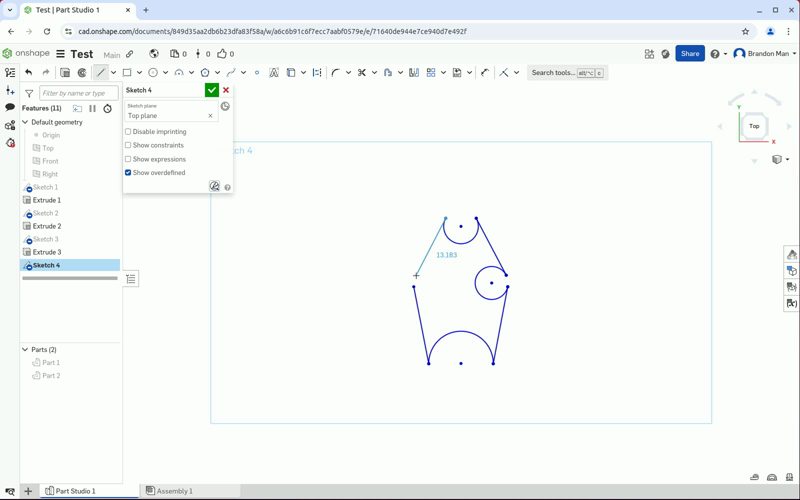
key_up(shift)
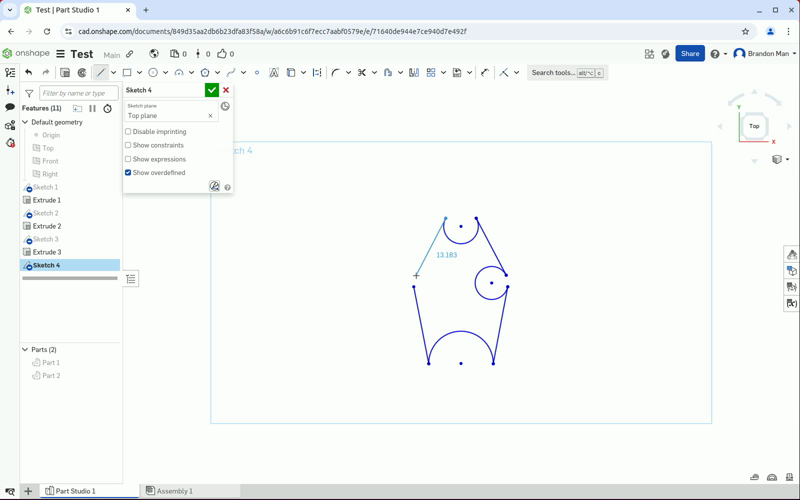
key(esc)
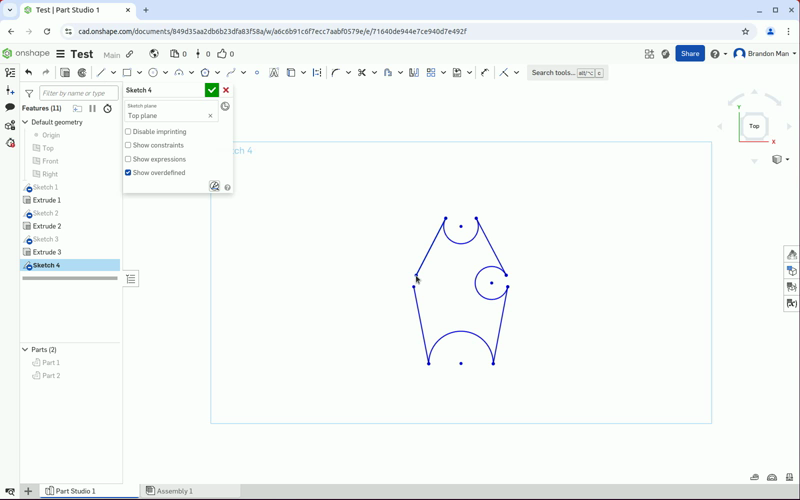
key(a)
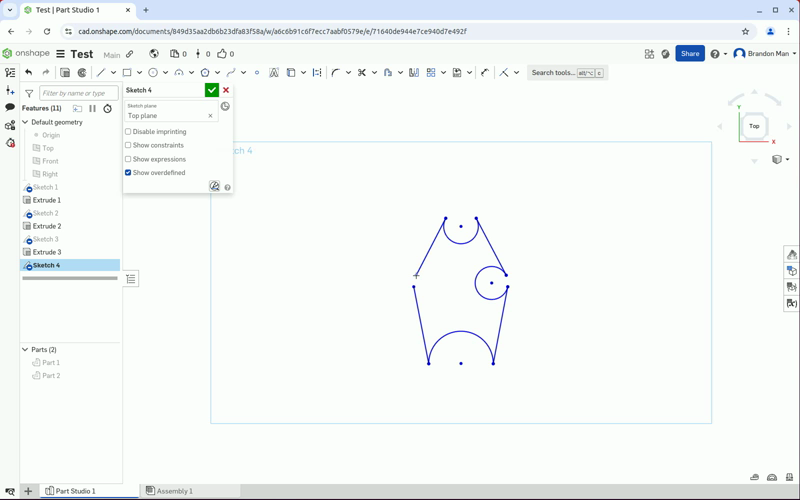
mouse_move(416, 275)
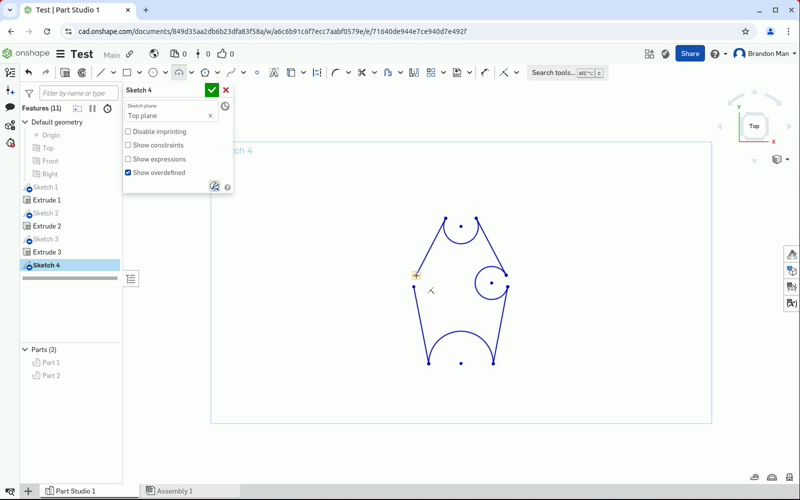
click(416, 275)
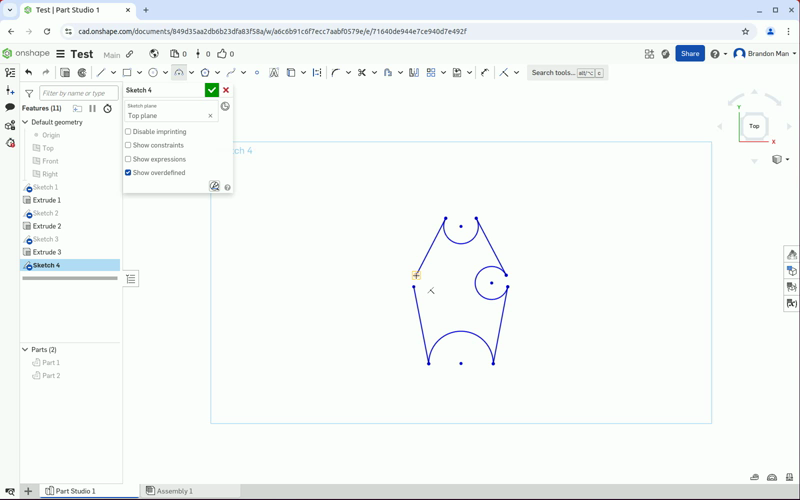
mouse_move(413, 286)
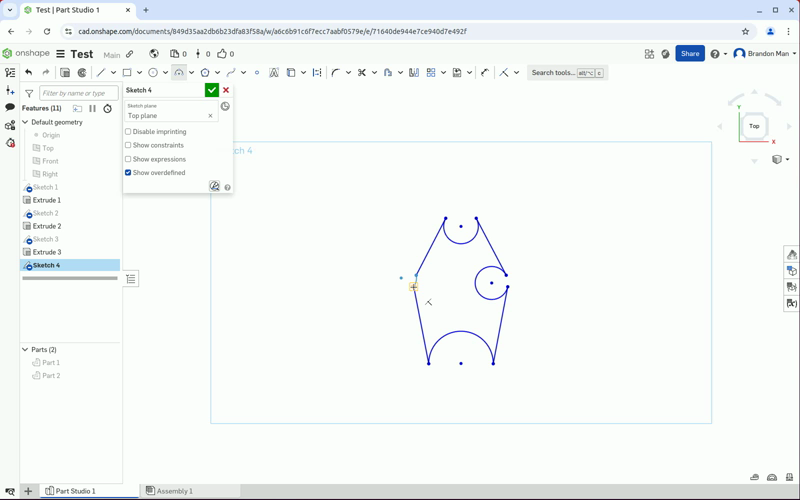
click(413, 286)
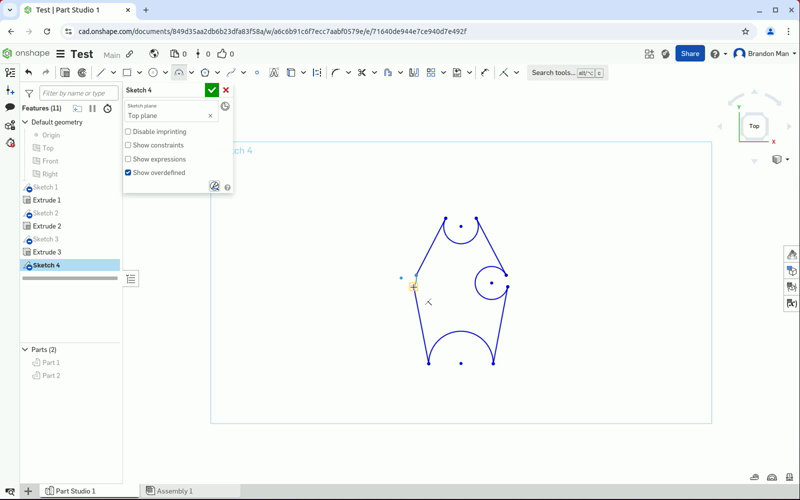
key_down(shift)
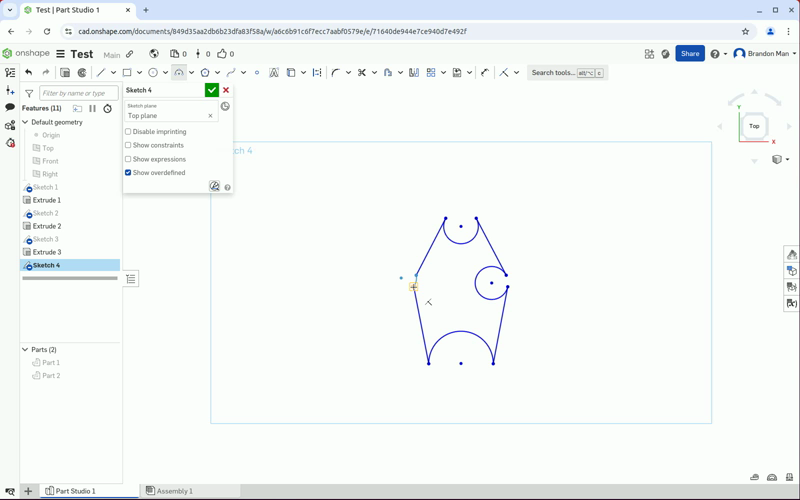
mouse_move(446, 287)
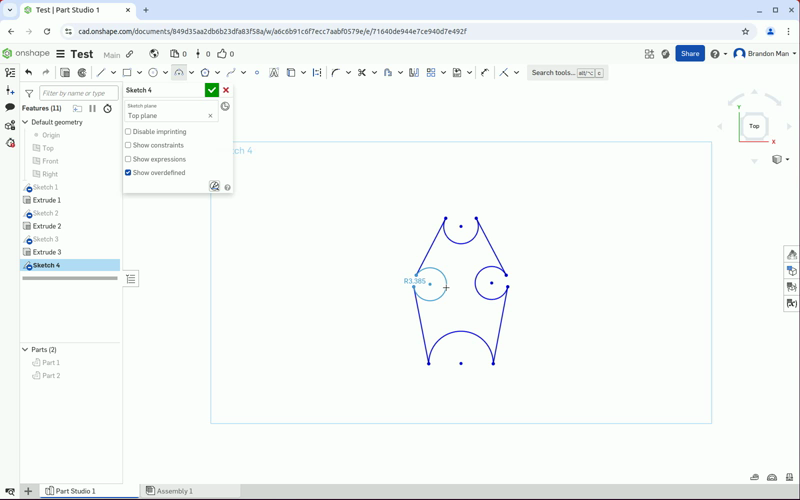
click(446, 287)
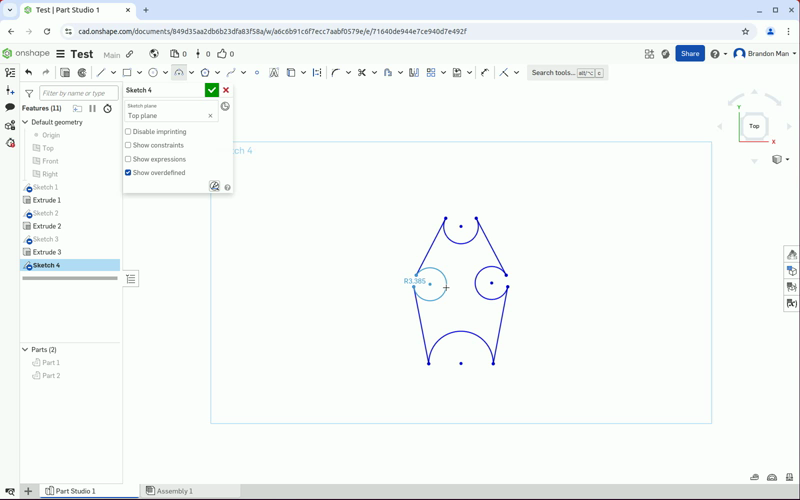
key_up(shift)
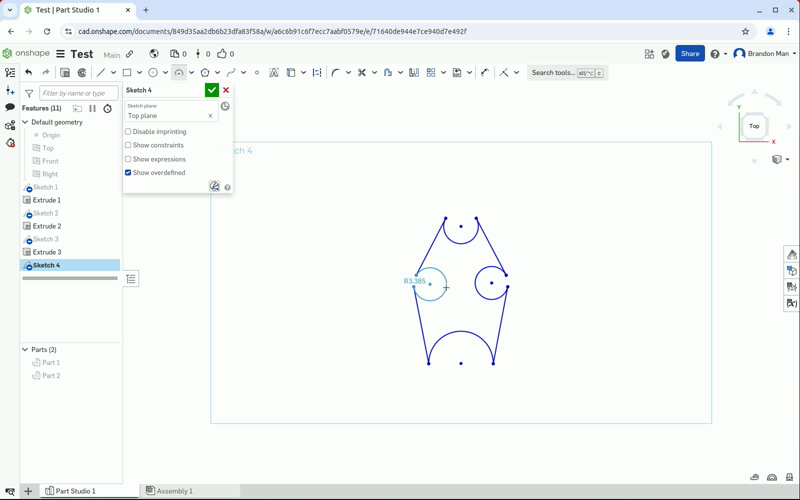
key(esc)
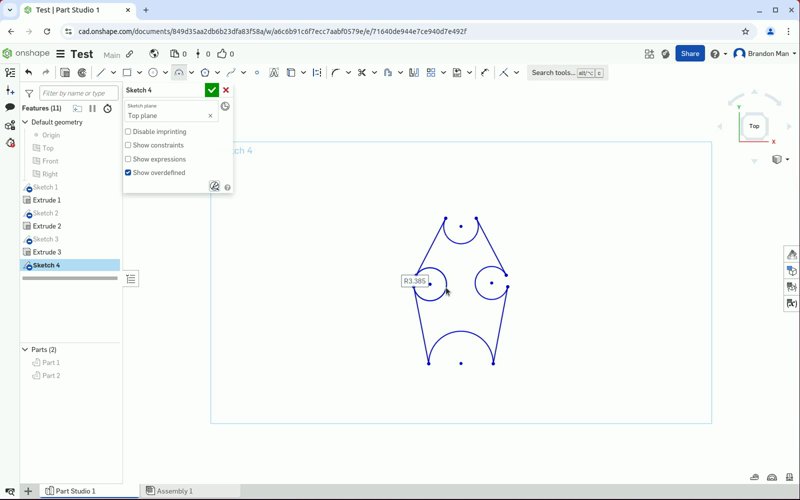
mouse_move(487, 348)
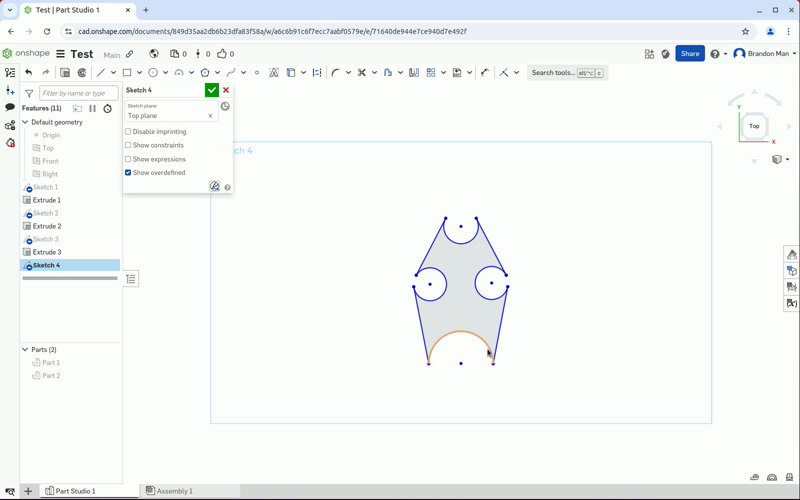
scroll(6)
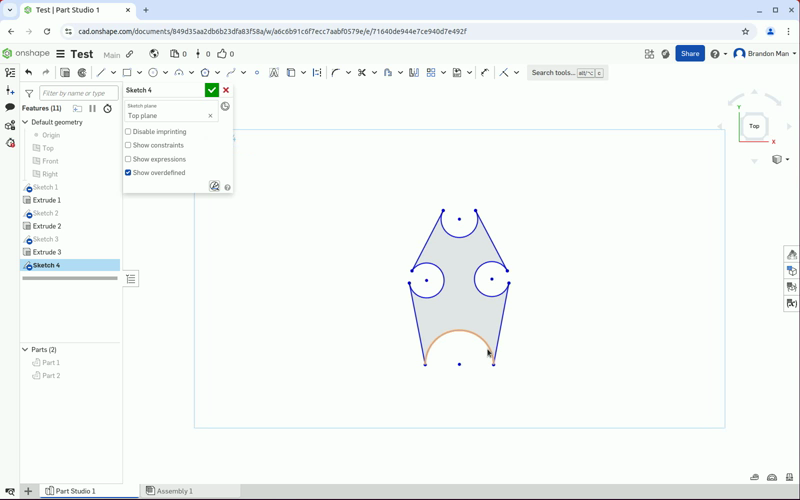
scroll(6)
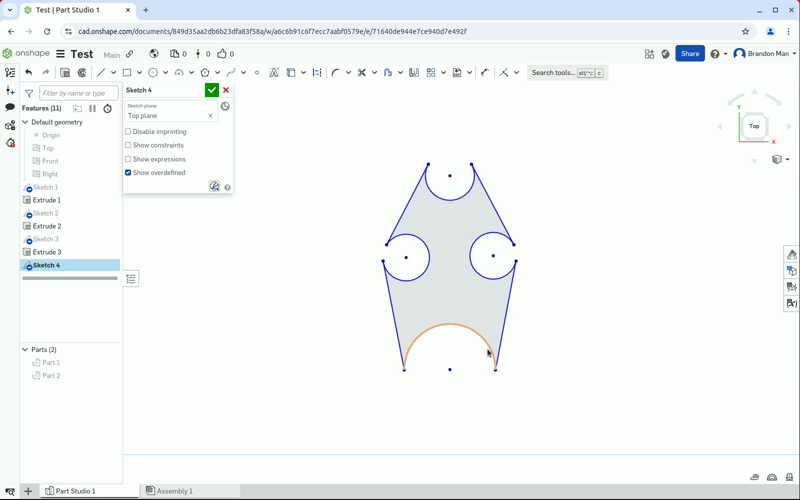
scroll(6)
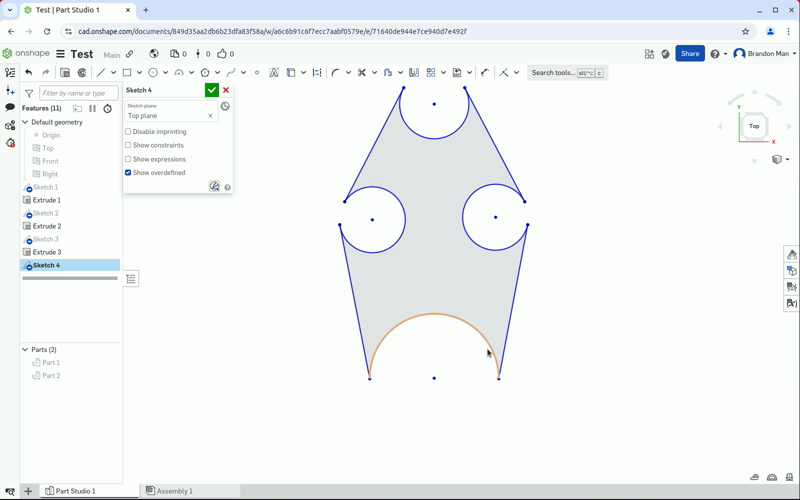
scroll(6)
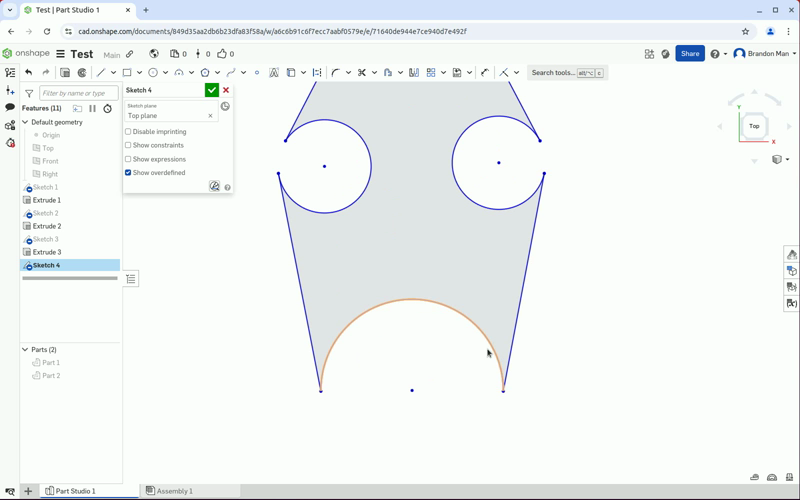
scroll(6)
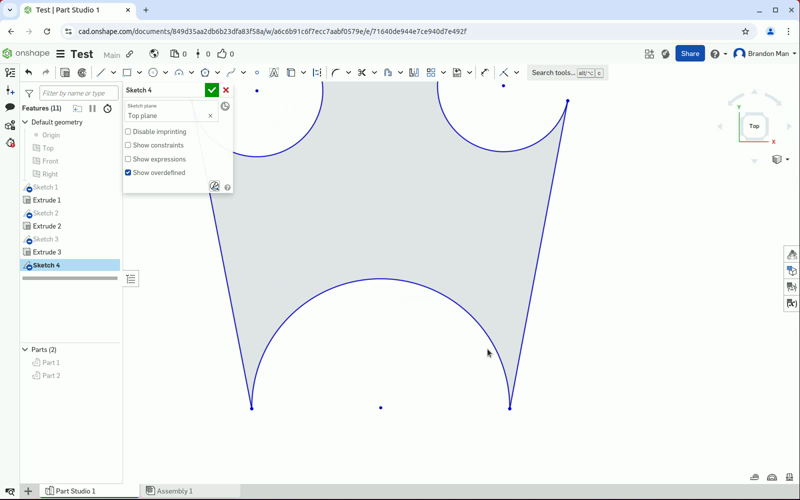
scroll(6)
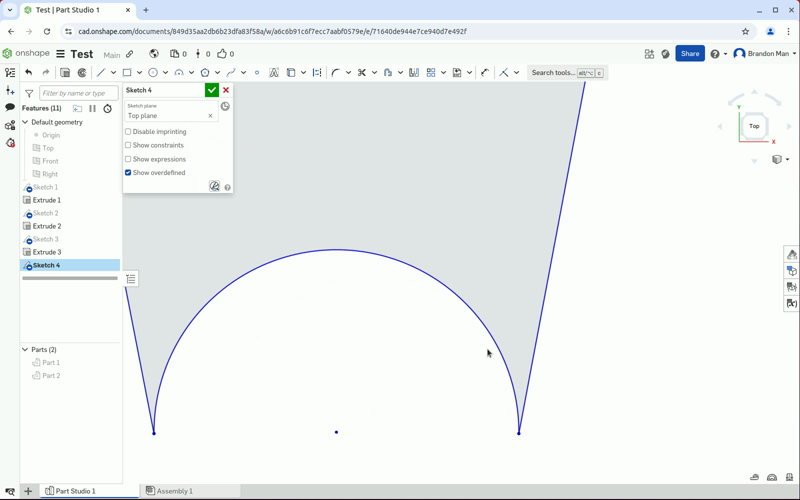
scroll(6)
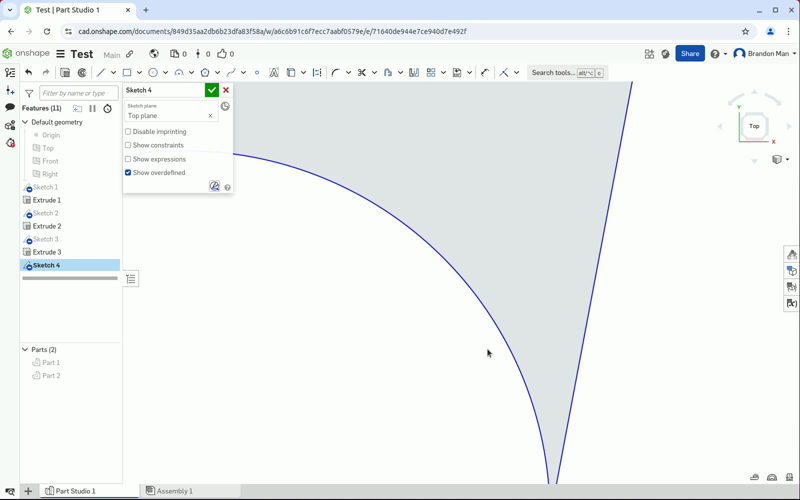
click(487, 348)
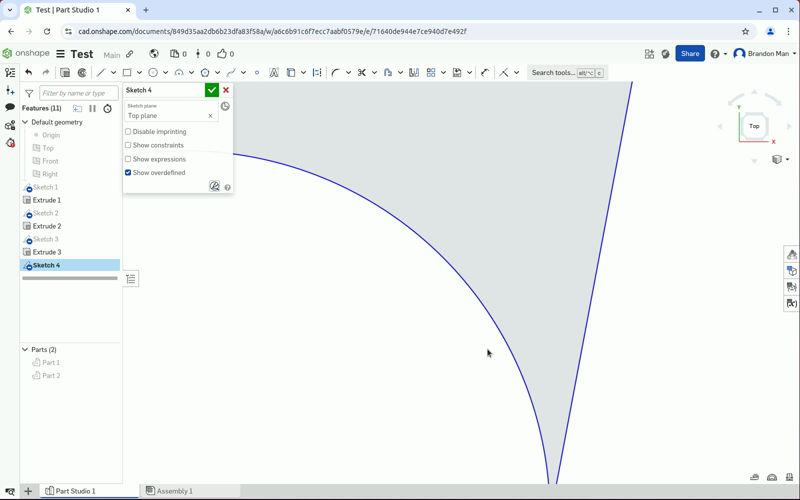
scroll(-6)
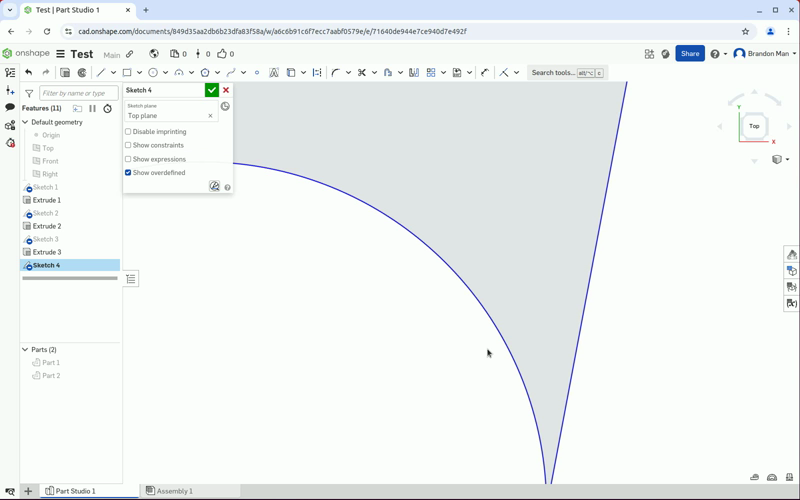
scroll(-6)
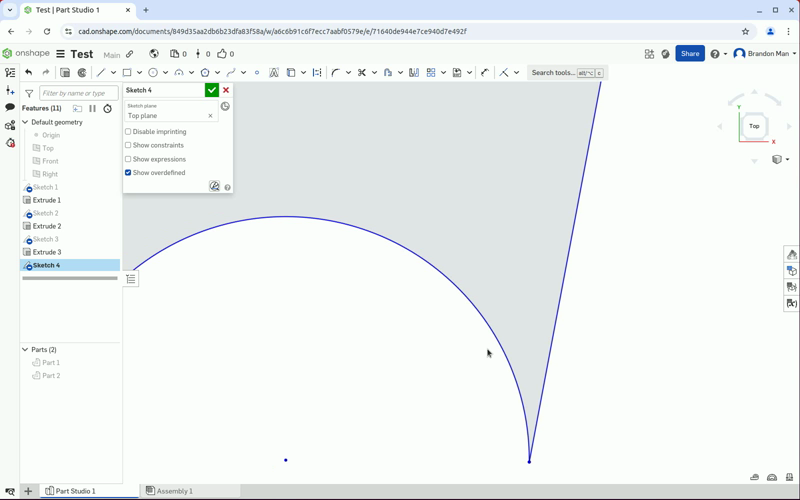
scroll(-6)
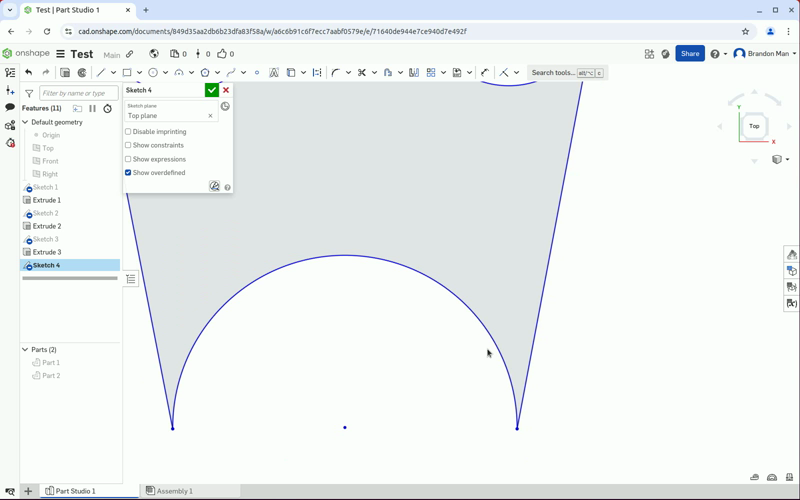
scroll(-6)
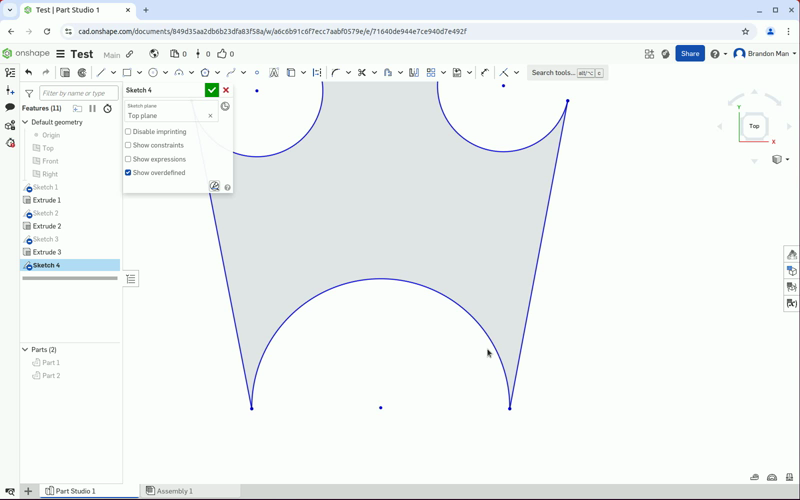
scroll(-6)
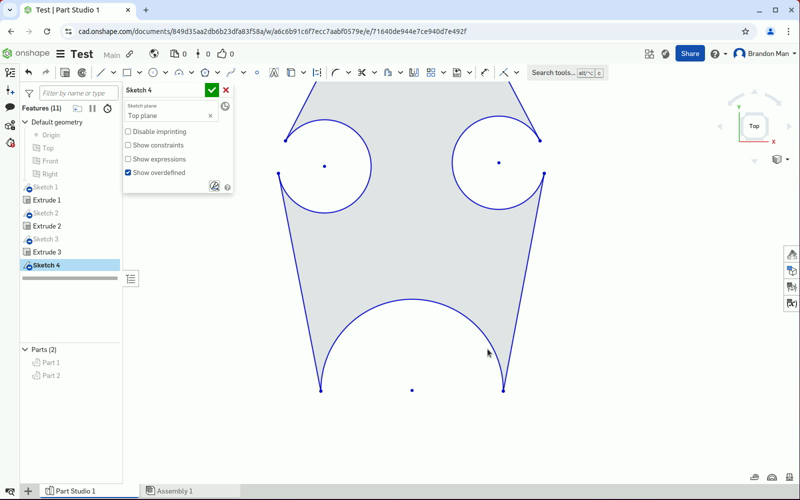
scroll(-6)
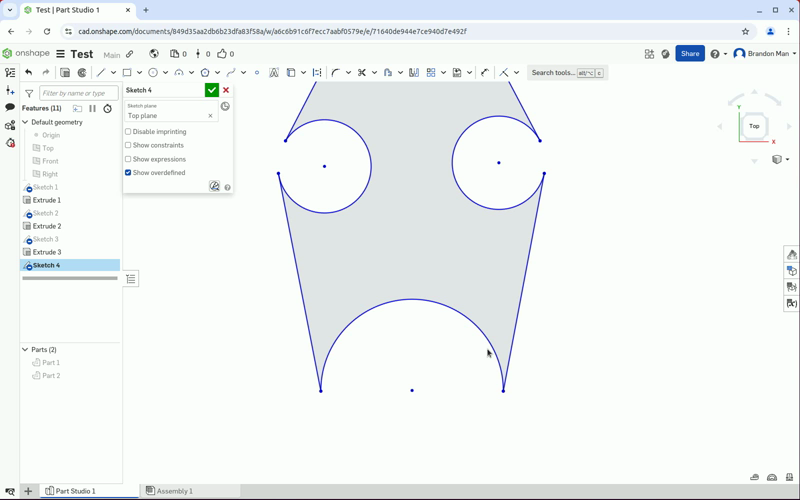
scroll(-6)
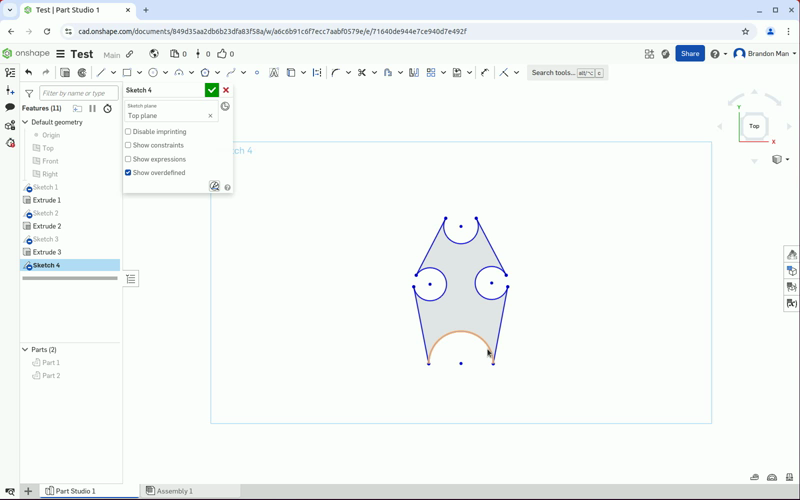
mouse_move(73, 352)
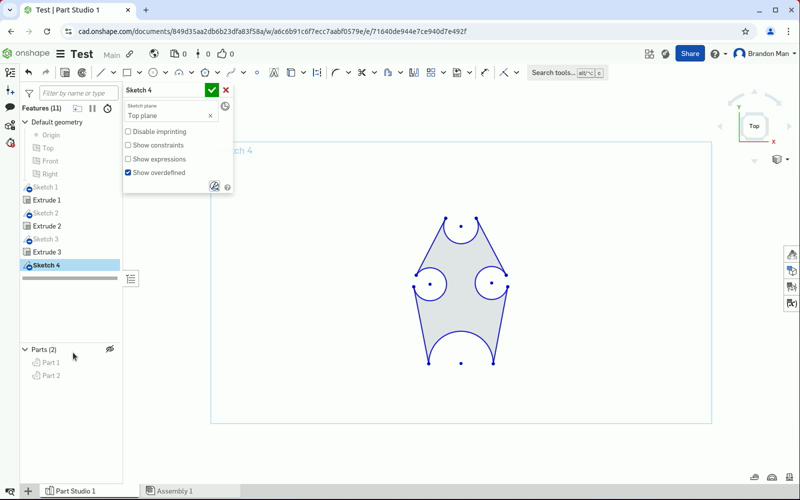
key(shift+y)
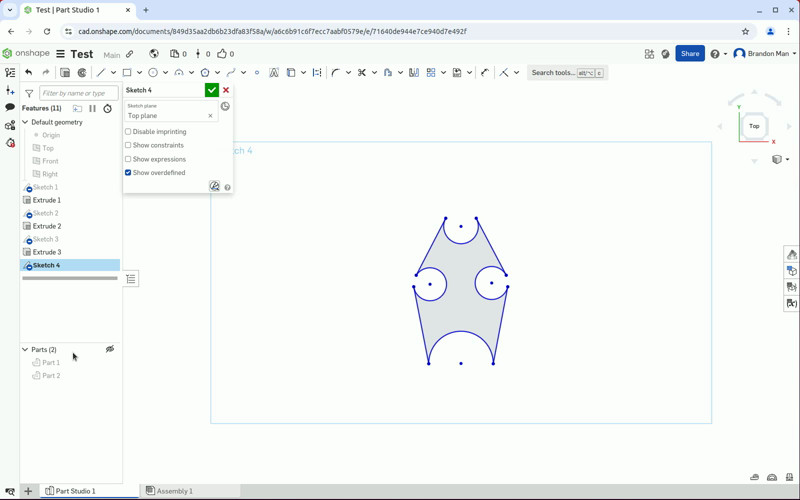
key(shift+e)
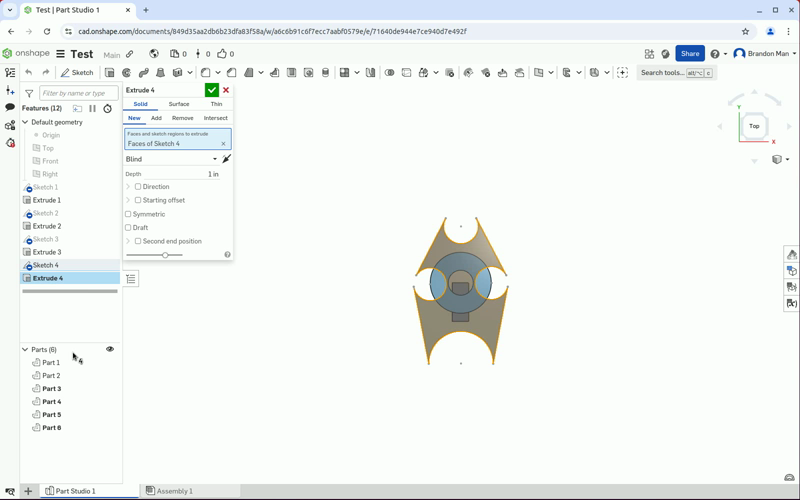
mouse_move(143, 106)
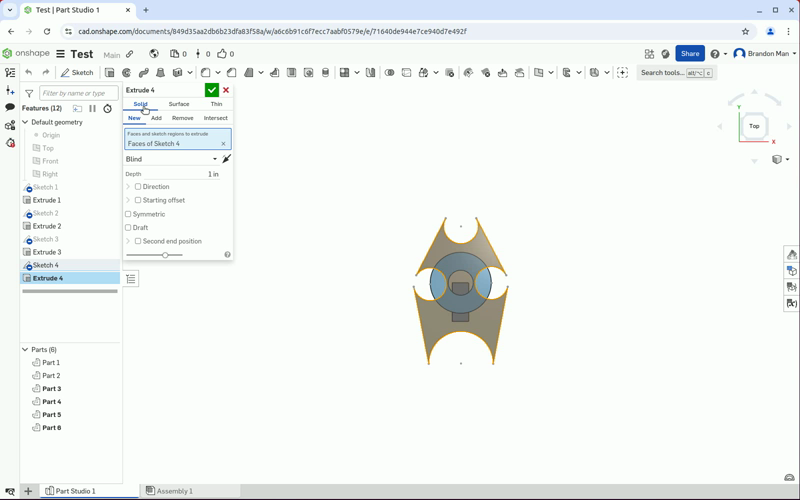
click(143, 106)
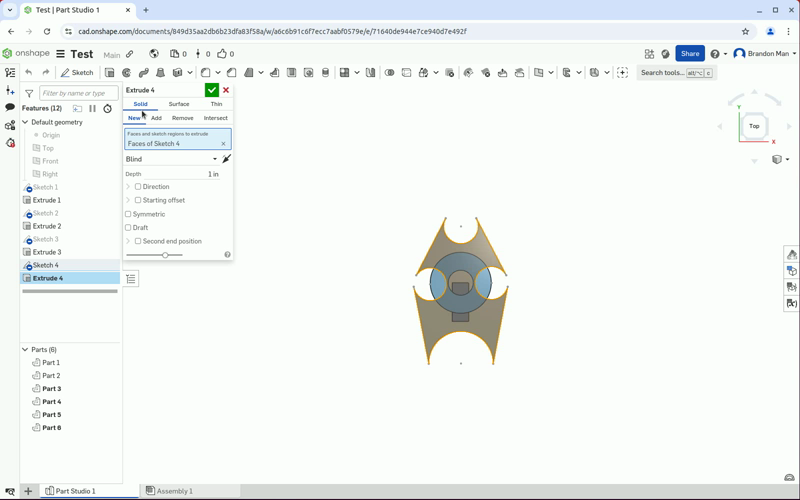
mouse_move(137, 120)
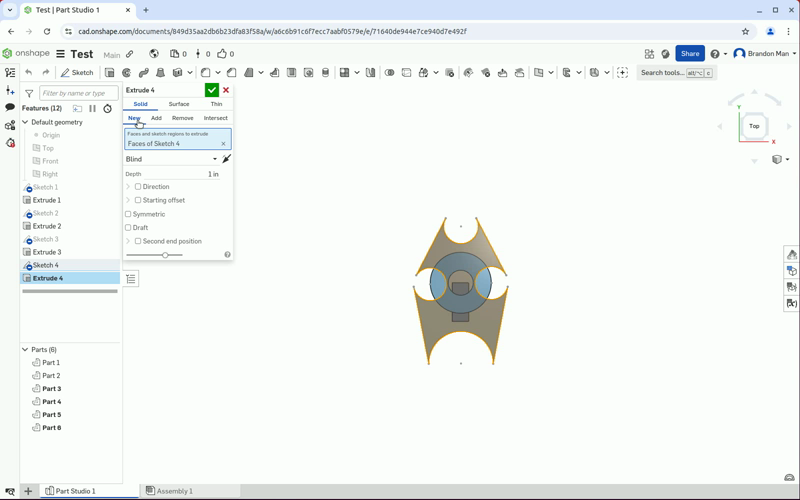
click(137, 120)
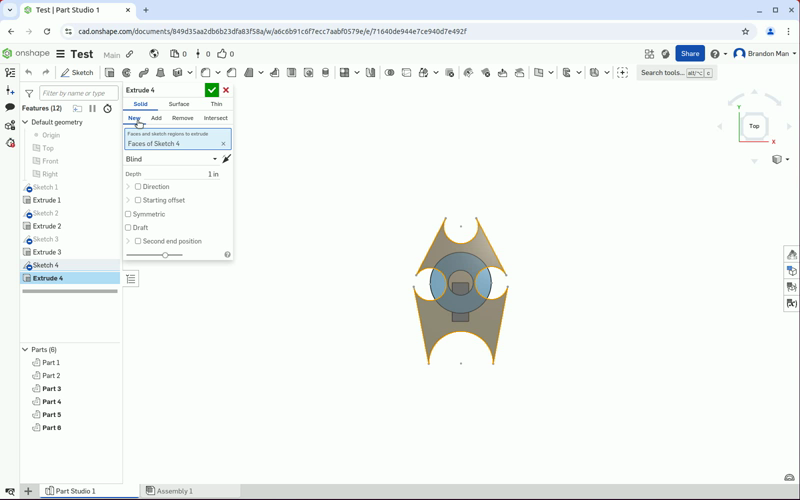
key(tab, 4)
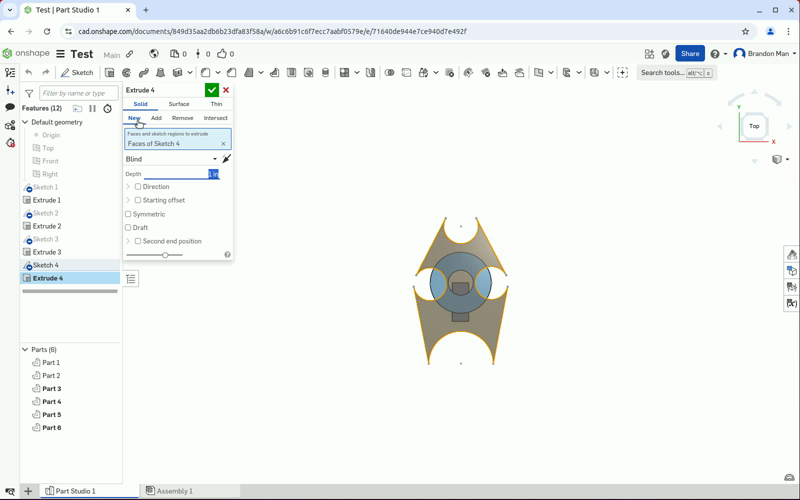
text(4.332)
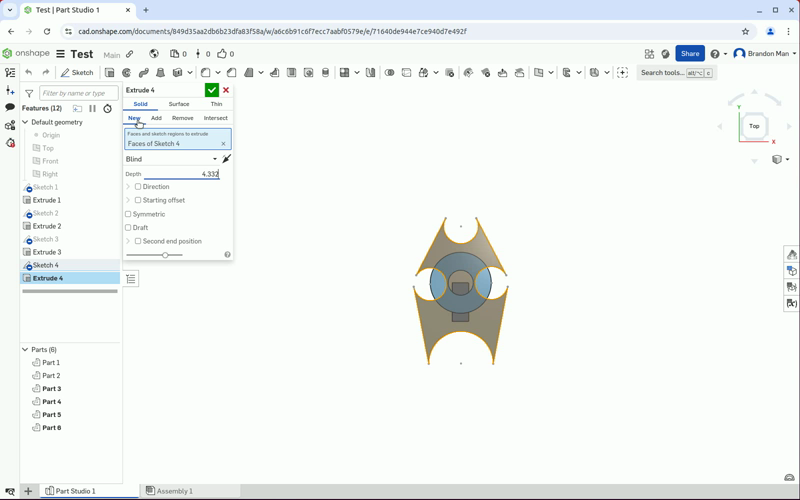
key(tab, 3)
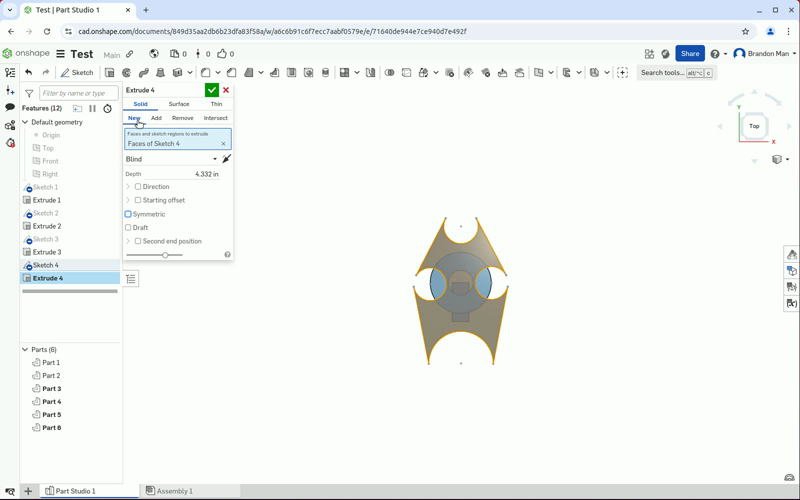
key(space)
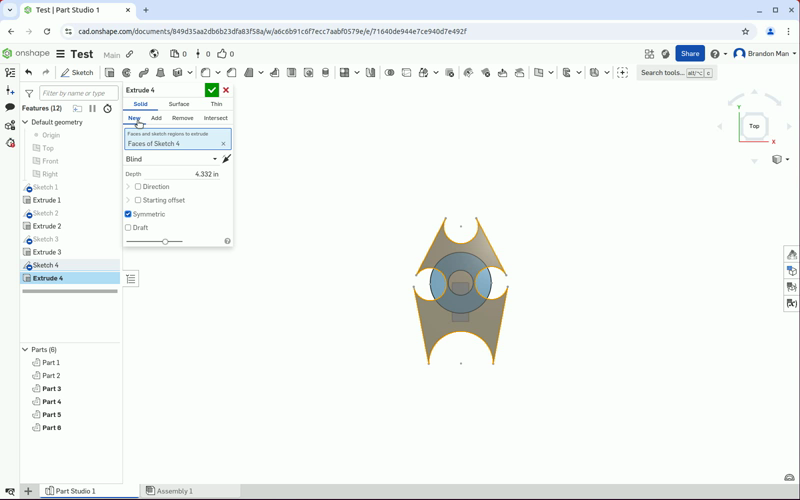
key(enter)
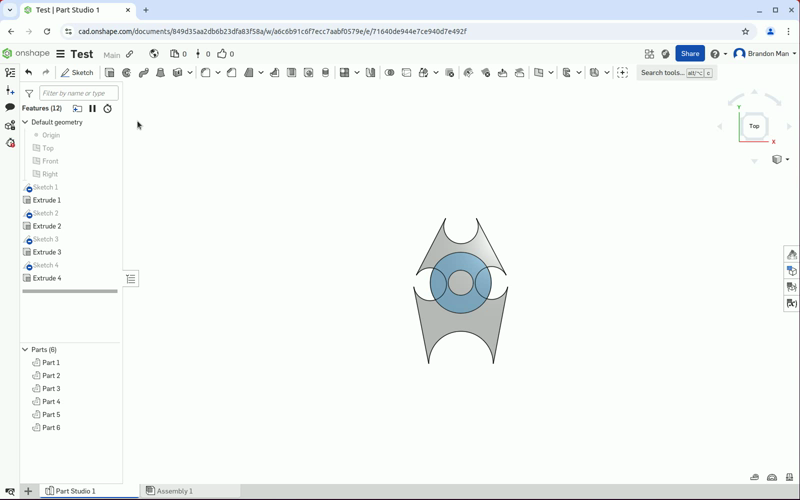
key(shift+h)
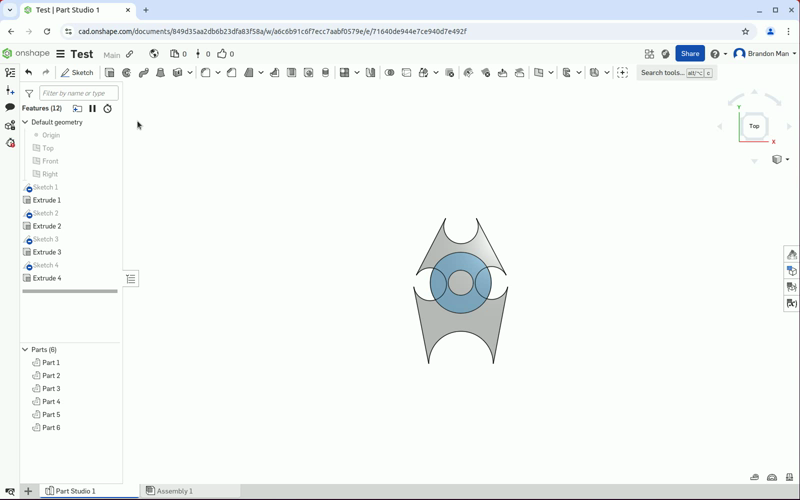
key(shift+h)
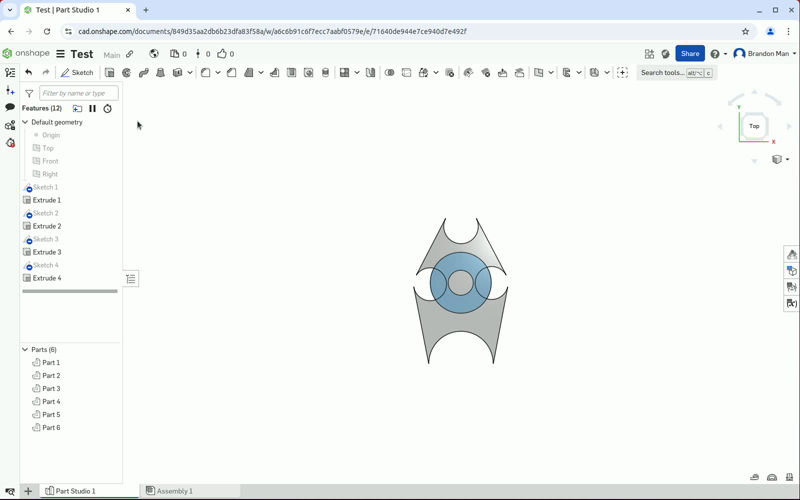
mouse_move(73, 189)
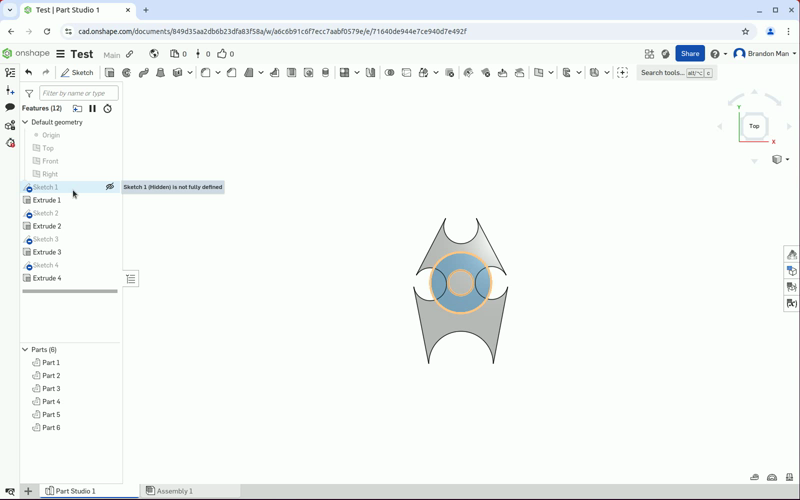
click(73, 189)
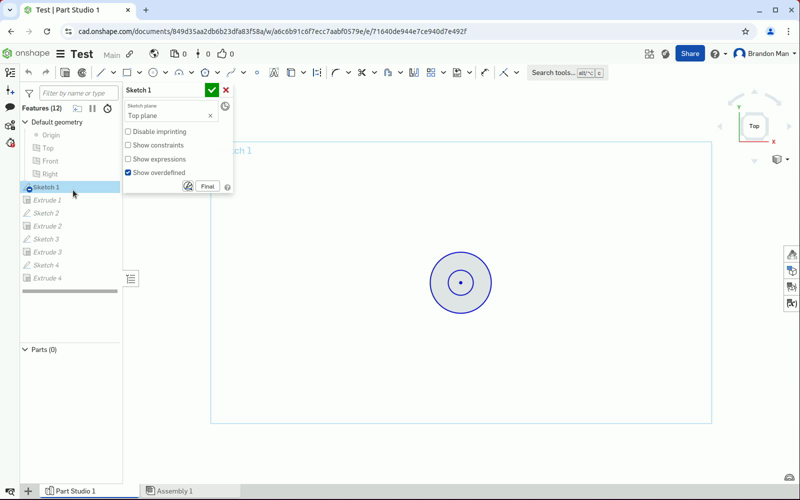
mouse_move(229, 92)
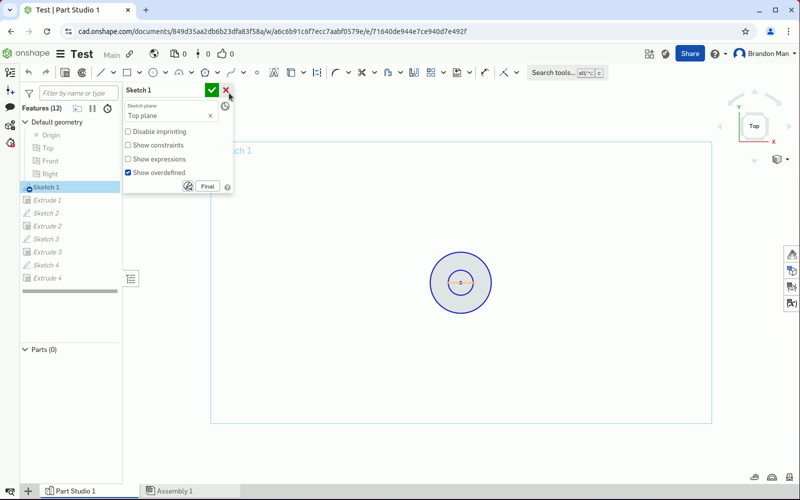
click(229, 92)
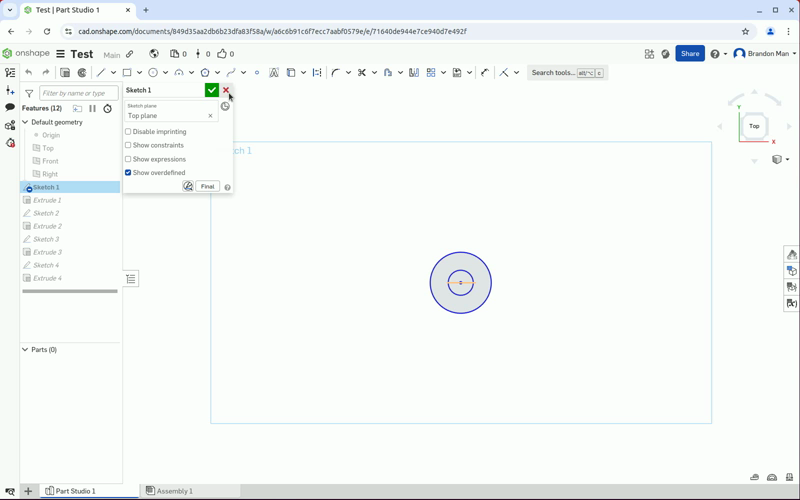
key(shift+s)
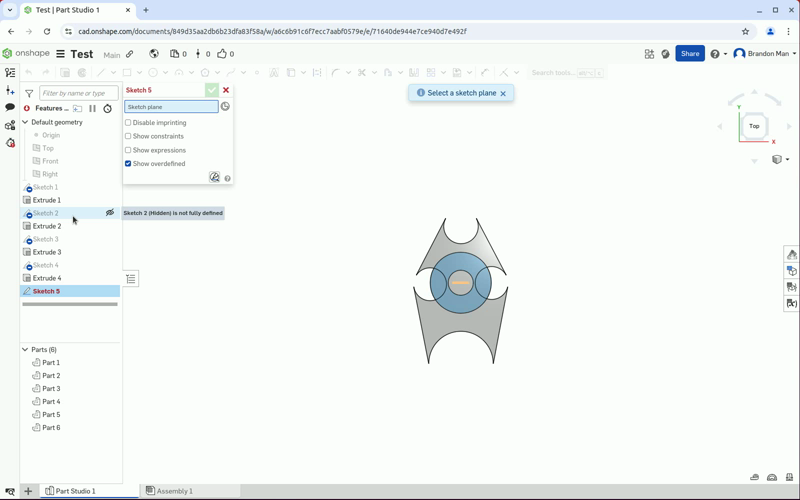
scroll(3)
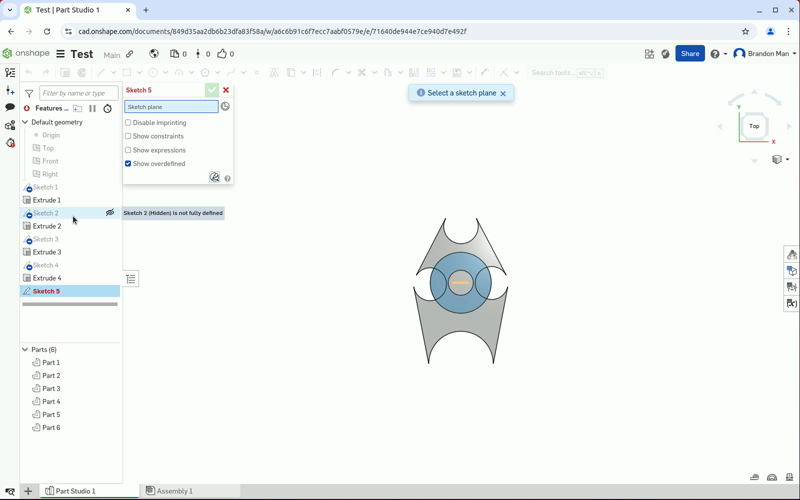
mouse_move(73, 150)
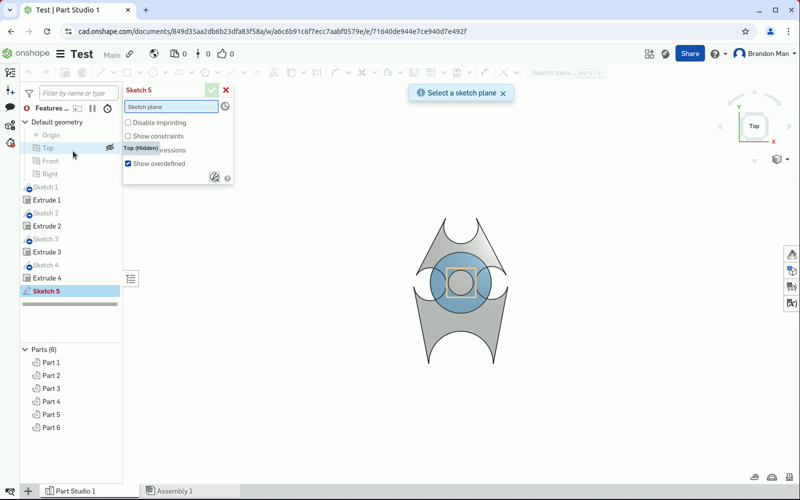
click(73, 150)
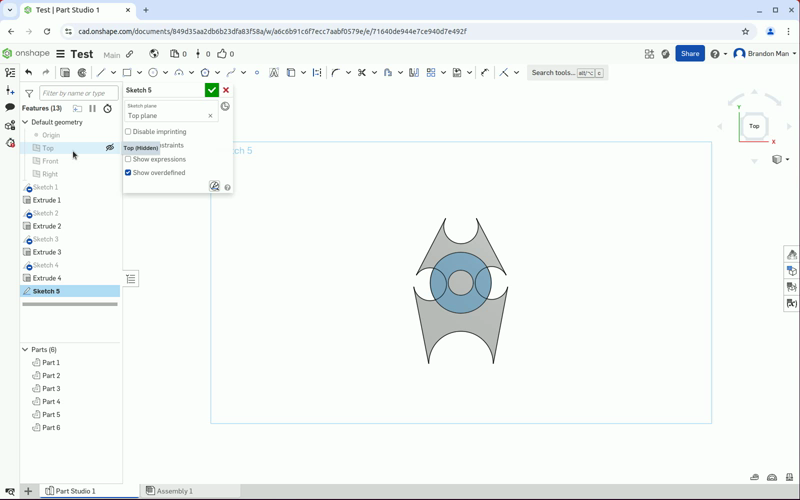
mouse_move(73, 352)
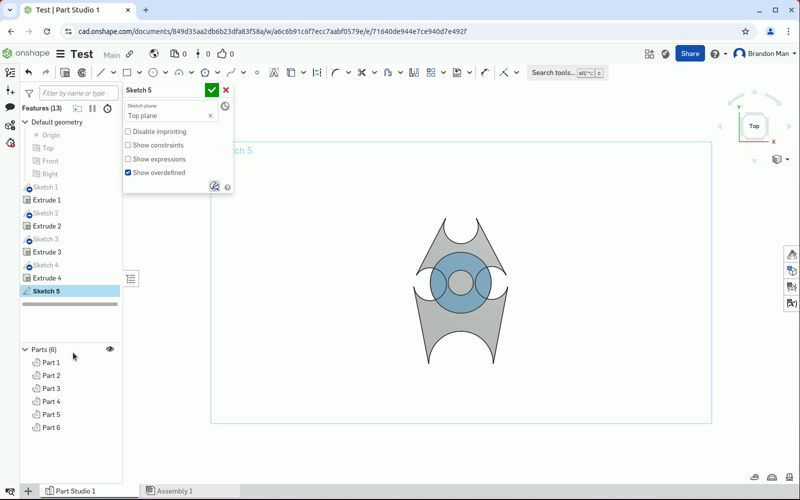
key(y)
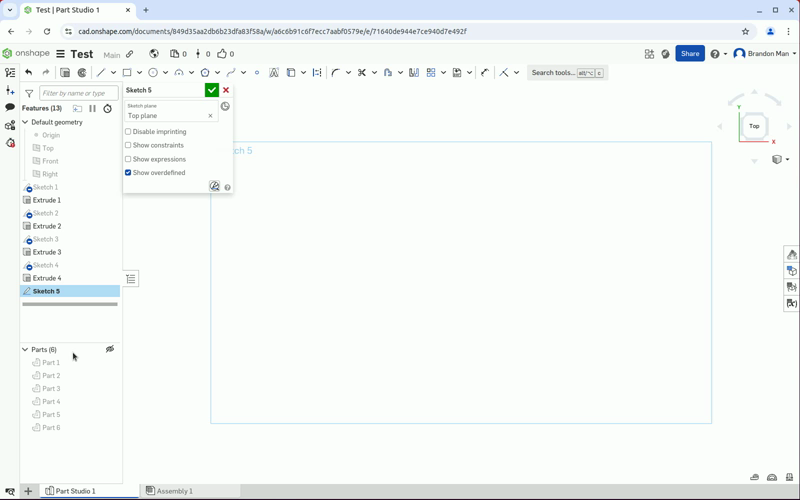
key(c)
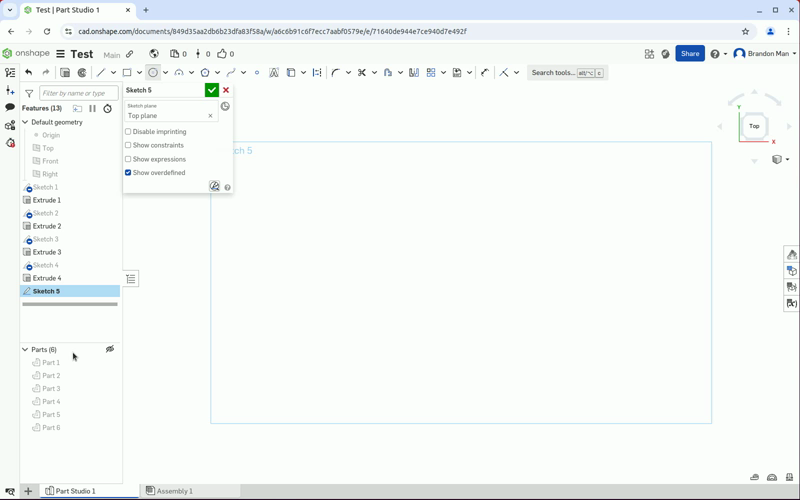
key_down(shift)
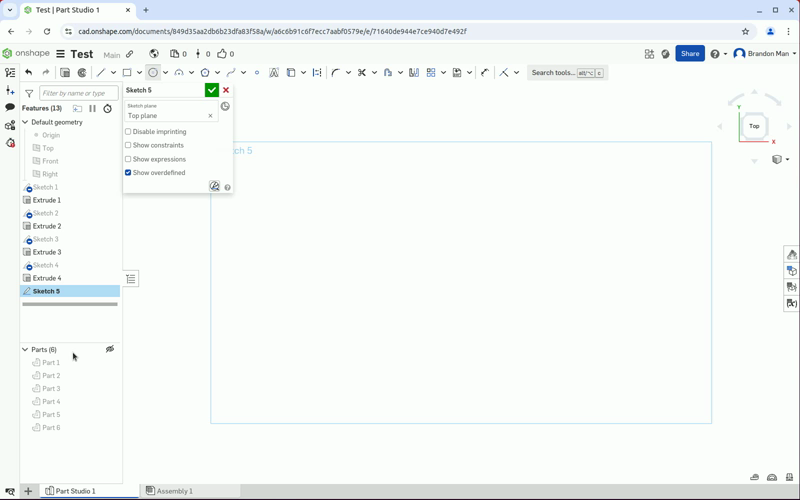
mouse_move(431, 282)
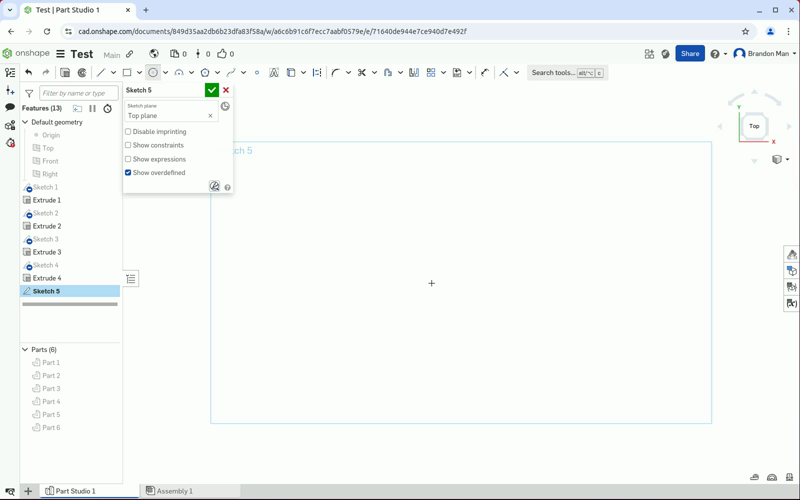
click(431, 282)
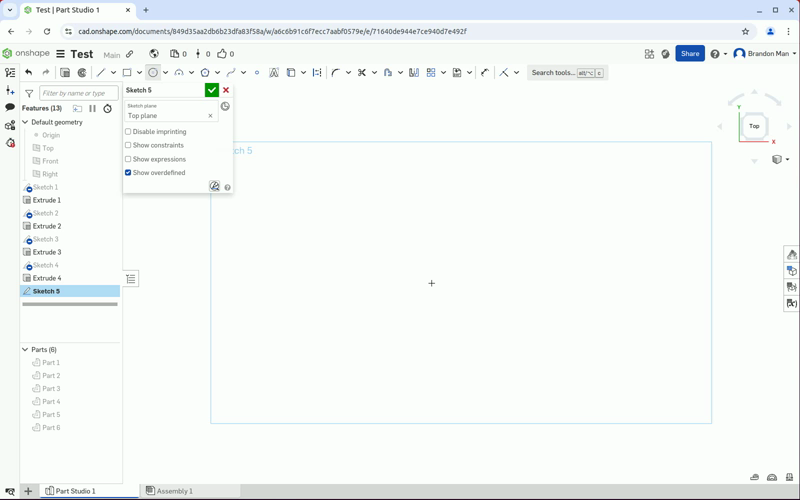
key_up(shift)
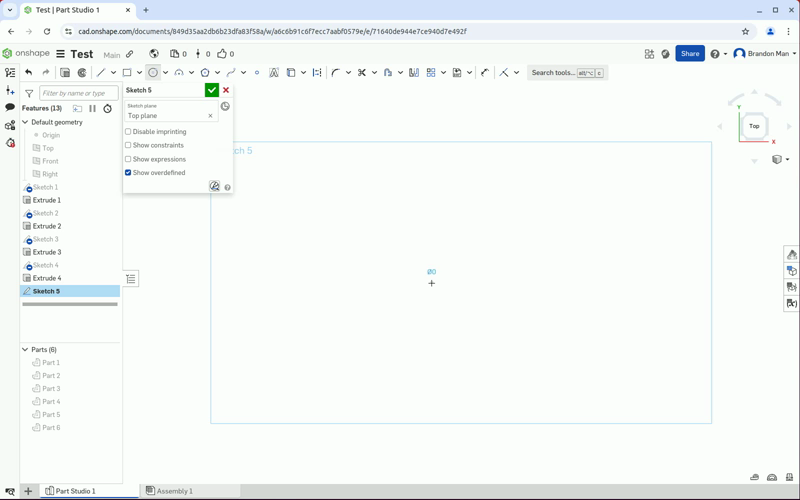
mouse_move(449, 282)
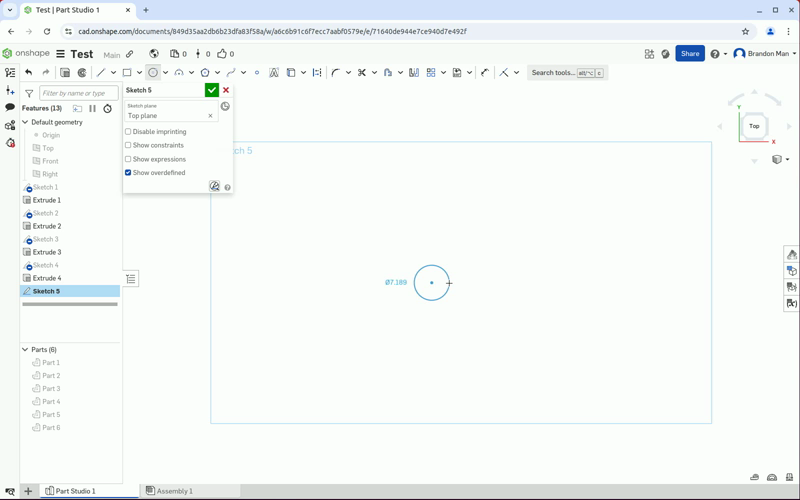
click(449, 282)
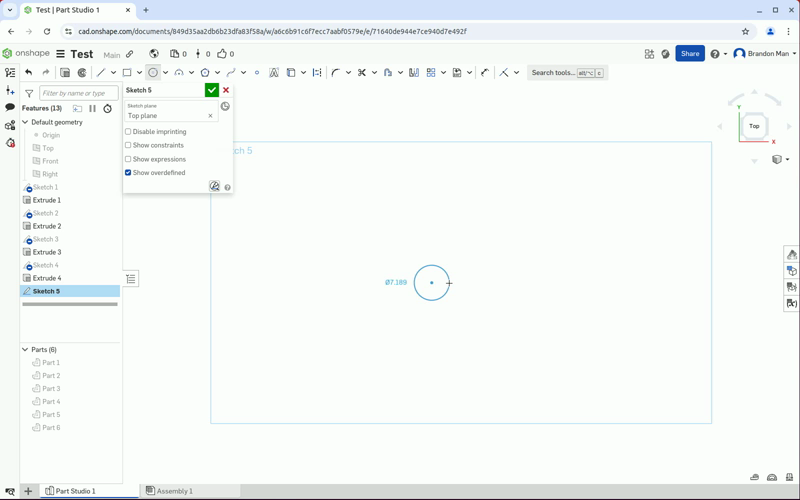
key(esc)
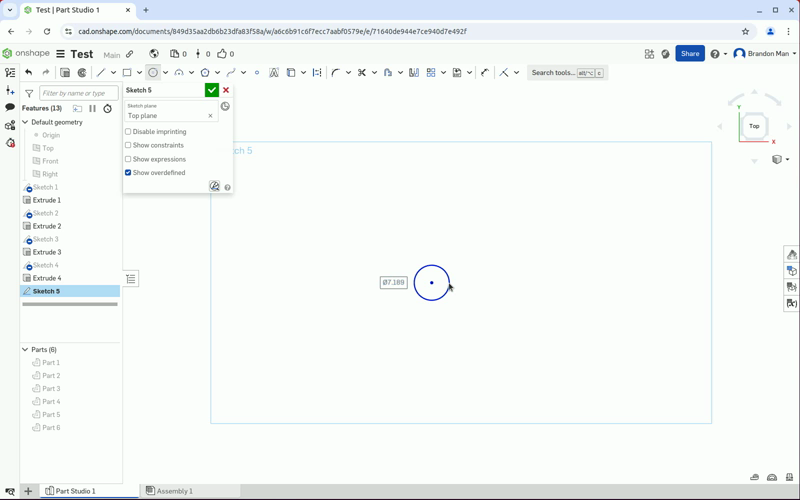
key(c)
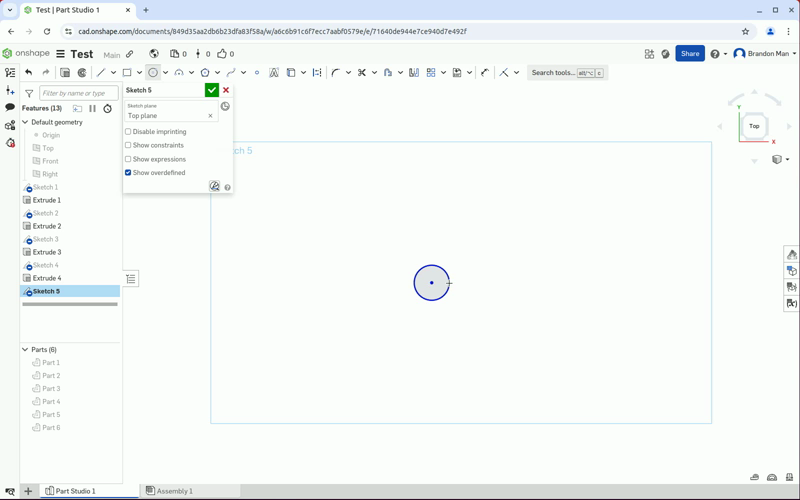
key_down(shift)
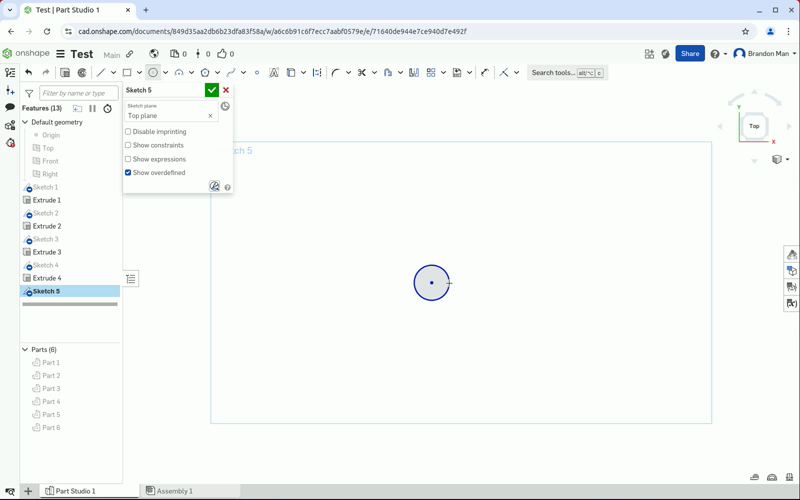
mouse_move(431, 282)
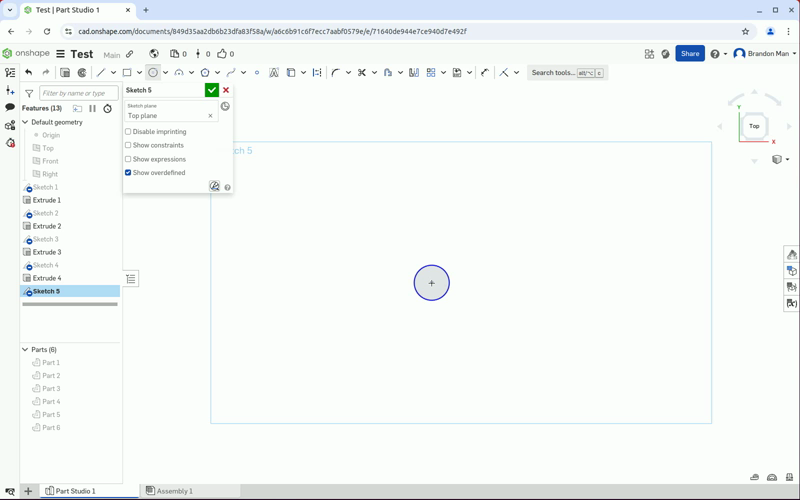
click(431, 282)
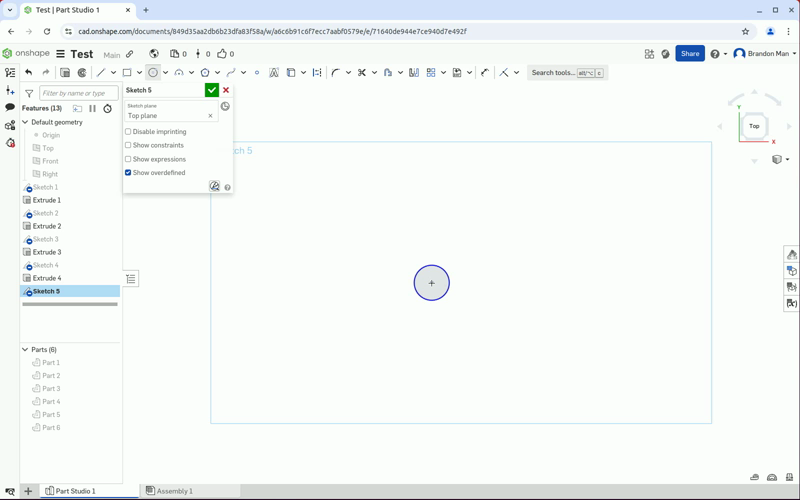
key_up(shift)
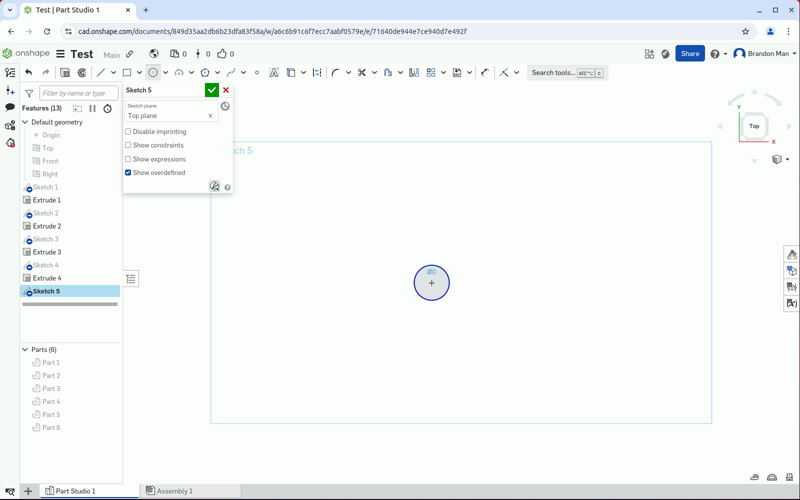
mouse_move(440, 282)
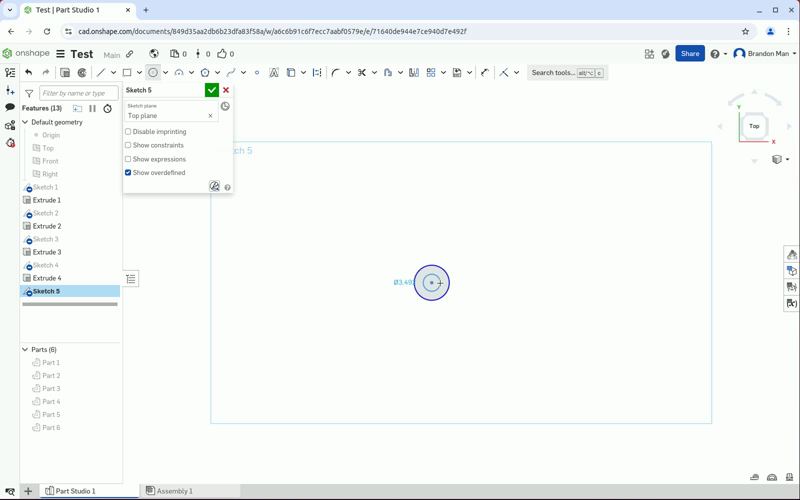
click(440, 282)
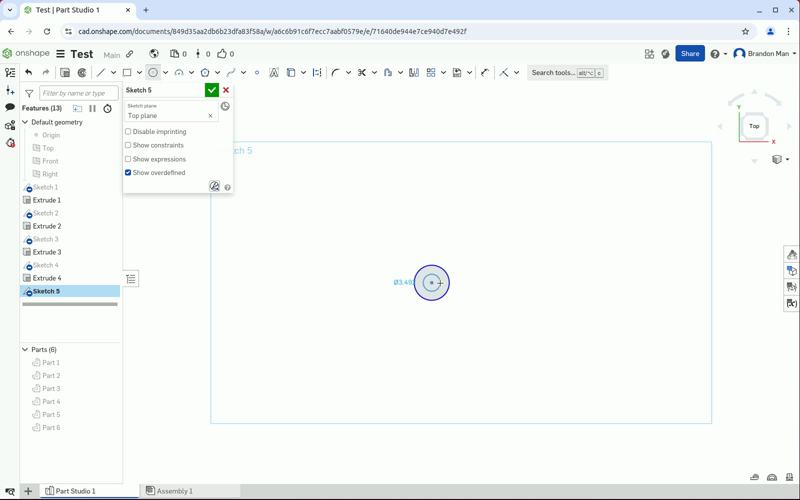
key(esc)
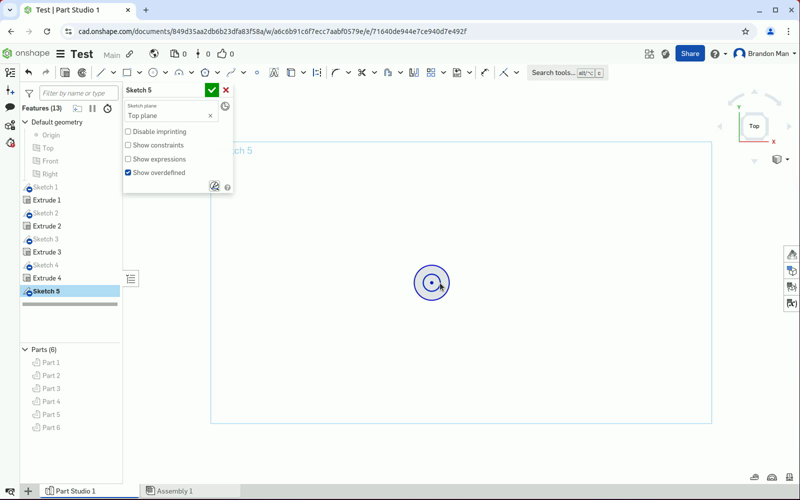
mouse_move(420, 292)
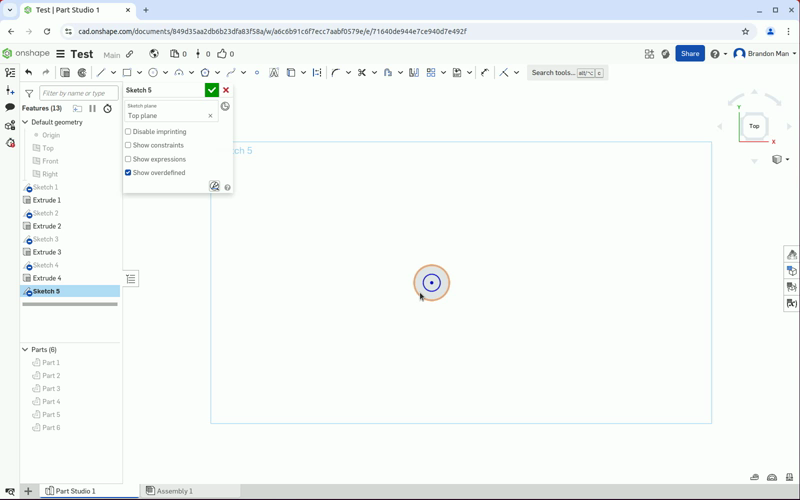
scroll(6)
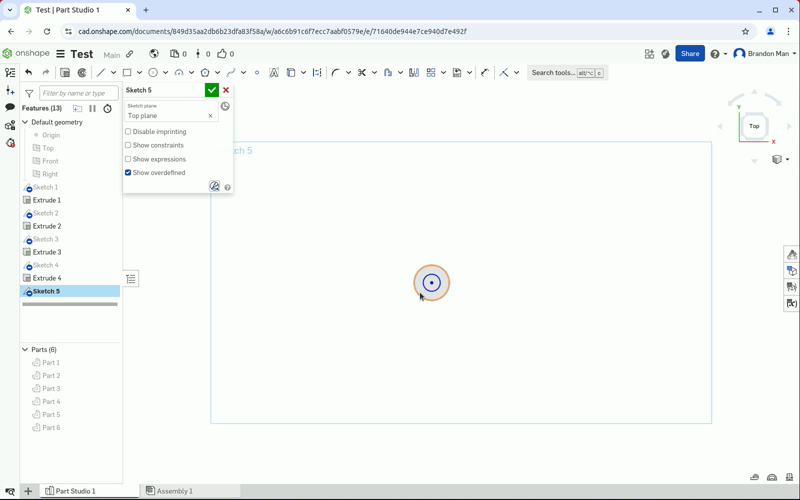
scroll(6)
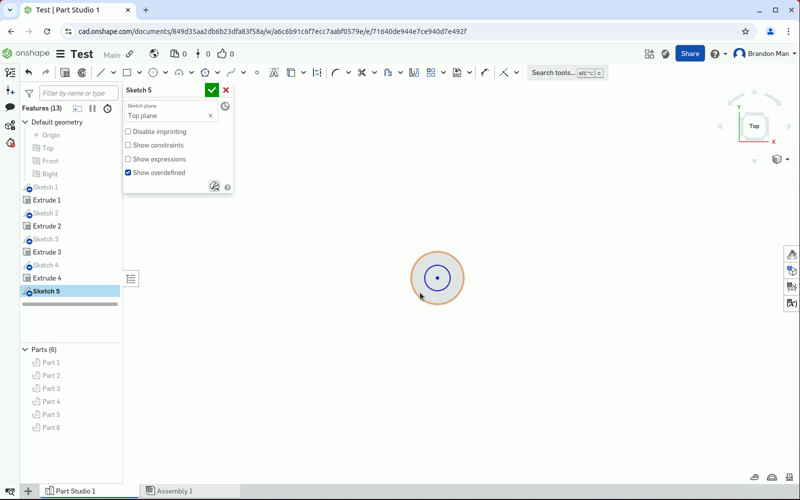
scroll(6)
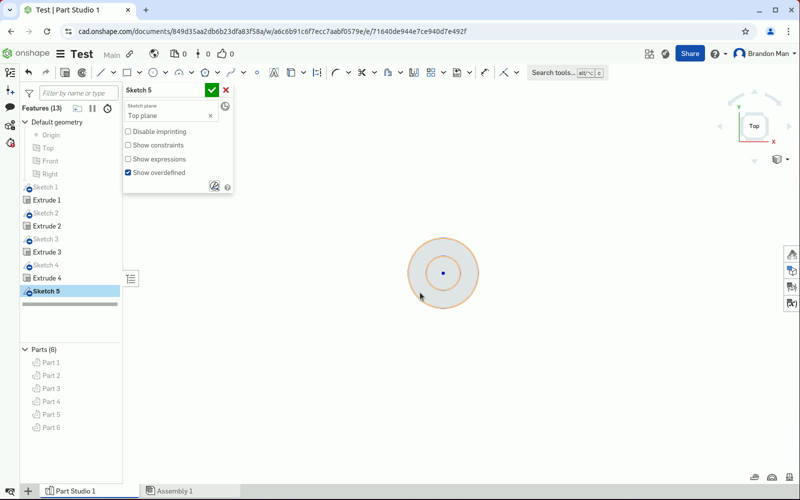
scroll(6)
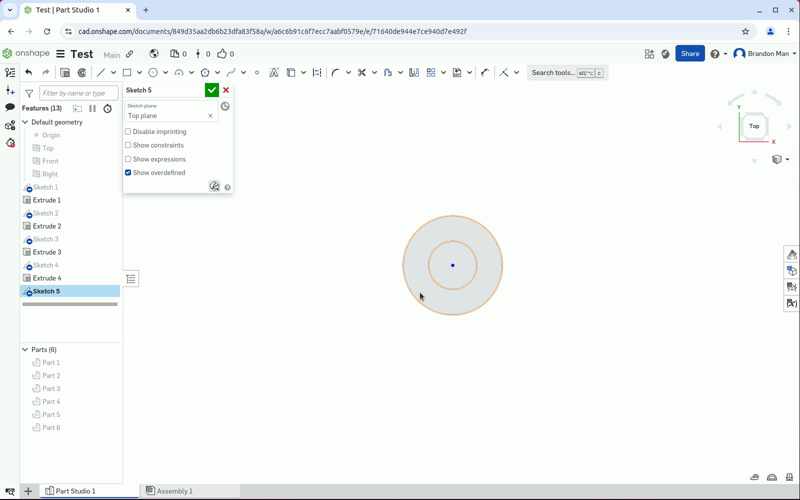
scroll(6)
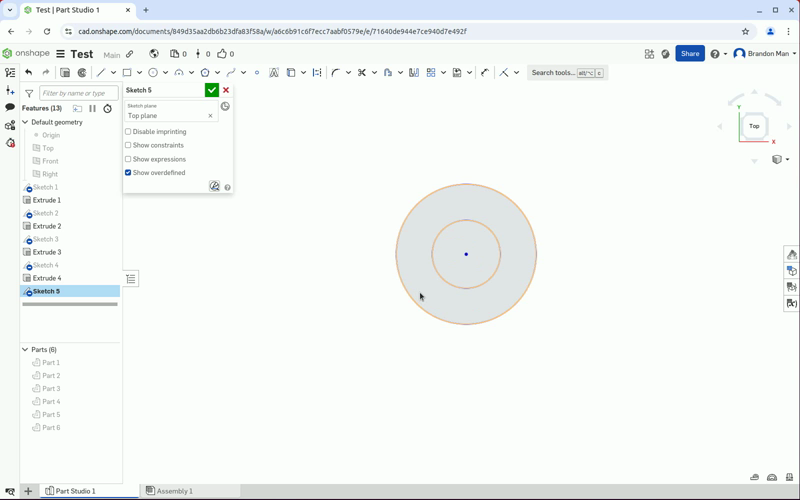
scroll(6)
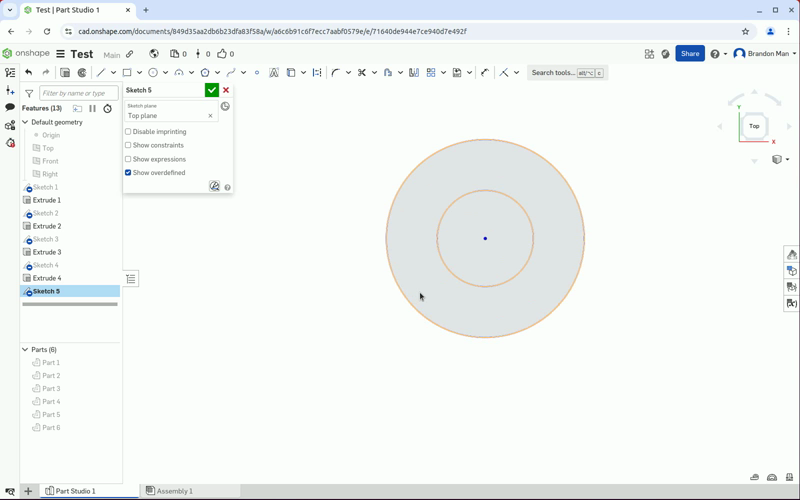
scroll(6)
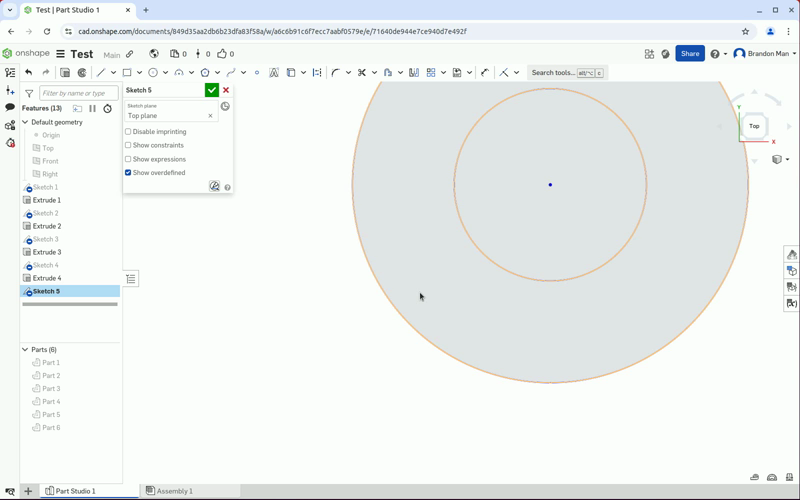
click(420, 292)
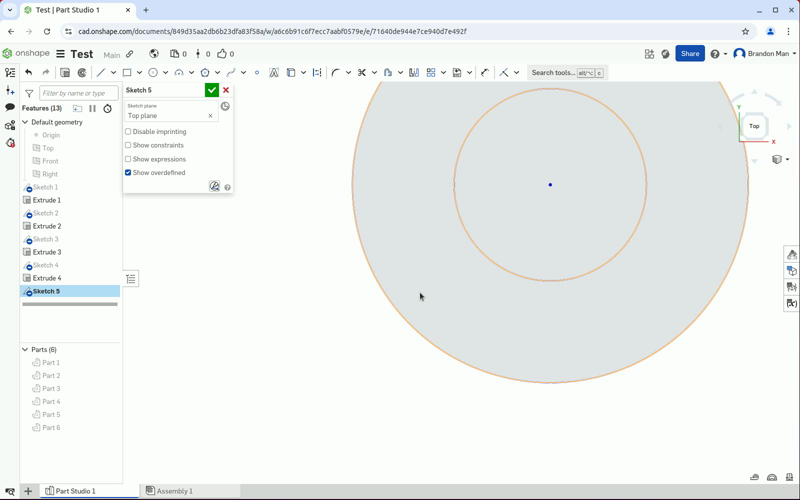
scroll(-6)
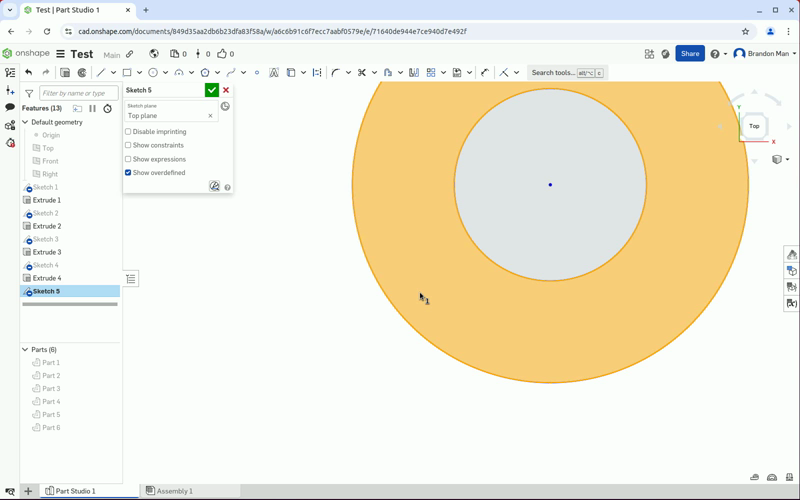
scroll(-6)
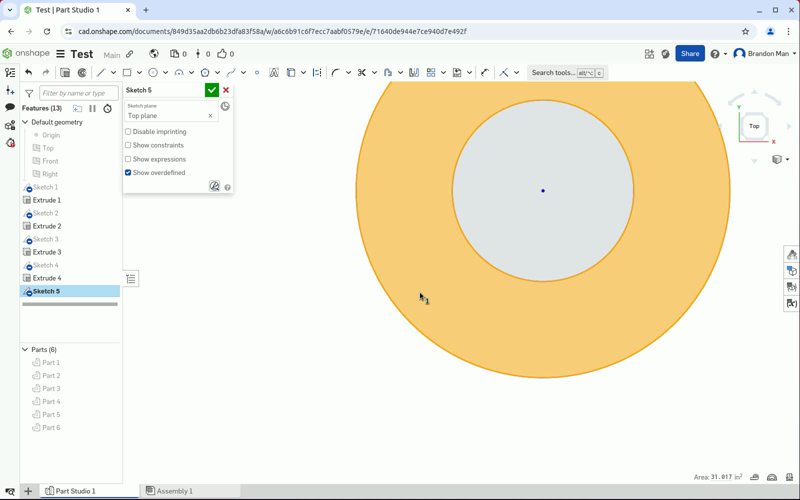
scroll(-6)
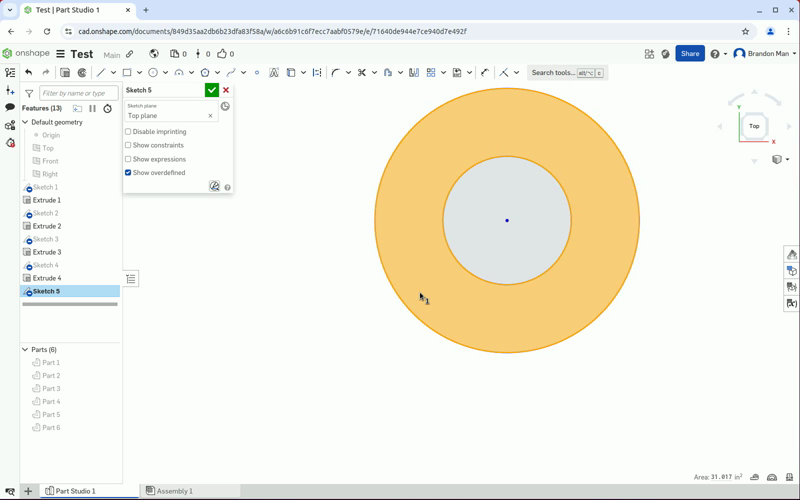
scroll(-6)
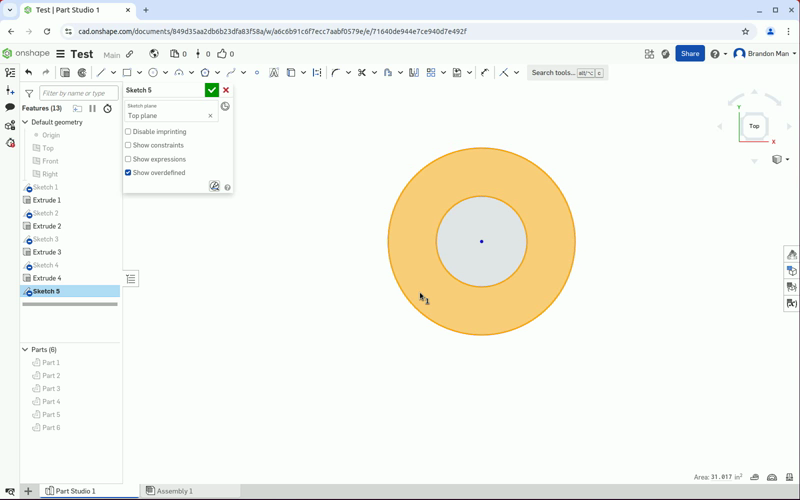
scroll(-6)
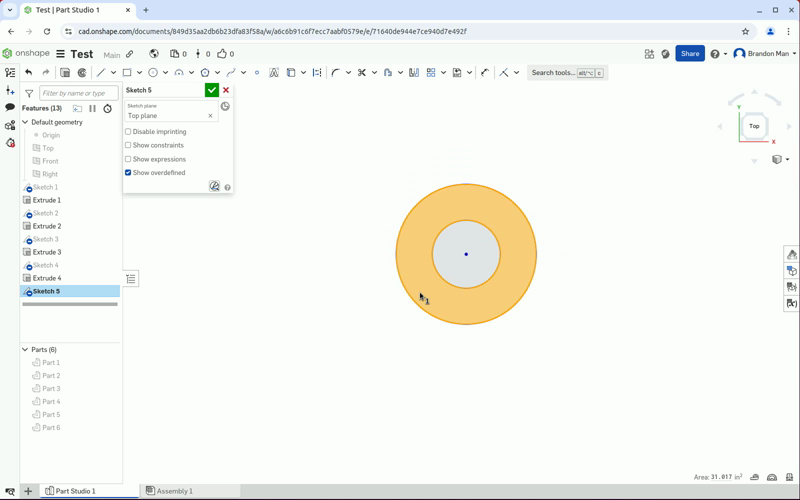
scroll(-6)
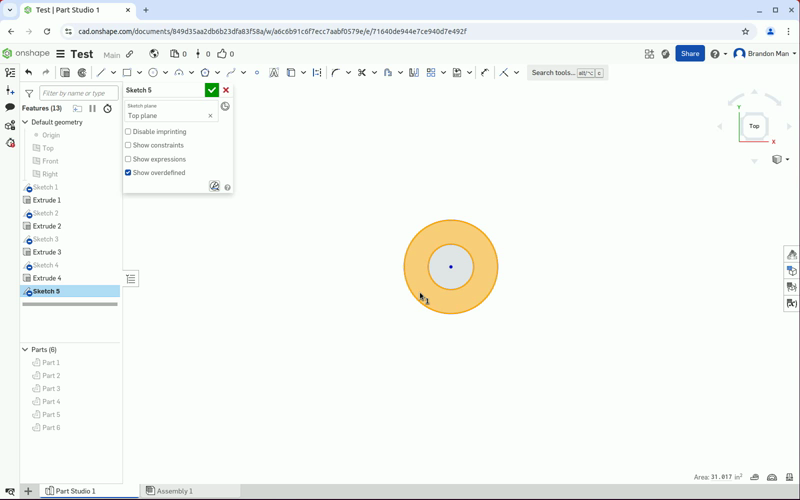
scroll(-6)
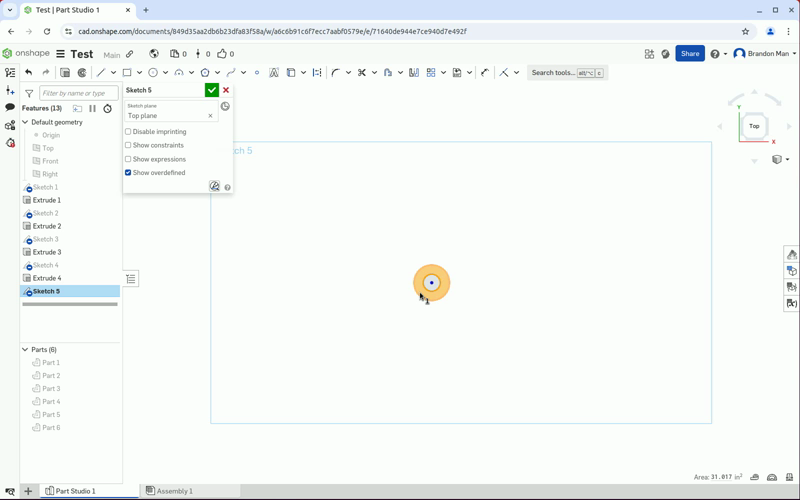
mouse_move(73, 352)
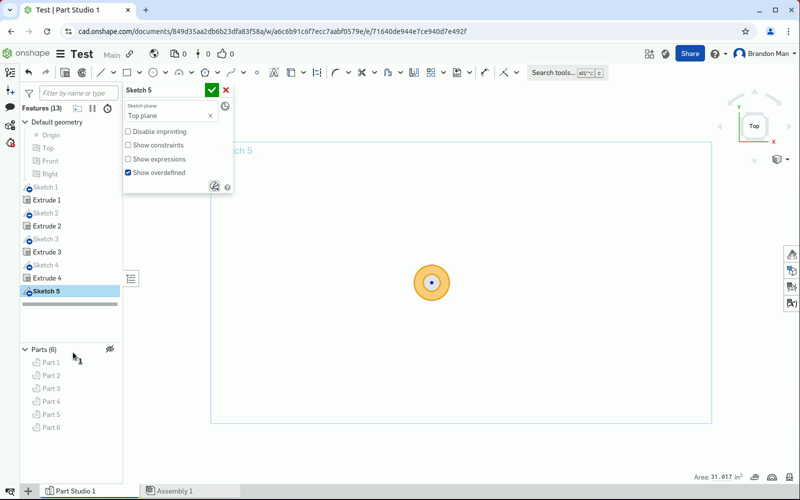
key(shift+y)
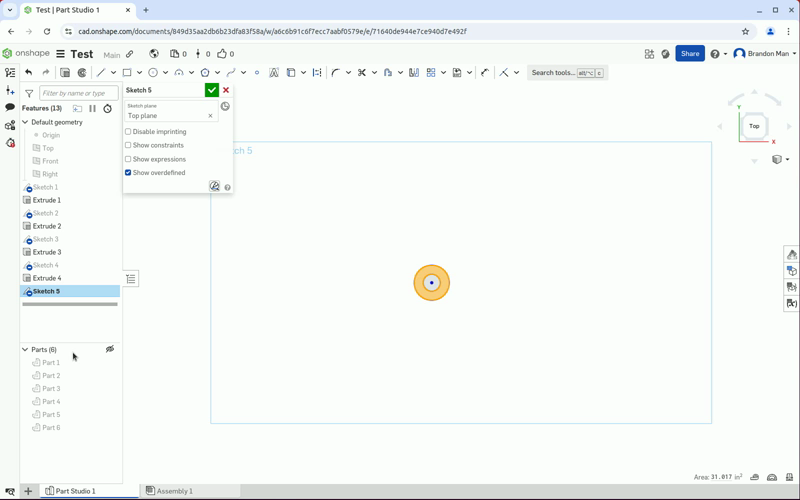
key(shift+e)
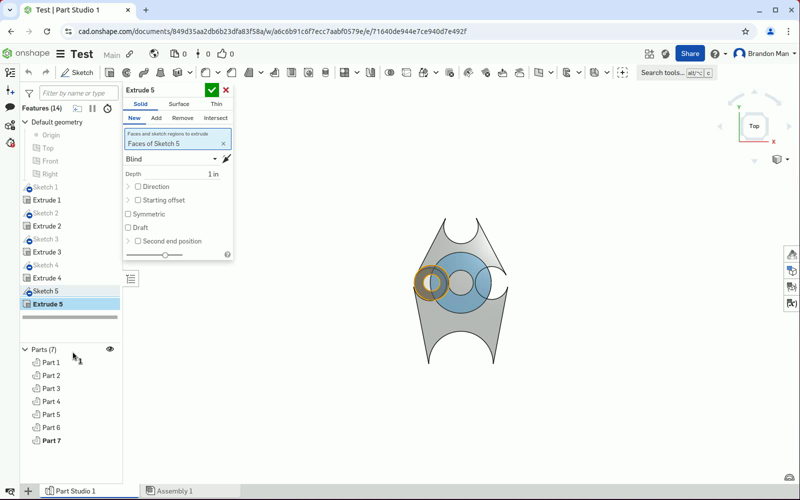
mouse_move(143, 106)
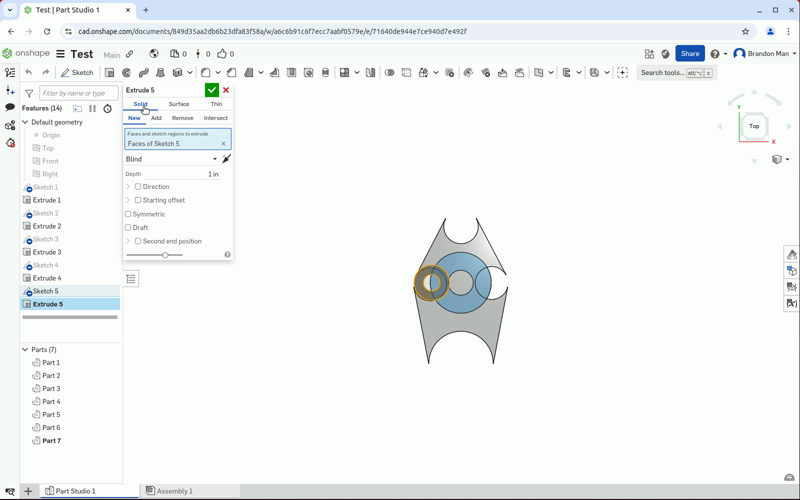
click(143, 106)
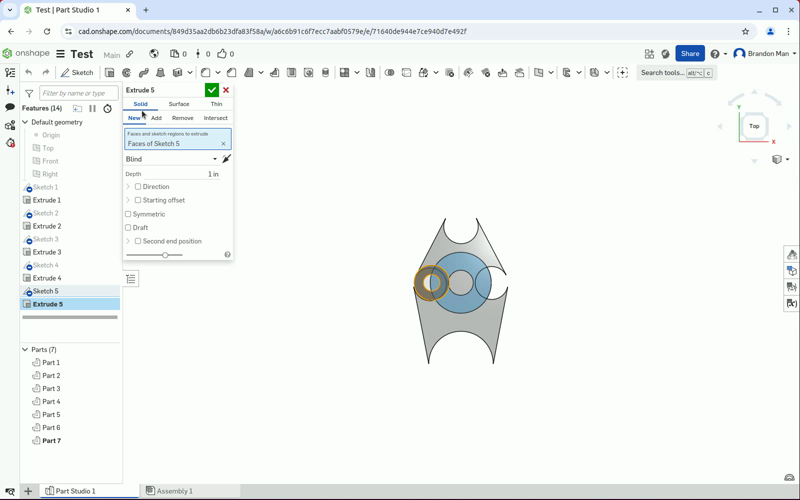
mouse_move(137, 120)
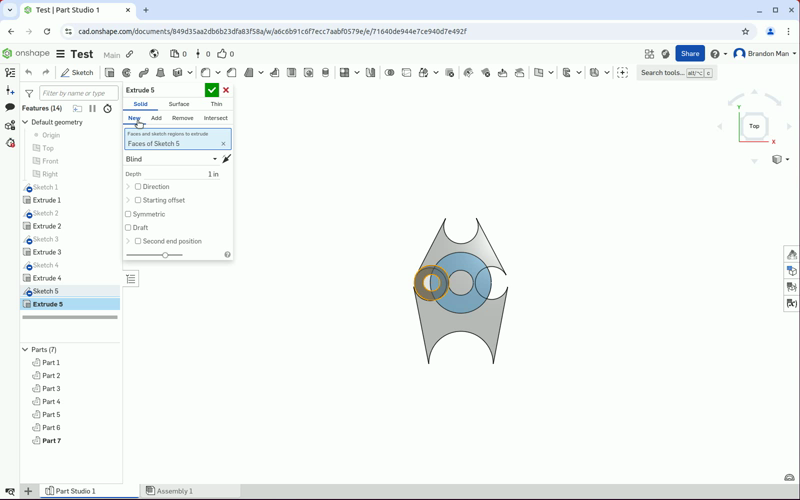
click(137, 120)
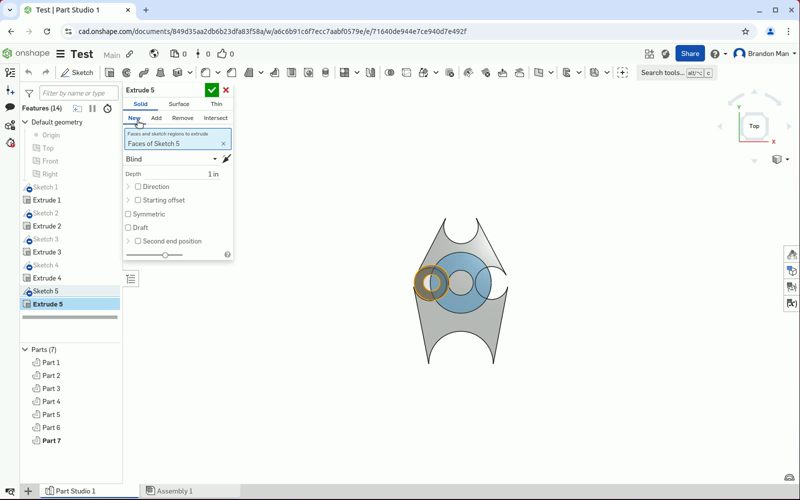
key(tab, 4)
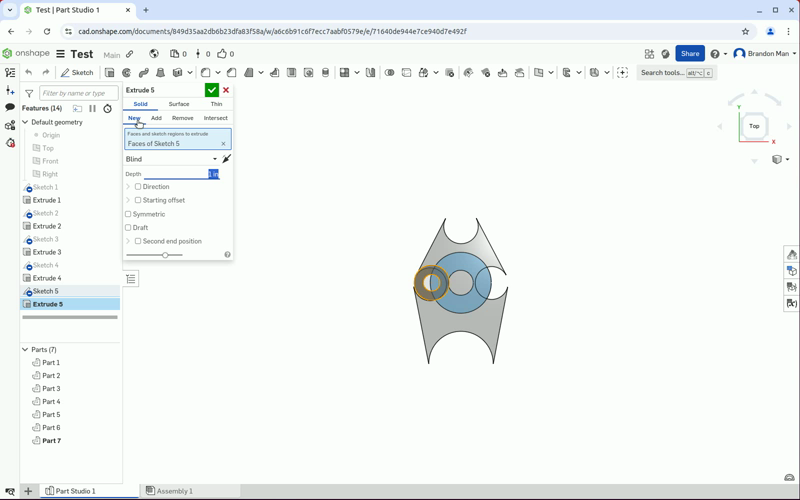
text(4.332)
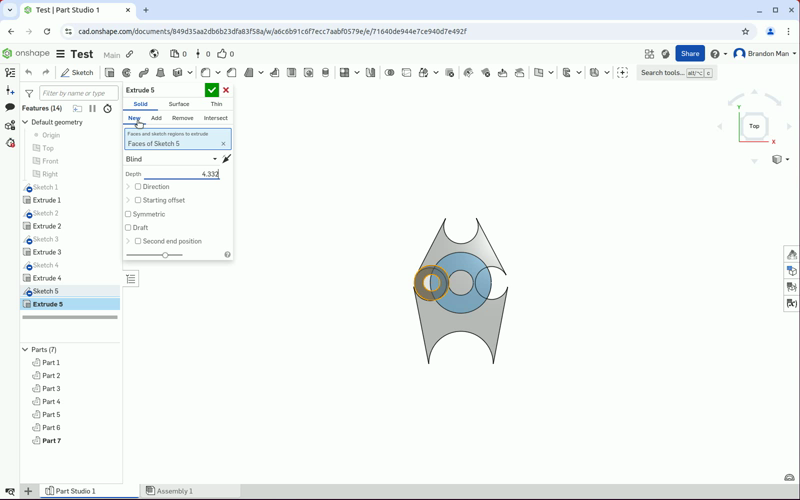
key(tab, 3)
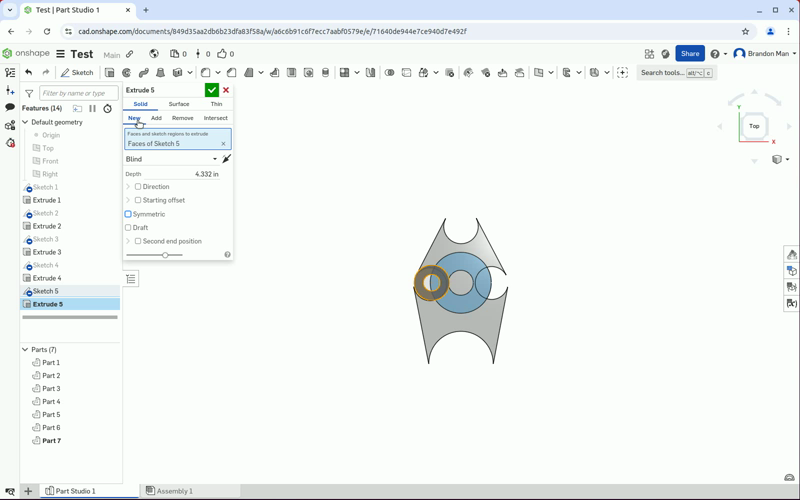
key(space)
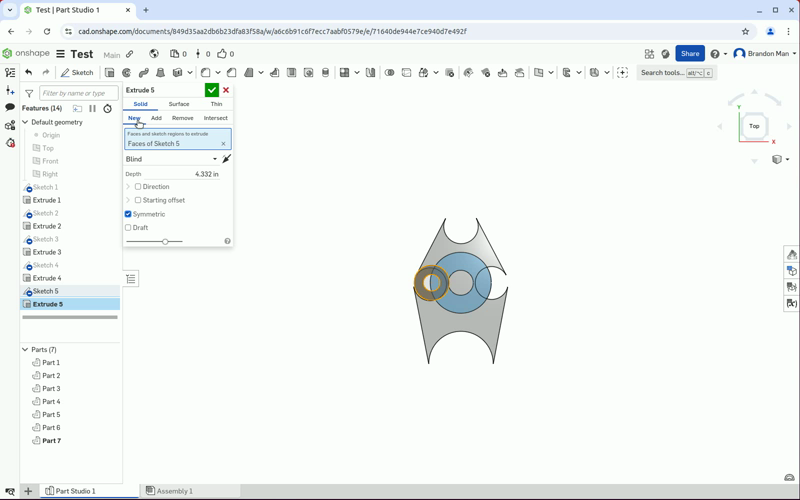
key(enter)
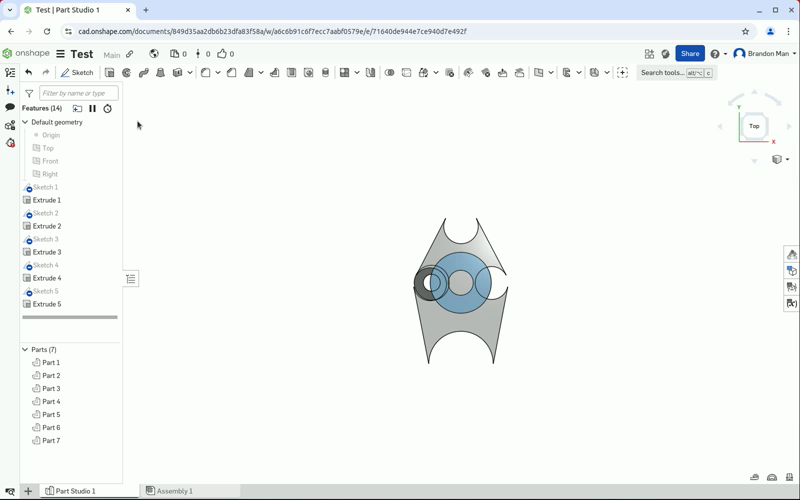
key(shift+h)
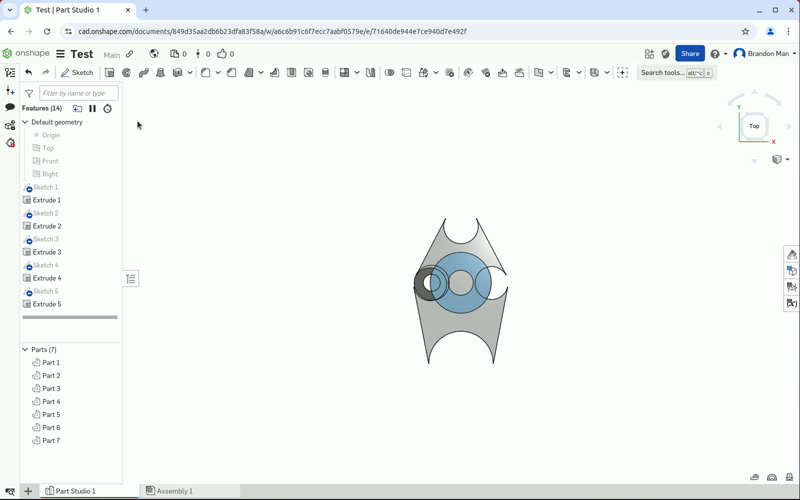
key(shift+h)
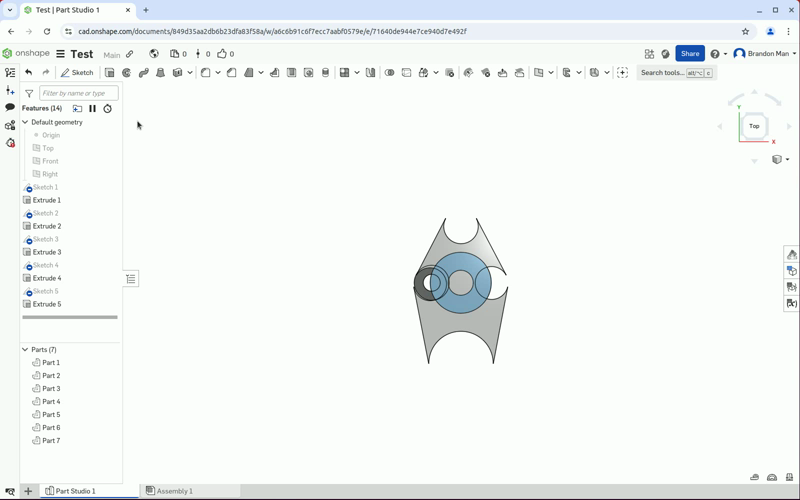
mouse_move(73, 189)
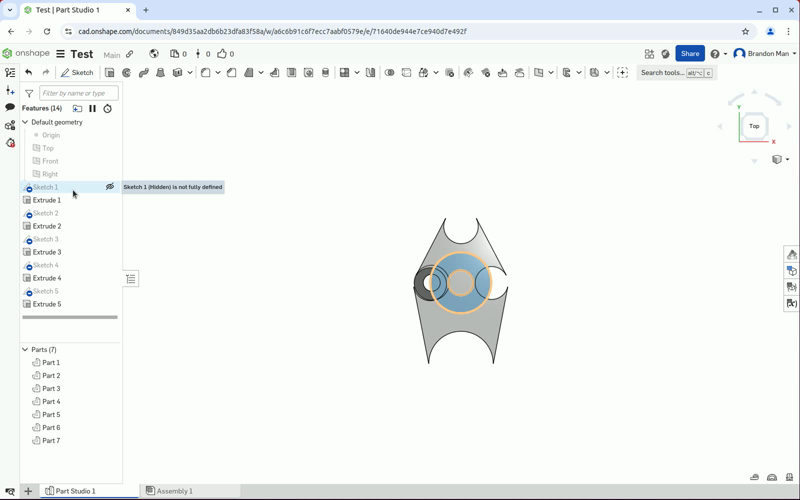
click(73, 189)
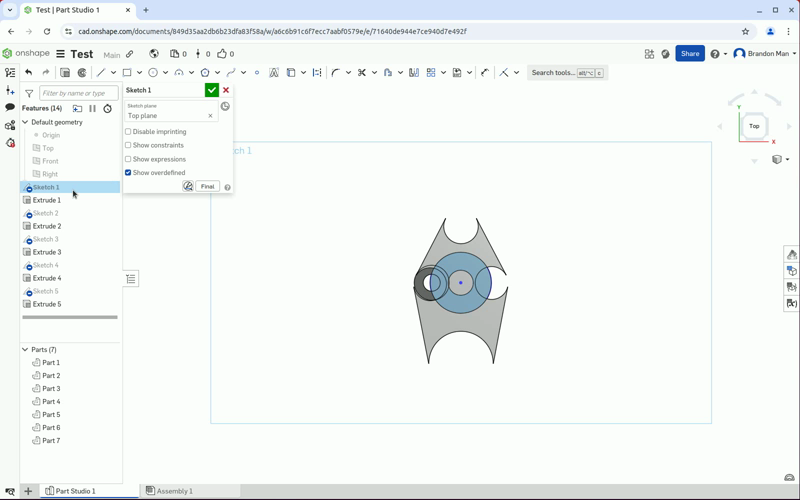
mouse_move(229, 92)
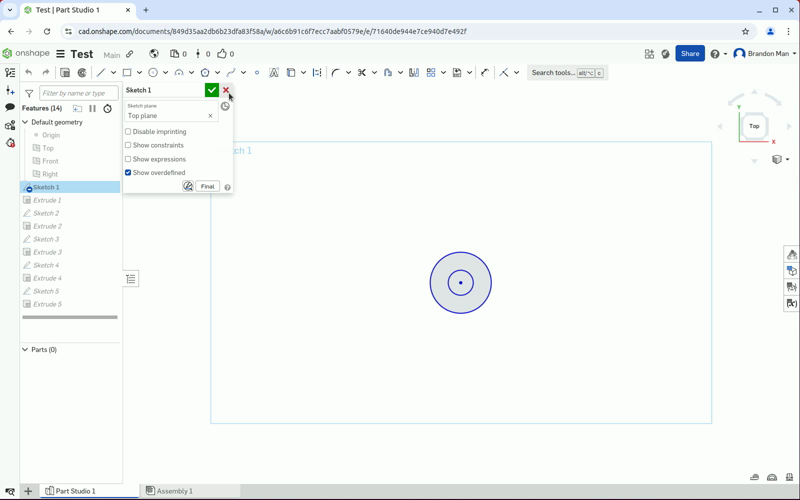
click(229, 92)
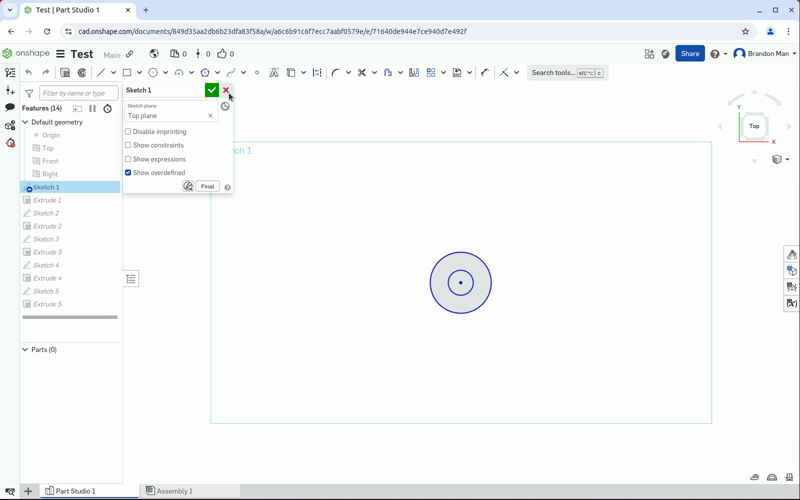
key(shift+s)
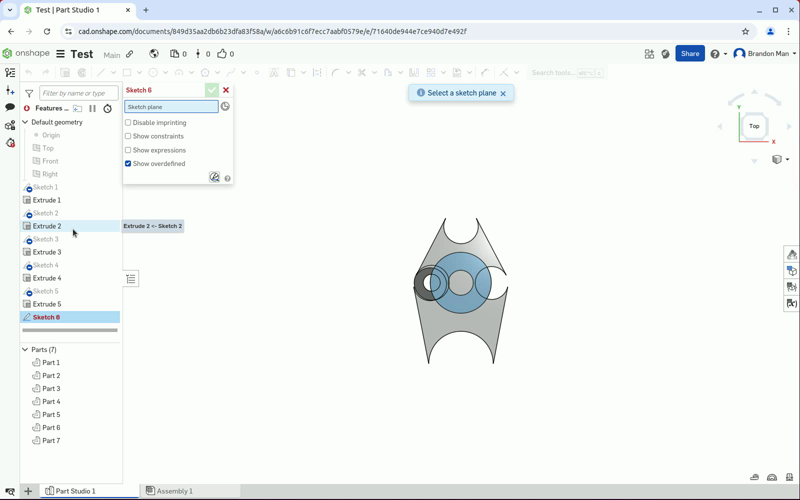
scroll(3)
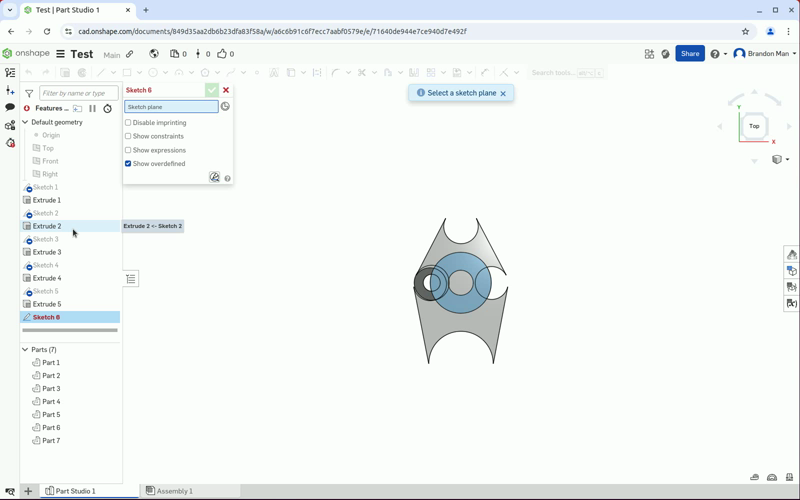
mouse_move(73, 150)
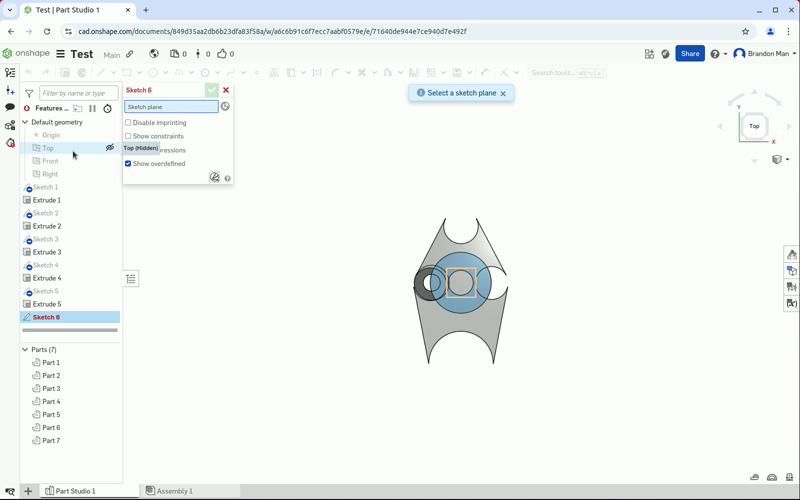
click(73, 150)
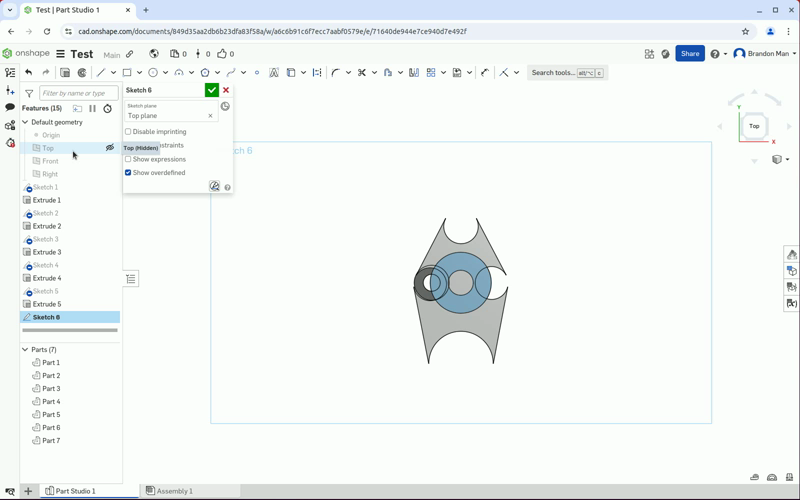
mouse_move(73, 352)
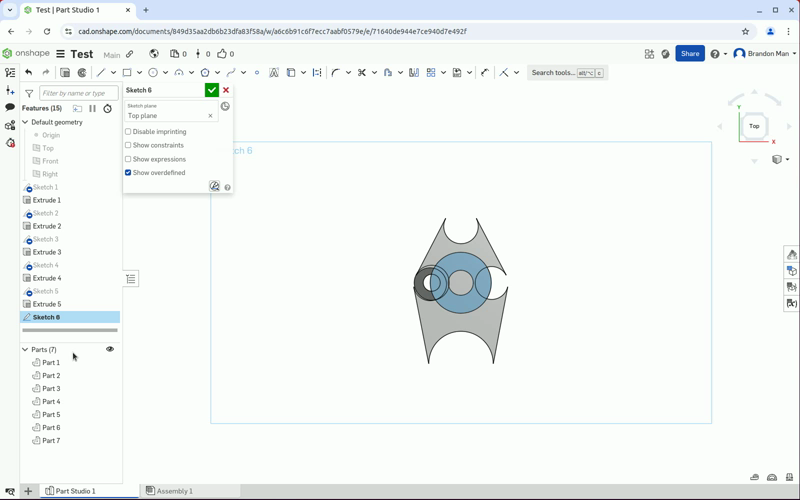
key(y)
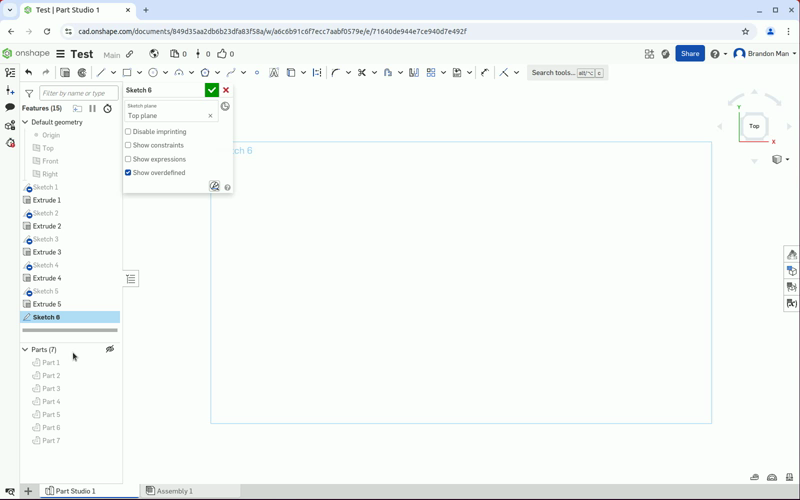
key(c)
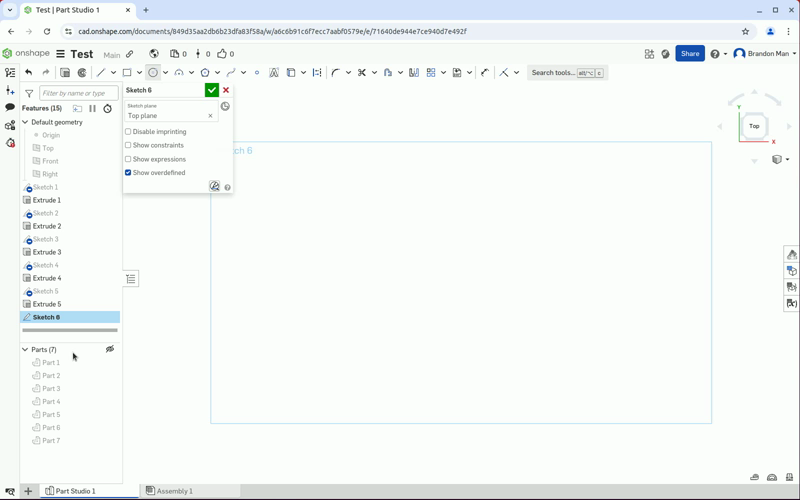
key_down(shift)
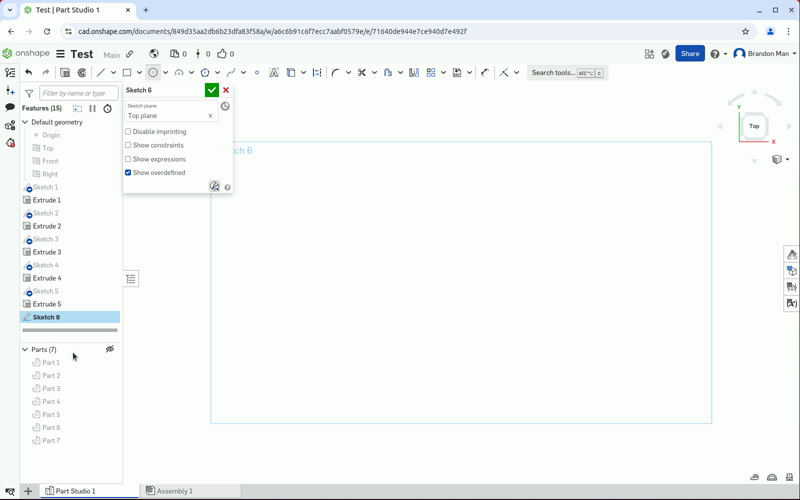
mouse_move(491, 282)
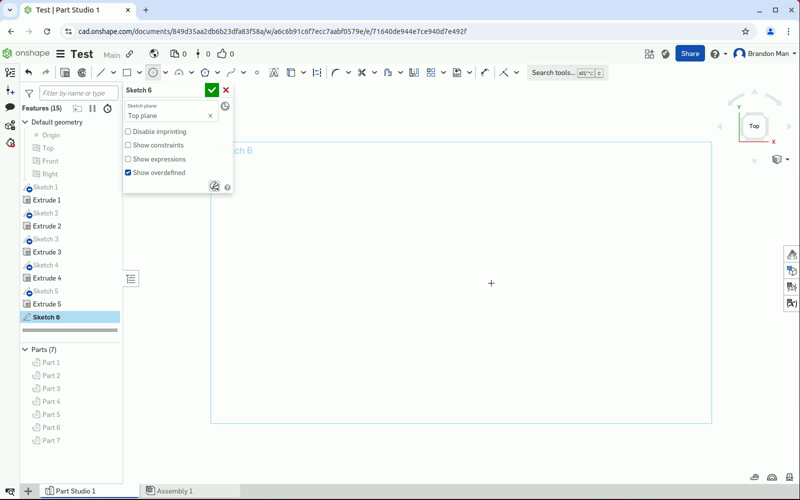
click(491, 282)
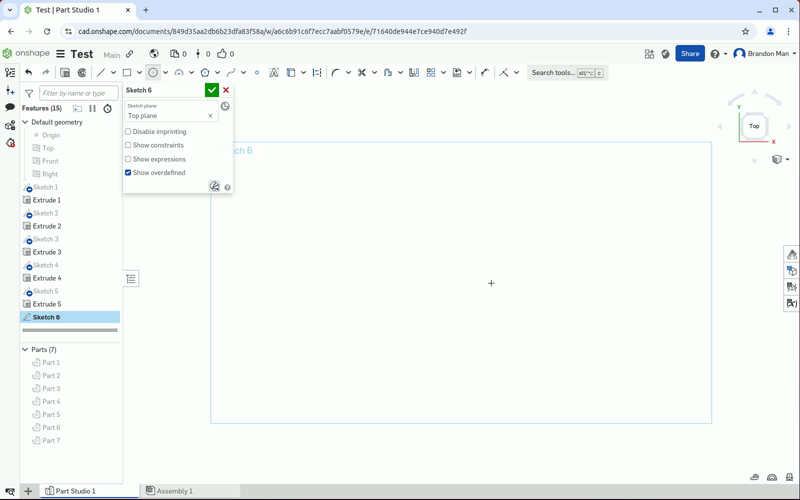
key_up(shift)
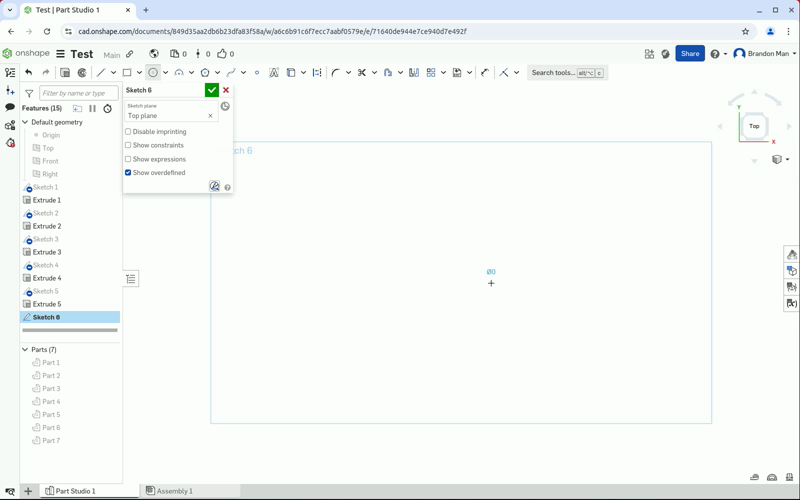
mouse_move(509, 282)
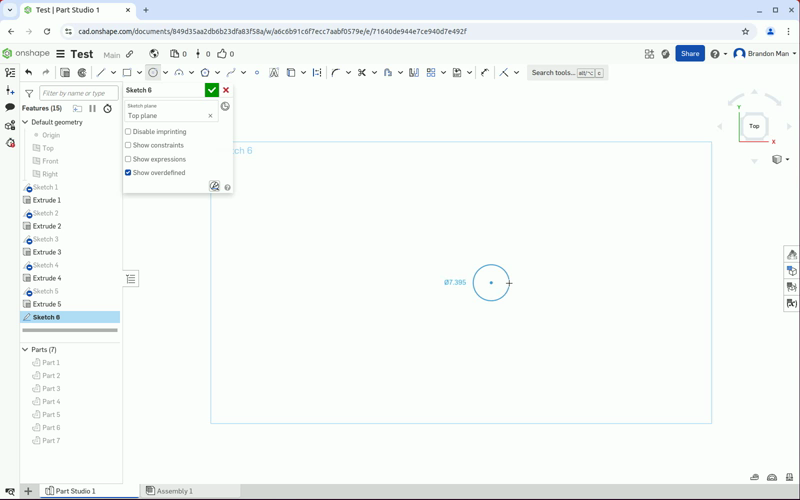
click(509, 282)
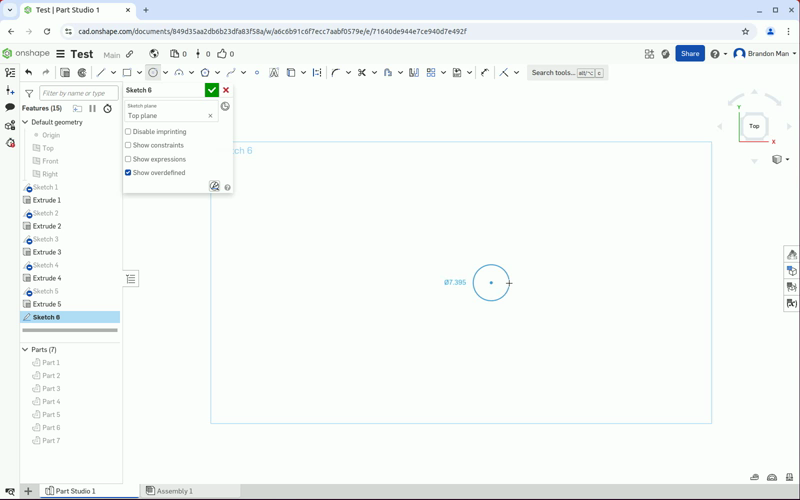
key(esc)
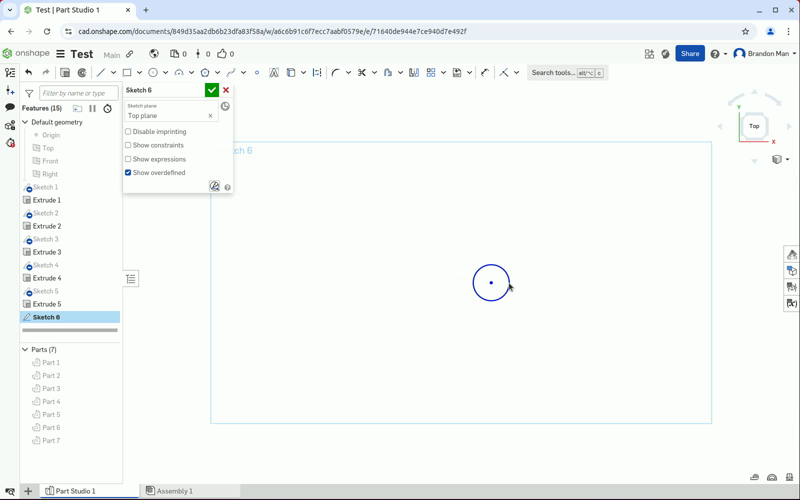
key(c)
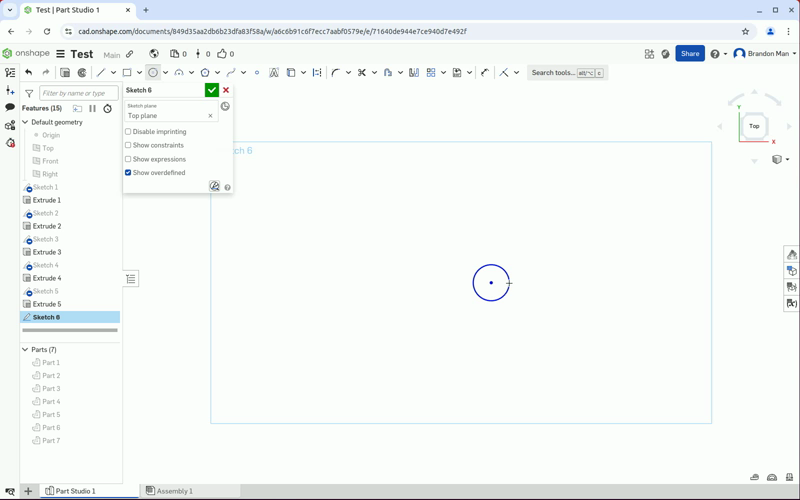
key_down(shift)
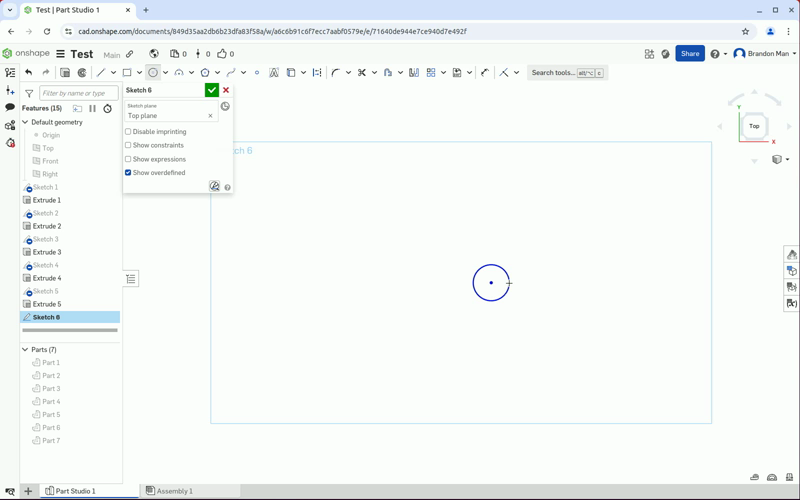
mouse_move(491, 282)
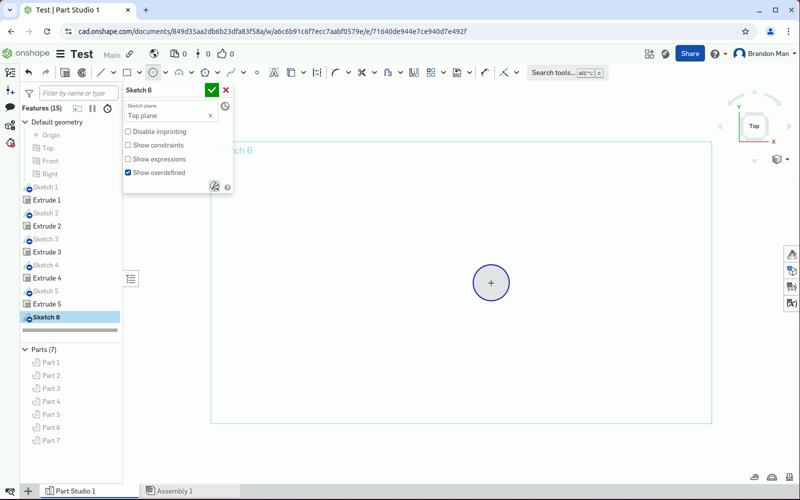
click(491, 282)
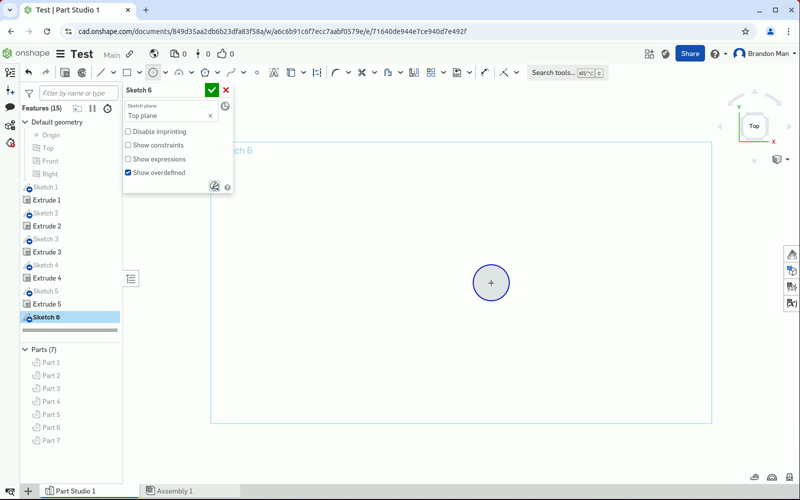
key_up(shift)
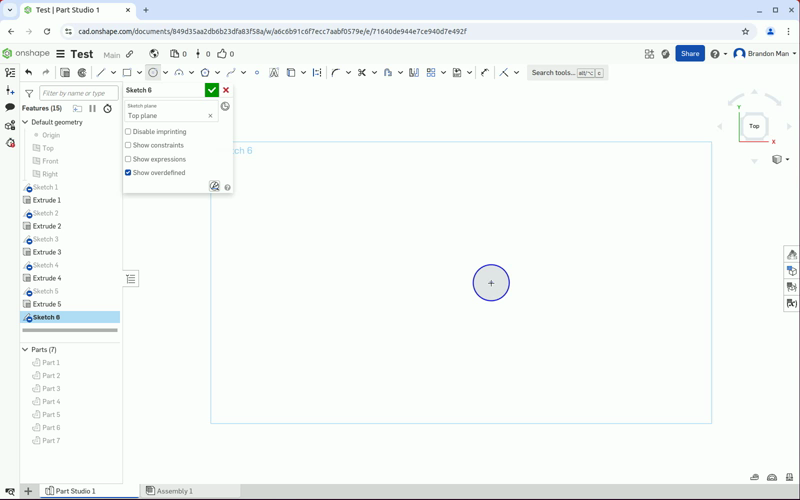
mouse_move(500, 282)
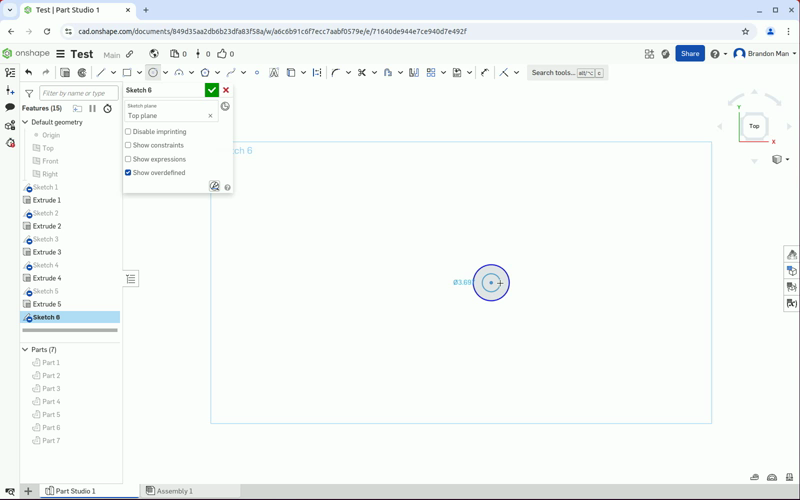
click(500, 282)
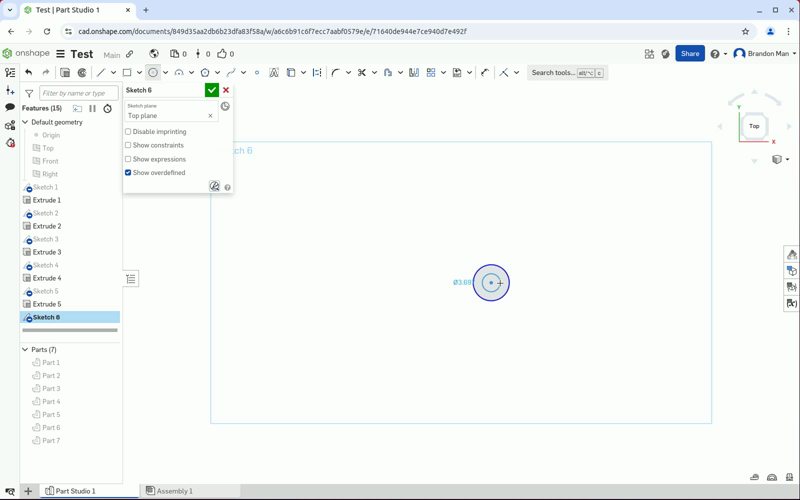
key(esc)
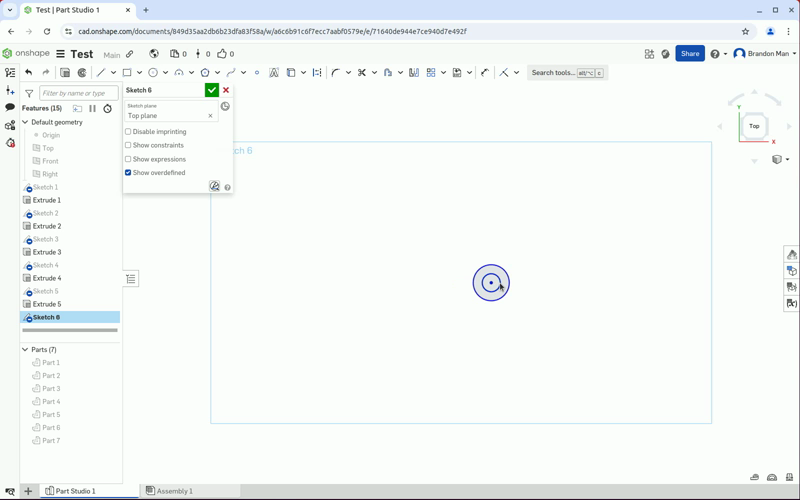
mouse_move(479, 275)
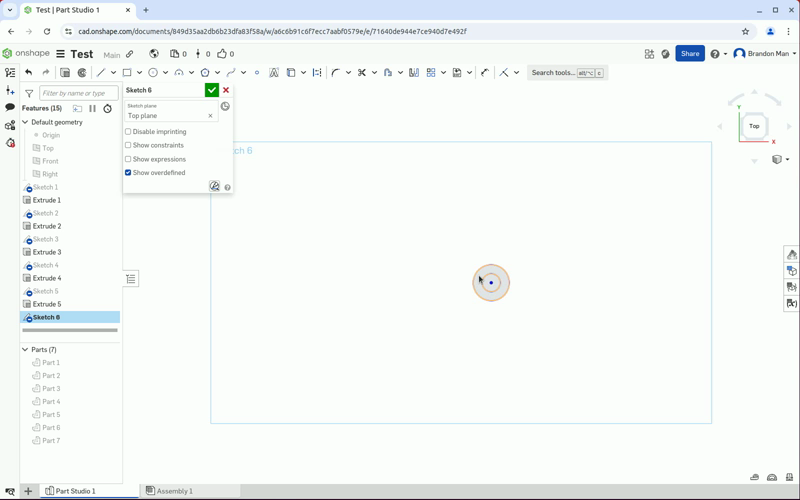
scroll(6)
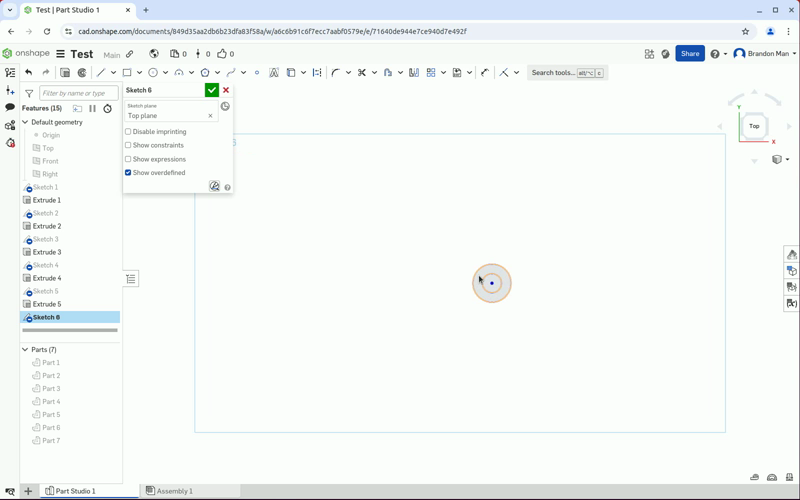
scroll(6)
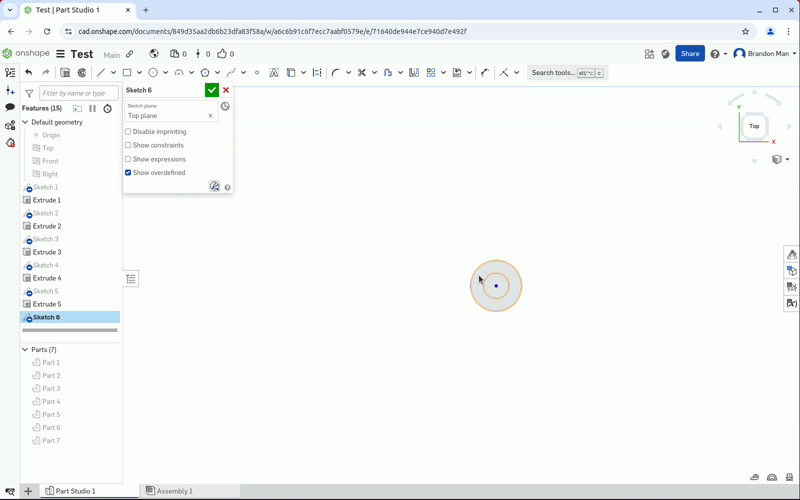
scroll(6)
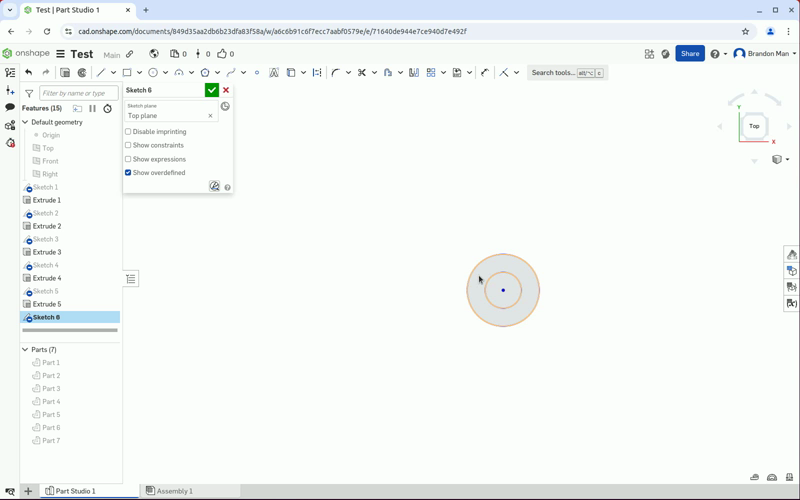
scroll(6)
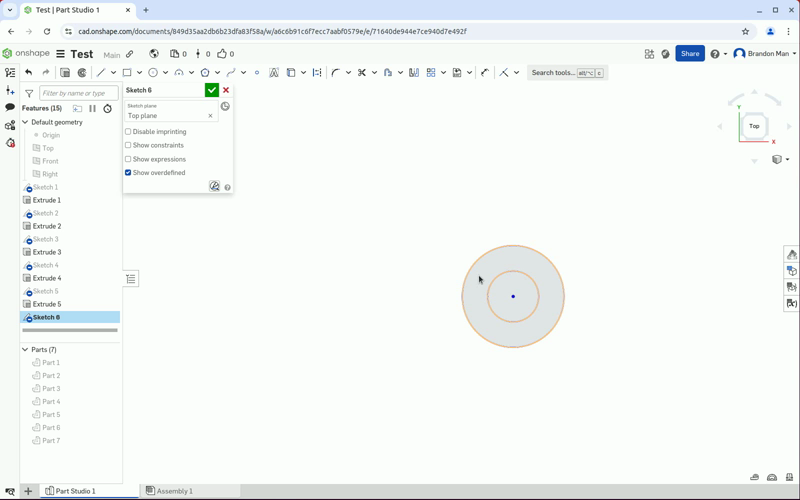
scroll(6)
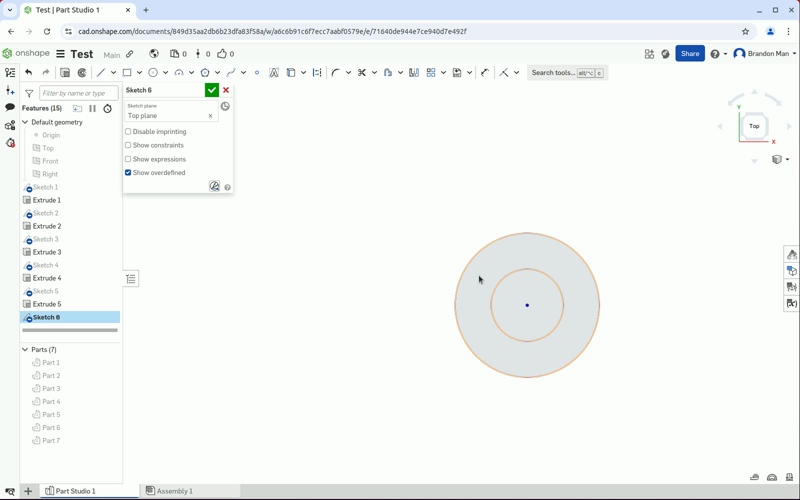
scroll(6)
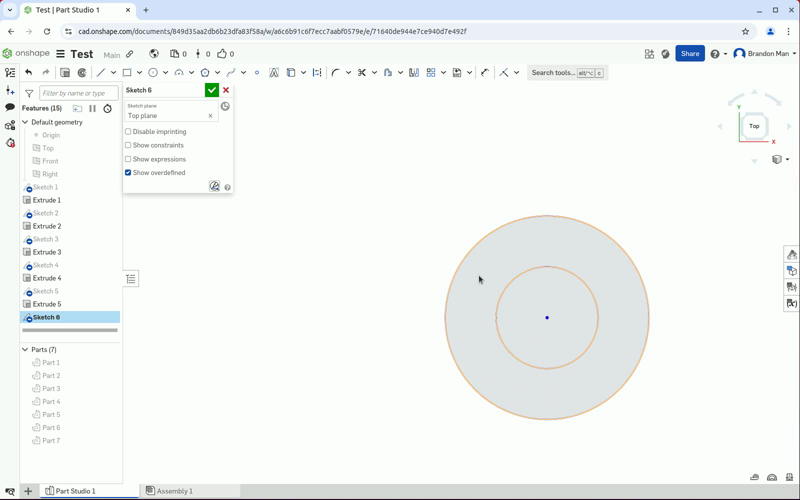
scroll(6)
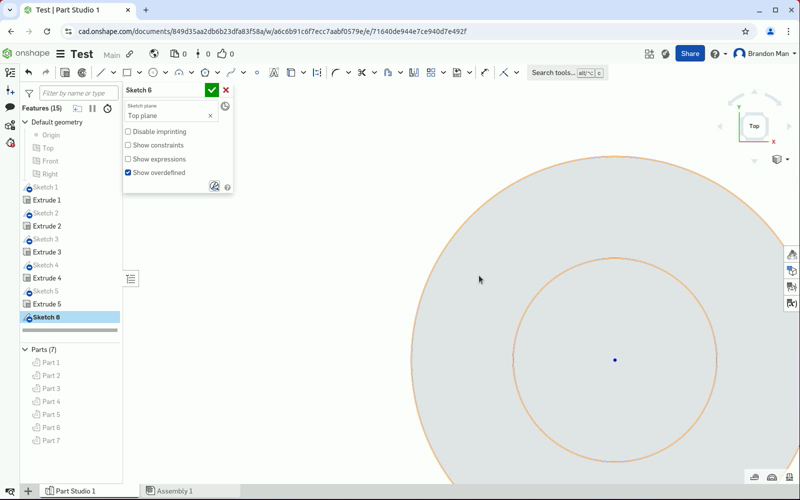
click(479, 275)
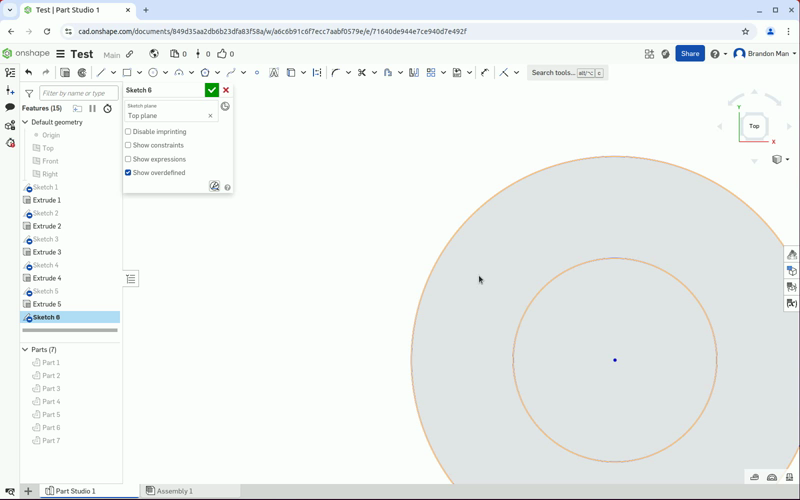
scroll(-6)
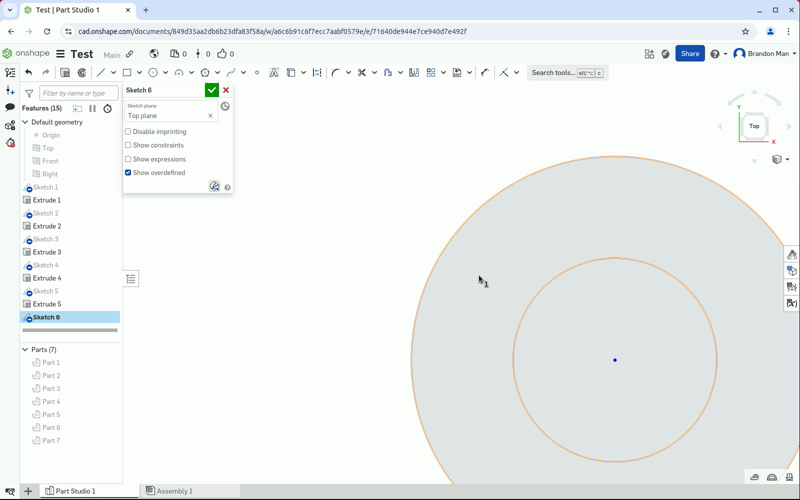
scroll(-6)
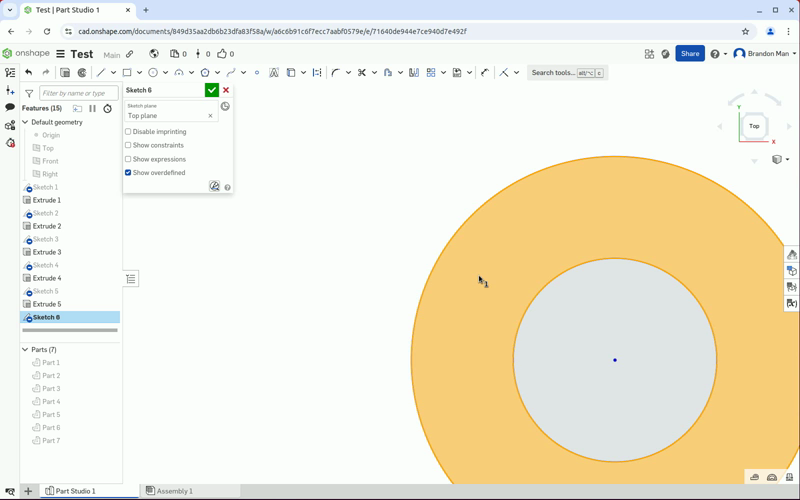
scroll(-6)
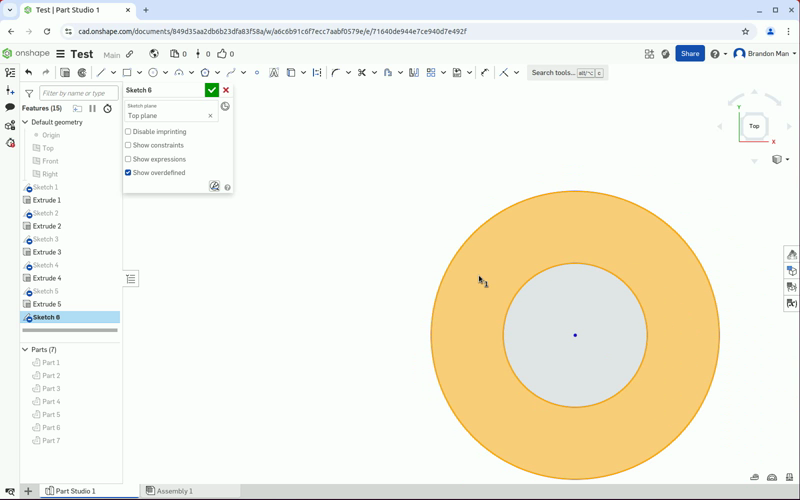
scroll(-6)
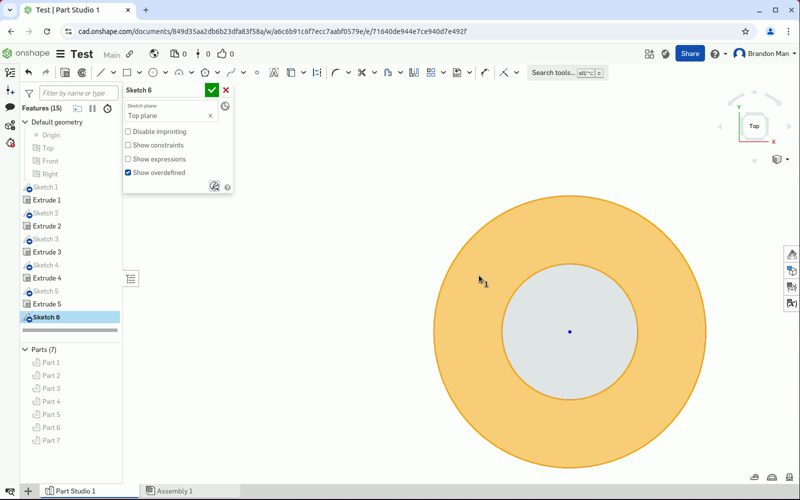
scroll(-6)
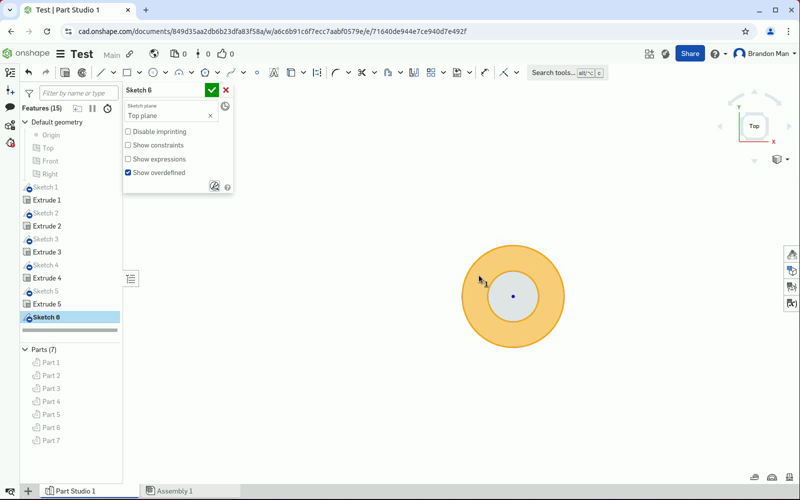
scroll(-6)
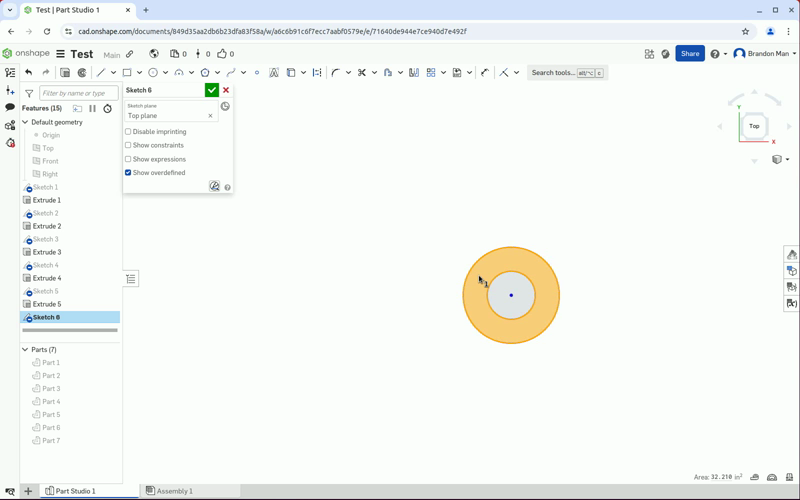
scroll(-6)
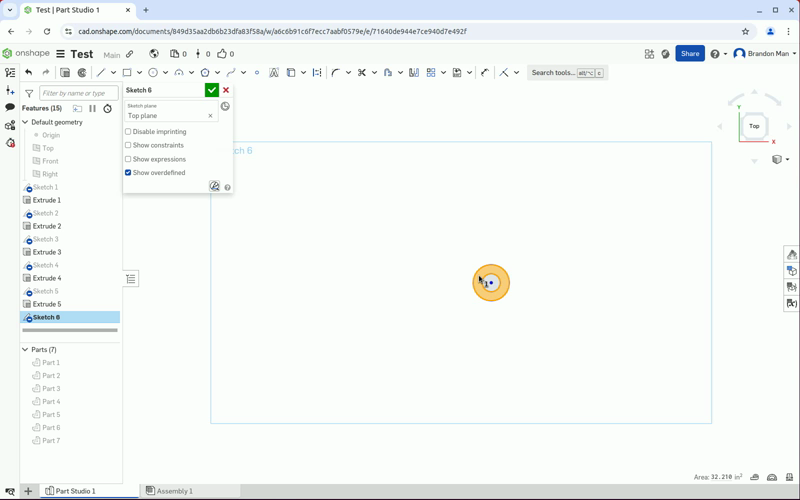
mouse_move(73, 352)
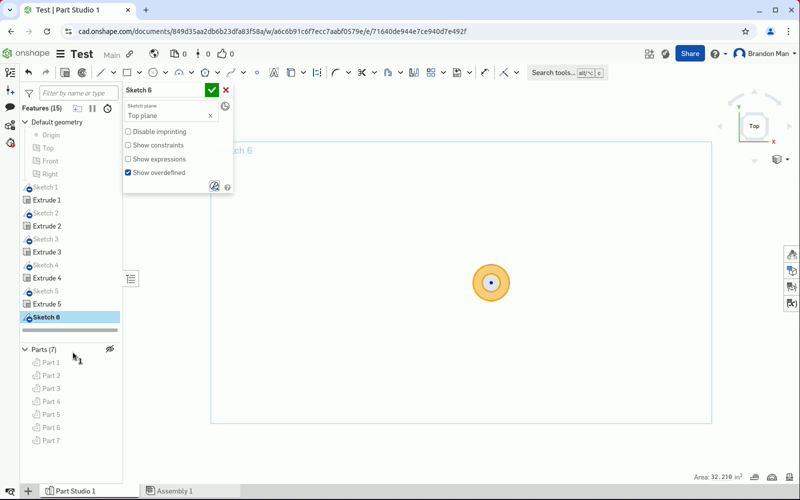
key(shift+y)
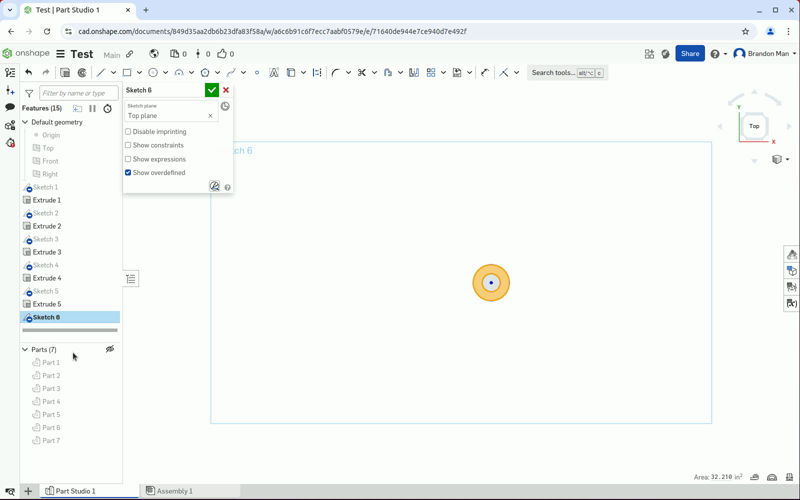
key(shift+e)
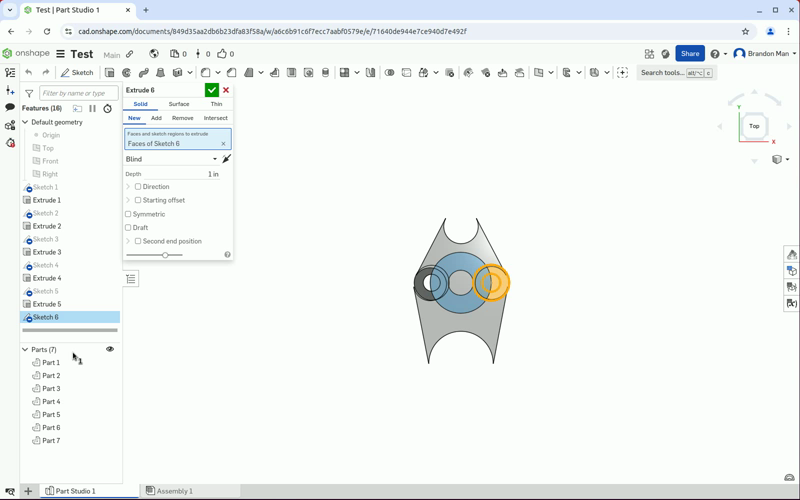
mouse_move(143, 106)
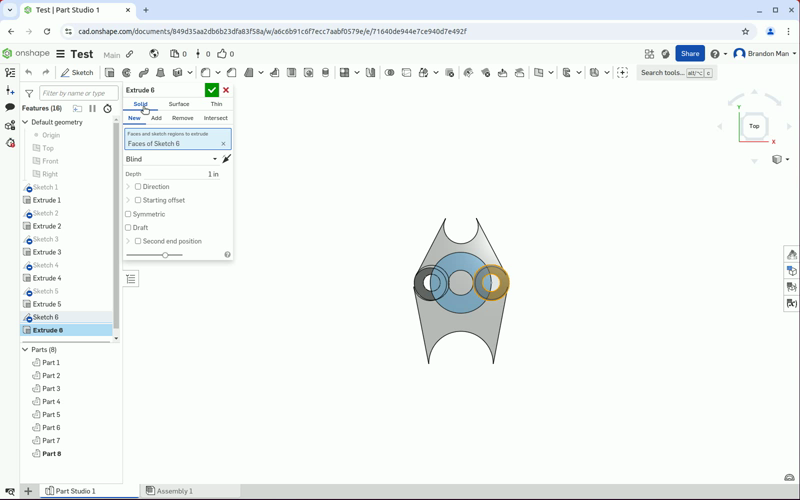
click(143, 106)
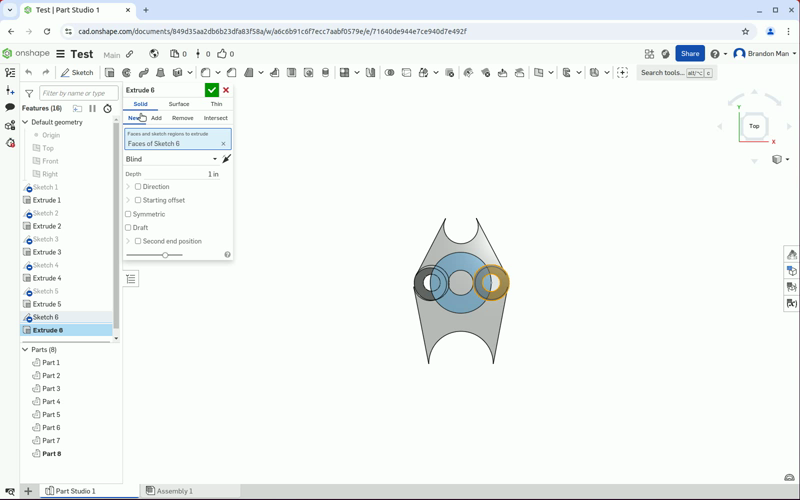
mouse_move(137, 120)
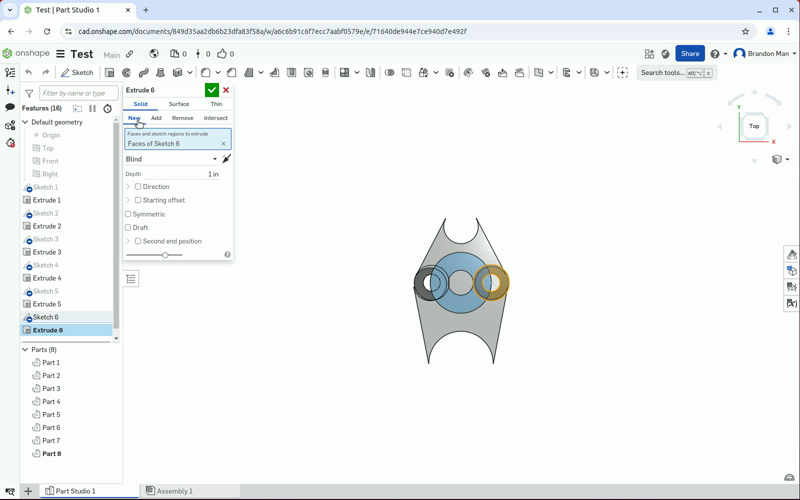
click(137, 120)
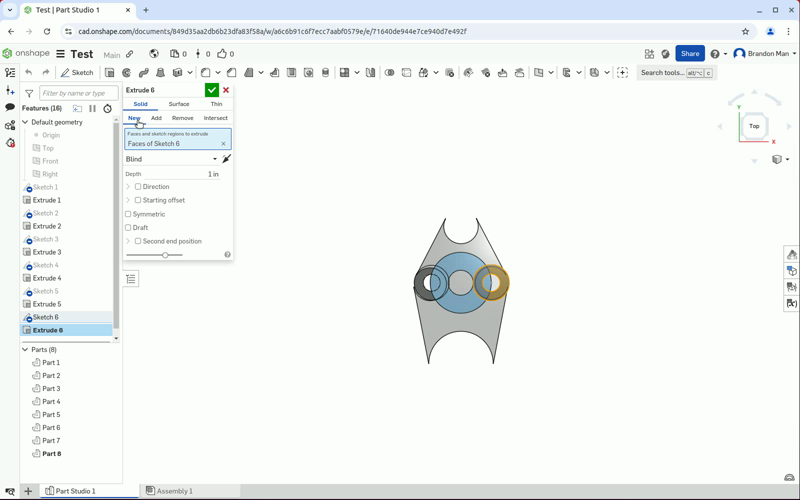
key(tab, 4)
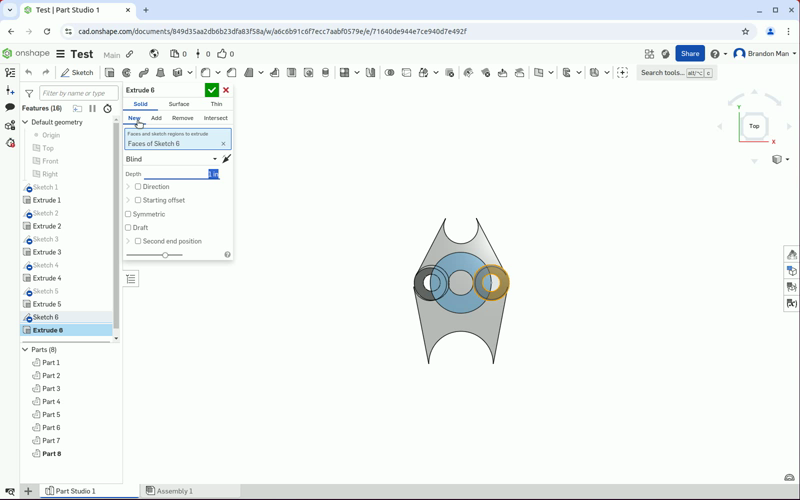
text(4.332)
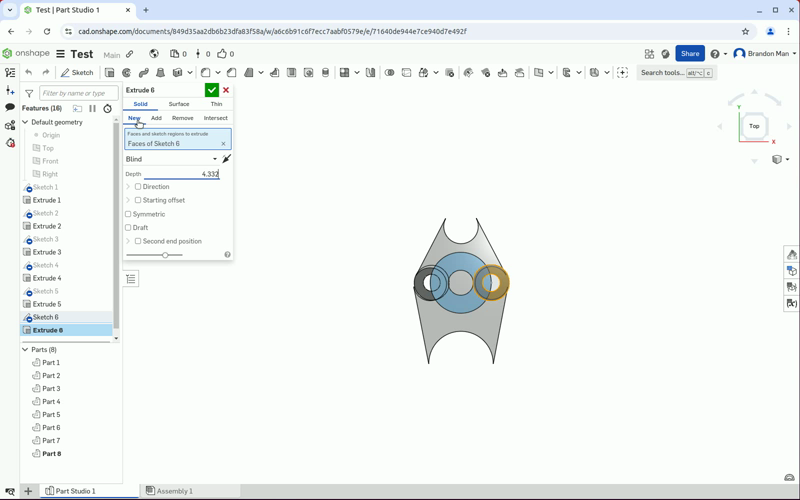
key(tab, 3)
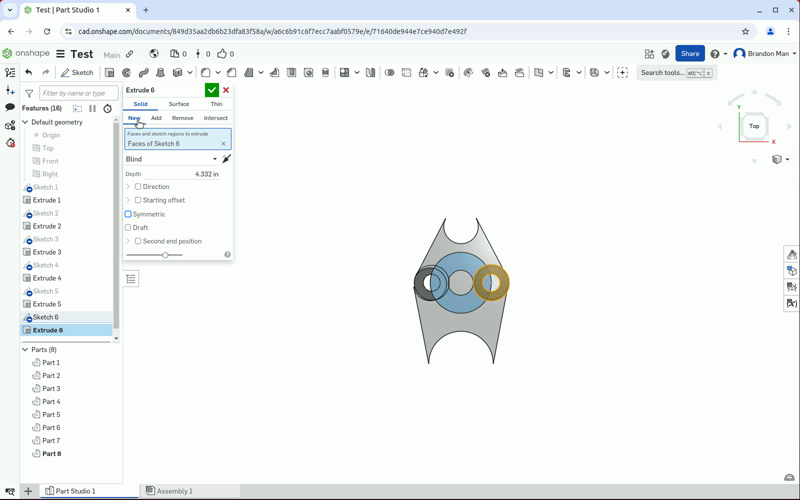
key(space)
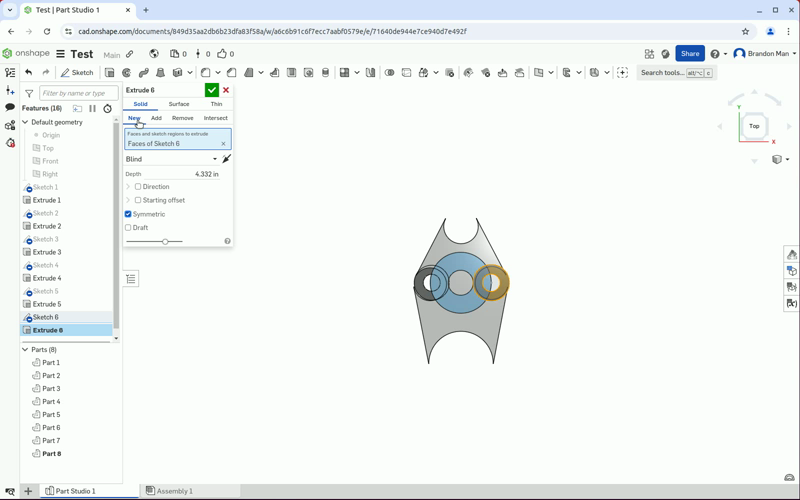
key(enter)
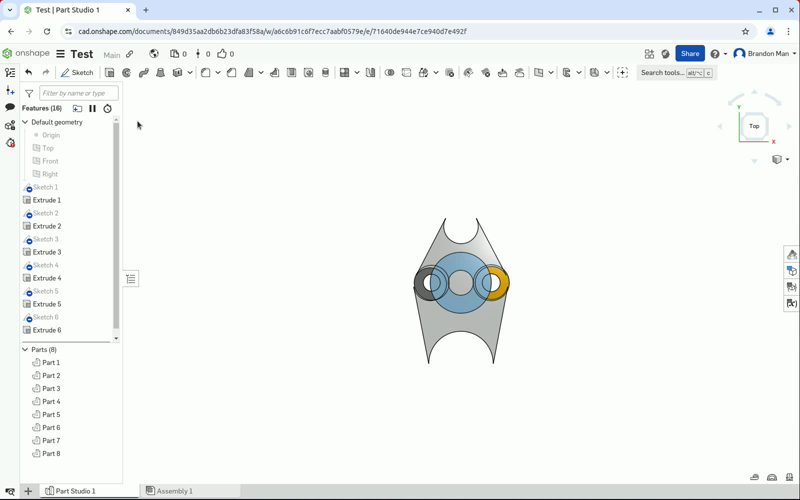
key(shift+h)
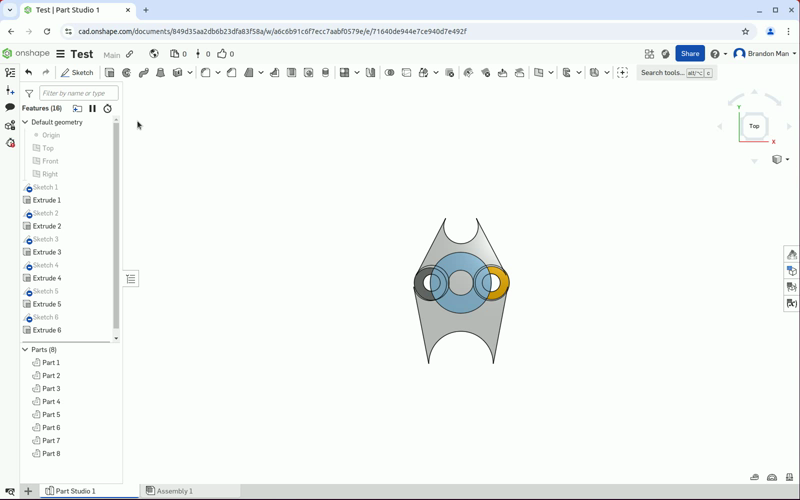
key(shift+h)
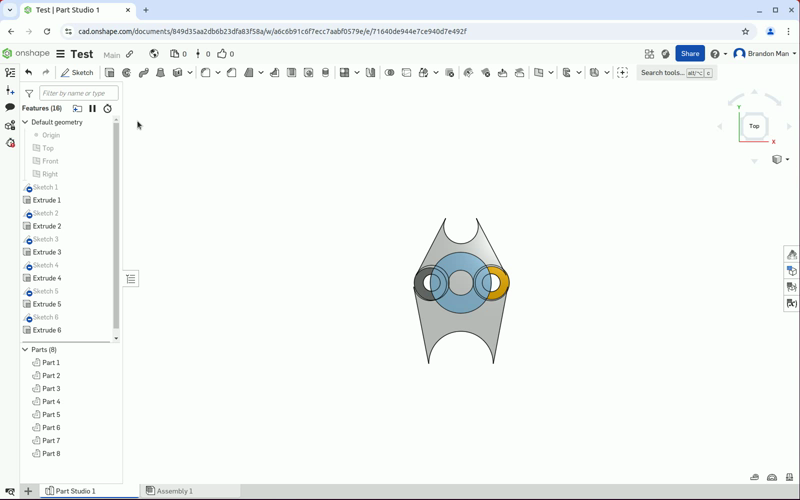
mouse_move(69, 189)
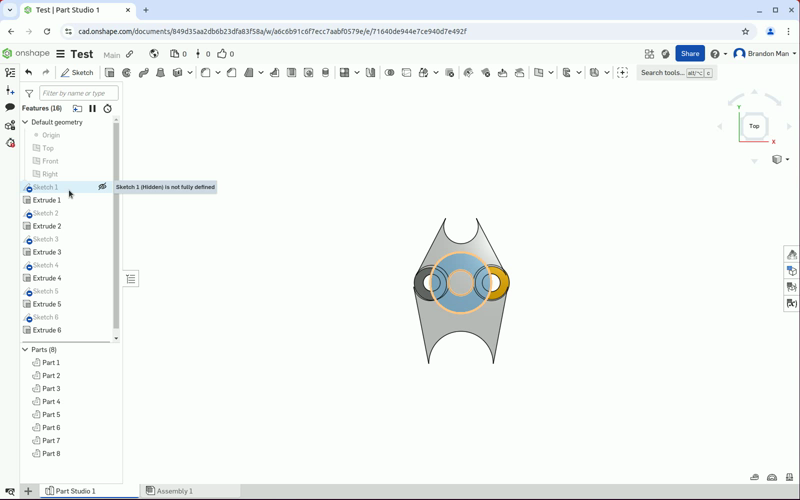
click(69, 189)
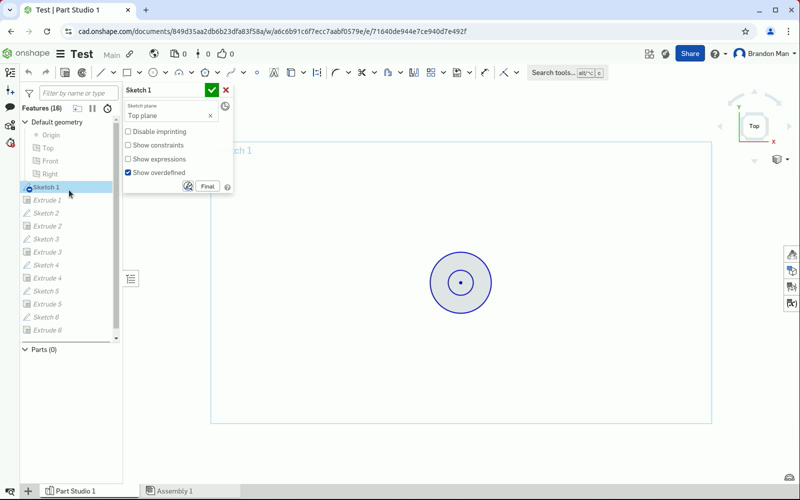
mouse_move(229, 92)
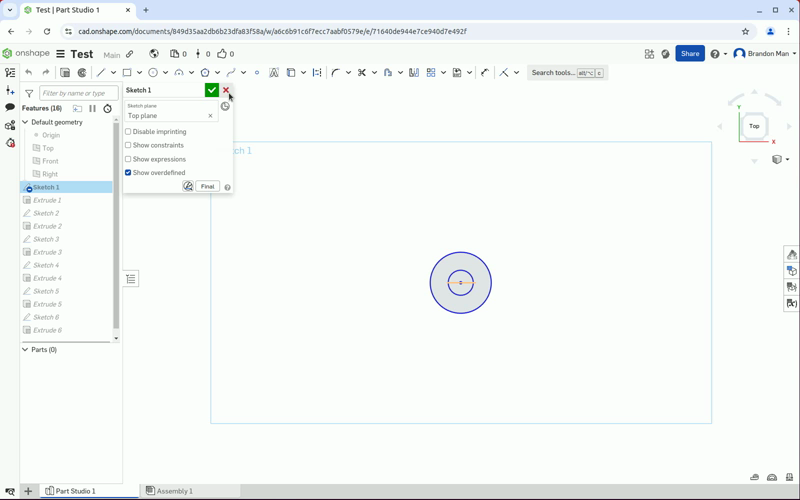
click(229, 92)
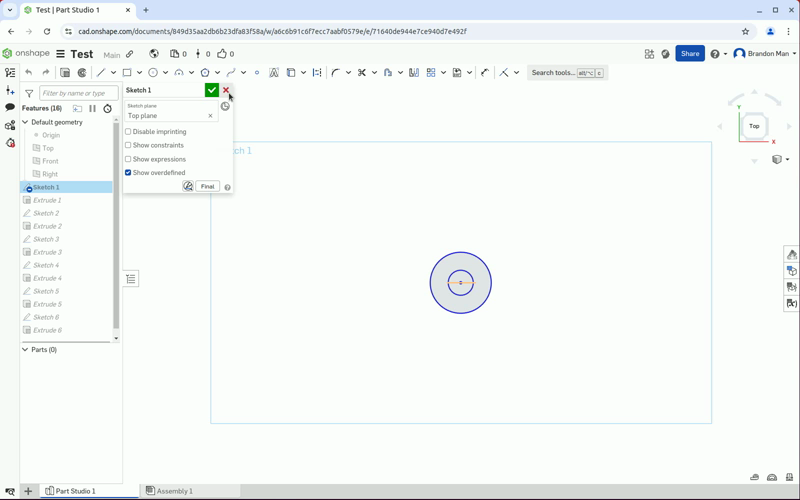
key(shift+s)
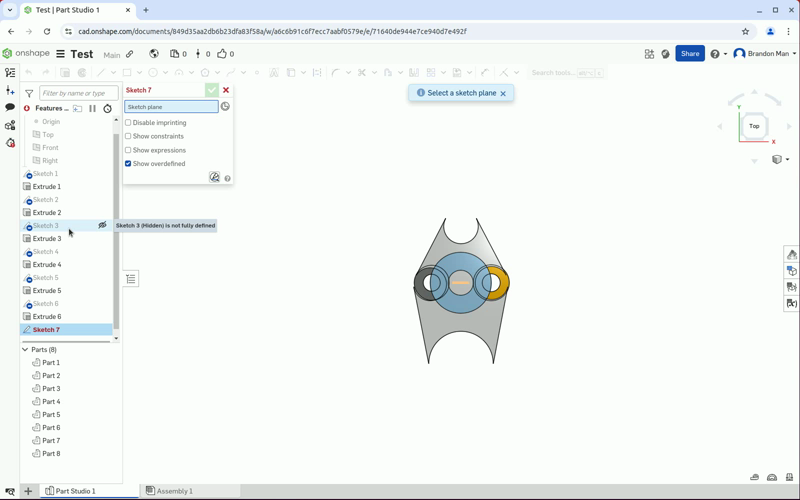
scroll(3)
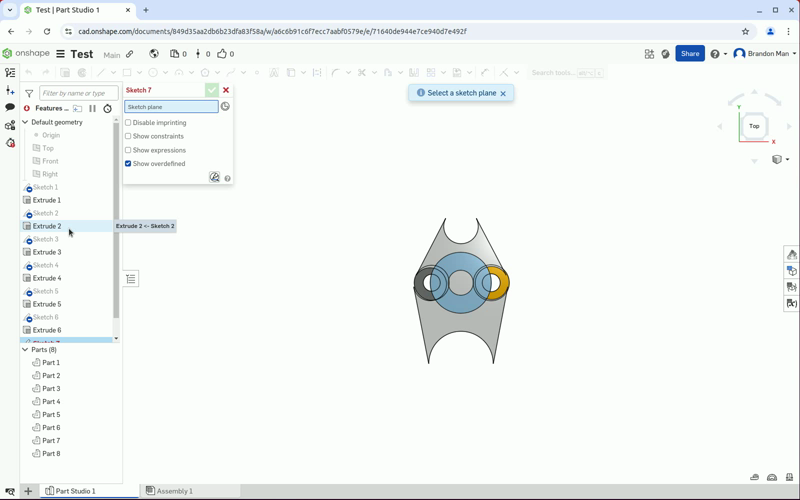
mouse_move(69, 150)
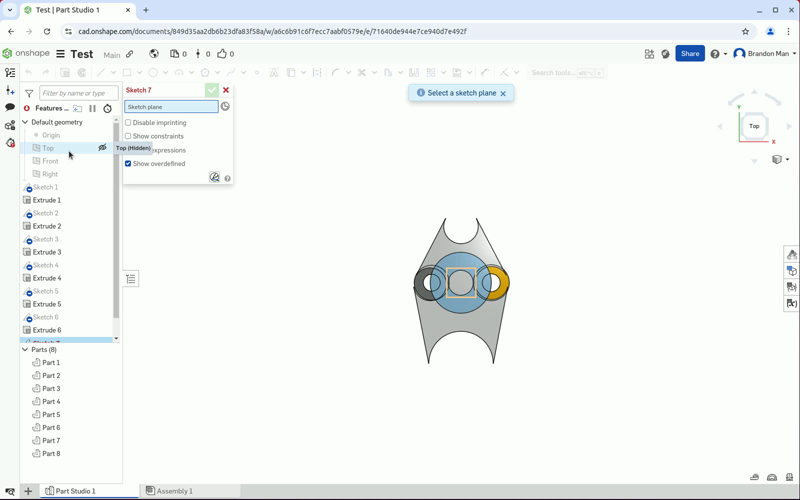
click(69, 150)
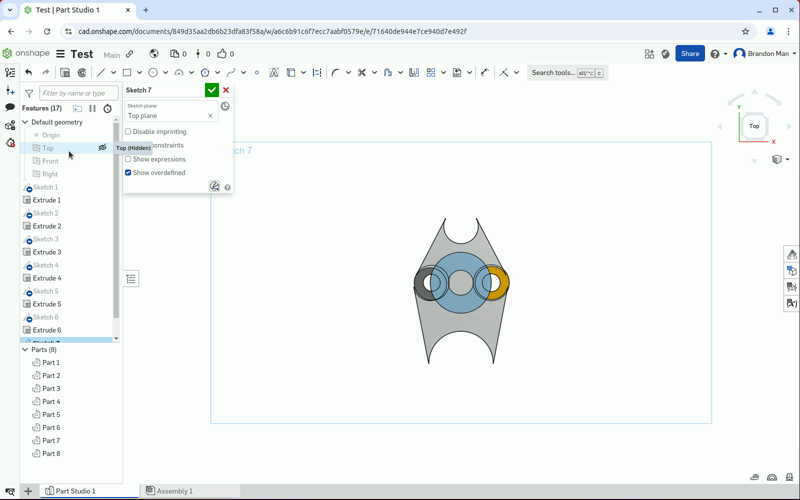
mouse_move(73, 352)
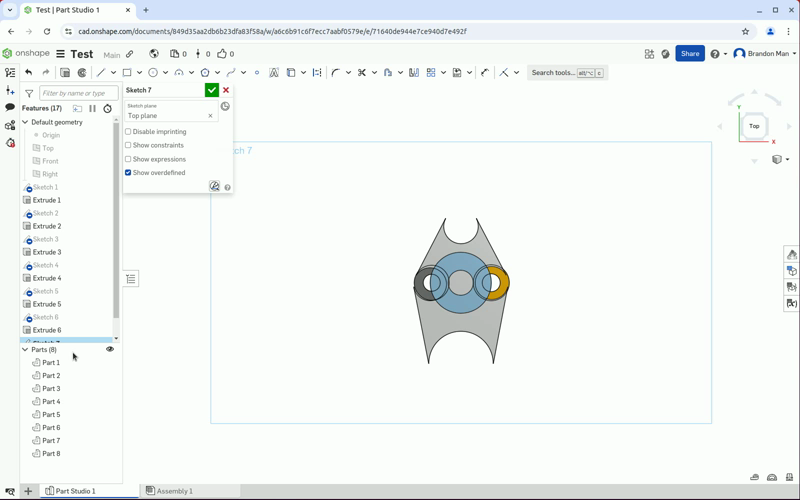
key(y)
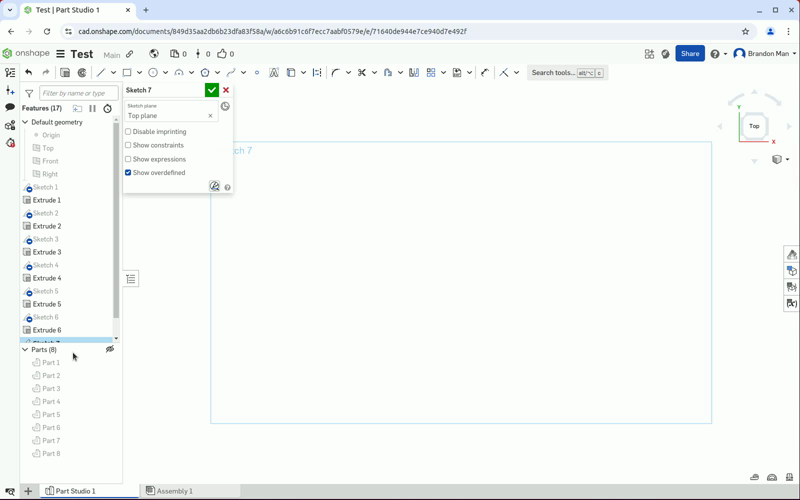
key(c)
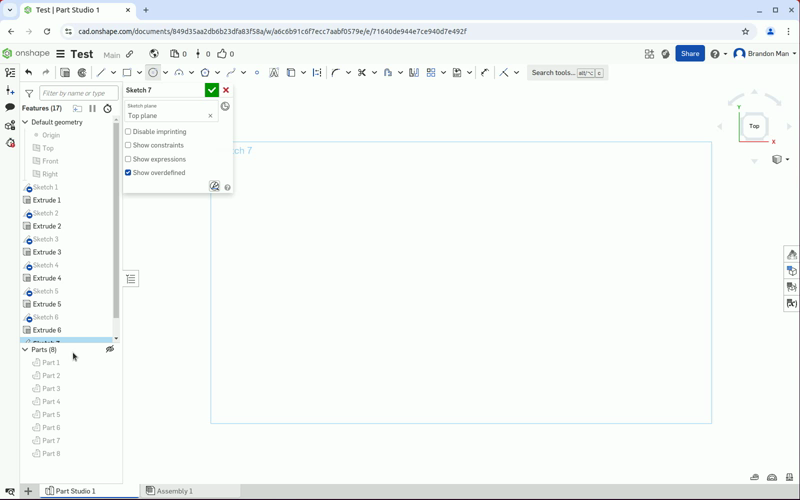
key_down(shift)
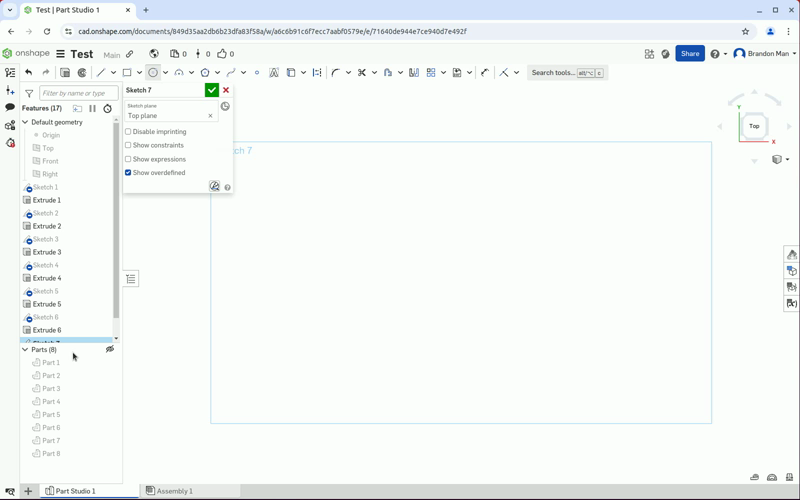
mouse_move(460, 226)
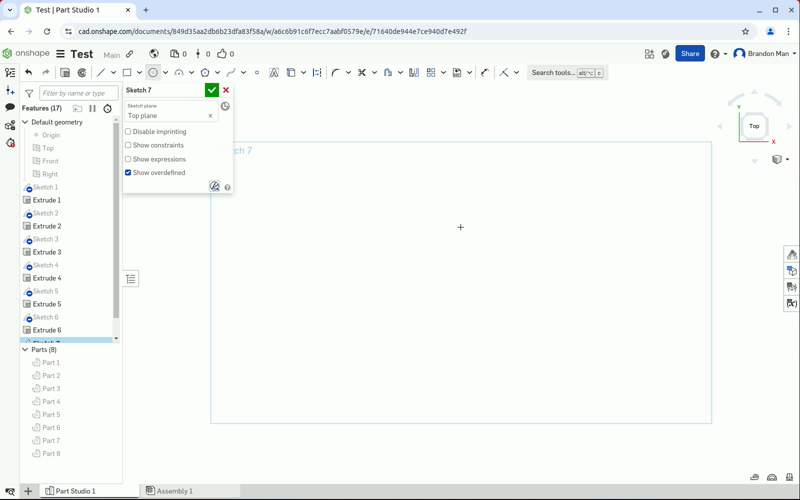
click(460, 226)
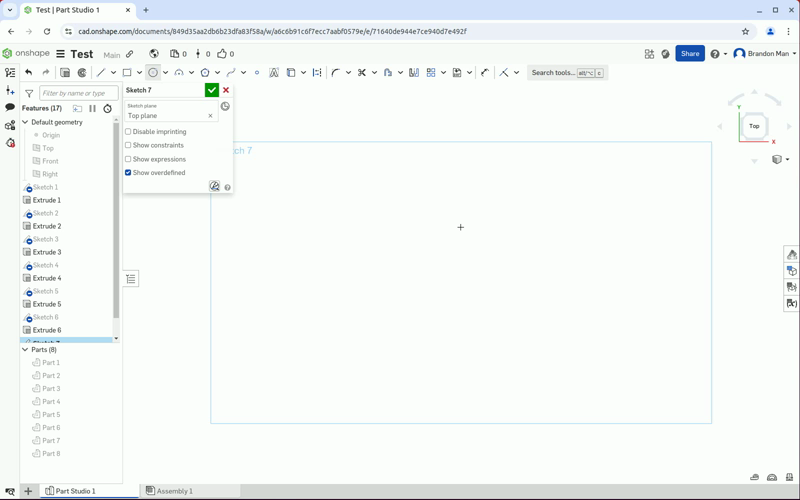
key_up(shift)
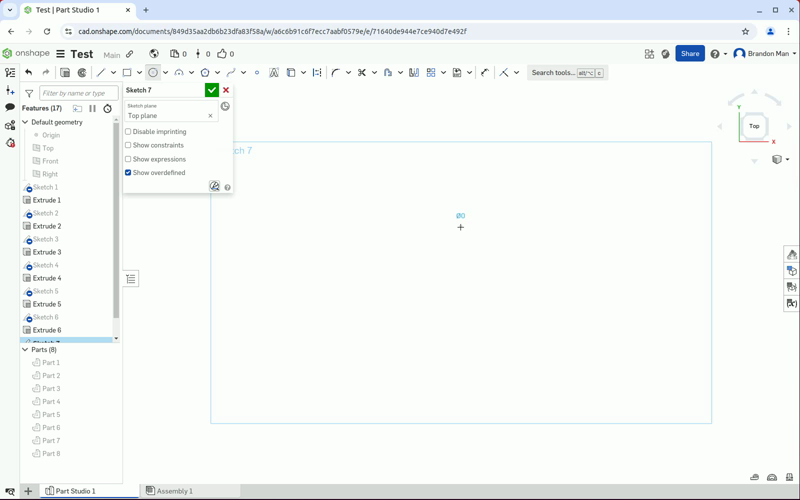
mouse_move(478, 226)
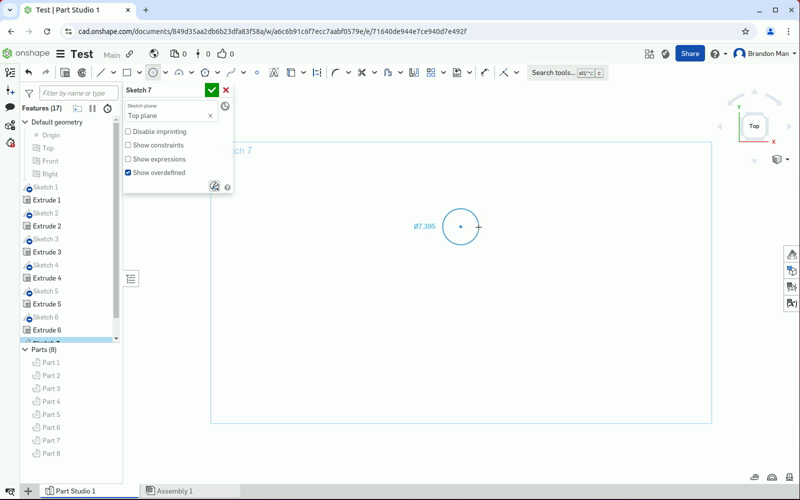
click(478, 226)
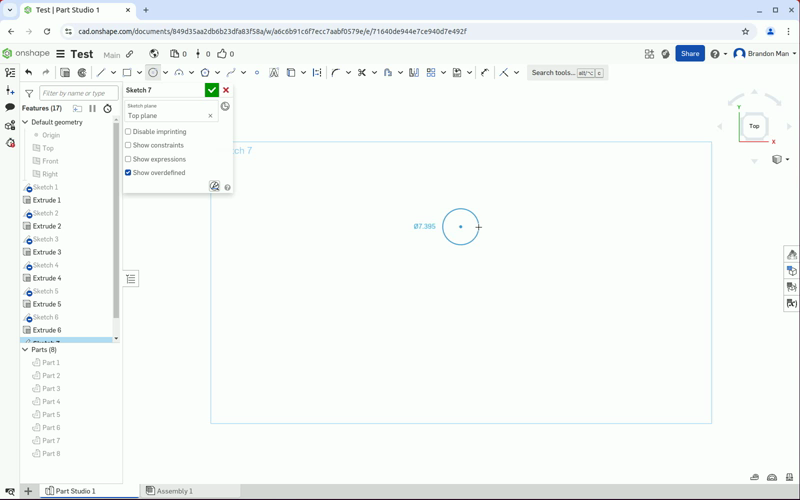
key(esc)
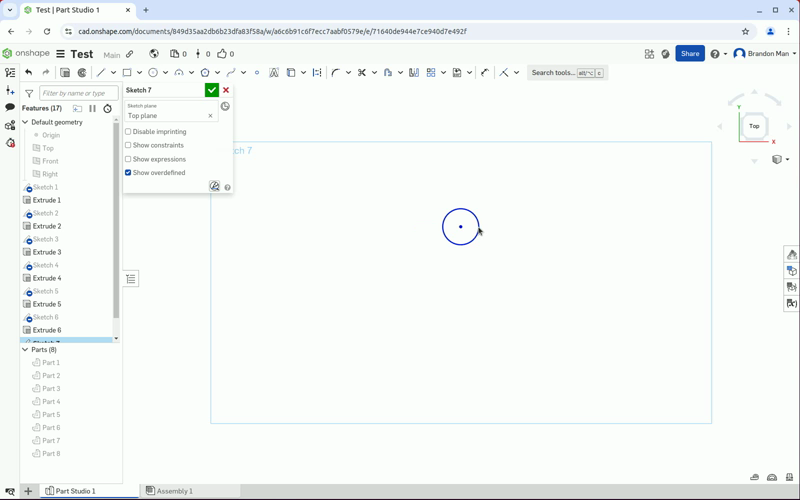
key(c)
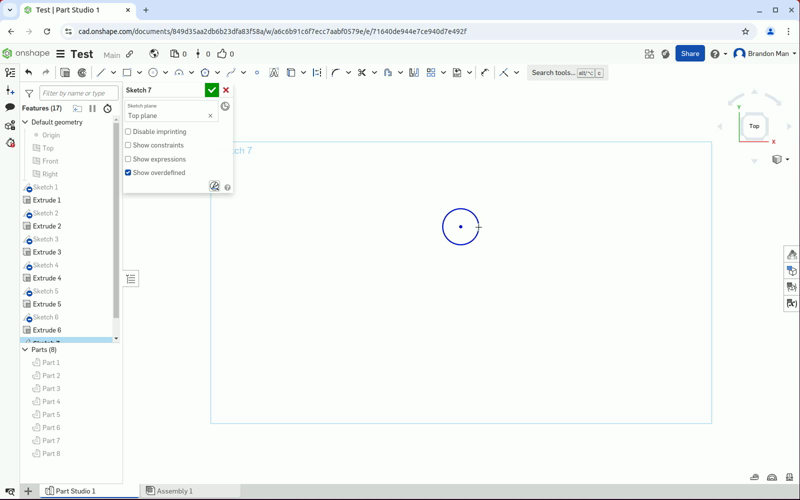
key_down(shift)
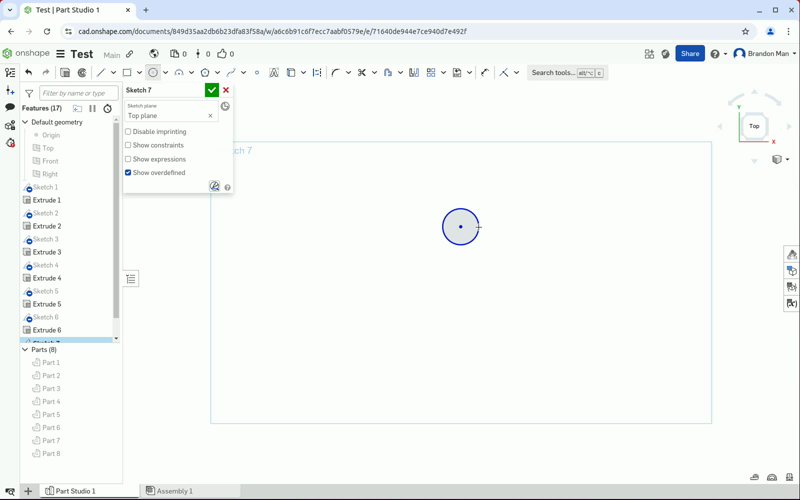
mouse_move(460, 226)
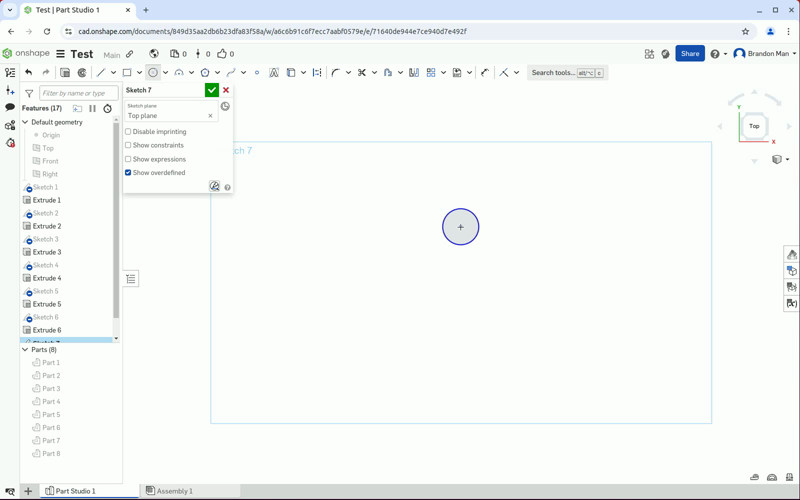
click(460, 226)
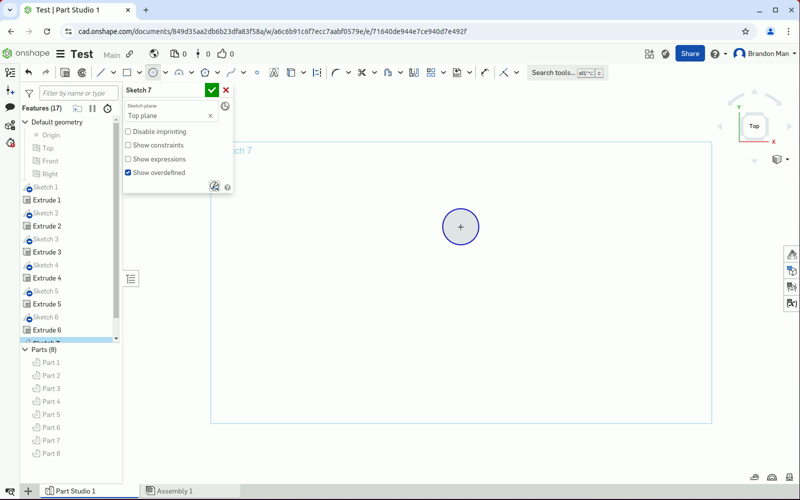
key_up(shift)
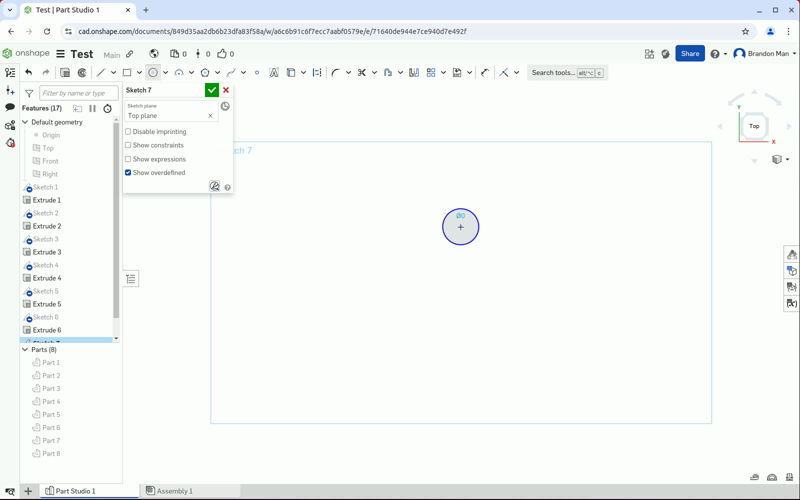
mouse_move(469, 226)
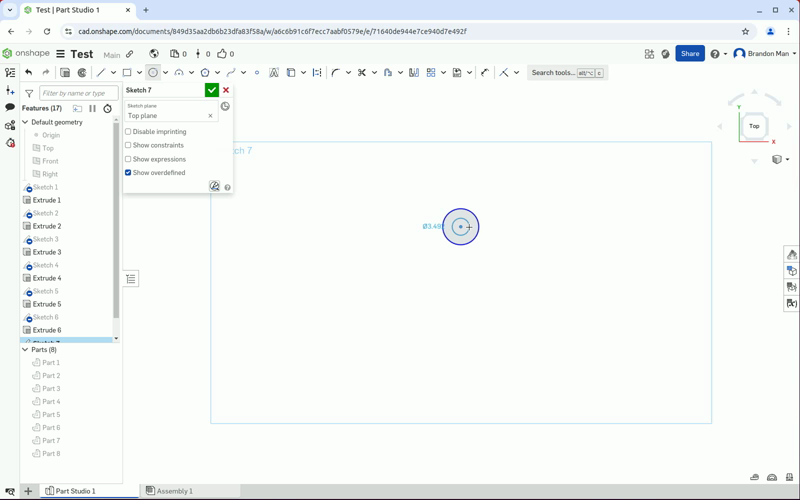
click(469, 226)
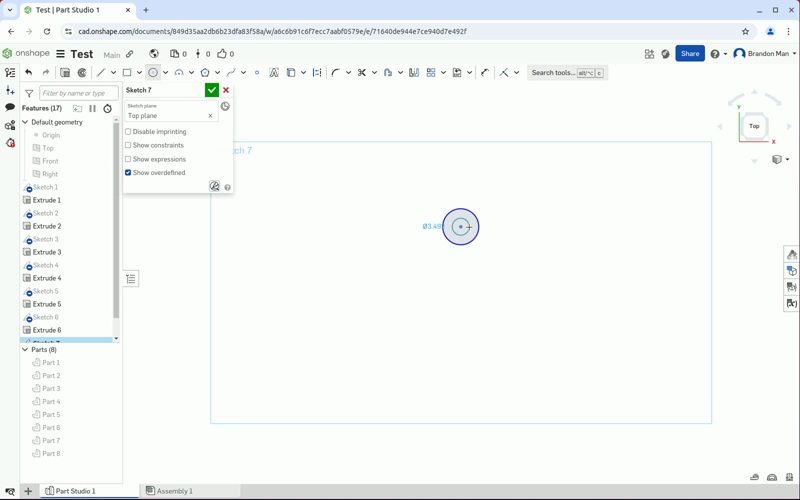
key(esc)
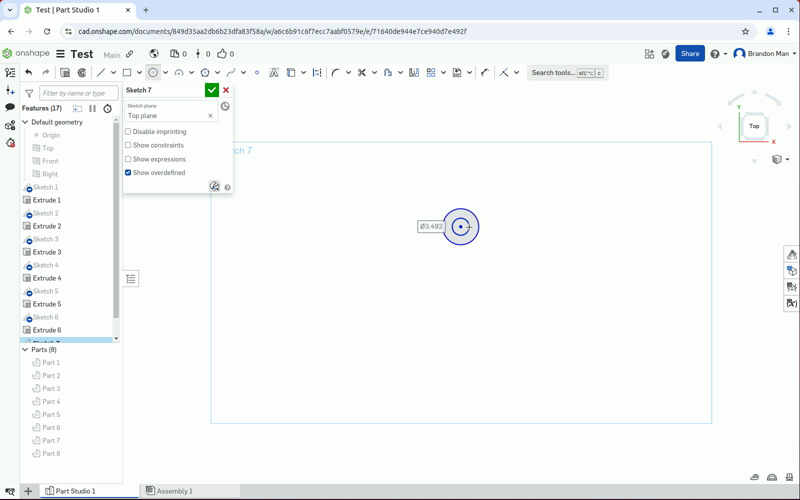
mouse_move(462, 235)
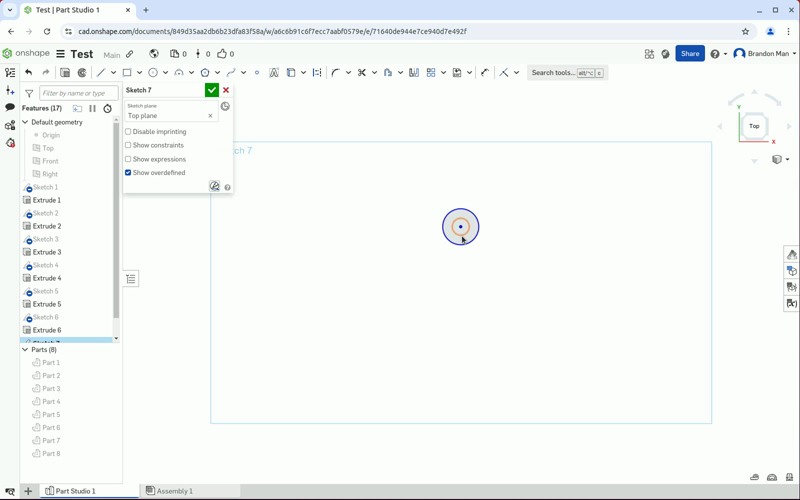
scroll(6)
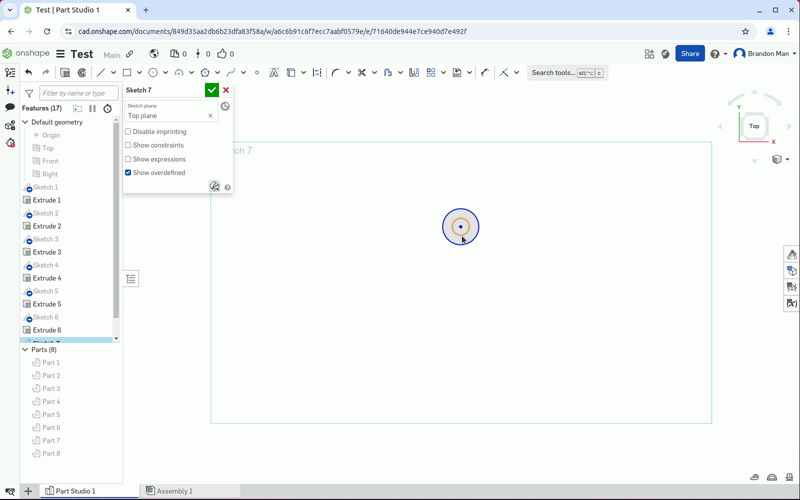
scroll(6)
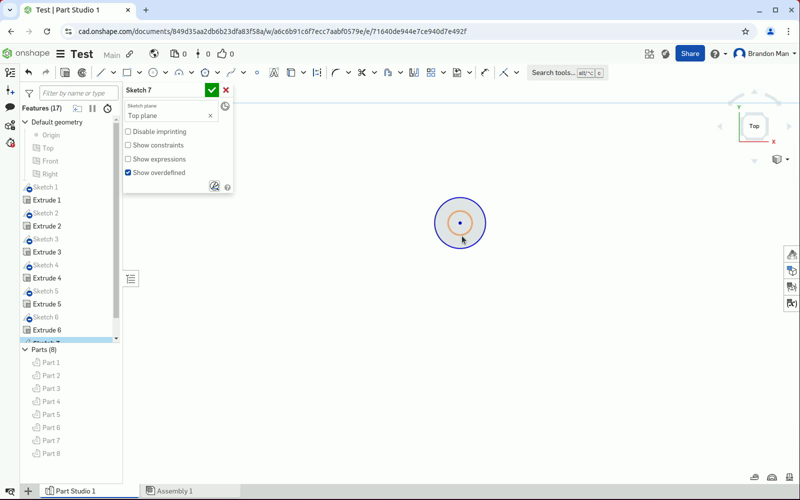
scroll(6)
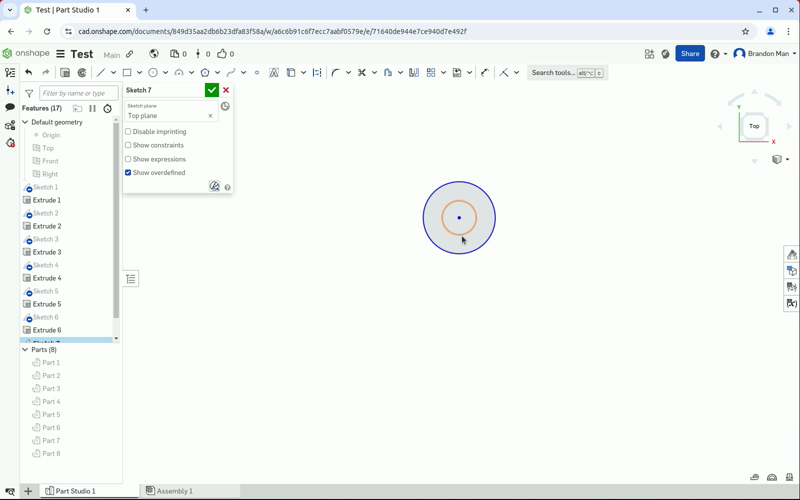
scroll(6)
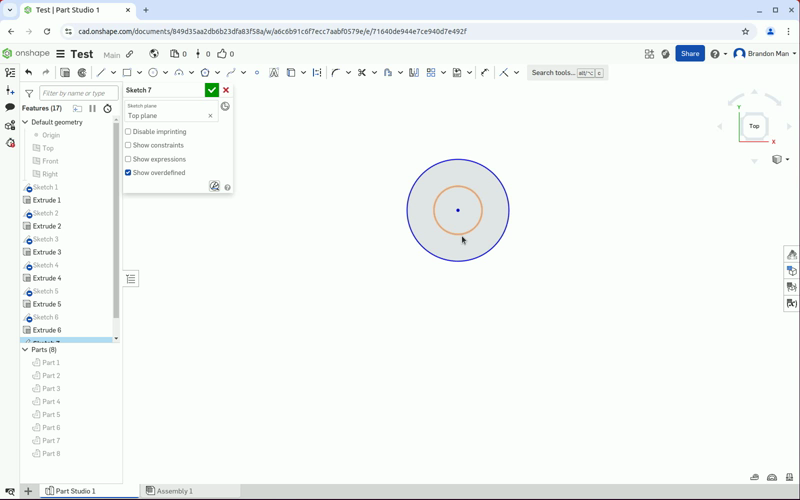
scroll(6)
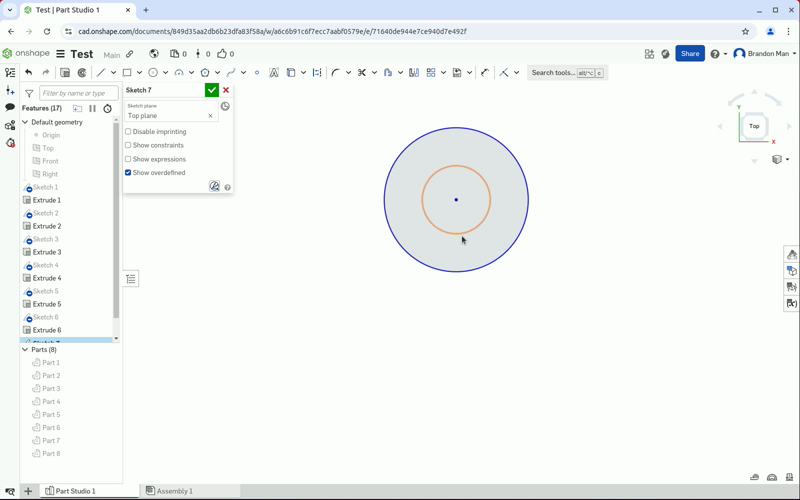
scroll(6)
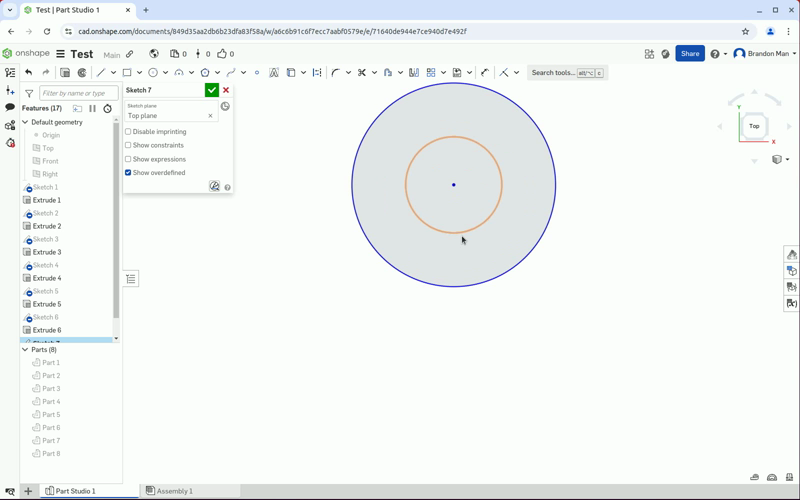
scroll(6)
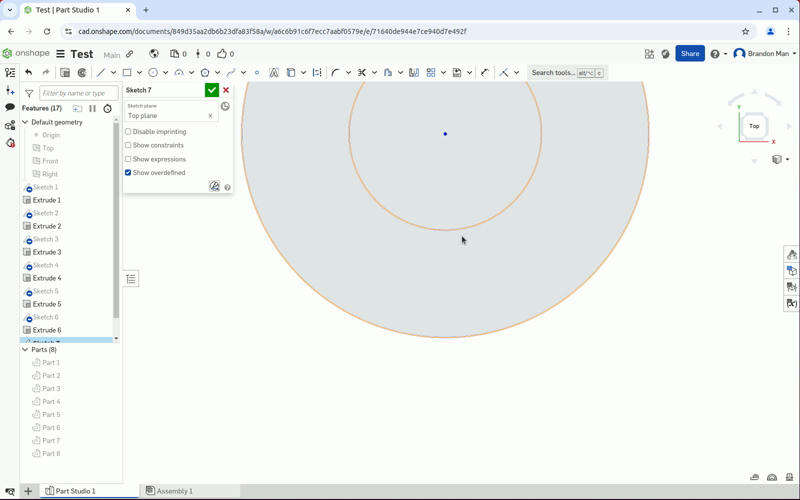
click(462, 235)
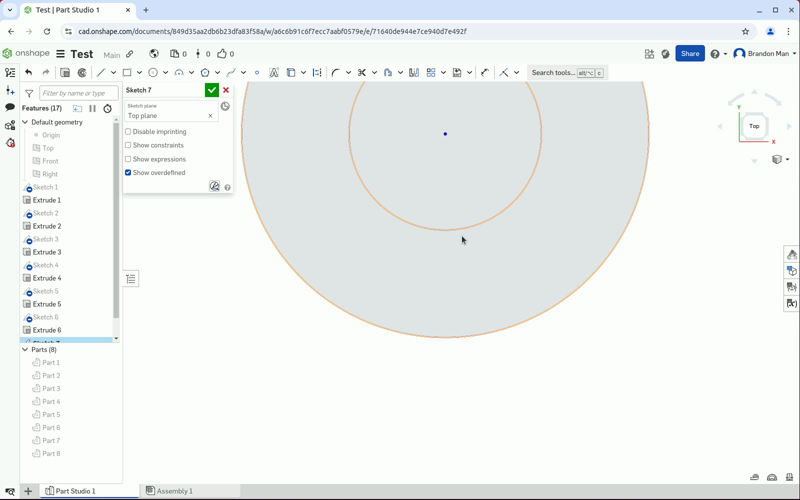
scroll(-6)
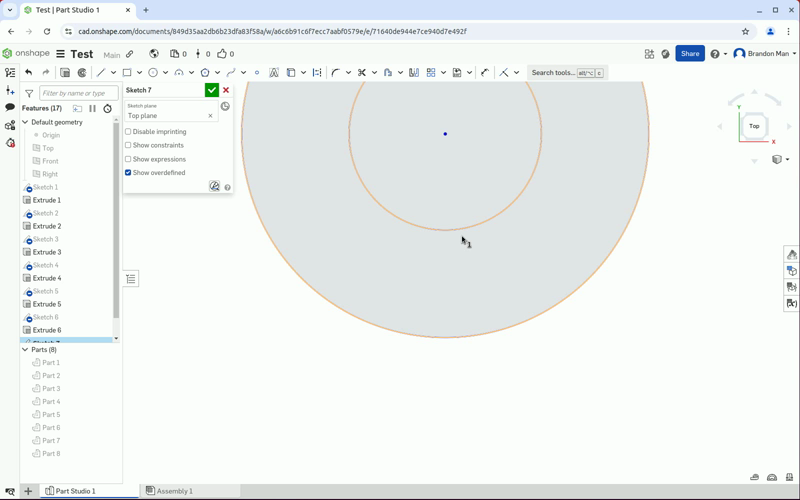
scroll(-6)
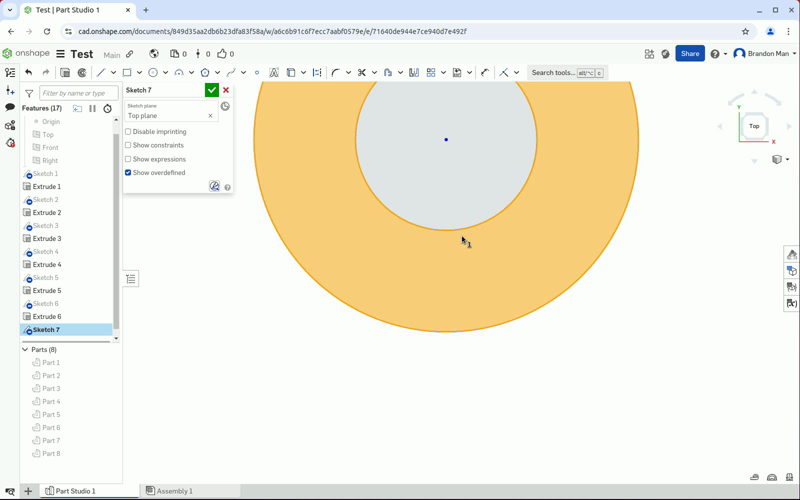
scroll(-6)
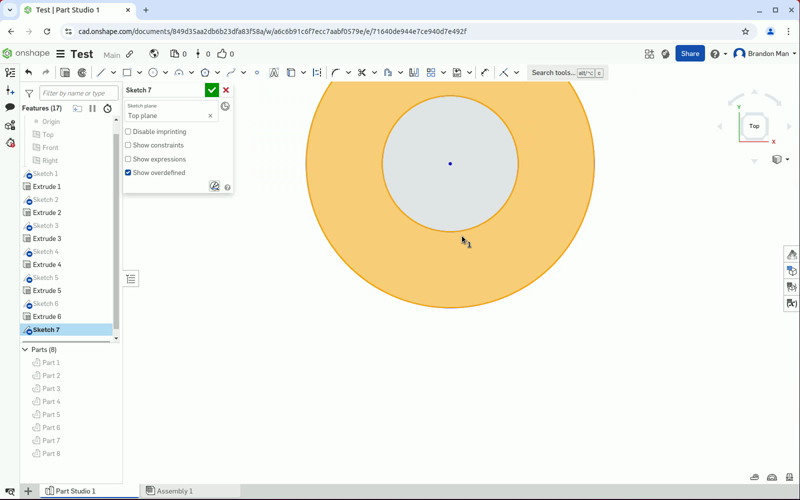
scroll(-6)
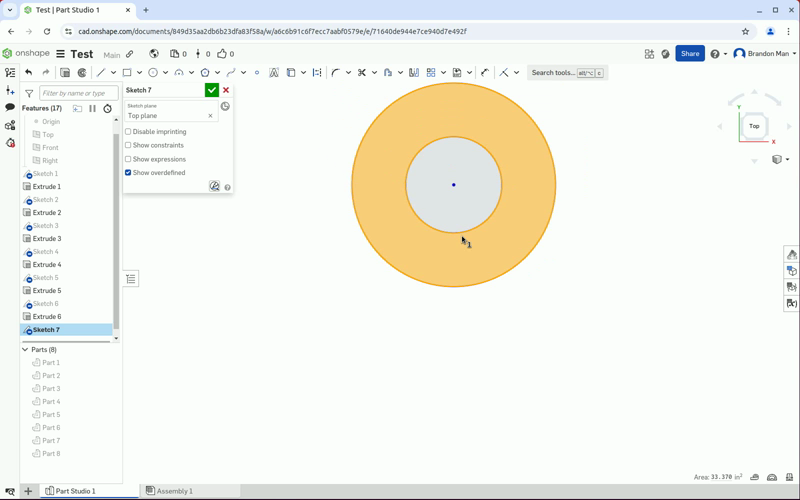
scroll(-6)
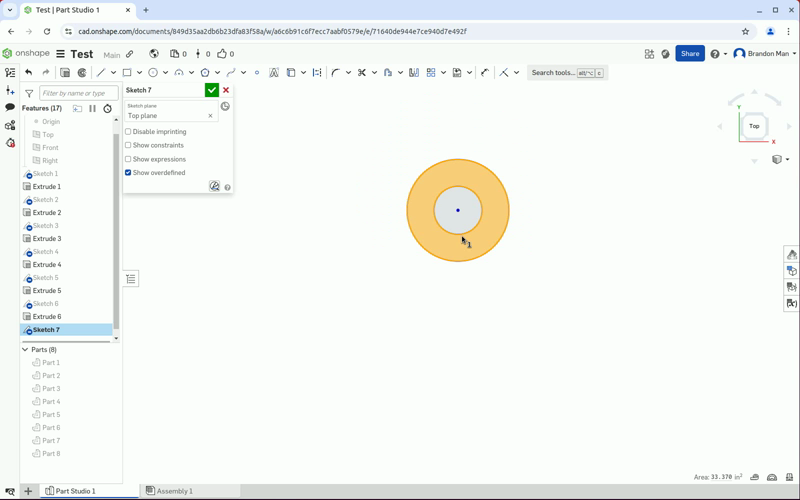
scroll(-6)
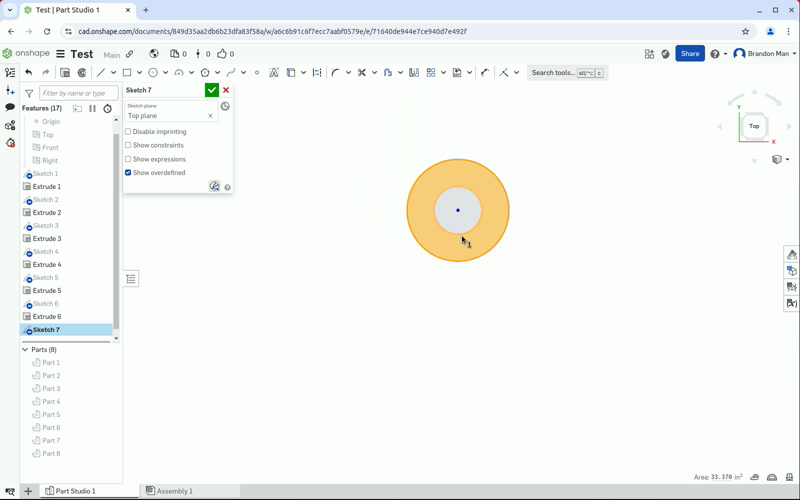
scroll(-6)
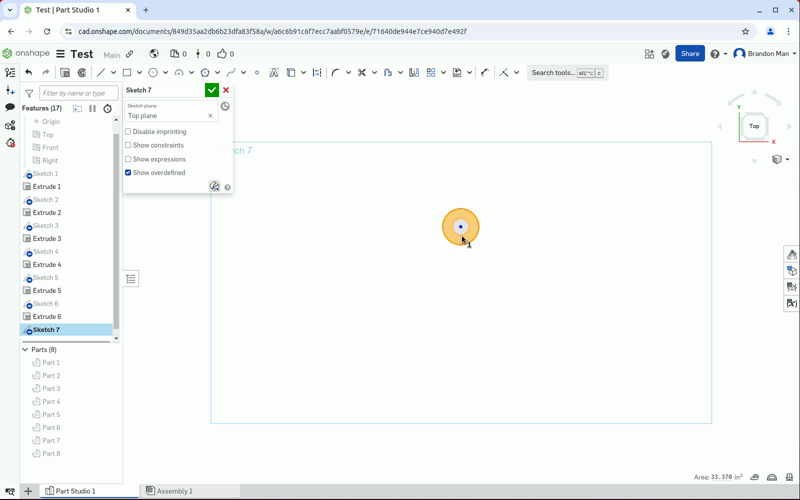
mouse_move(73, 352)
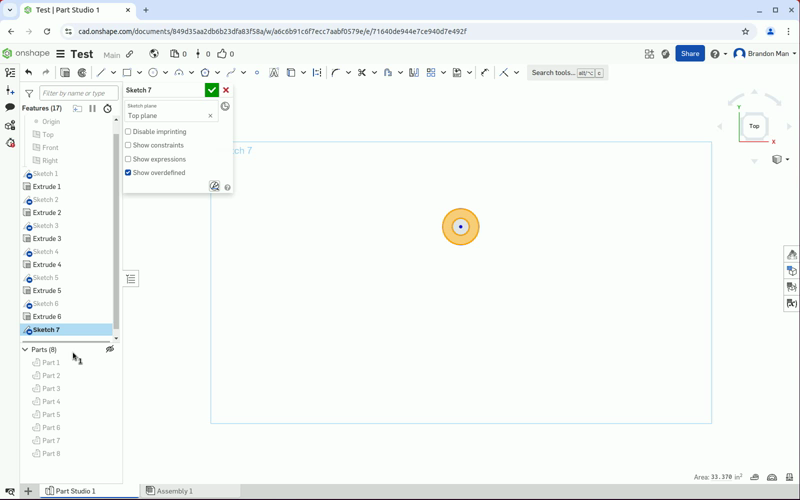
key(shift+y)
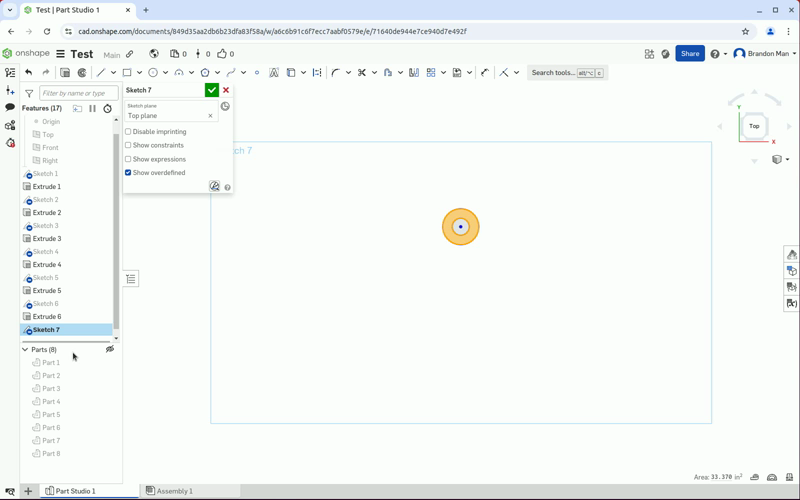
key(shift+e)
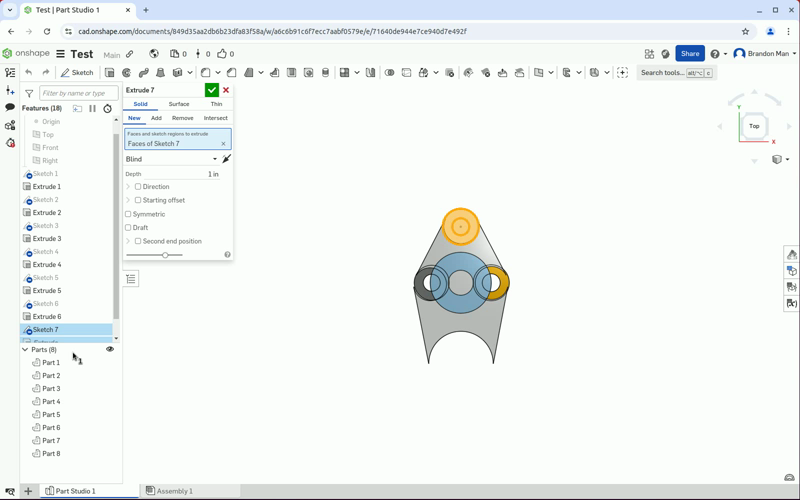
mouse_move(143, 106)
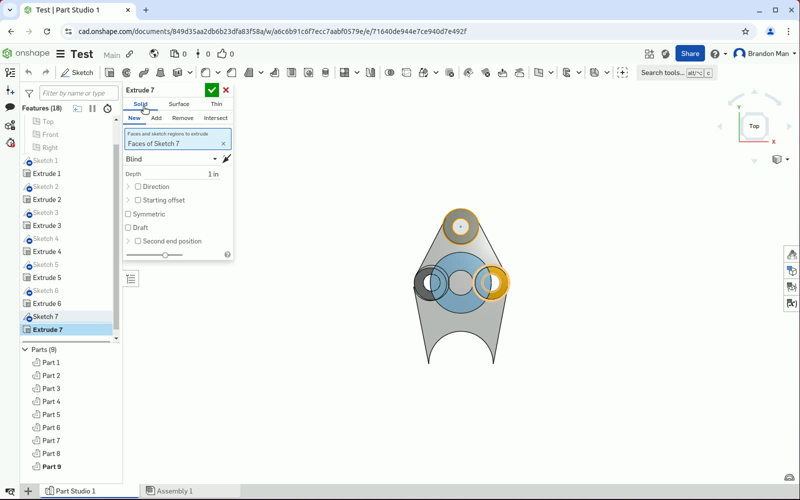
click(143, 106)
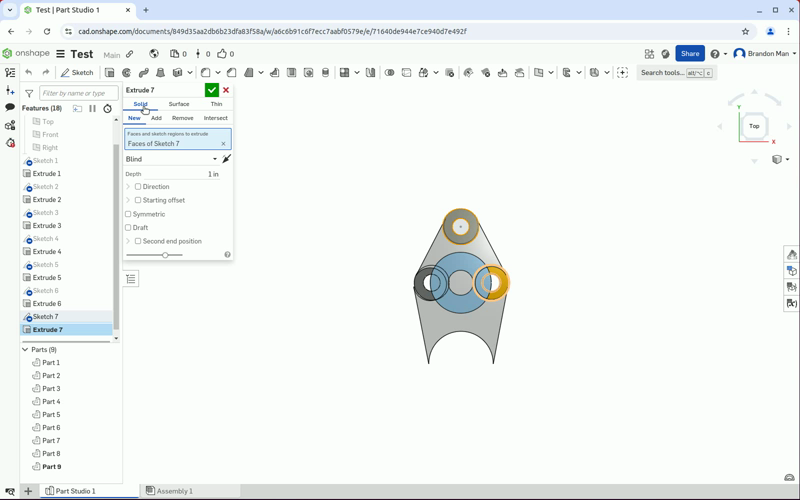
mouse_move(137, 120)
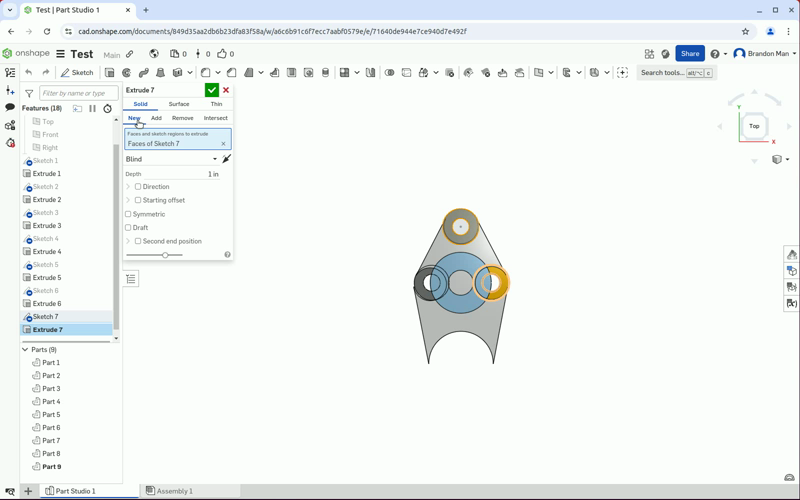
click(137, 120)
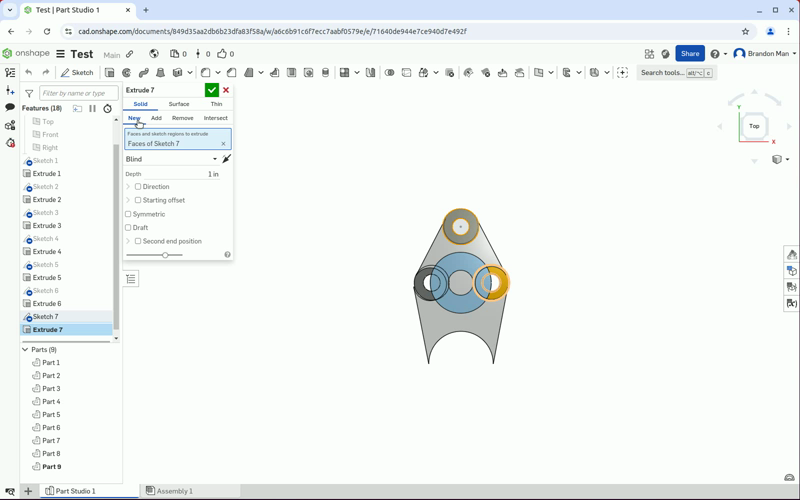
key(tab, 4)
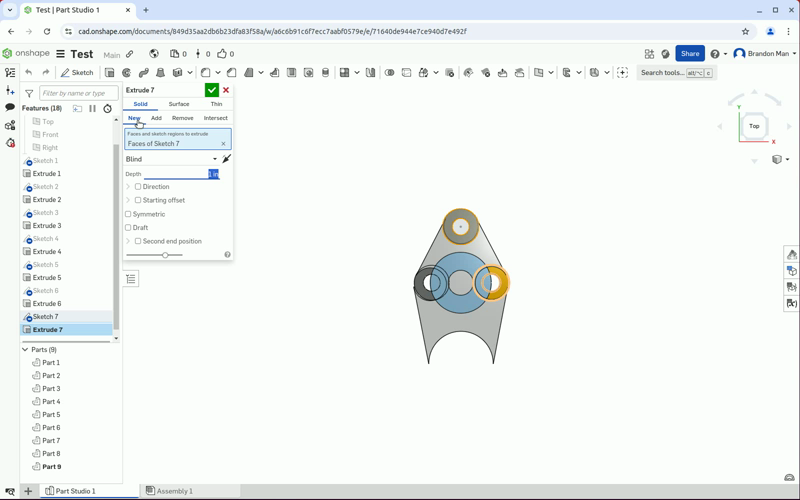
text(4.332)
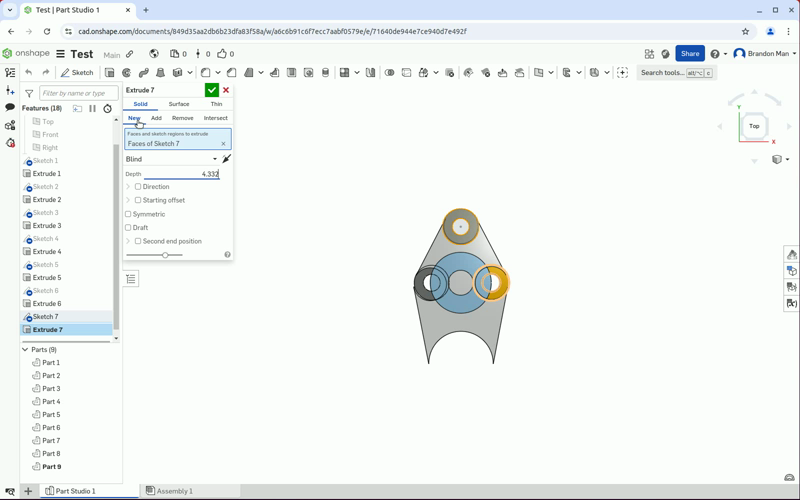
key(tab, 3)
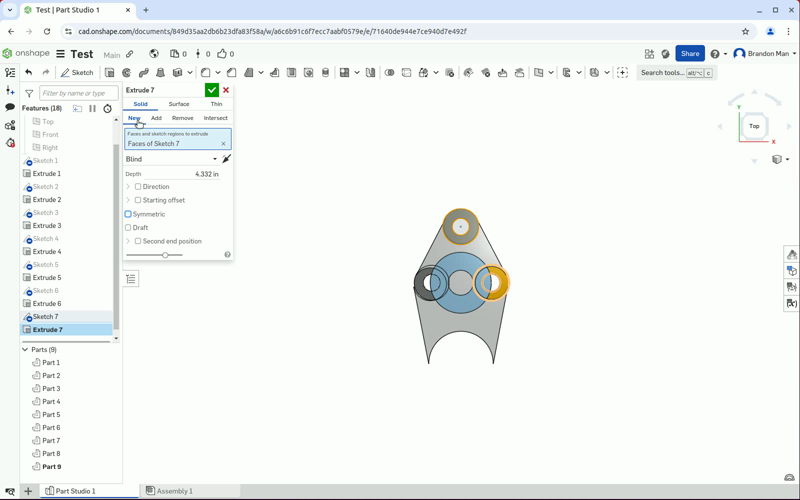
key(space)
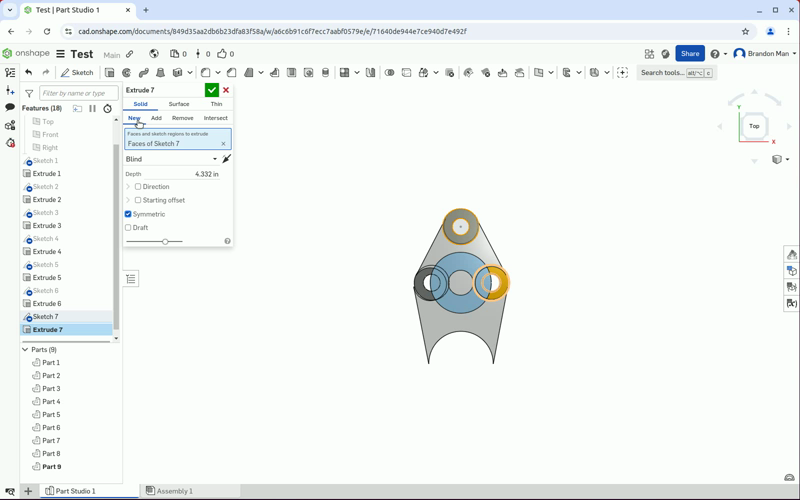
key(enter)
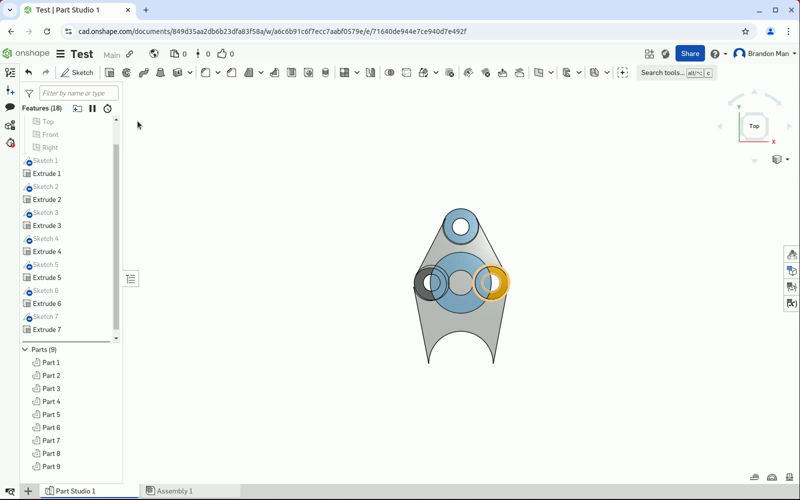
key(shift+h)
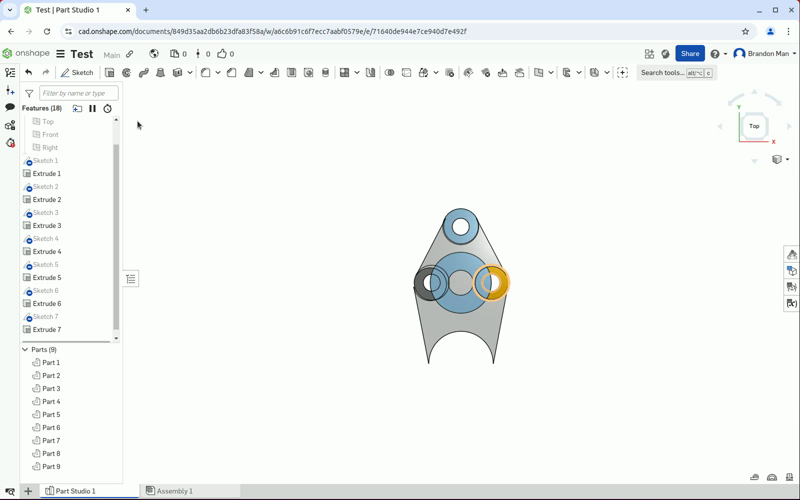
key(shift+h)
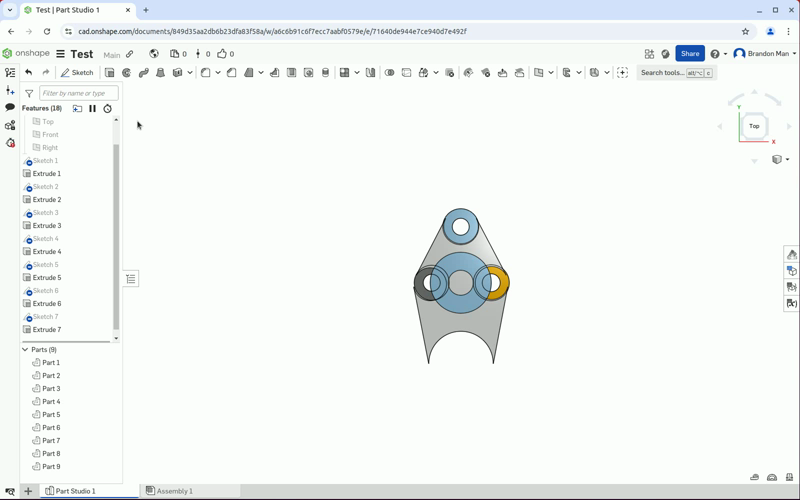
mouse_move(69, 163)
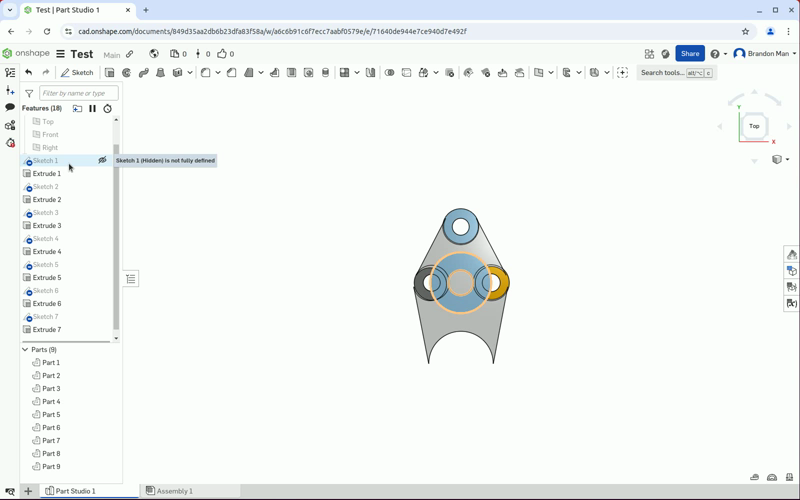
click(69, 163)
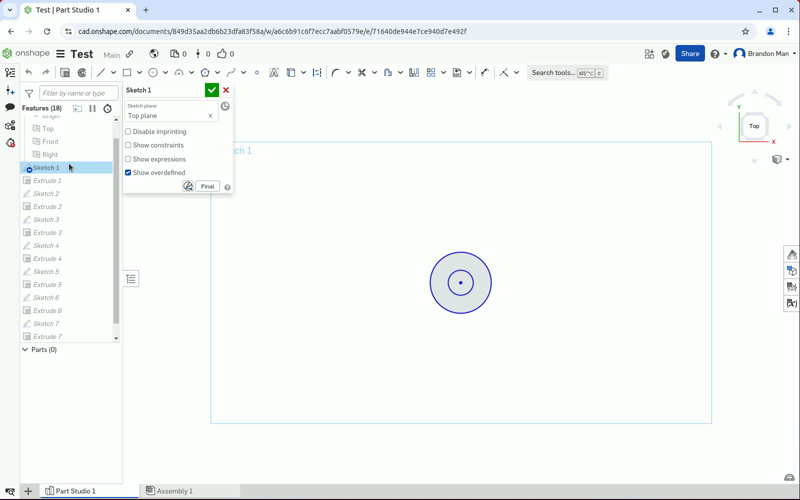
mouse_move(229, 92)
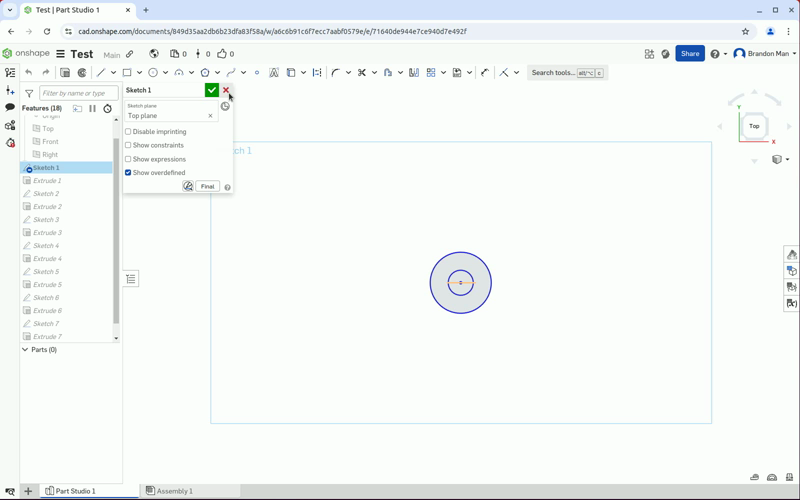
click(229, 92)
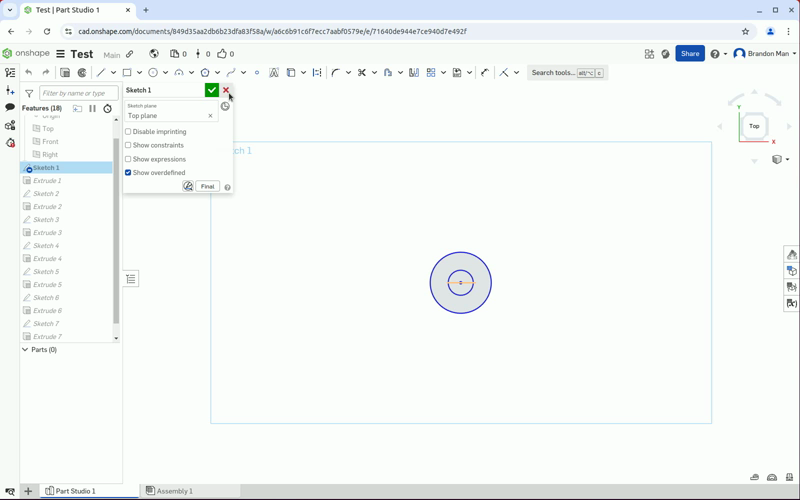
key(shift+s)
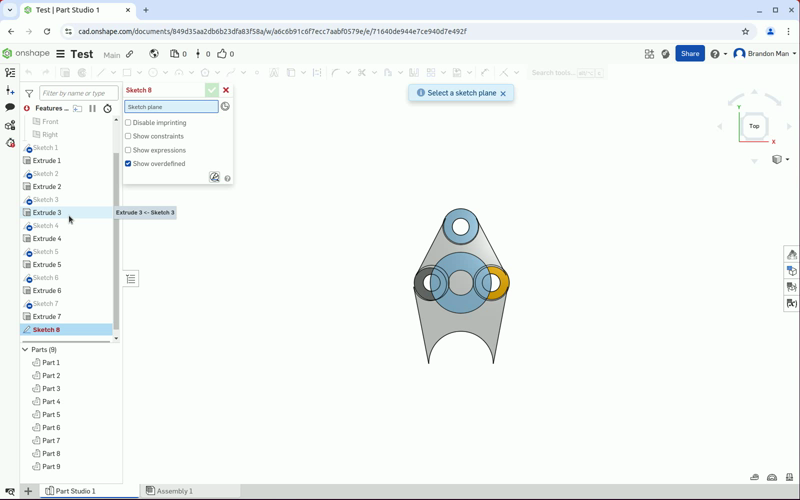
scroll(3)
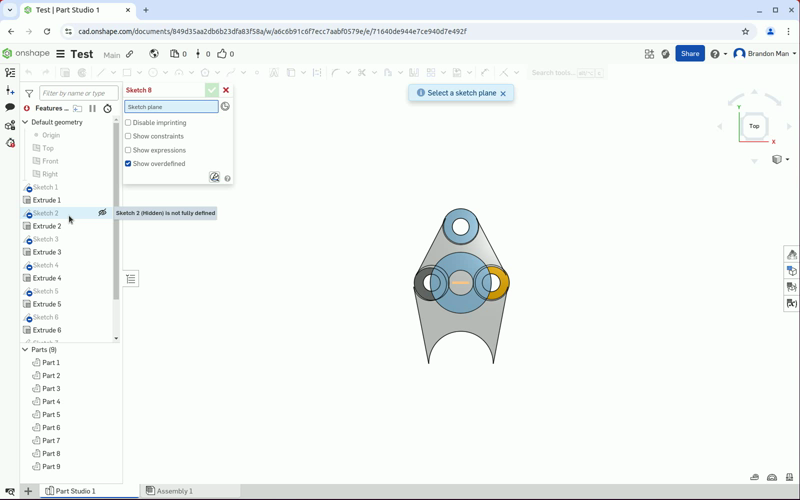
mouse_move(69, 150)
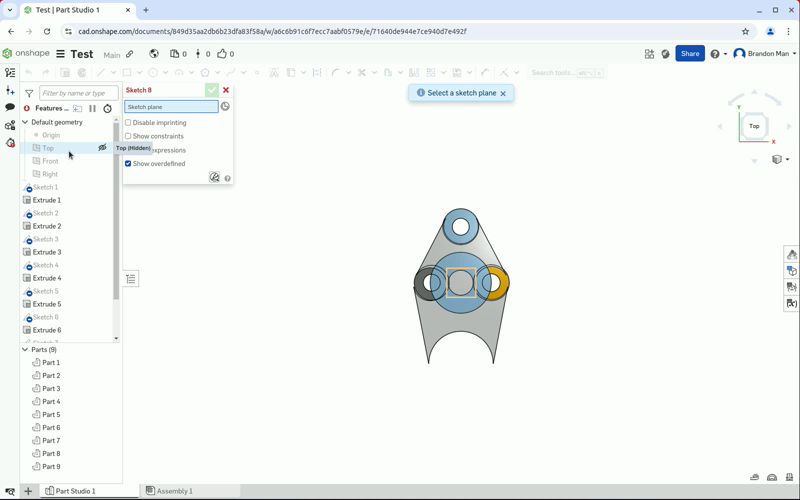
click(69, 150)
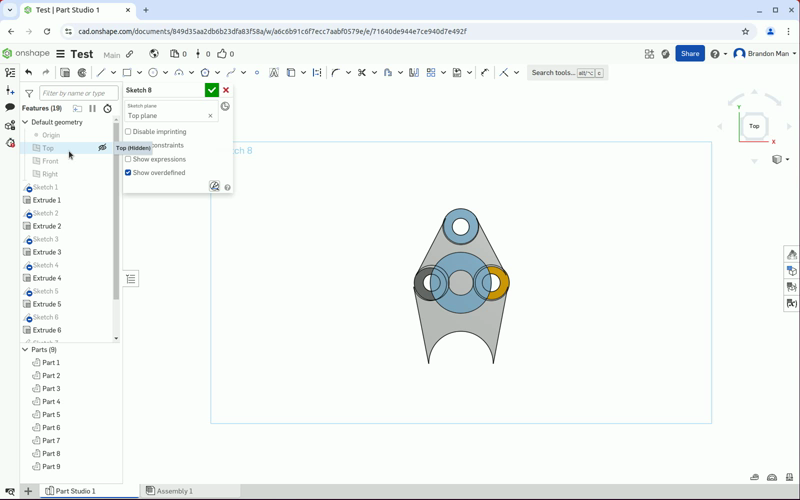
mouse_move(73, 352)
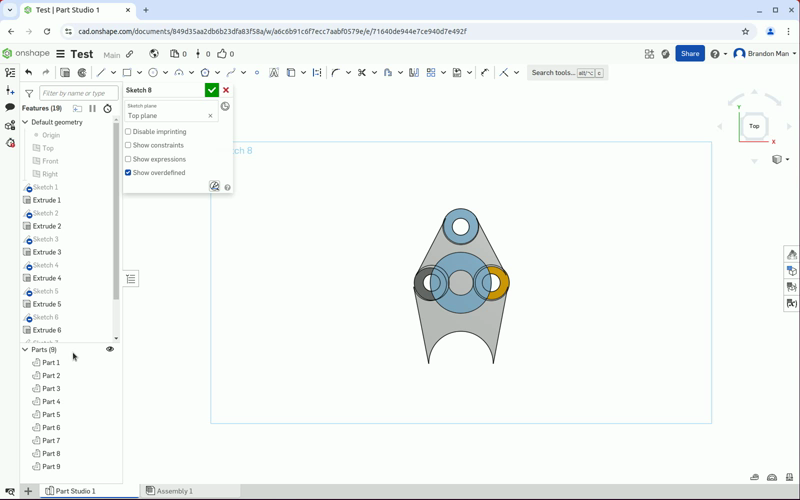
key(y)
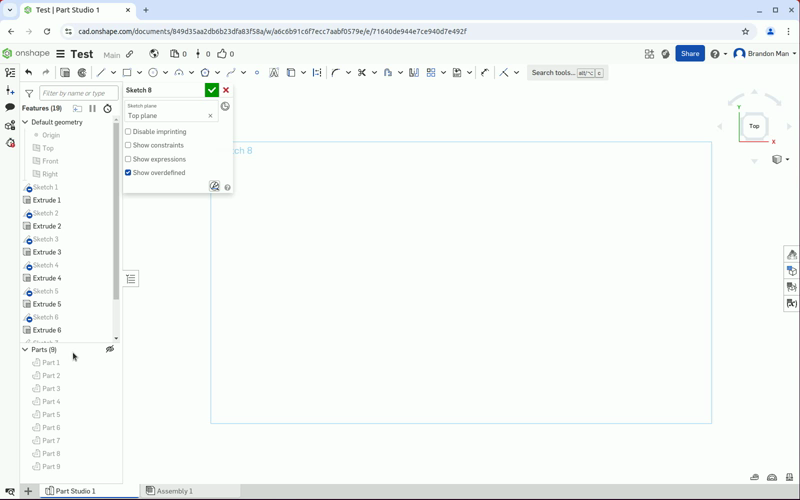
key(c)
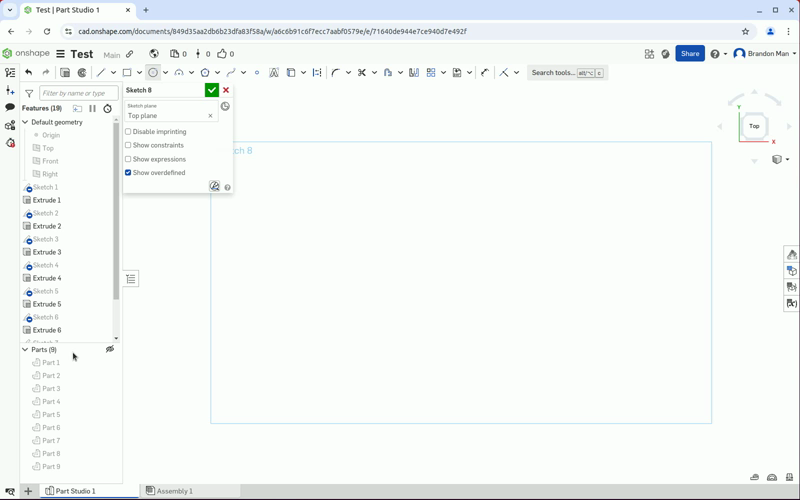
key_down(shift)
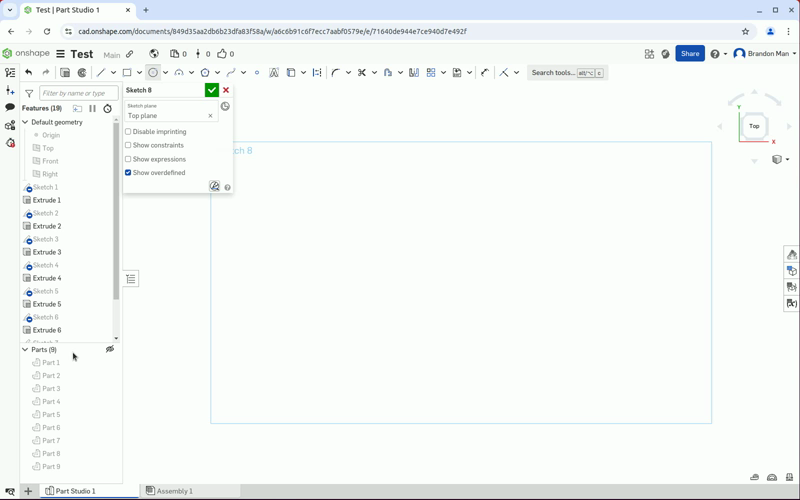
mouse_move(461, 363)
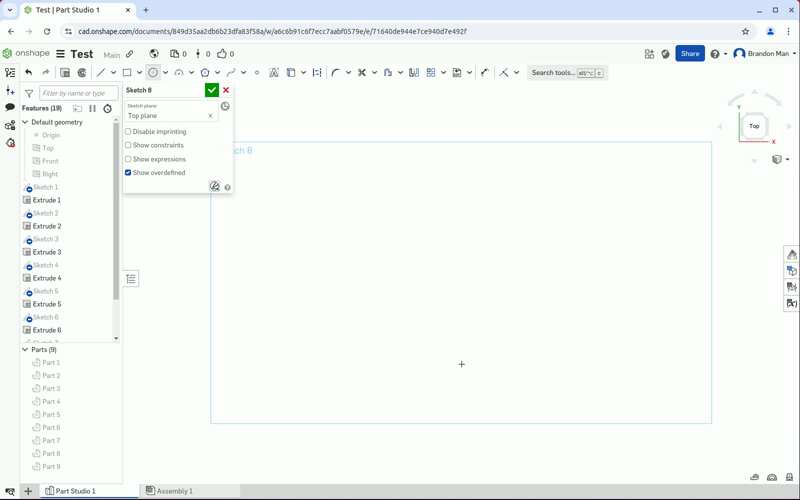
click(461, 363)
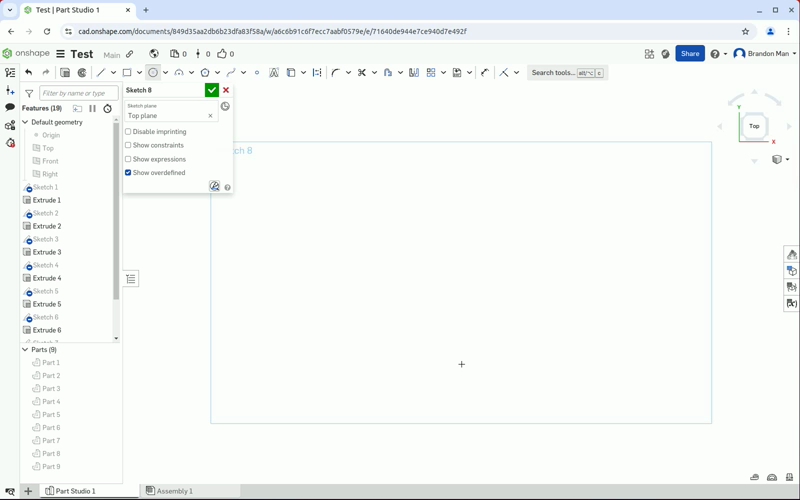
key_up(shift)
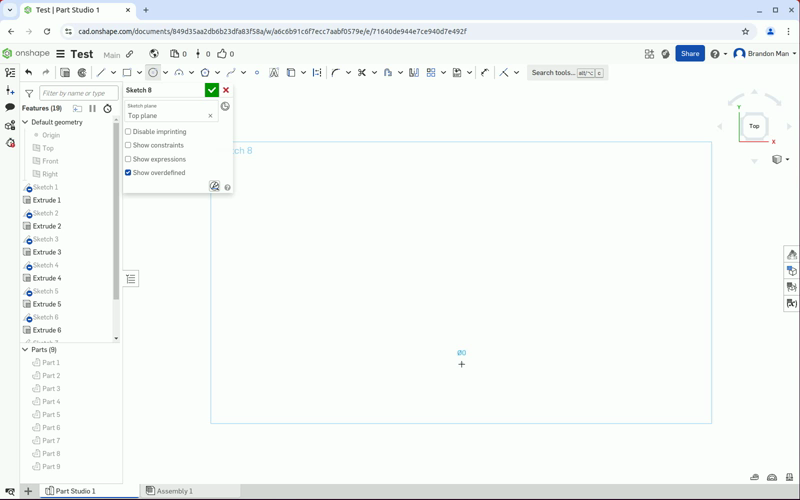
mouse_move(494, 363)
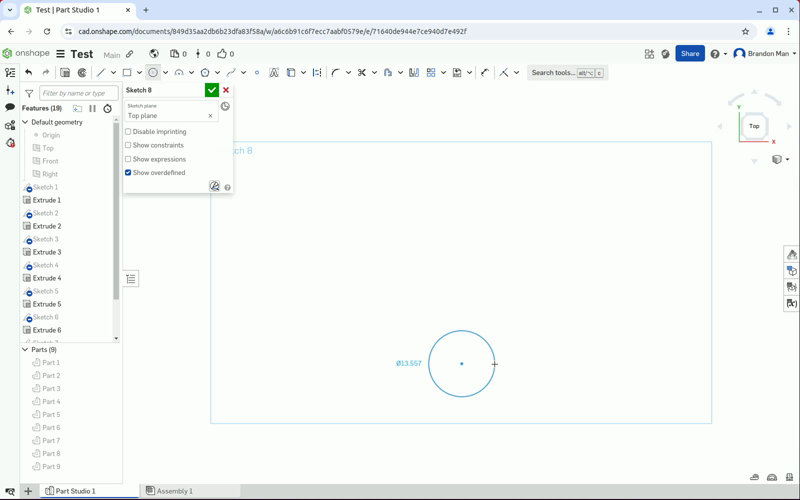
click(494, 363)
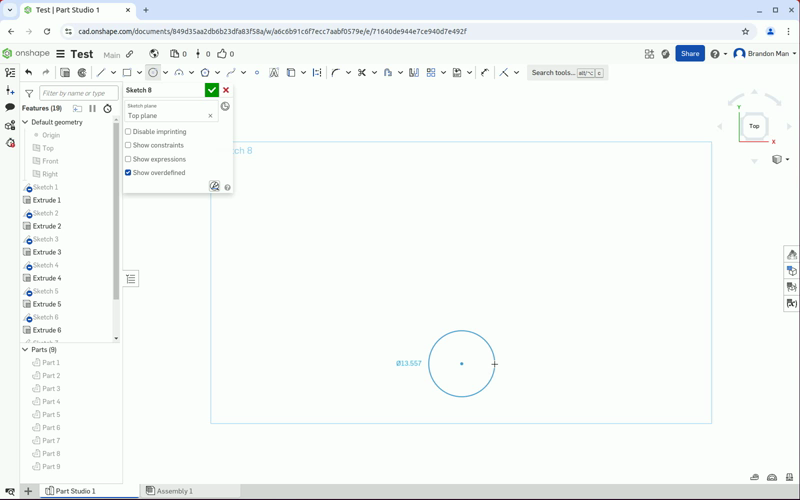
key(esc)
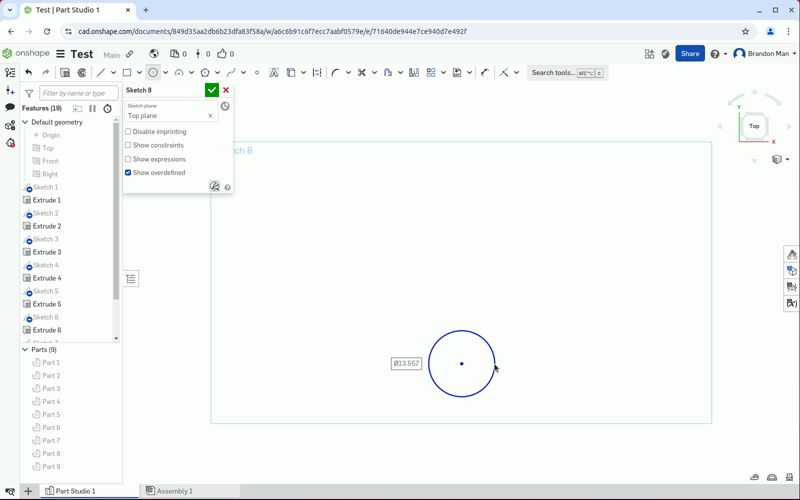
key(c)
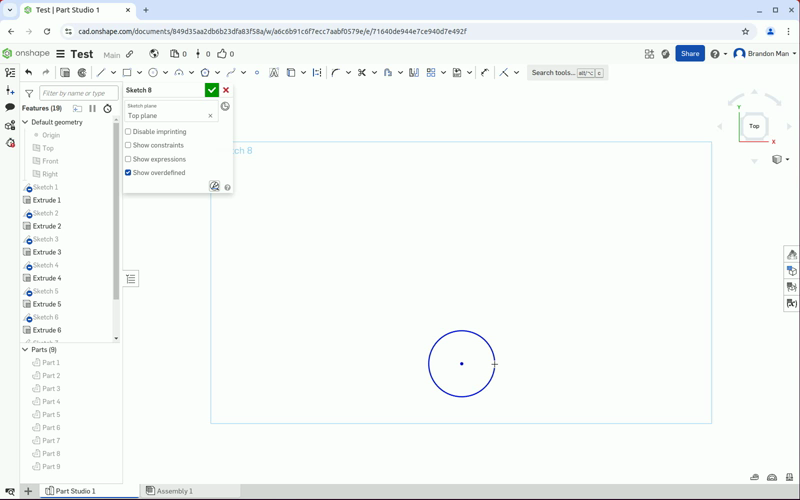
key_down(shift)
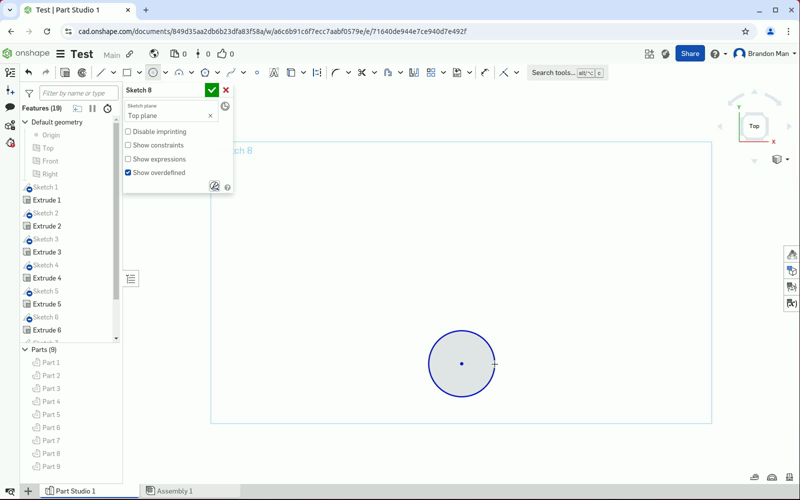
mouse_move(461, 363)
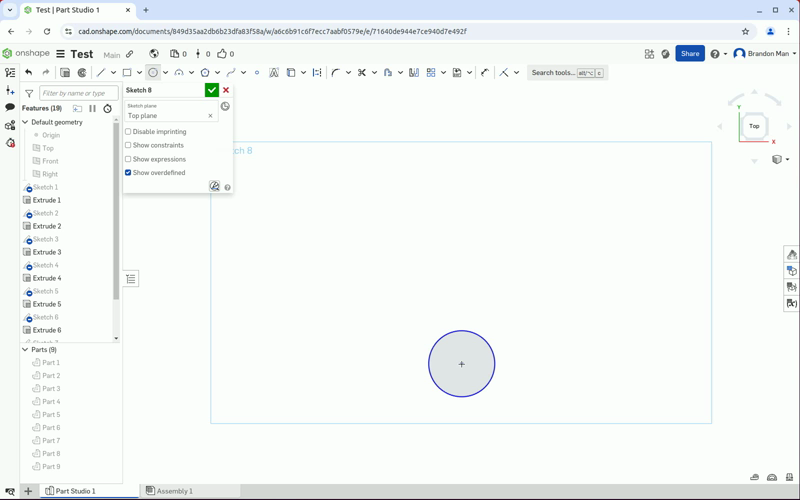
click(461, 363)
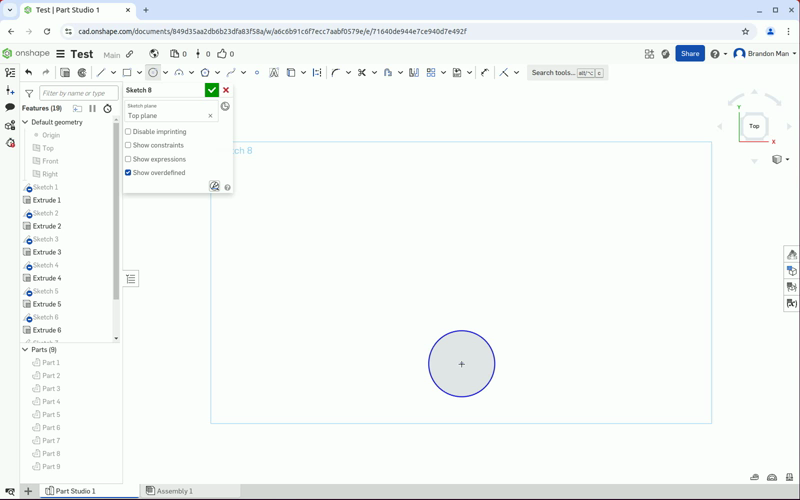
key_up(shift)
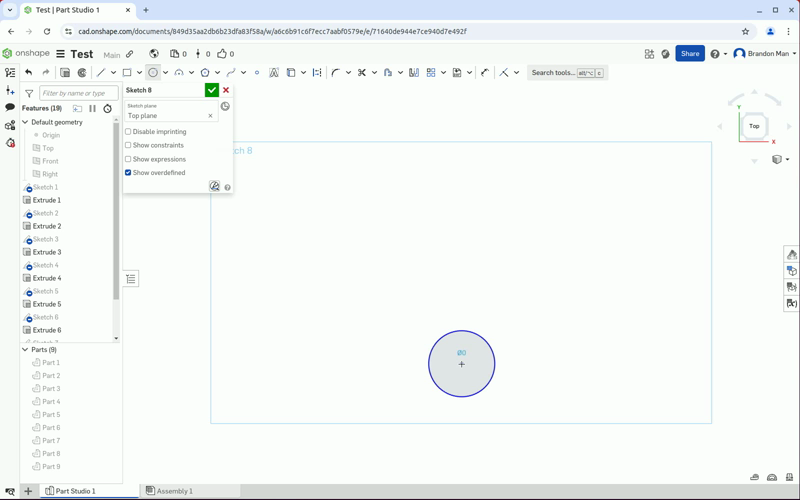
mouse_move(489, 363)
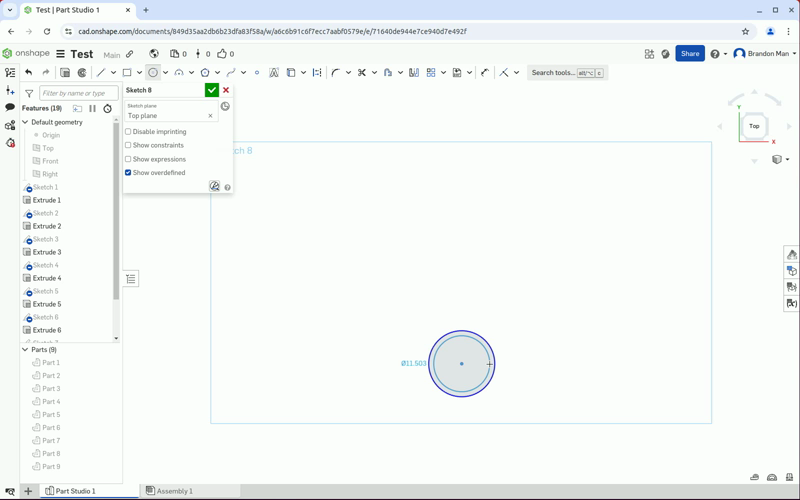
click(489, 363)
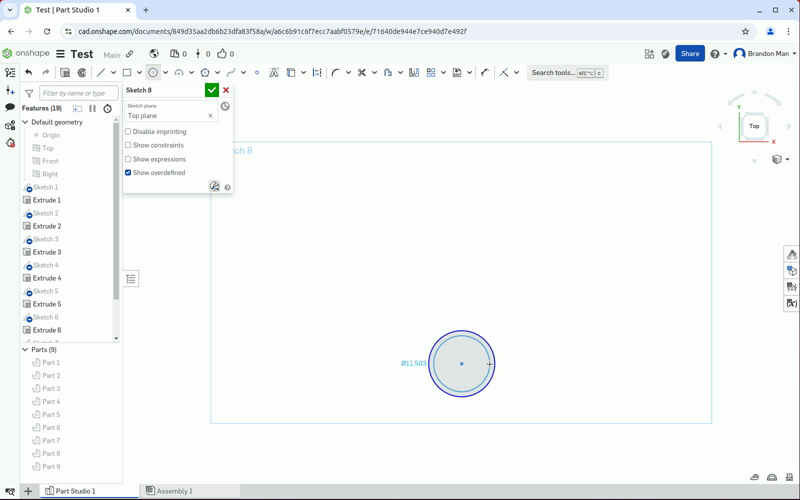
key(esc)
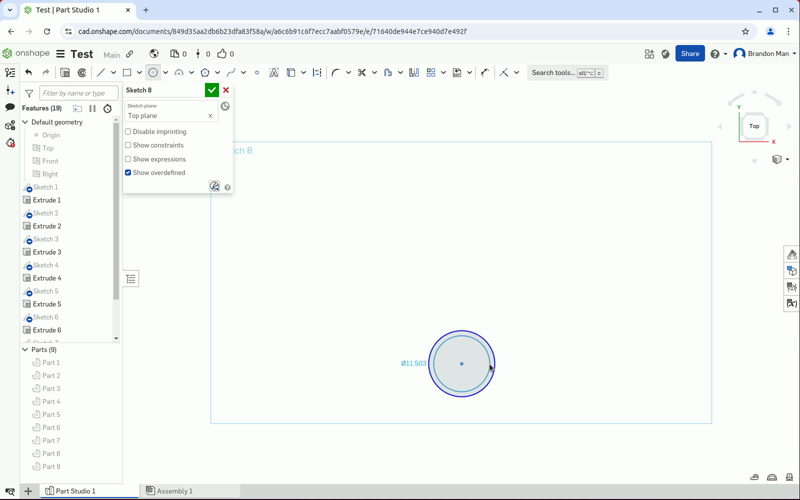
mouse_move(473, 336)
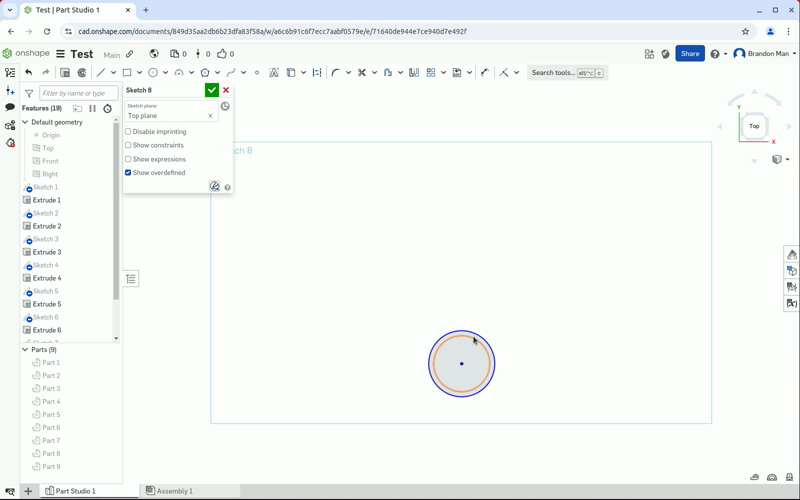
scroll(6)
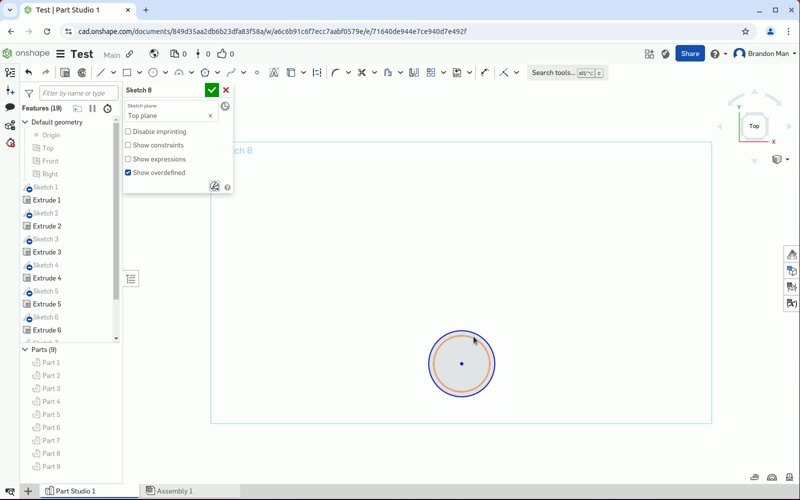
scroll(6)
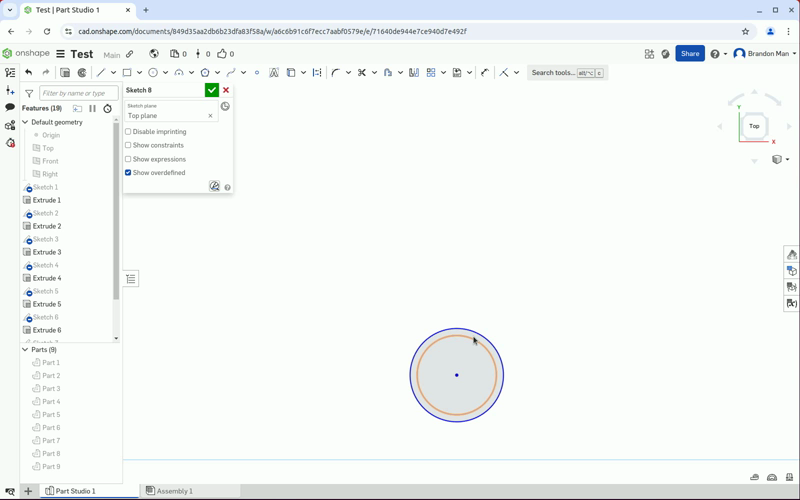
scroll(6)
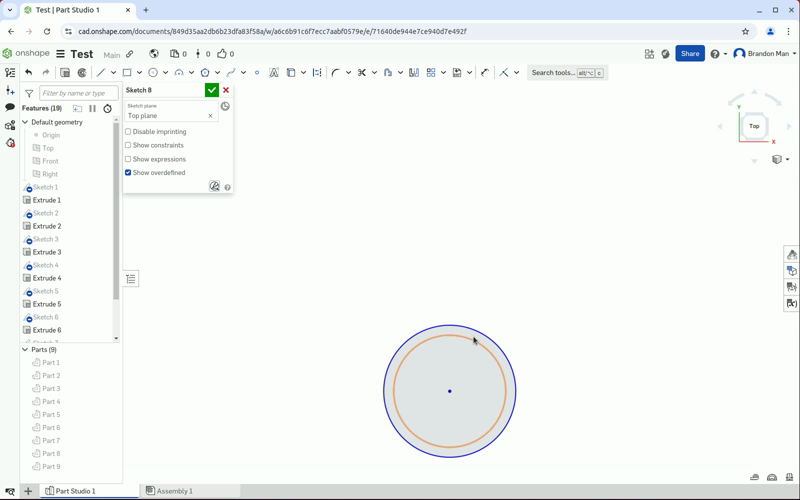
scroll(6)
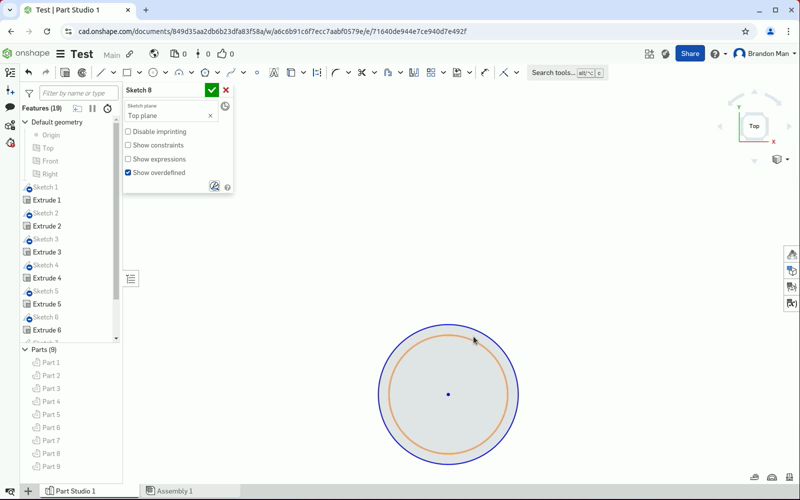
scroll(6)
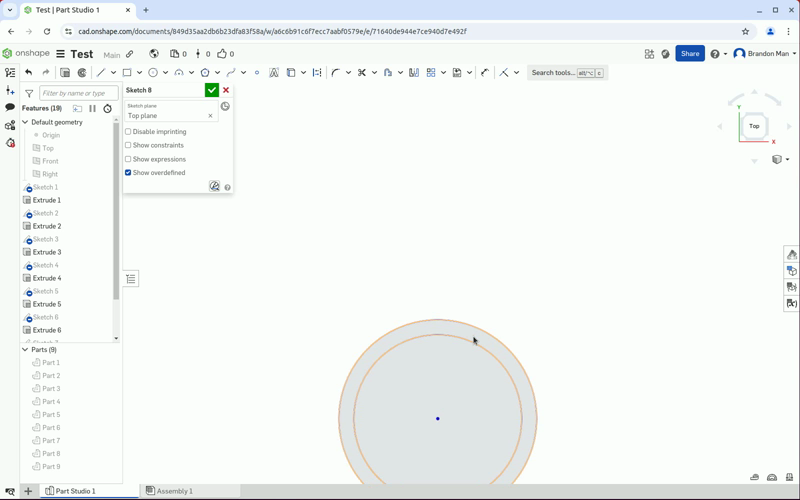
scroll(6)
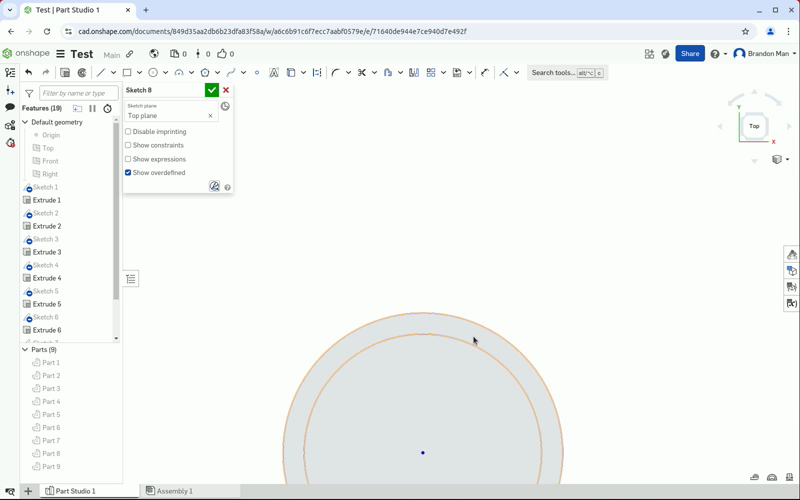
scroll(6)
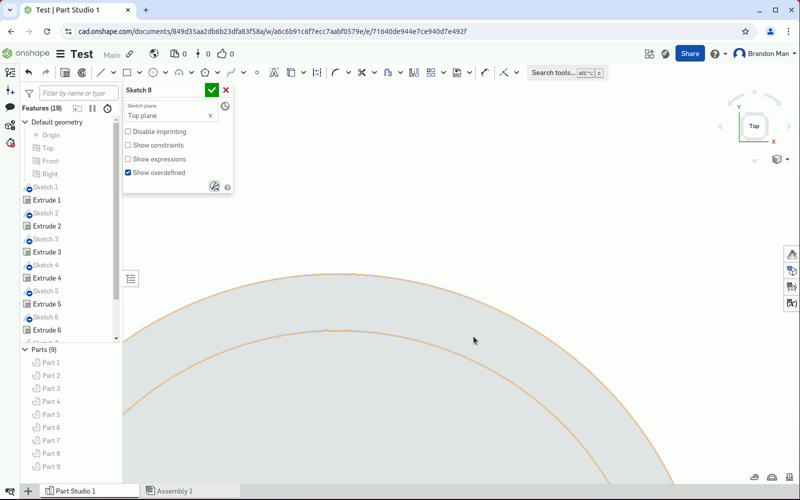
click(473, 336)
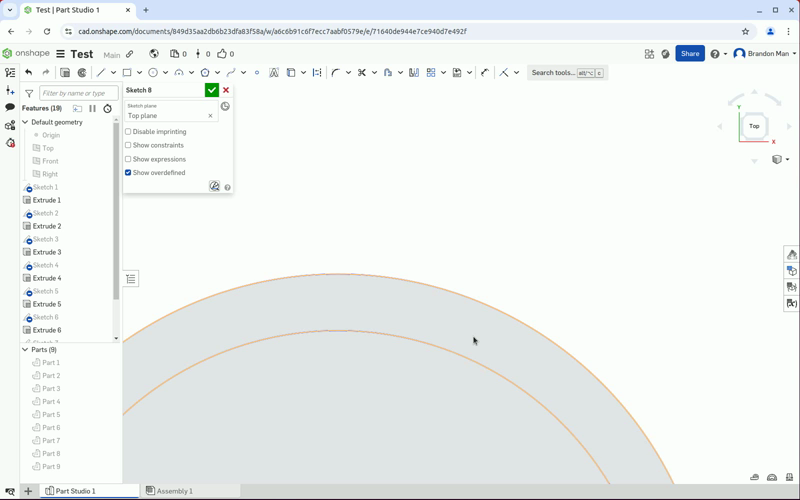
scroll(-6)
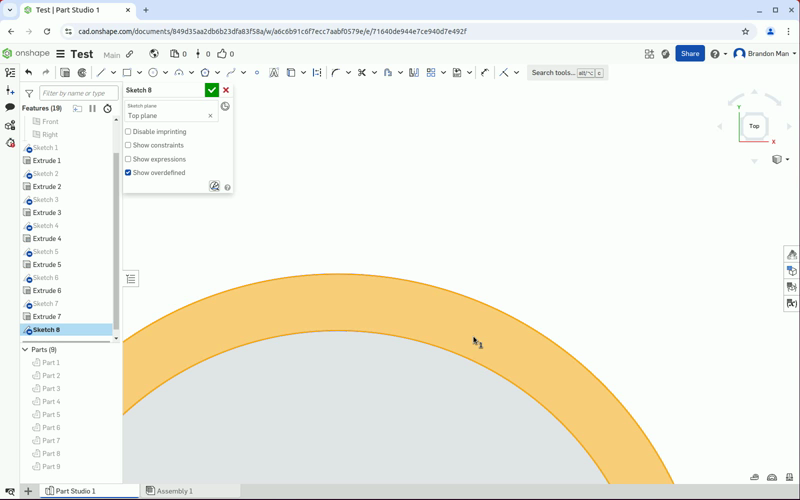
scroll(-6)
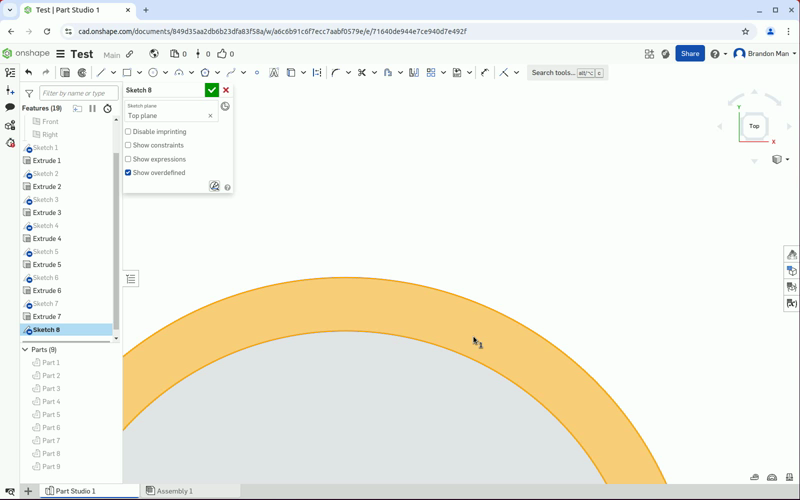
scroll(-6)
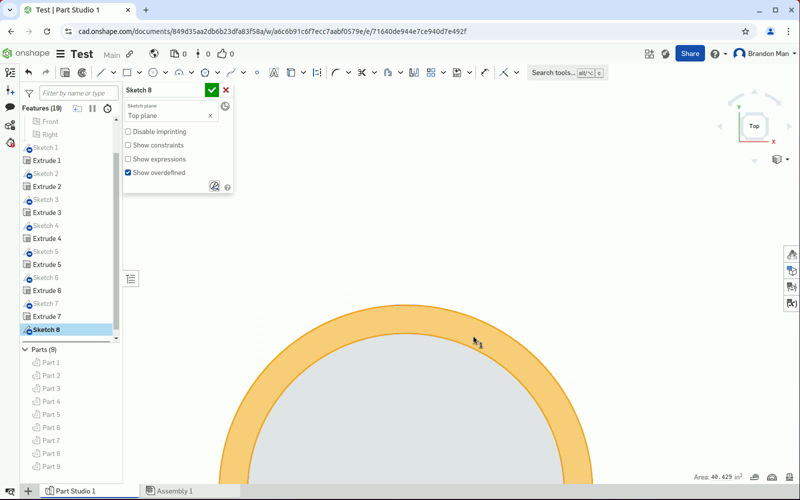
scroll(-6)
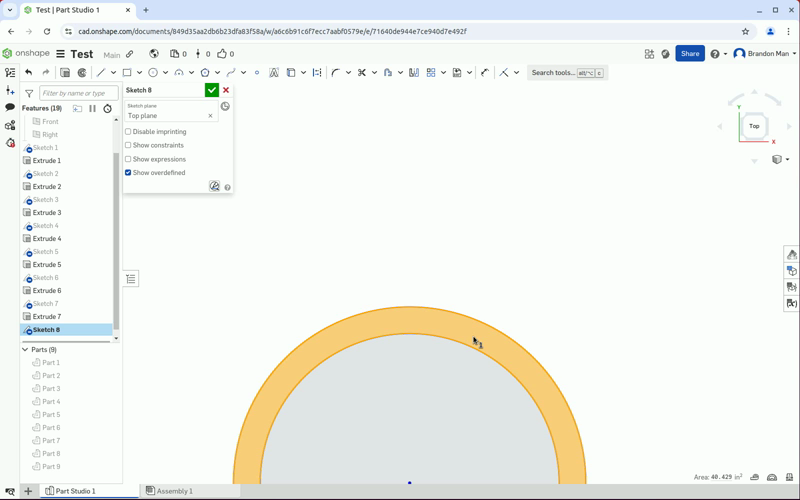
scroll(-6)
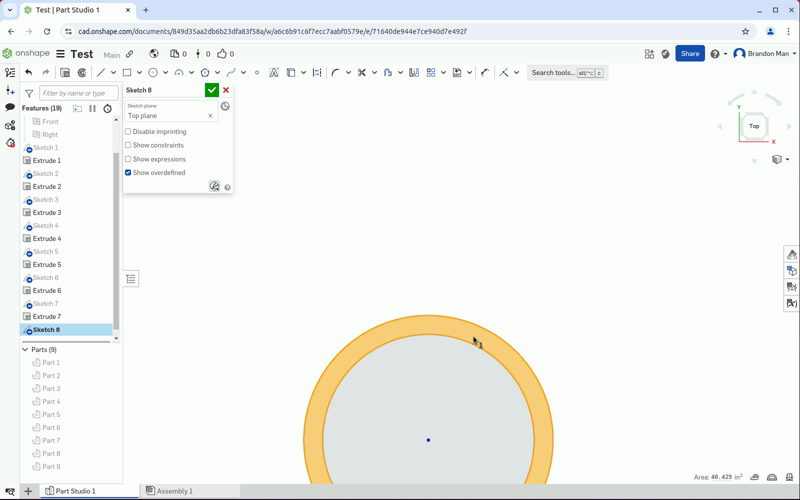
scroll(-6)
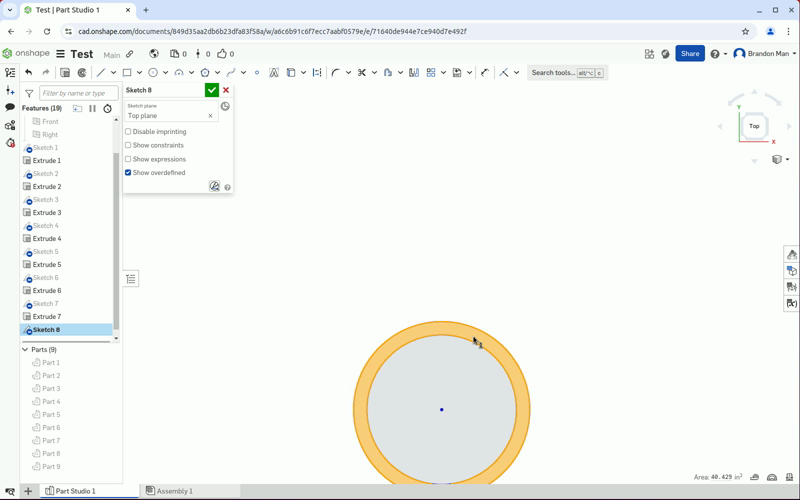
scroll(-6)
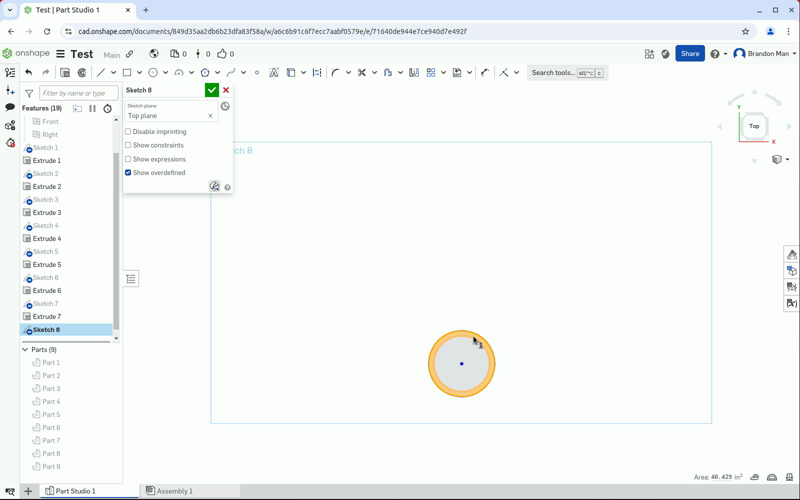
mouse_move(73, 352)
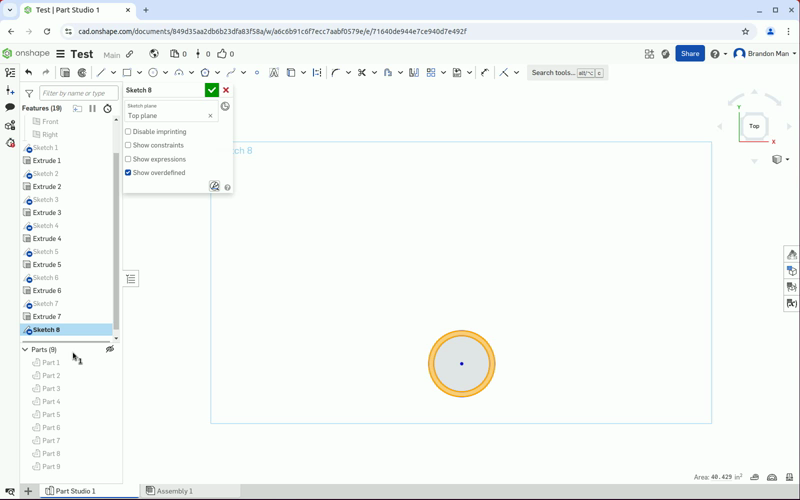
key(shift+y)
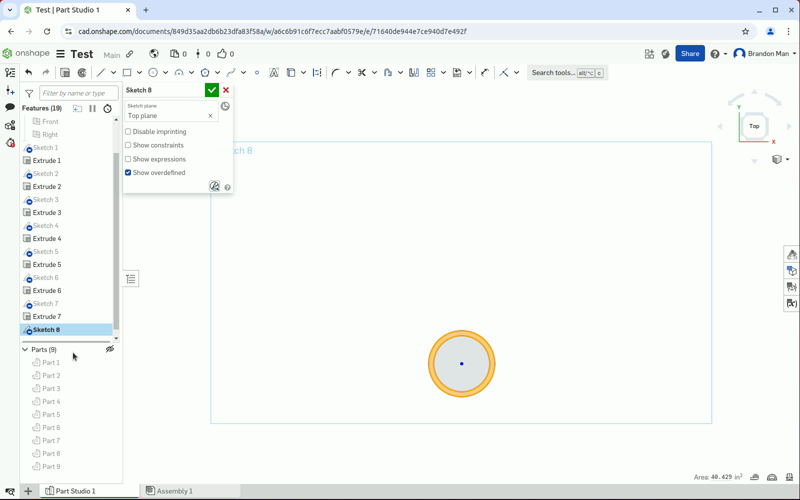
key(shift+e)
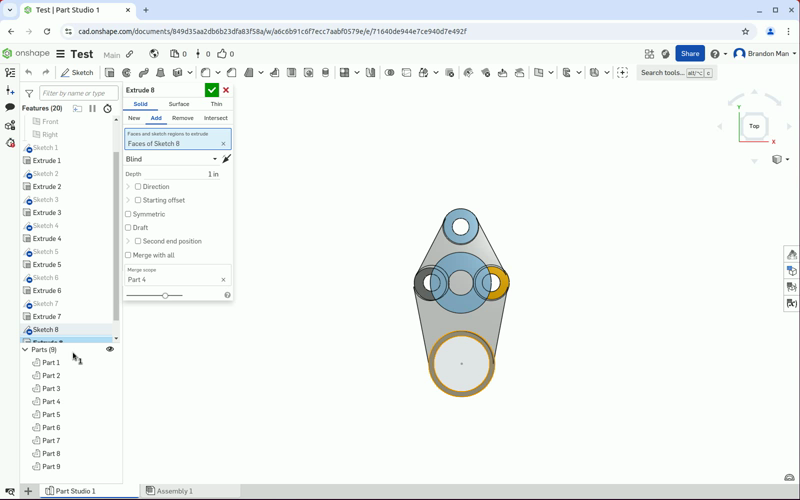
mouse_move(143, 106)
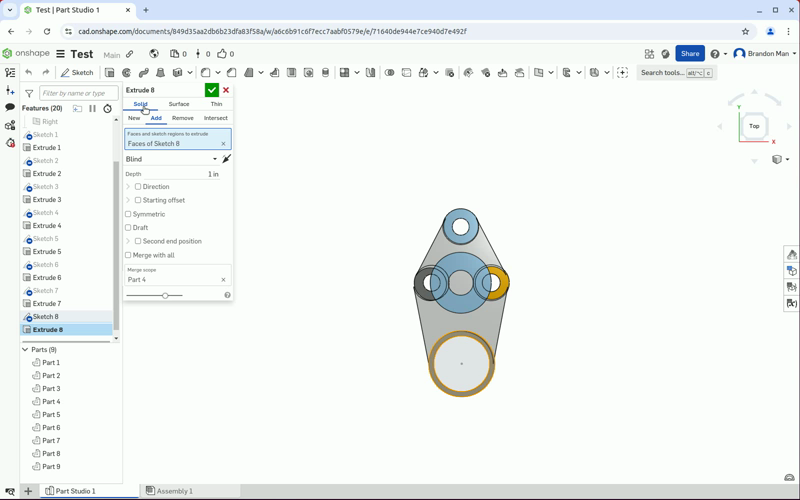
click(143, 106)
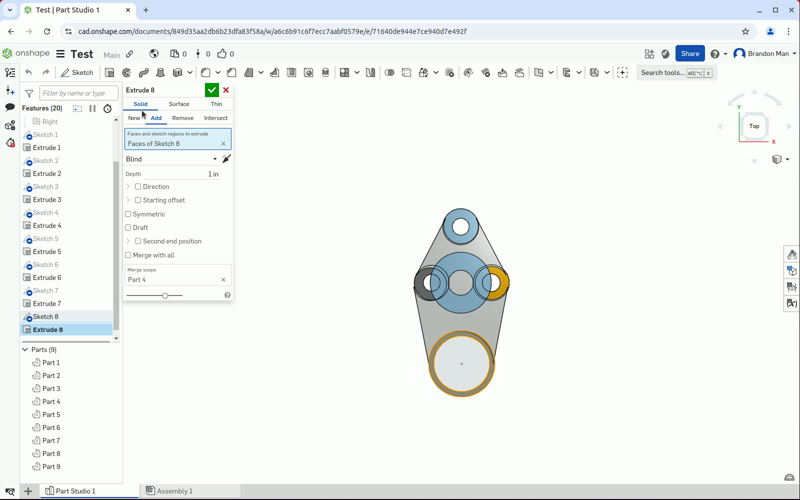
mouse_move(137, 120)
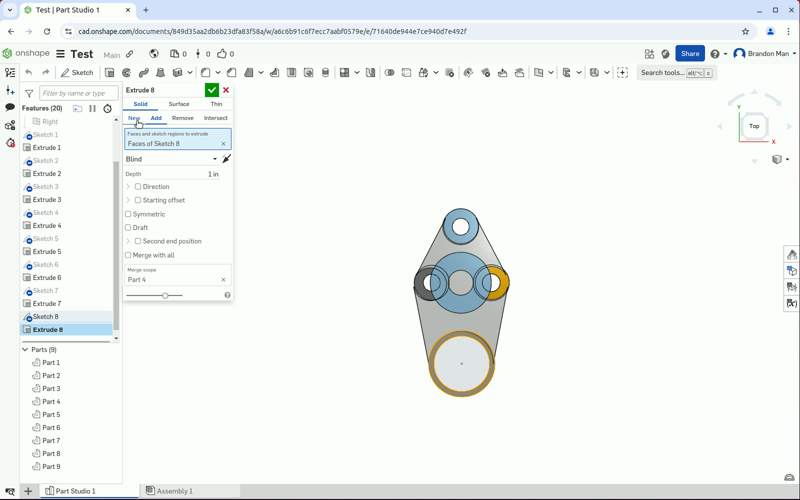
click(137, 120)
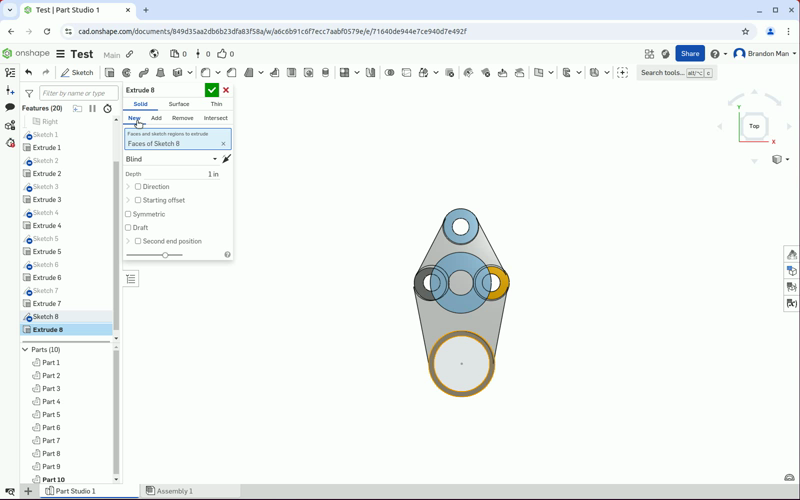
key(tab, 4)
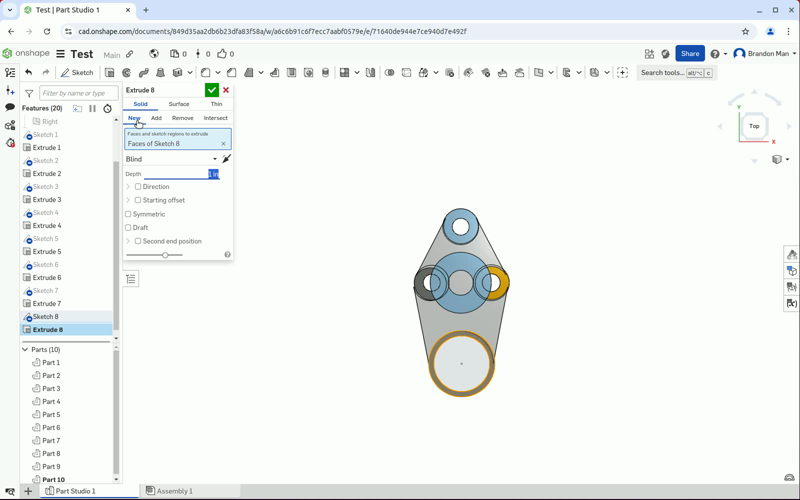
text(8.184)
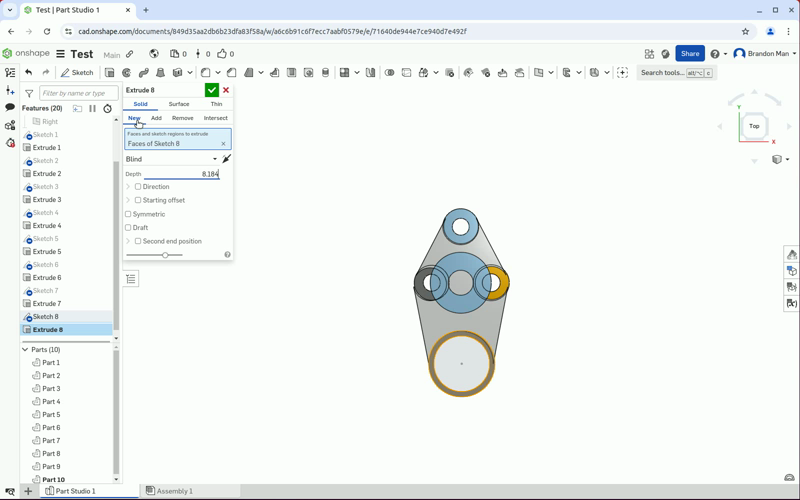
key(tab, 3)
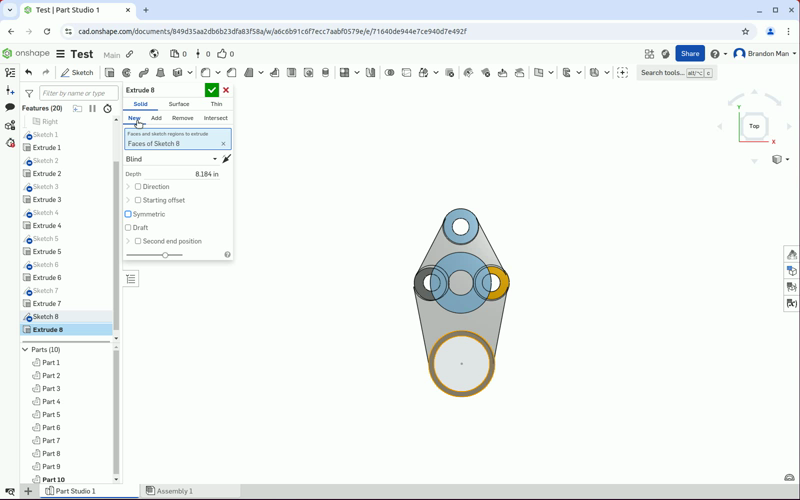
key(space)
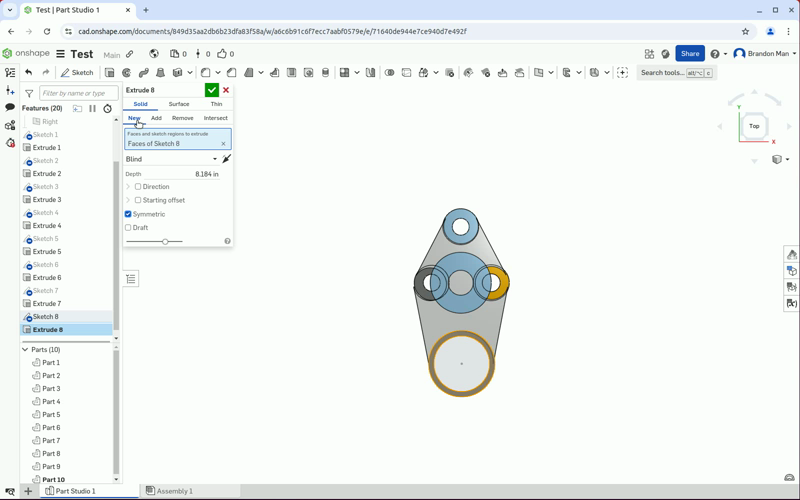
key(enter)
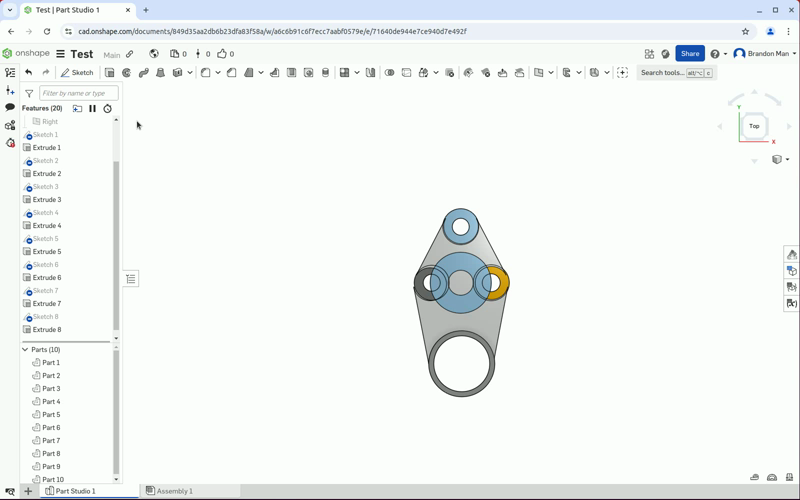
key(shift+h)
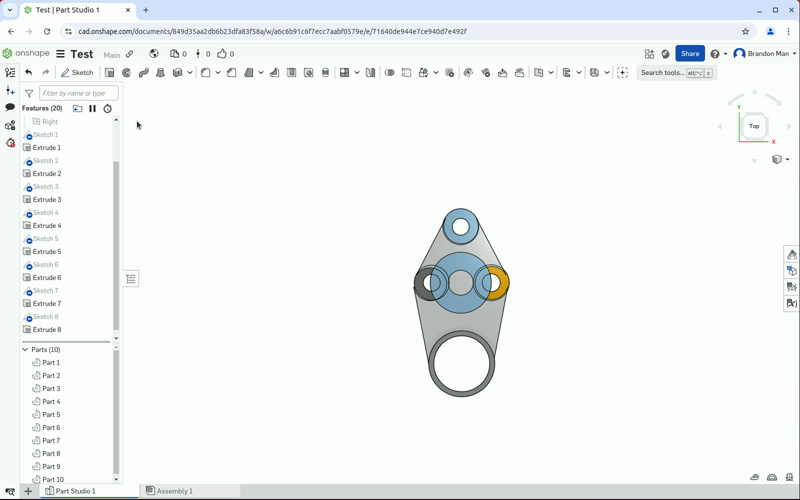
key(shift+h)
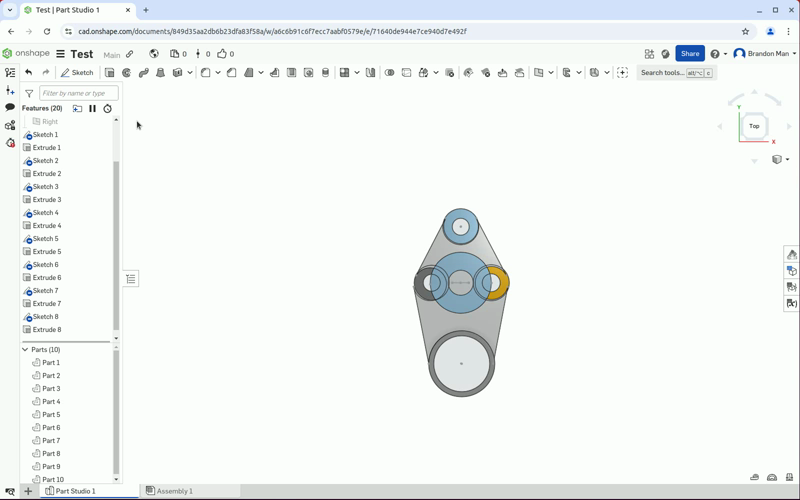
key(shift+7)
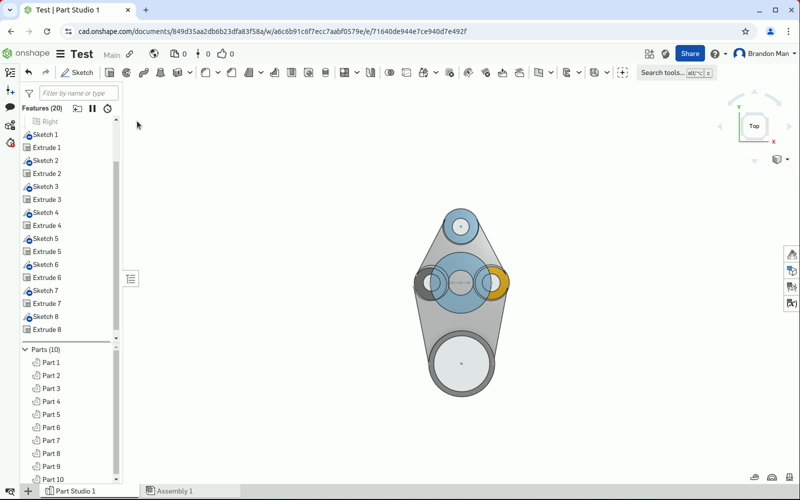
key(up, 3)
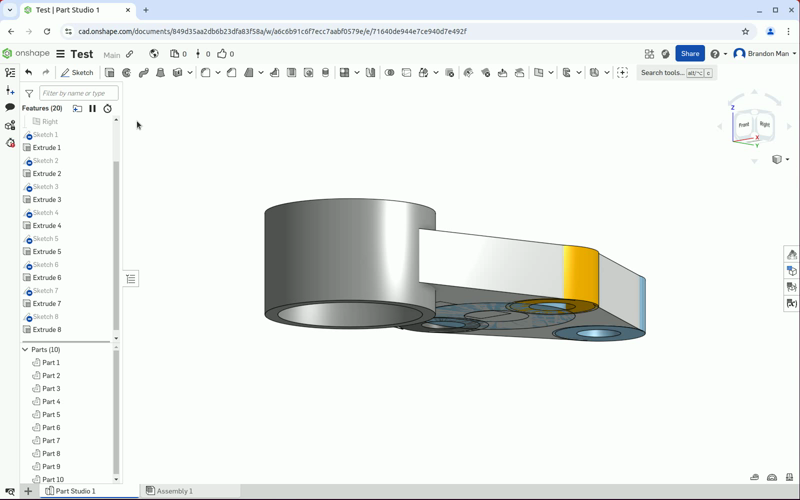
key(left, 3)
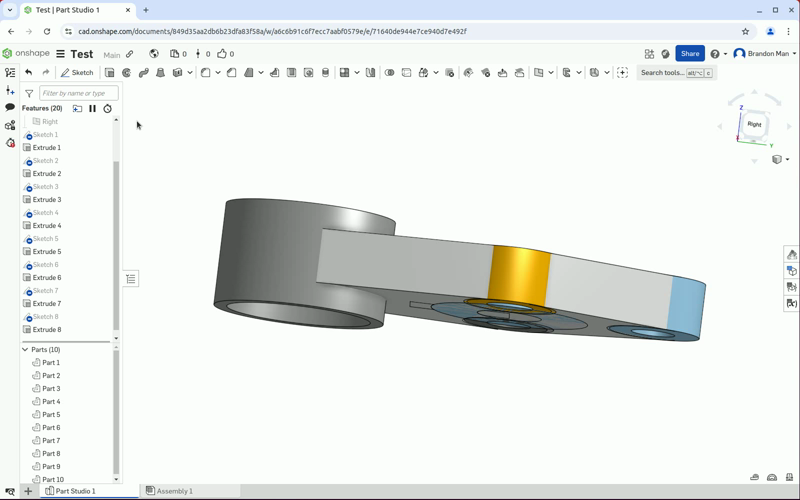
key(right, 3)
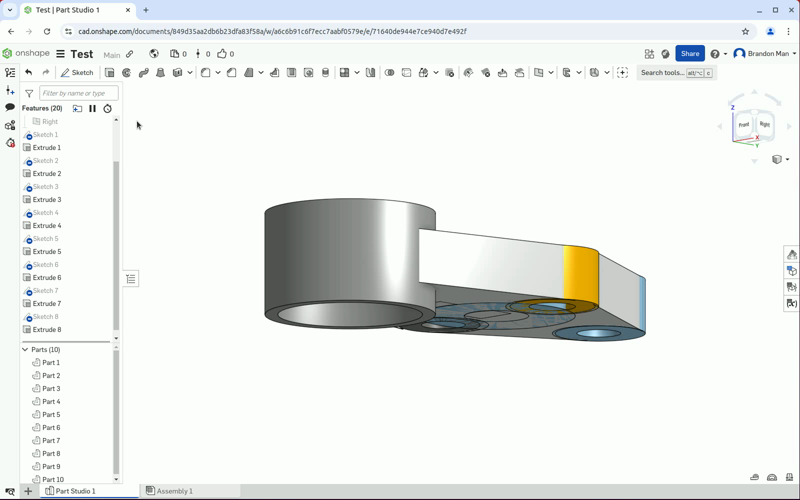
key(down, 3)
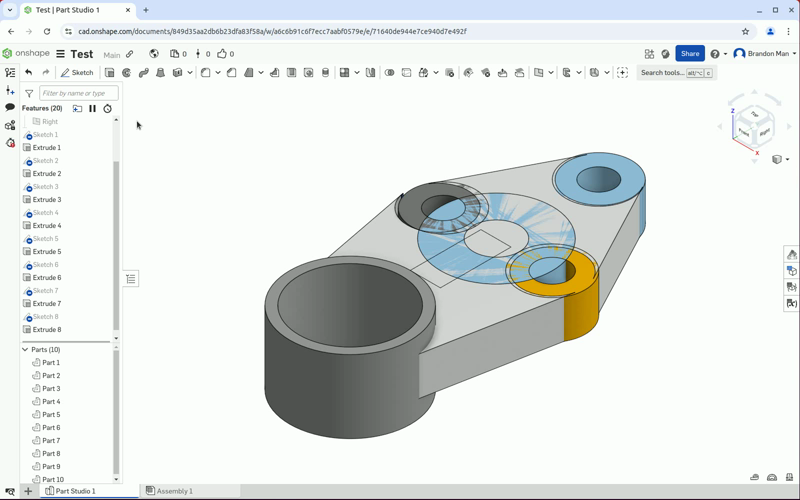
mouse_move(69, 137)
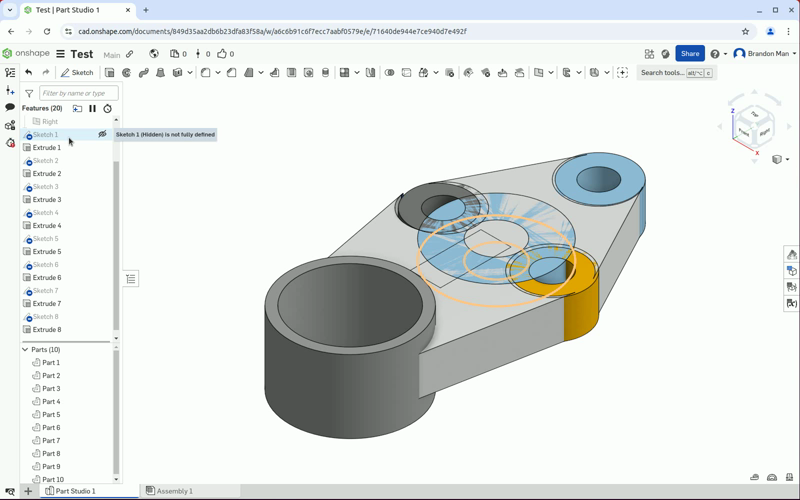
click(69, 137)